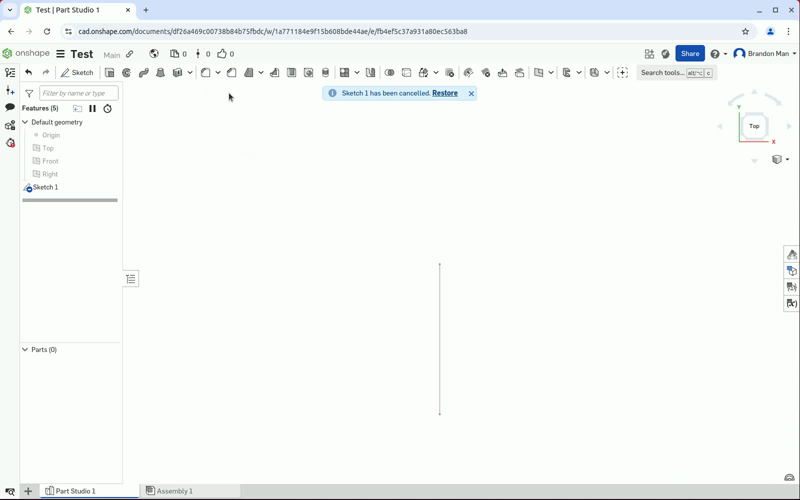
key(shift+h)
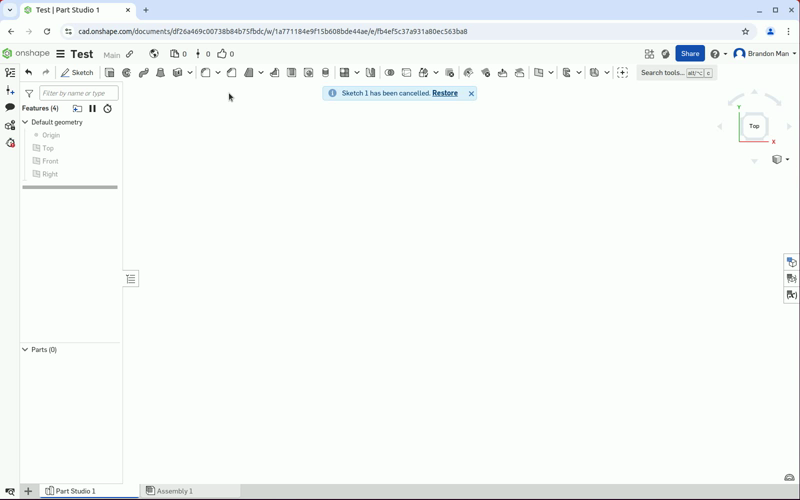
mouse_move(73, 352)
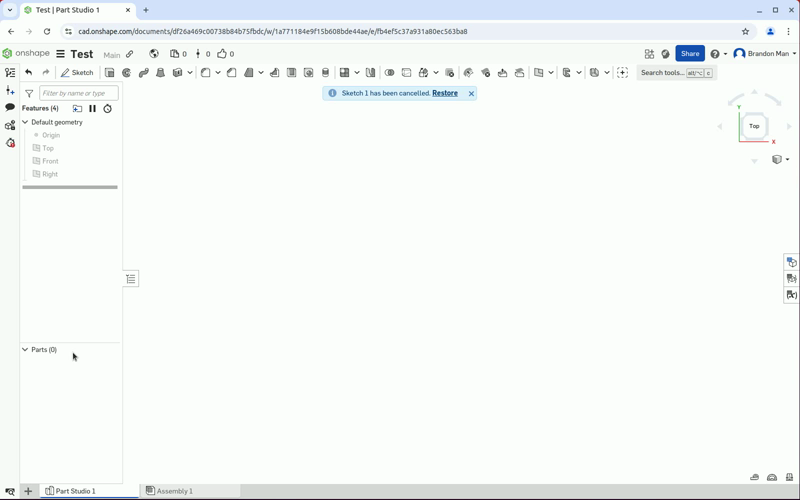
key(y)
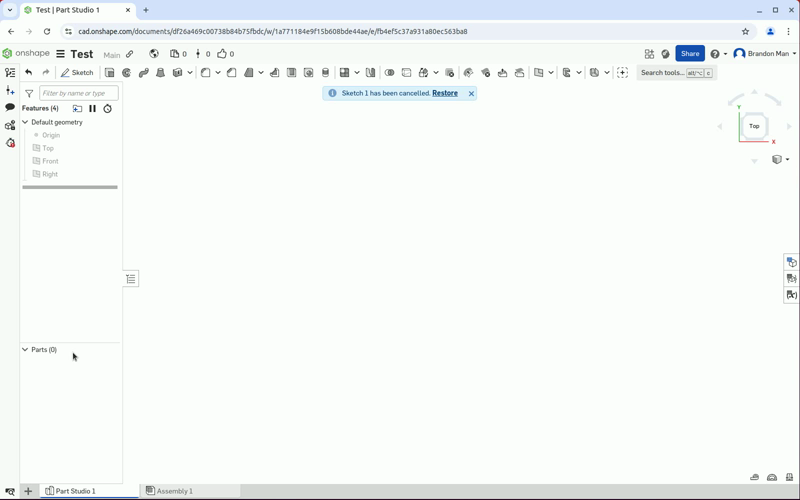
key(shift+p)
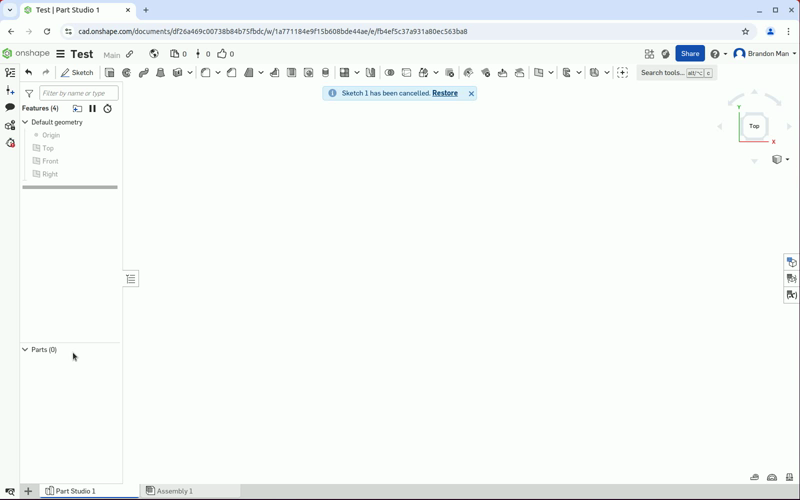
key(space)
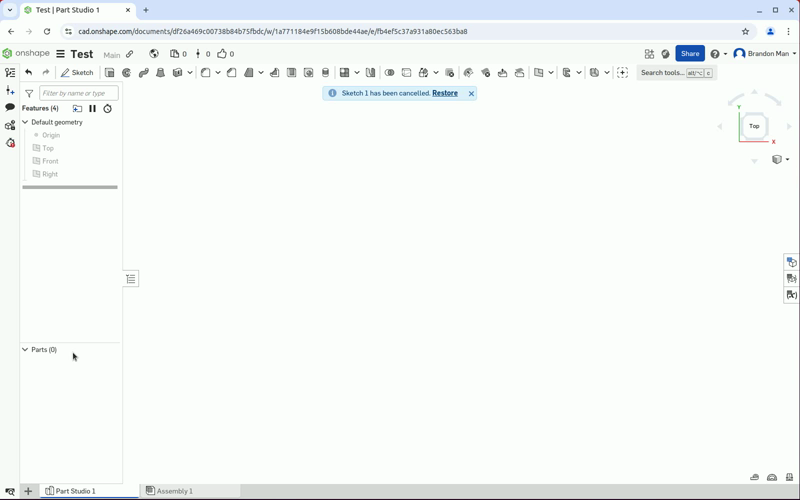
key_down(shift)
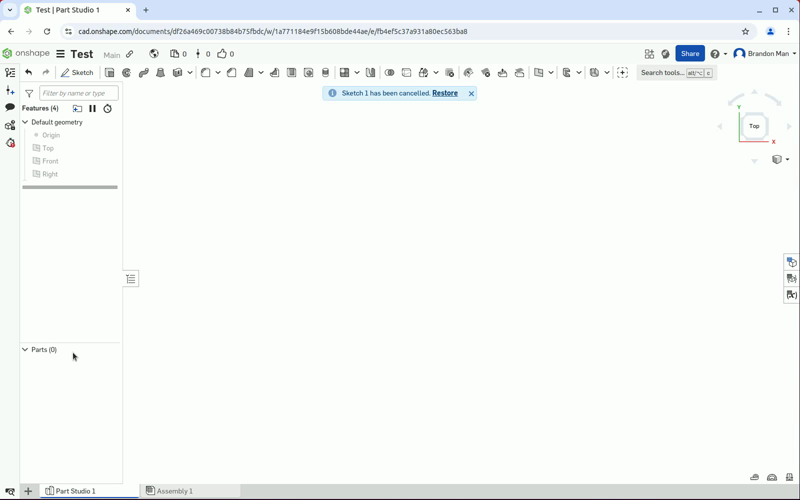
key(up)
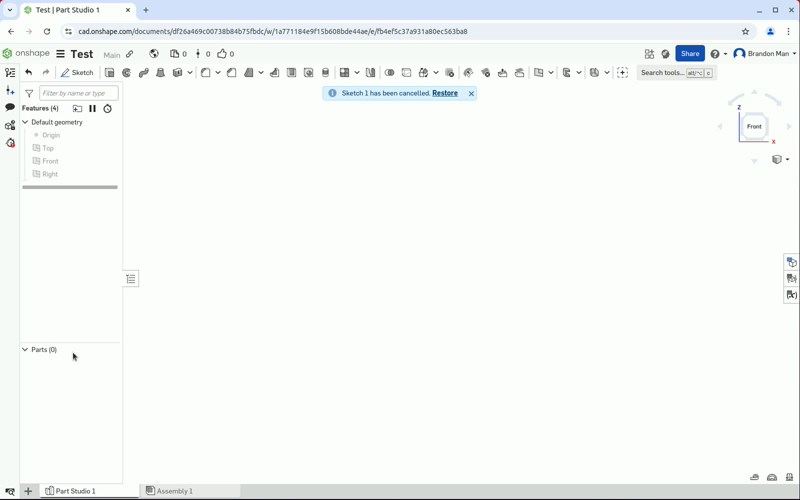
key_up(shift)
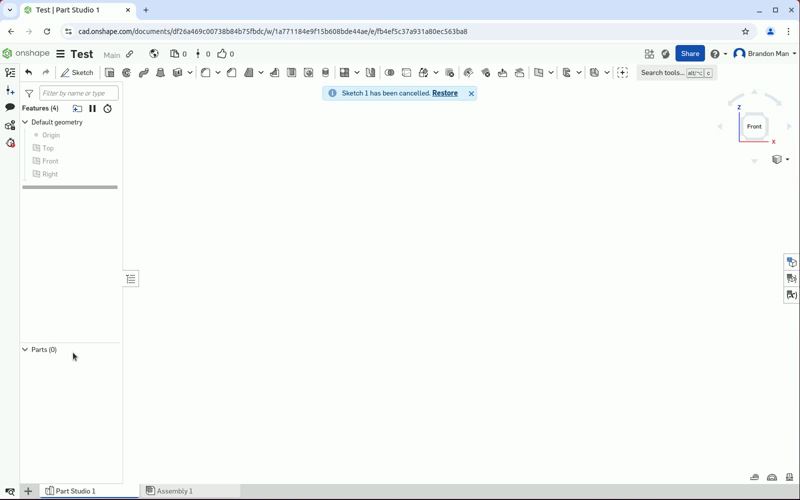
mouse_move(73, 352)
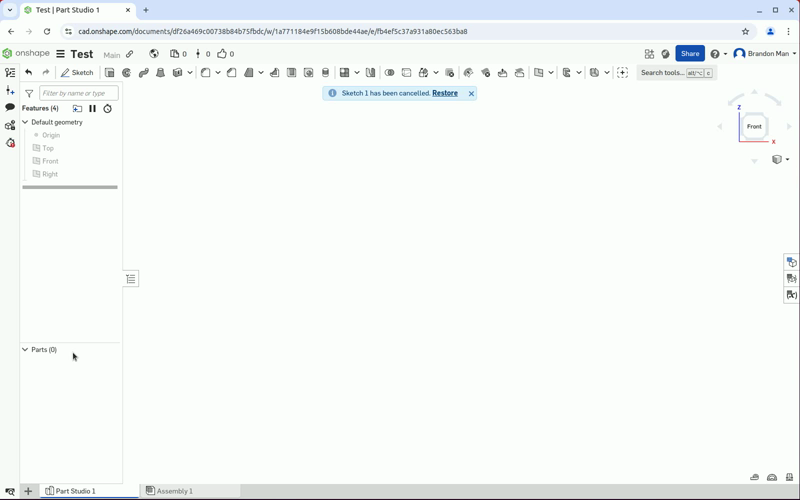
key(shift+y)
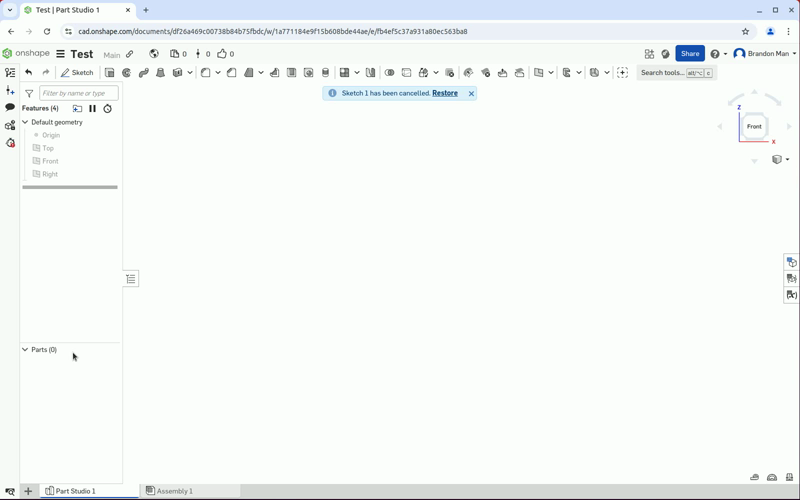
key(shift+s)
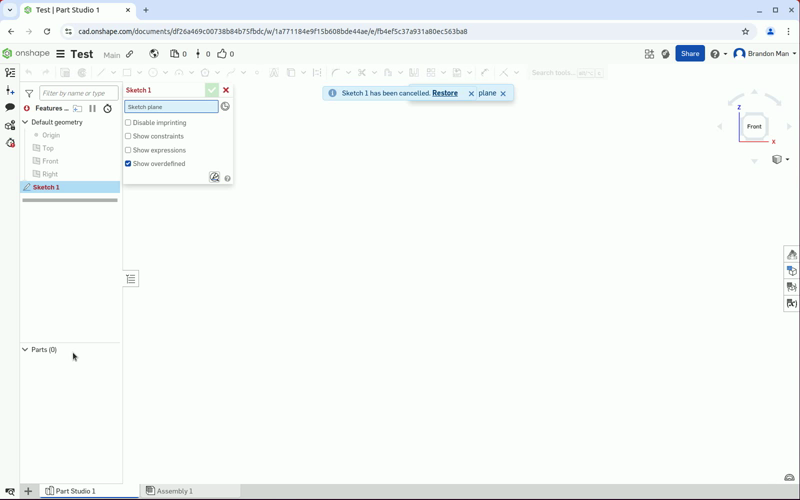
mouse_move(73, 163)
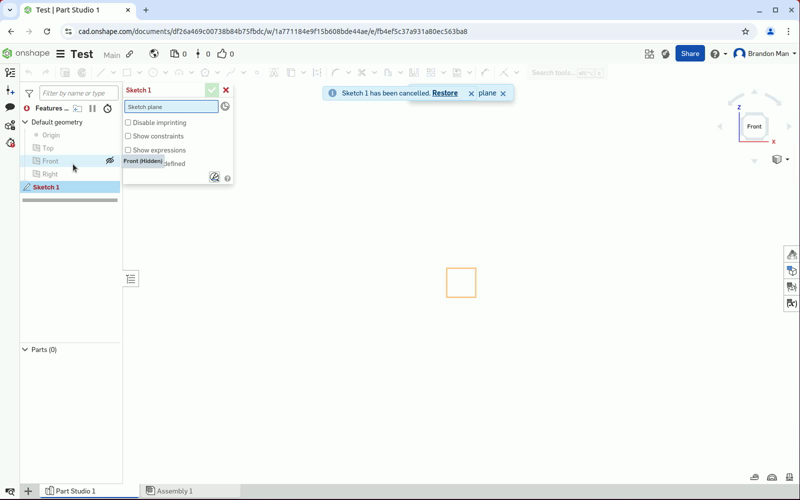
click(73, 163)
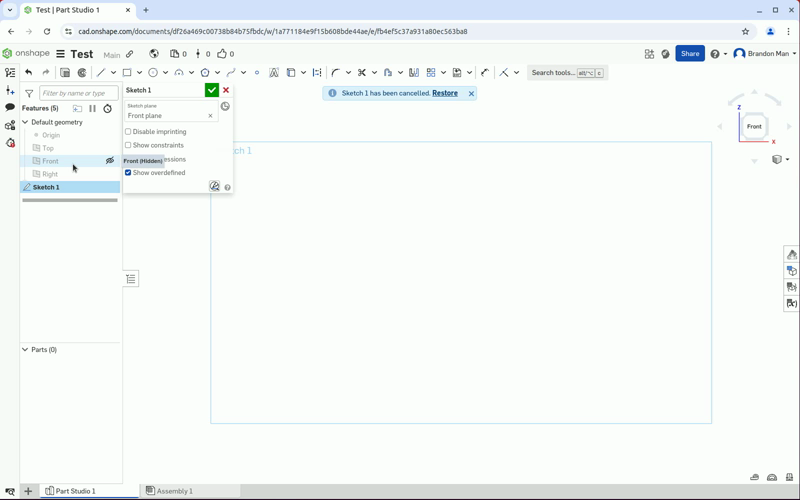
mouse_move(73, 352)
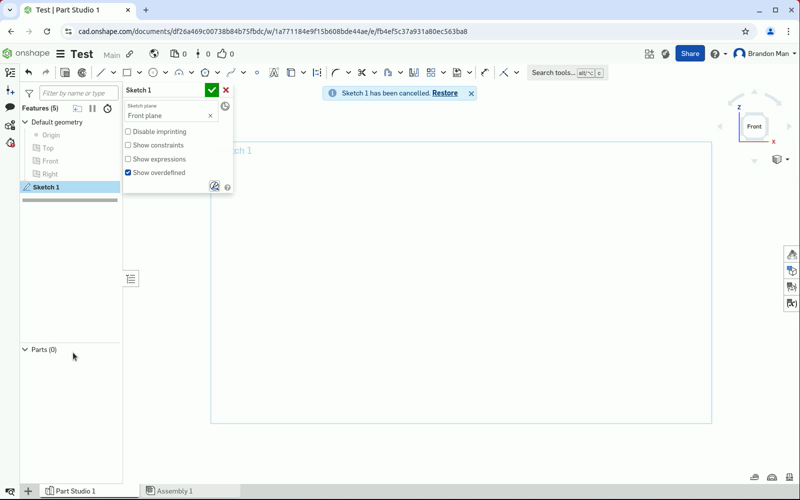
key(y)
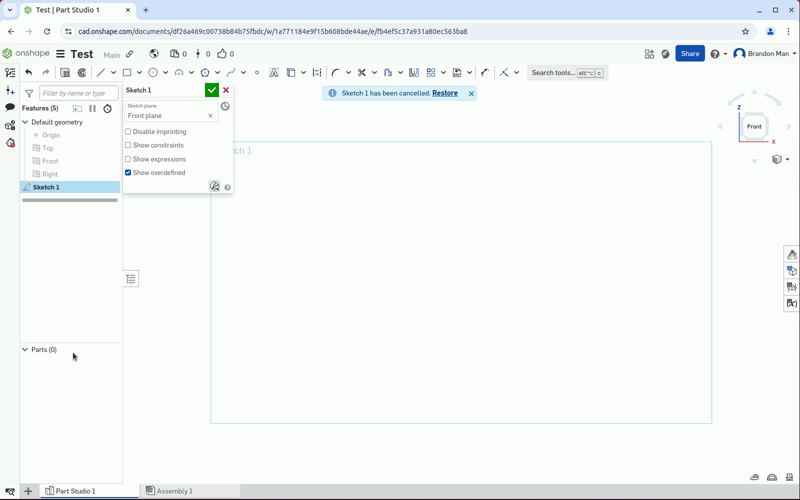
key(l)
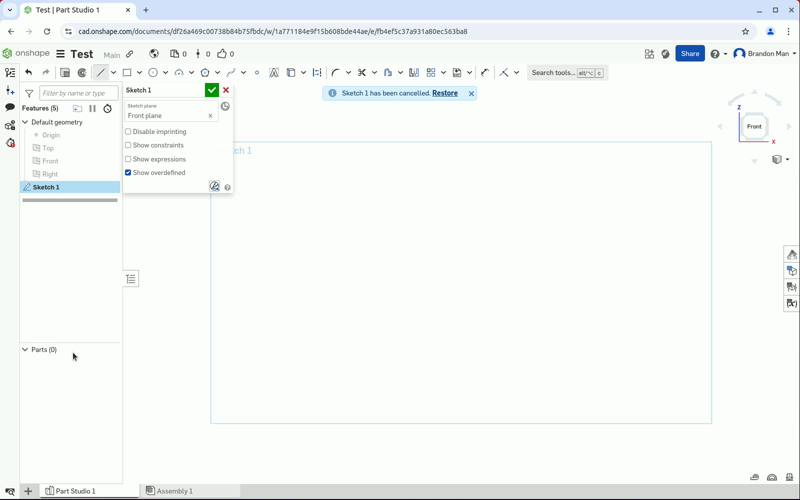
key_down(shift)
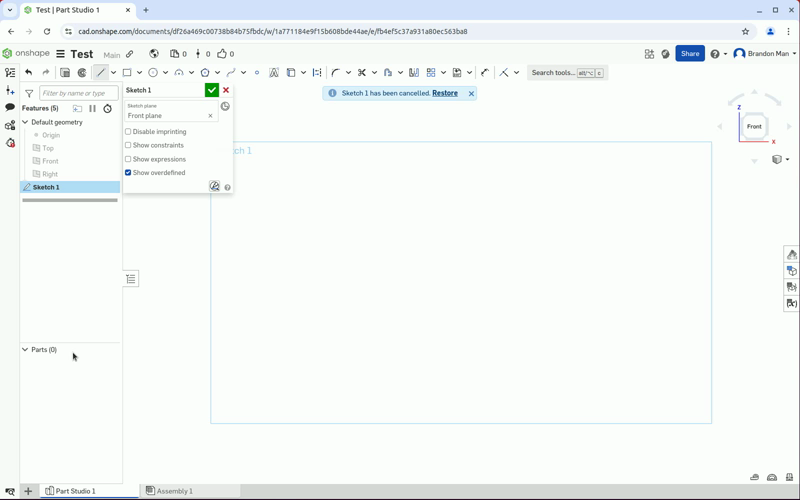
mouse_move(422, 293)
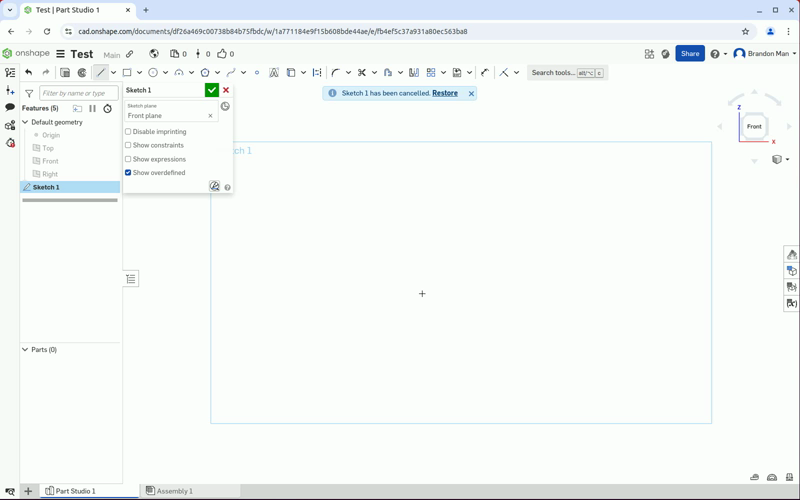
click(422, 293)
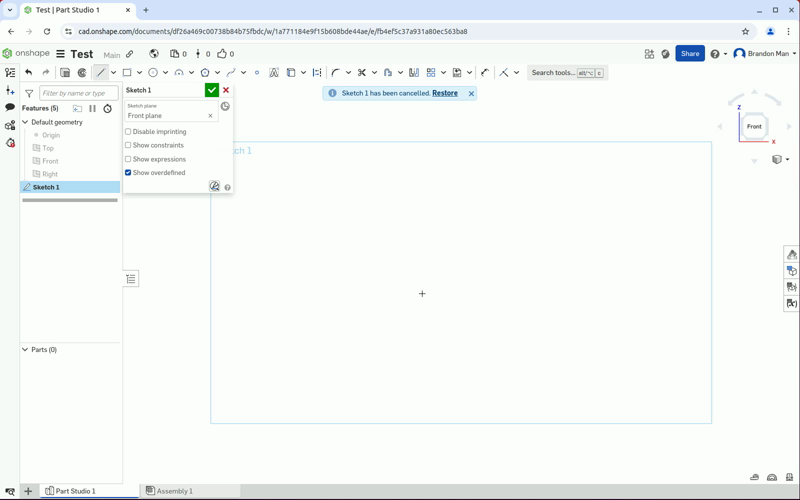
key_up(shift)
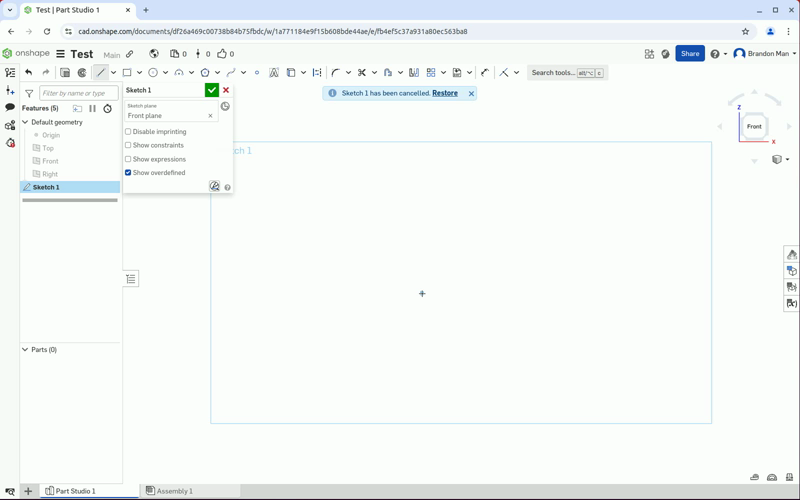
key_down(shift)
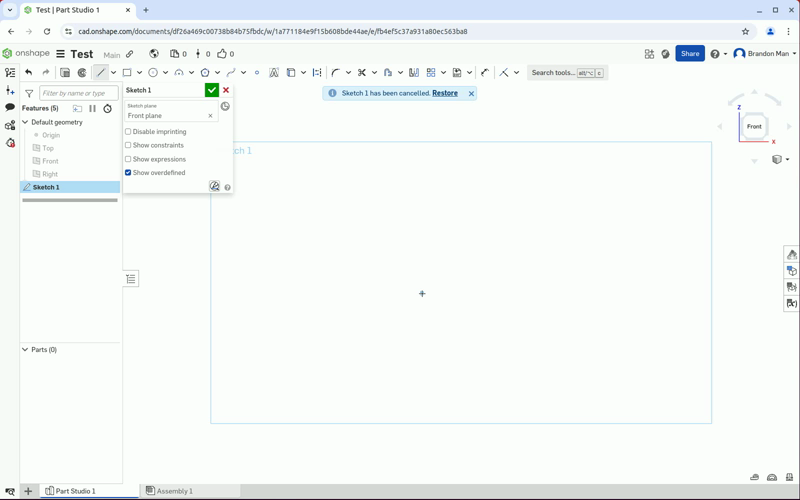
mouse_move(501, 293)
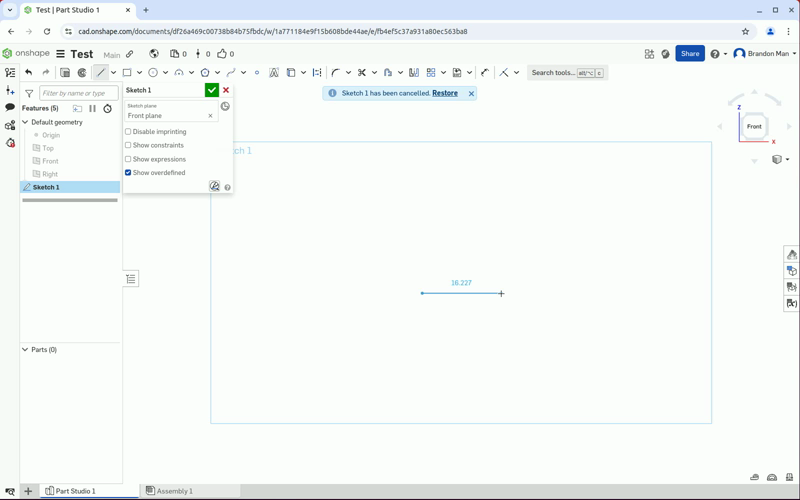
click(501, 293)
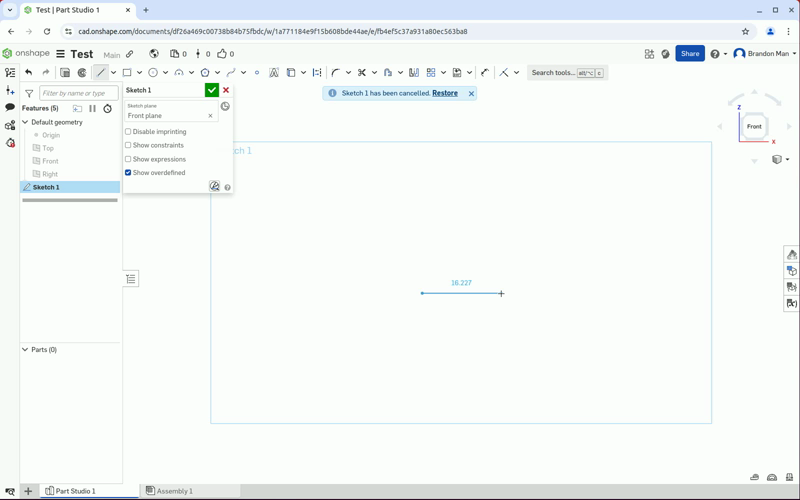
key_up(shift)
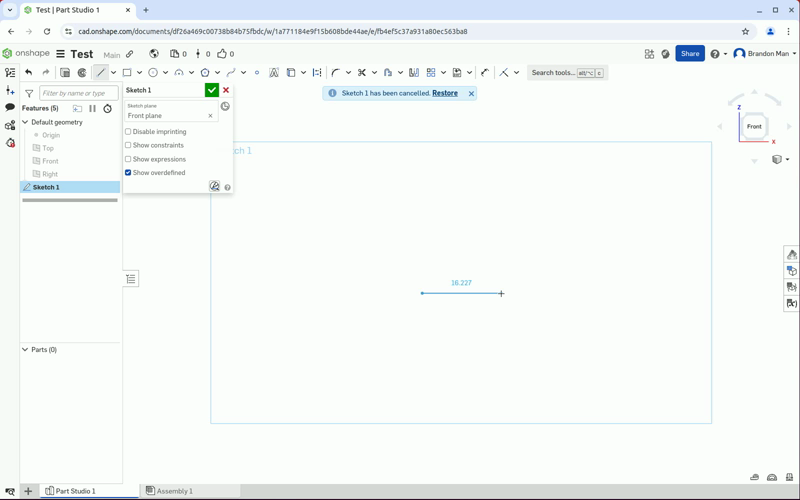
key_down(shift)
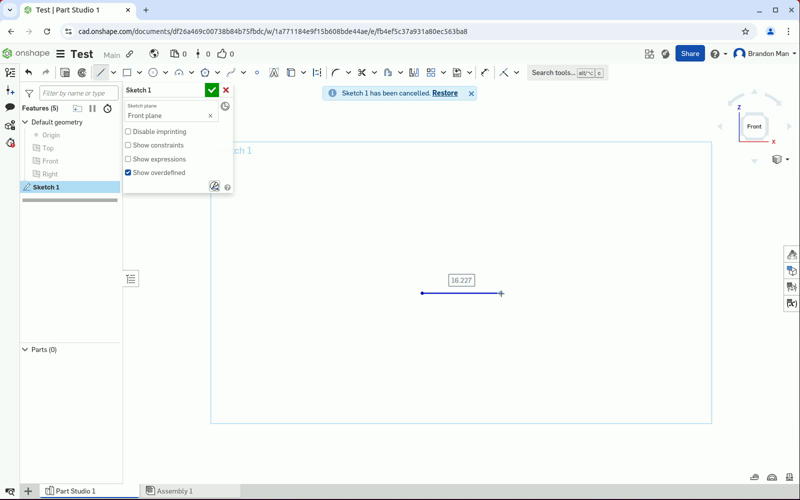
mouse_move(531, 293)
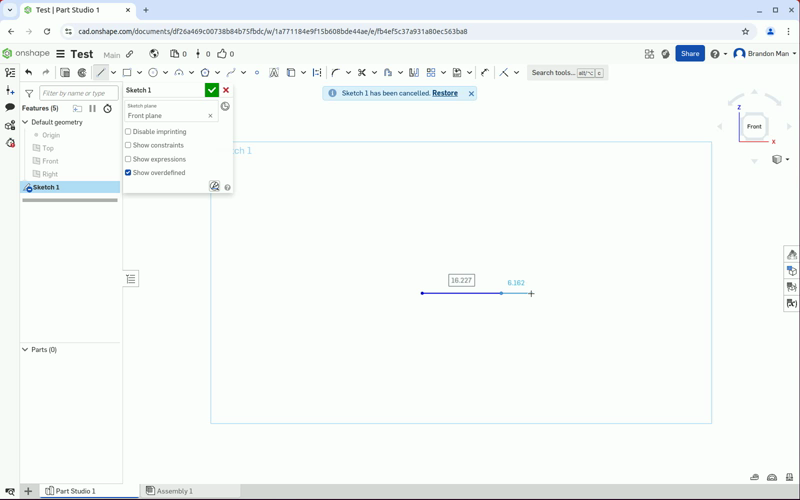
mouse_move(501, 272)
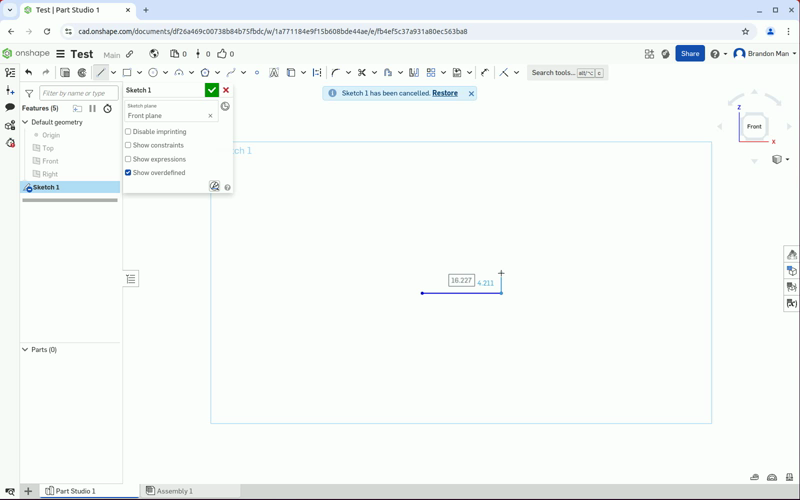
click(501, 272)
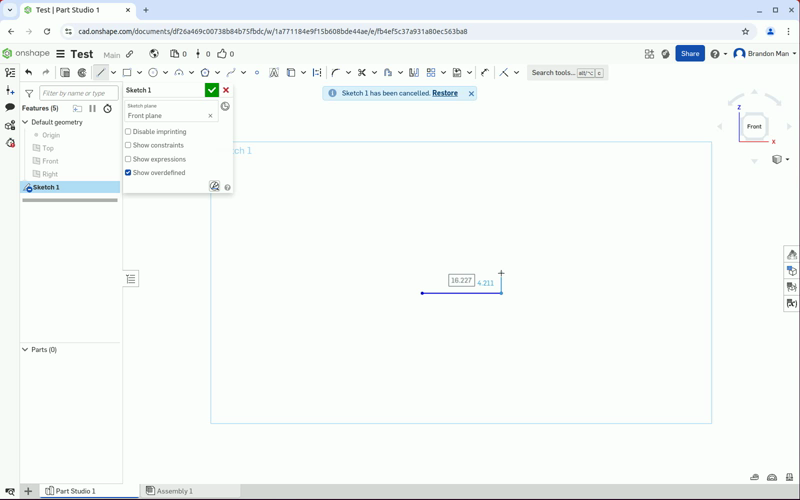
key_up(shift)
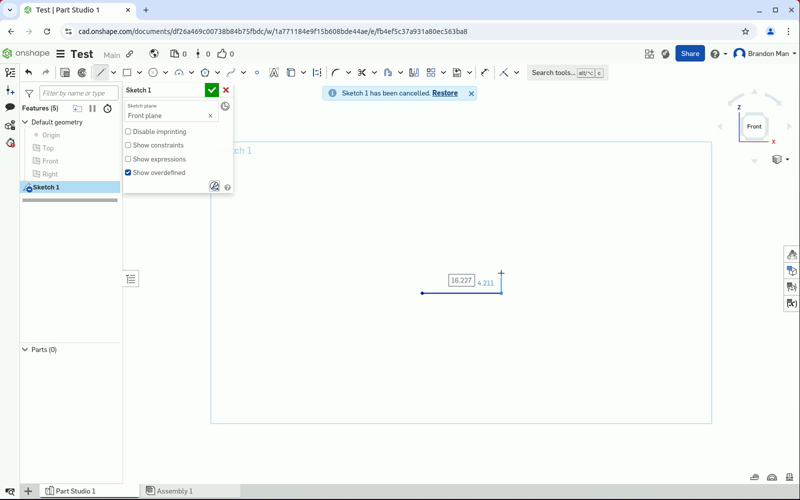
key_down(shift)
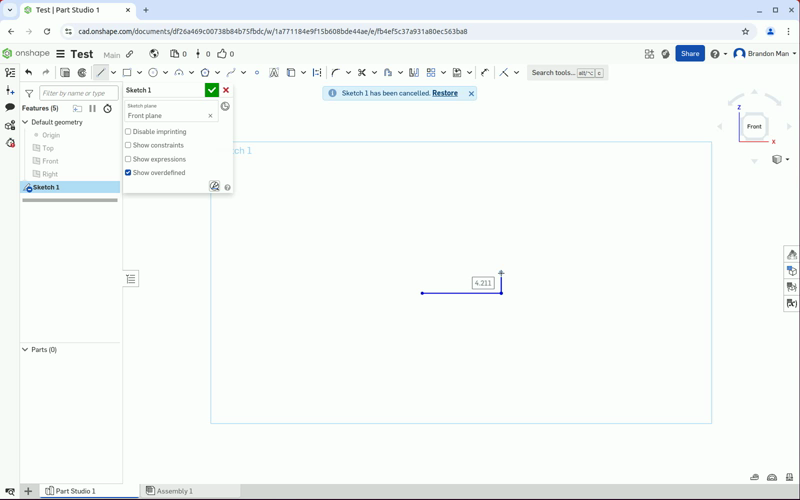
mouse_move(427, 272)
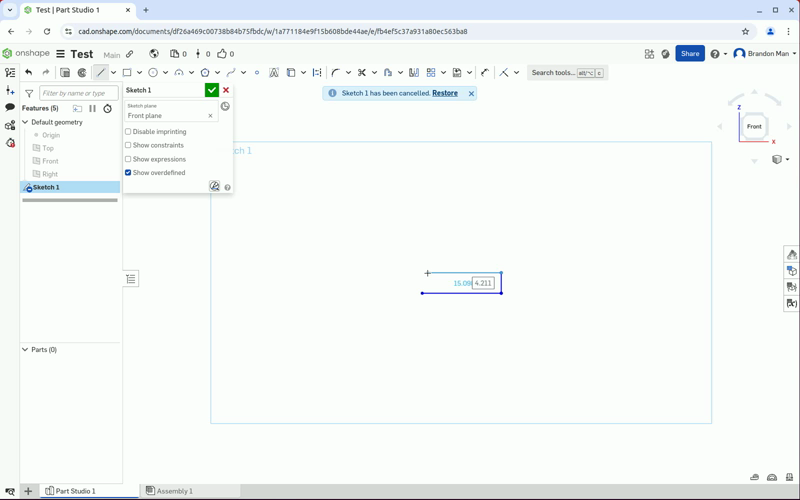
click(427, 272)
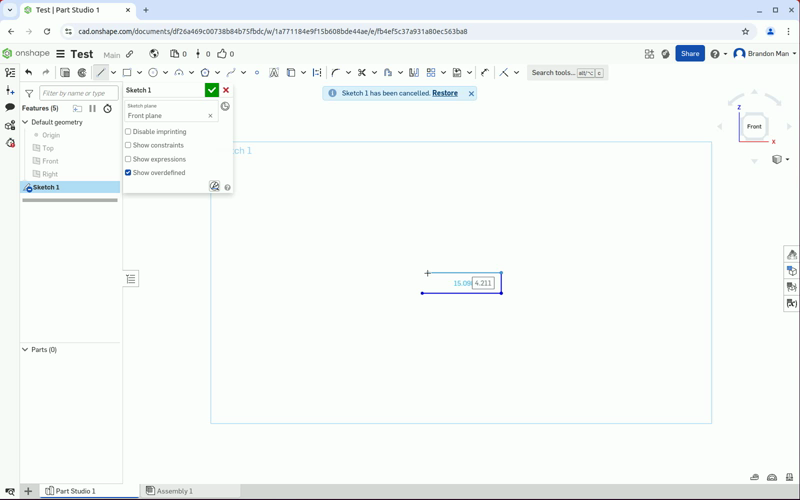
key_up(shift)
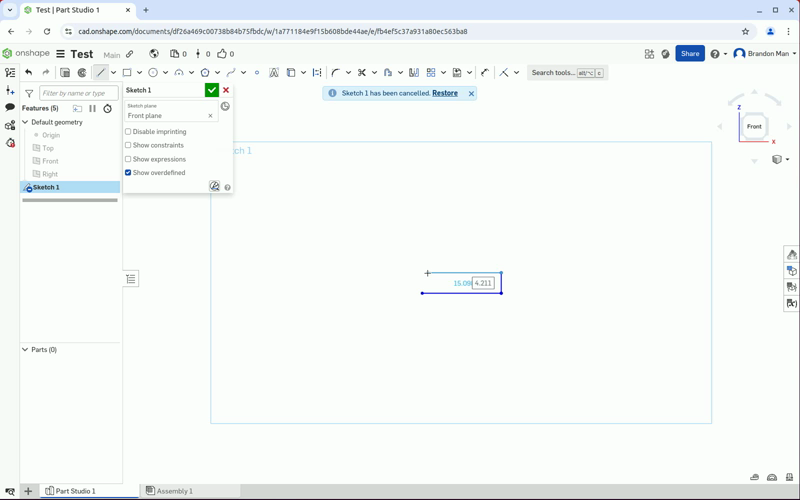
key(esc)
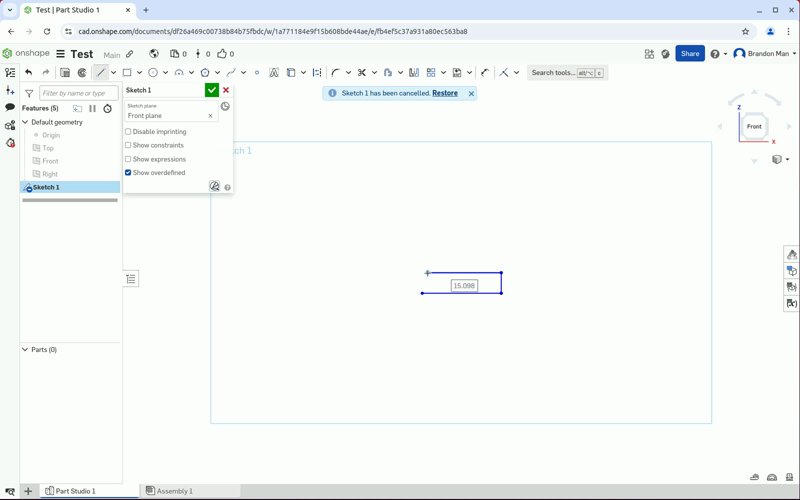
key(a)
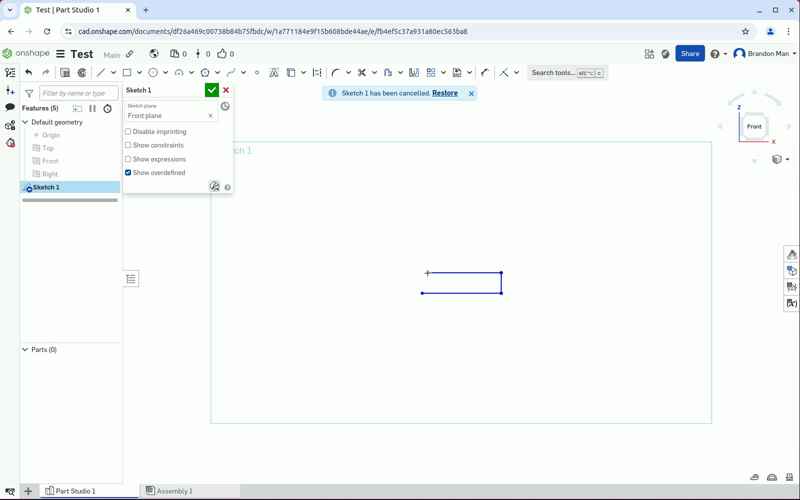
mouse_move(427, 272)
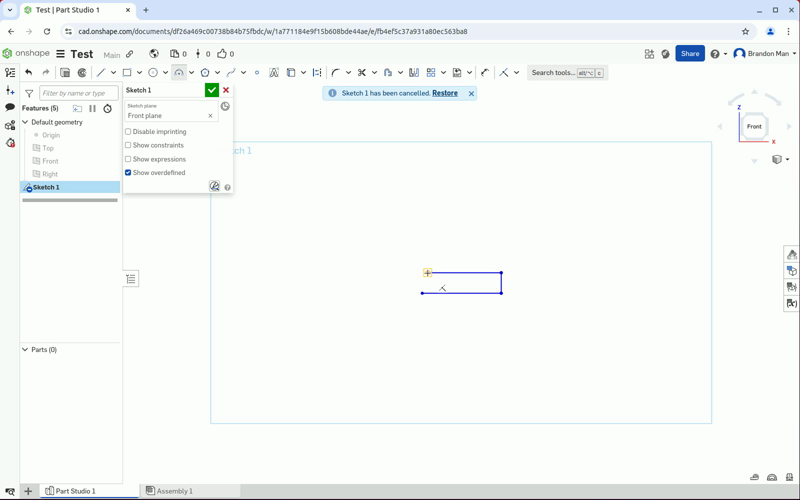
click(427, 272)
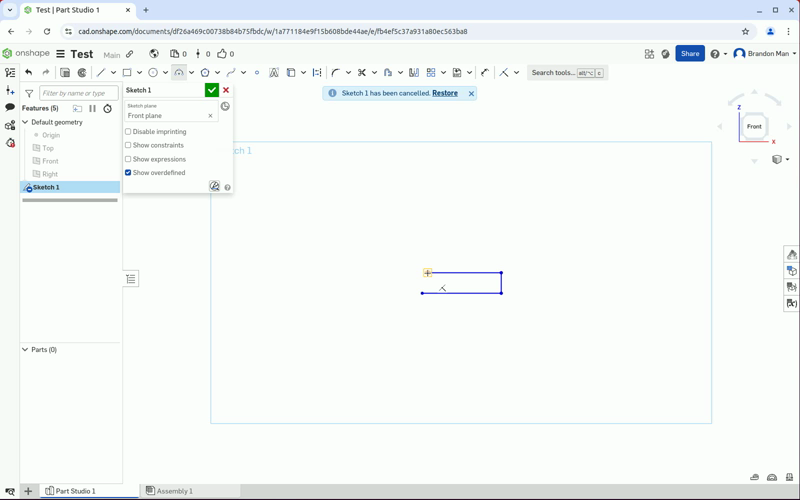
key_down(shift)
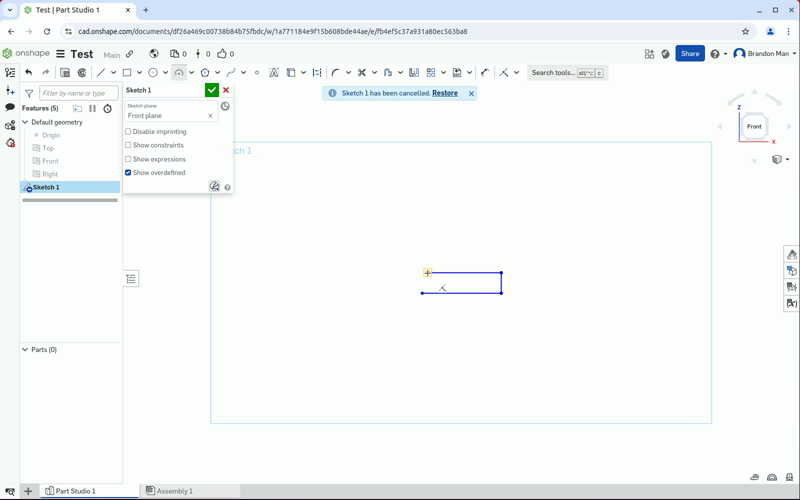
mouse_move(422, 278)
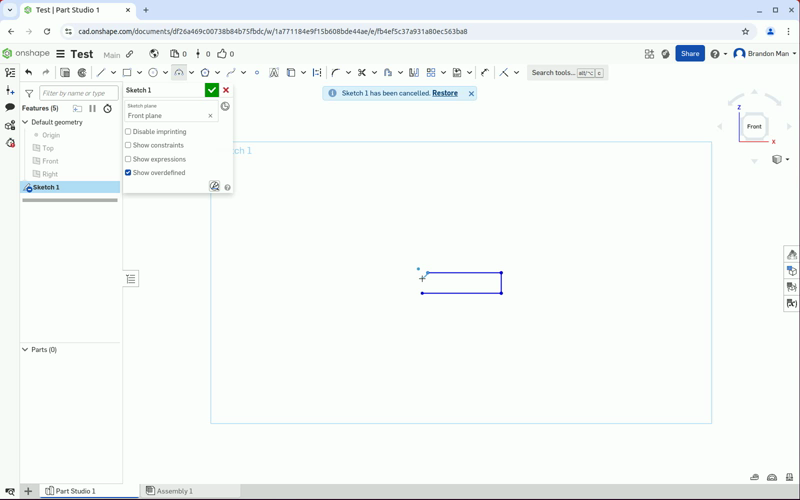
click(422, 278)
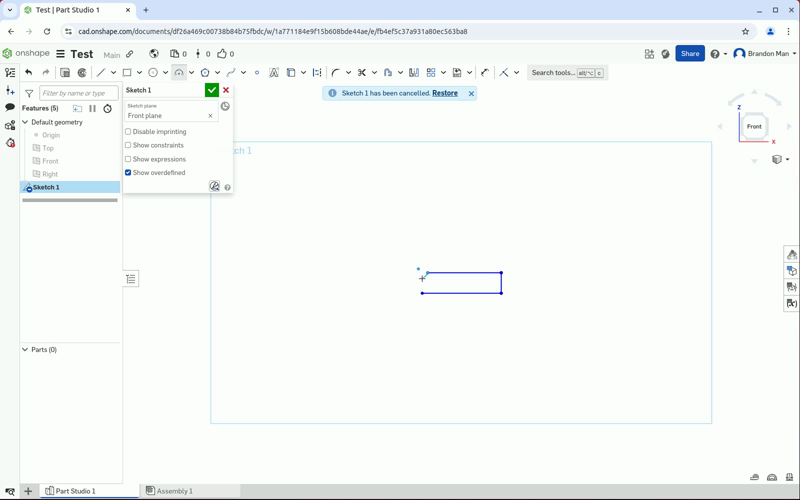
mouse_move(423, 274)
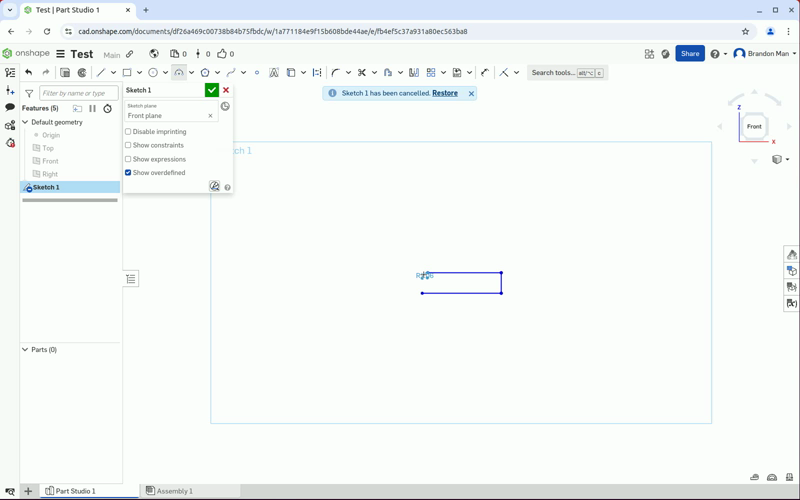
scroll(6)
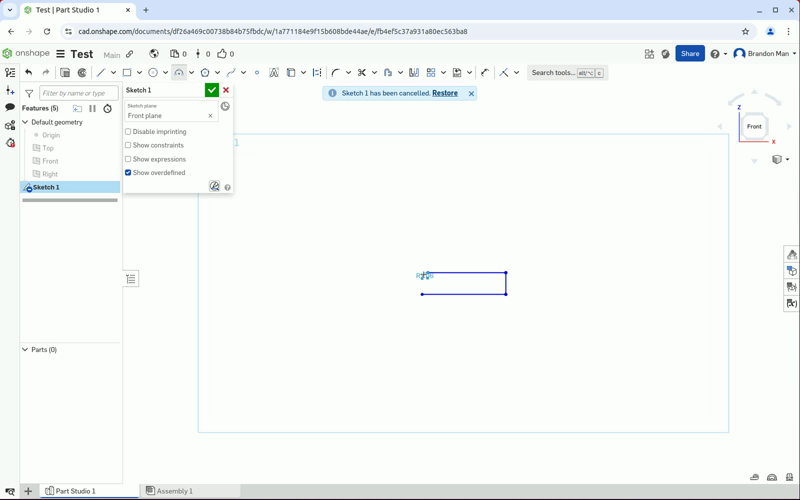
scroll(6)
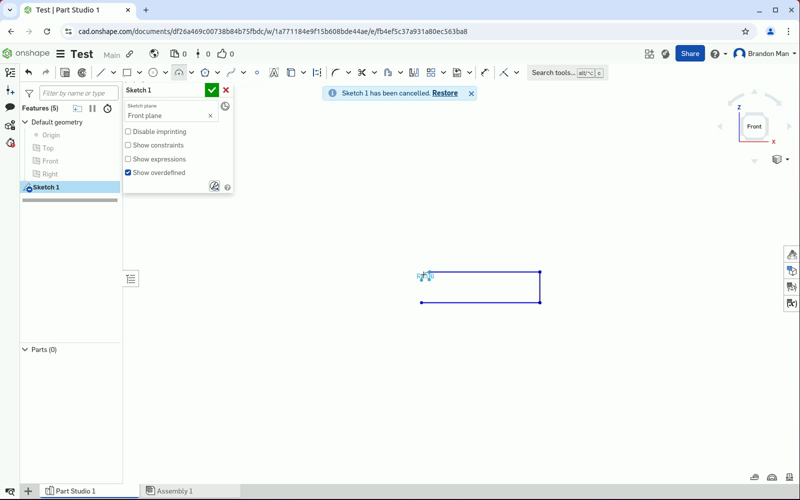
scroll(6)
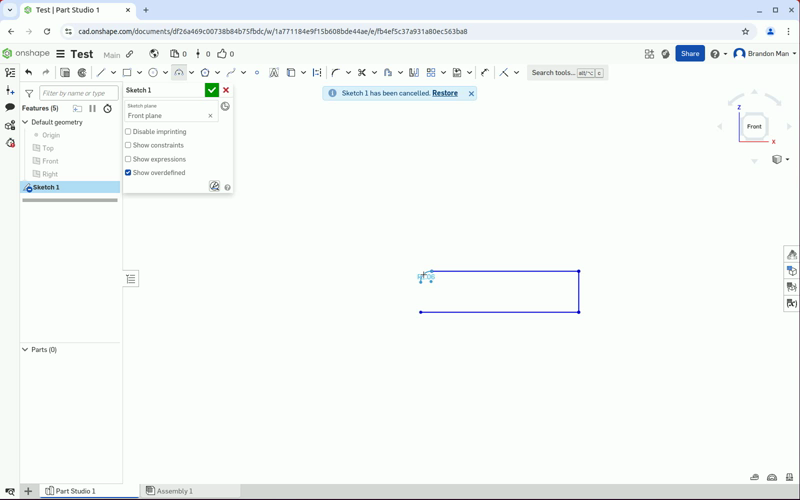
scroll(6)
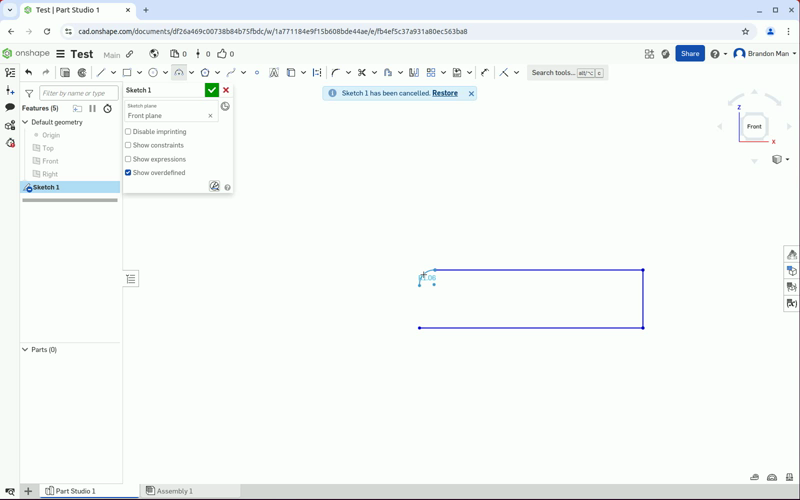
scroll(6)
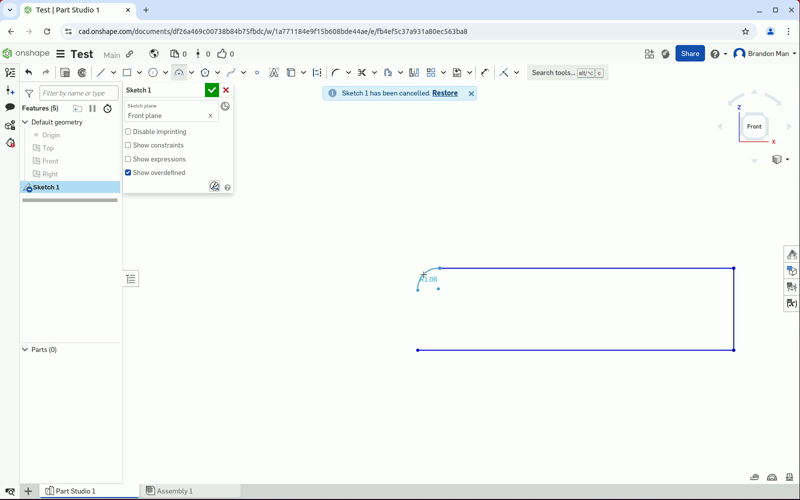
scroll(6)
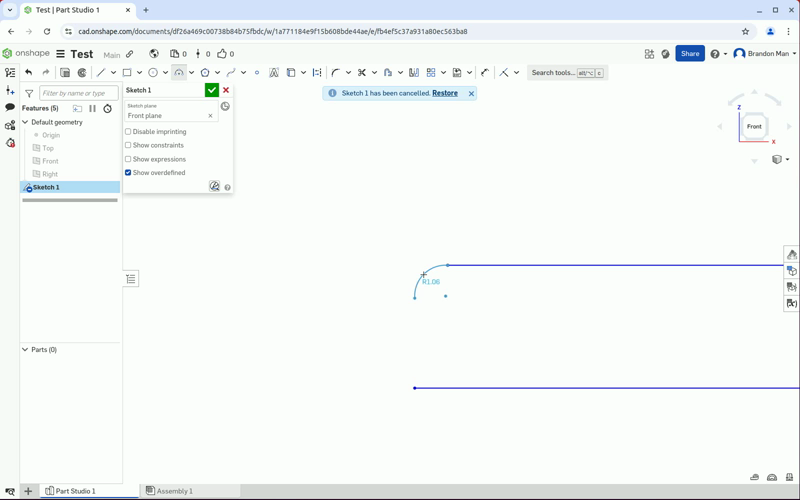
scroll(6)
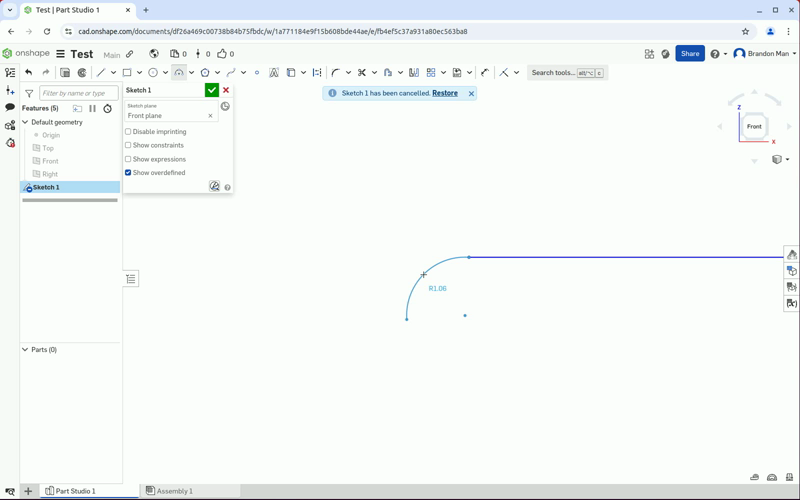
click(423, 274)
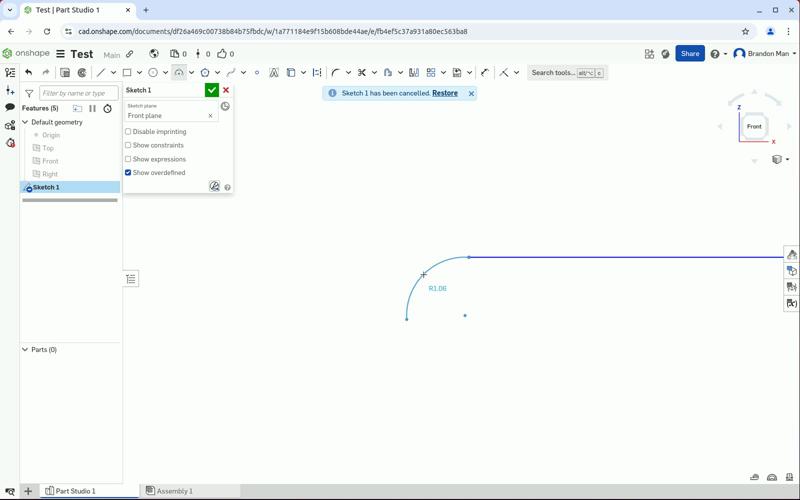
scroll(-6)
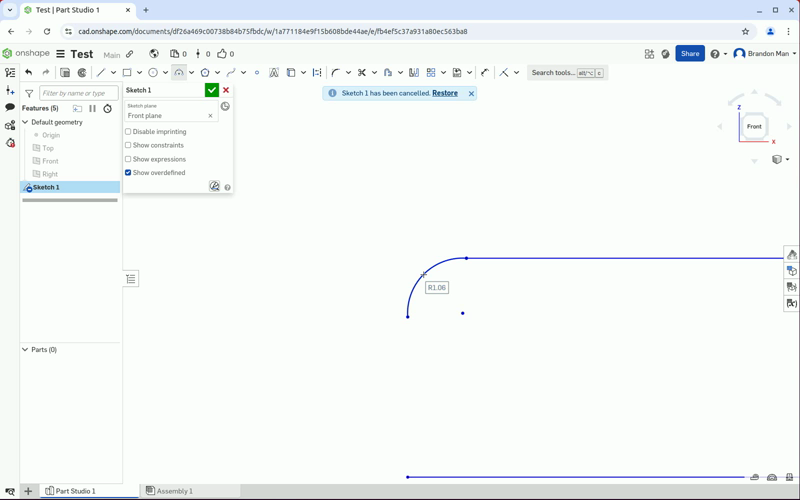
scroll(-6)
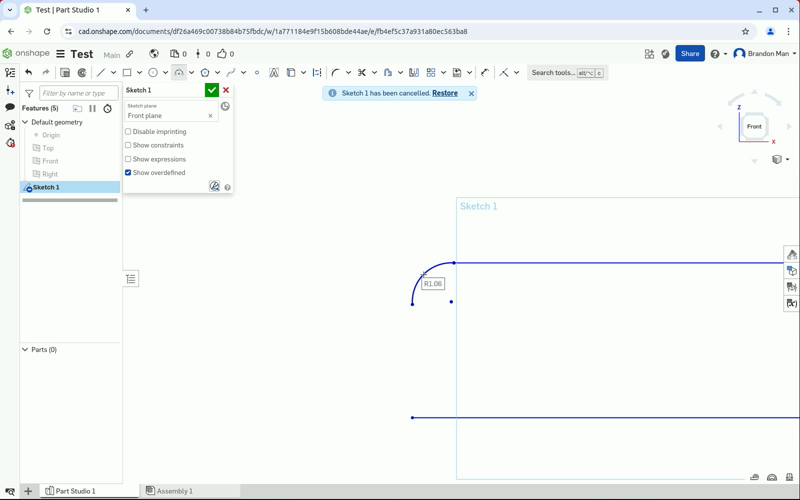
scroll(-6)
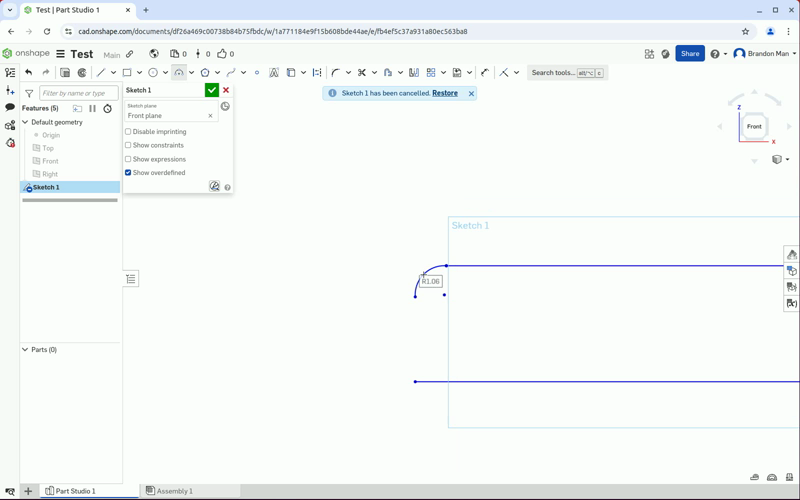
scroll(-6)
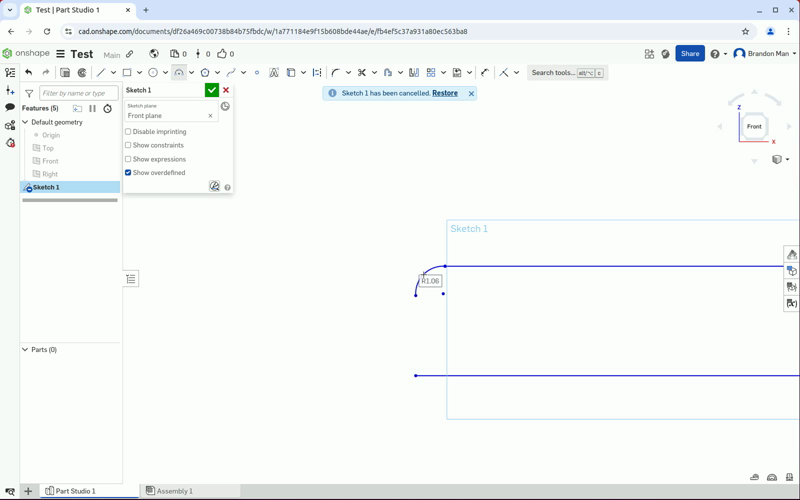
scroll(-6)
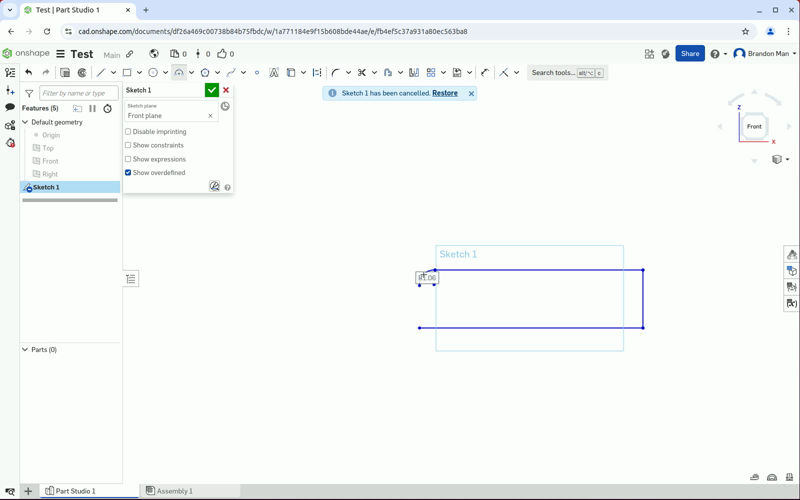
scroll(-6)
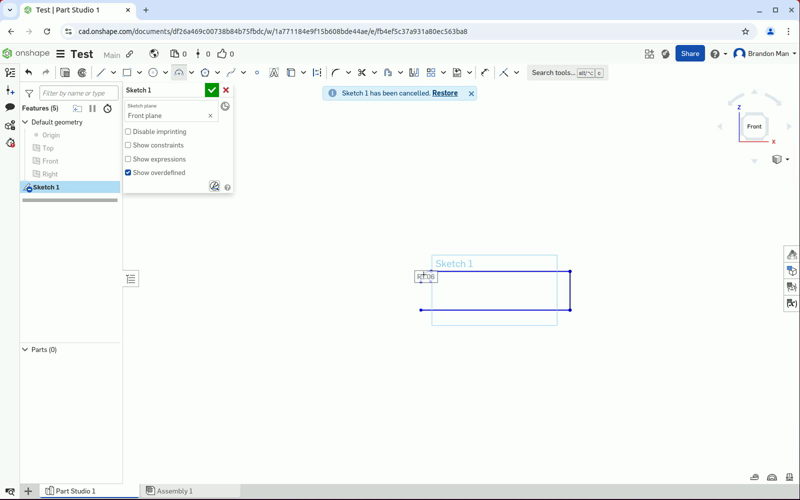
scroll(-6)
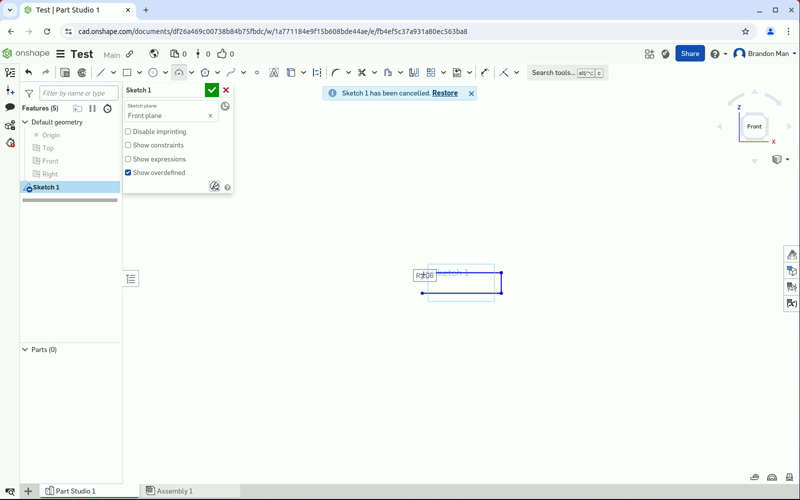
key_up(shift)
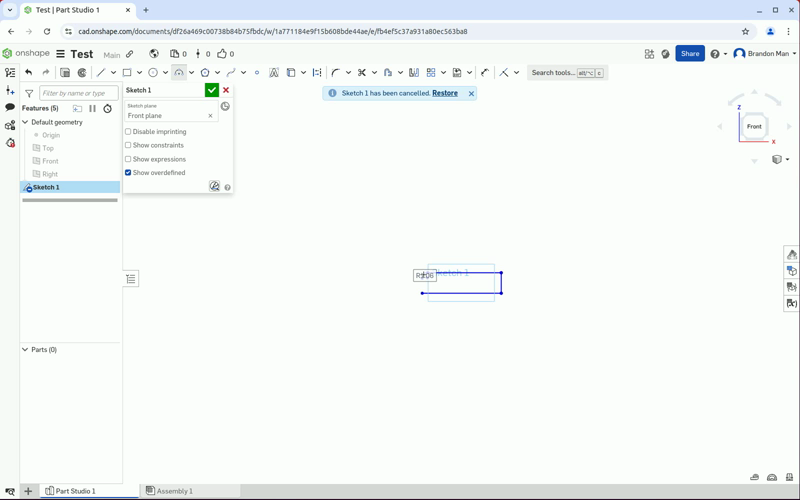
key(esc)
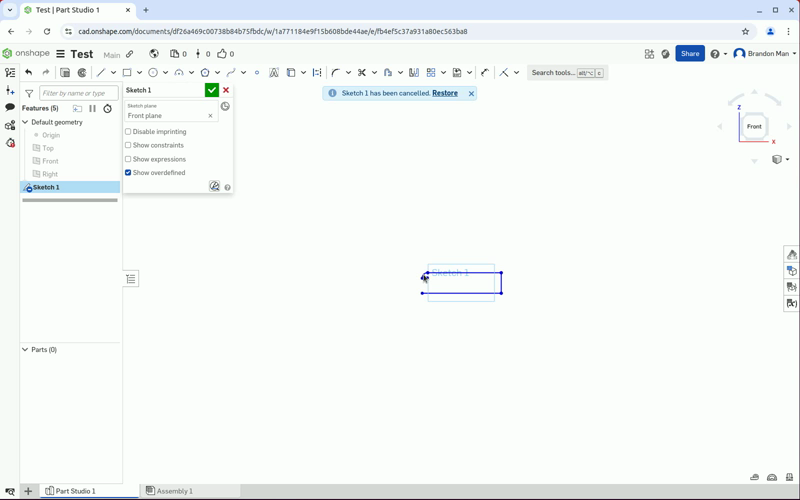
key(l)
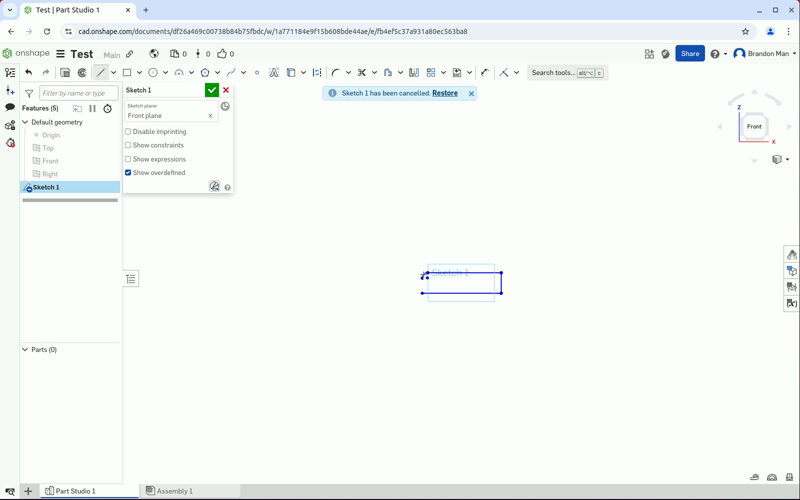
mouse_move(422, 278)
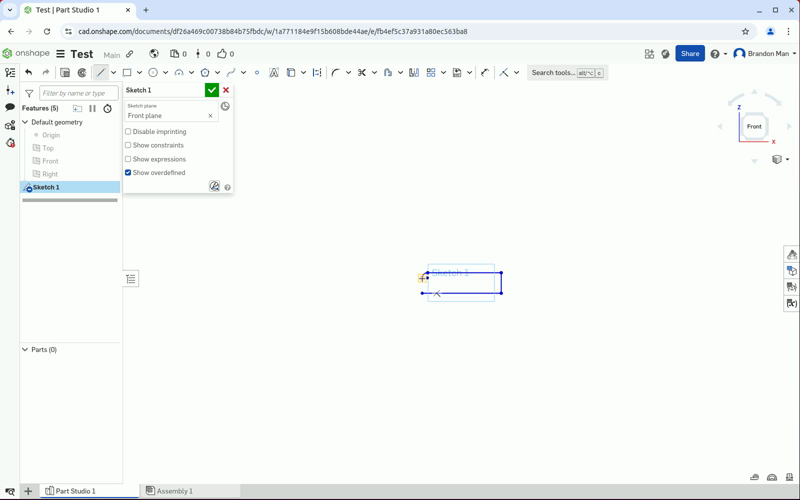
click(422, 278)
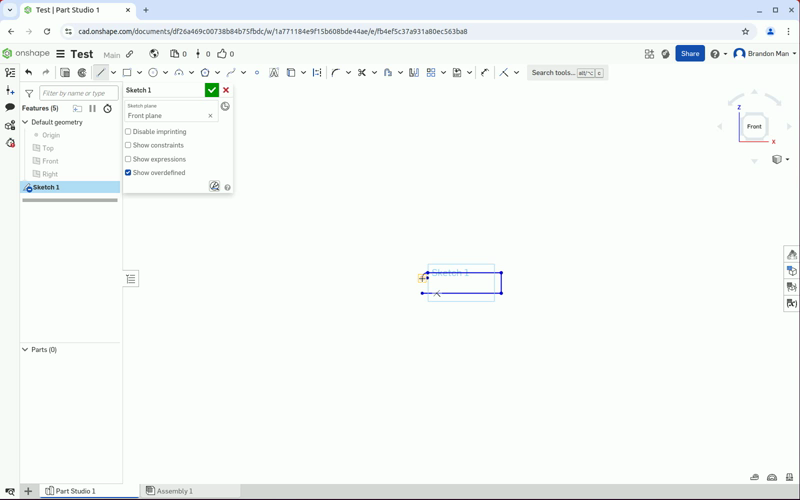
mouse_move(452, 278)
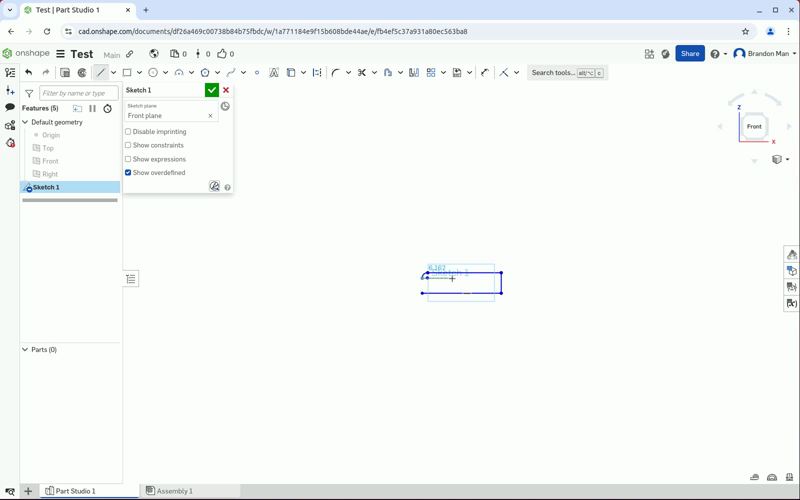
key_down(shift)
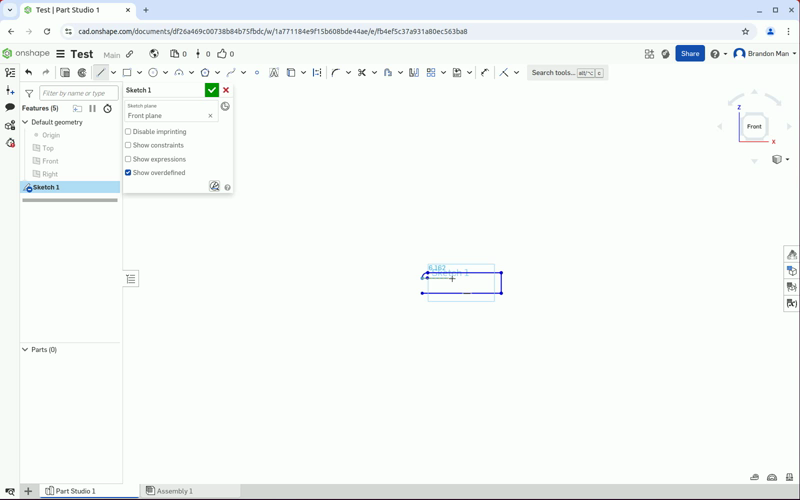
mouse_move(422, 293)
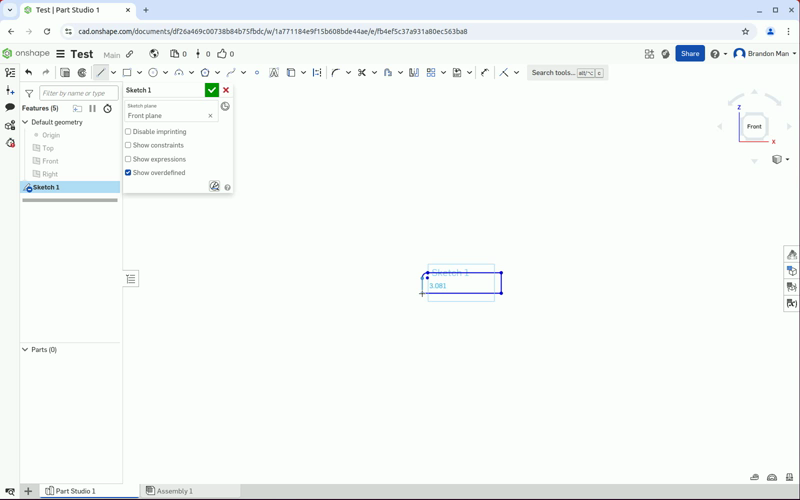
key_up(shift)
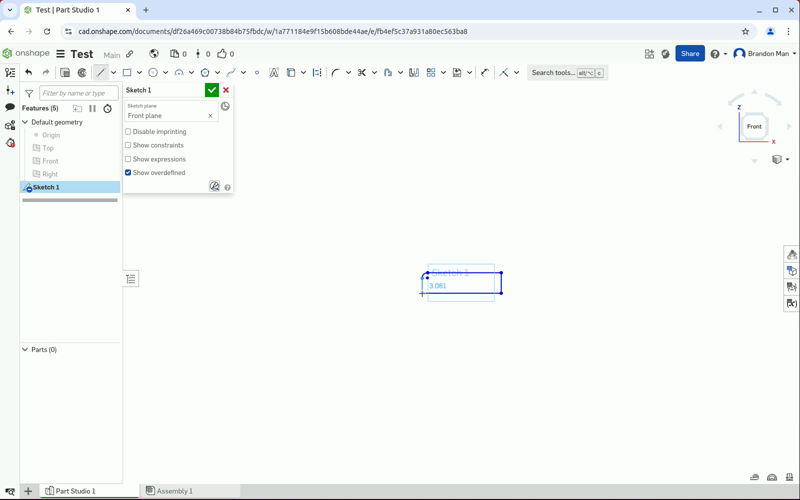
click(422, 293)
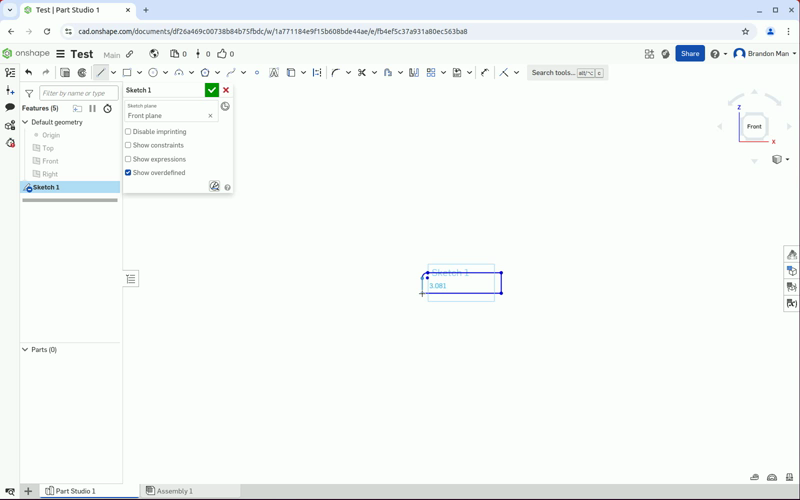
key(esc)
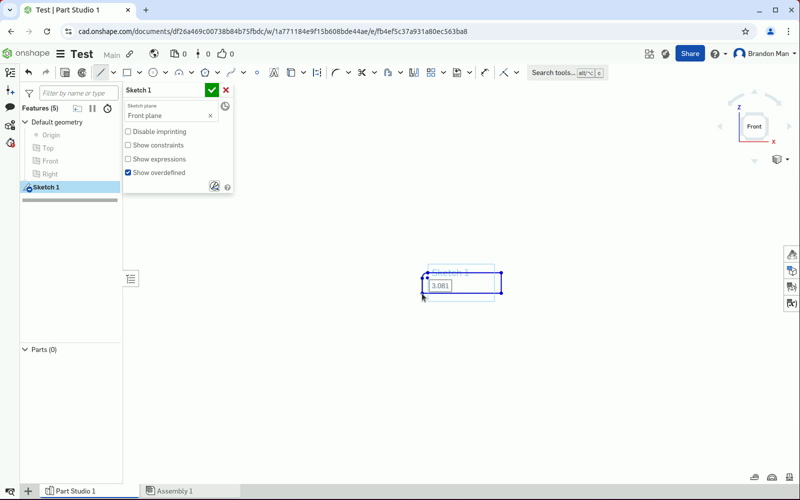
mouse_move(435, 282)
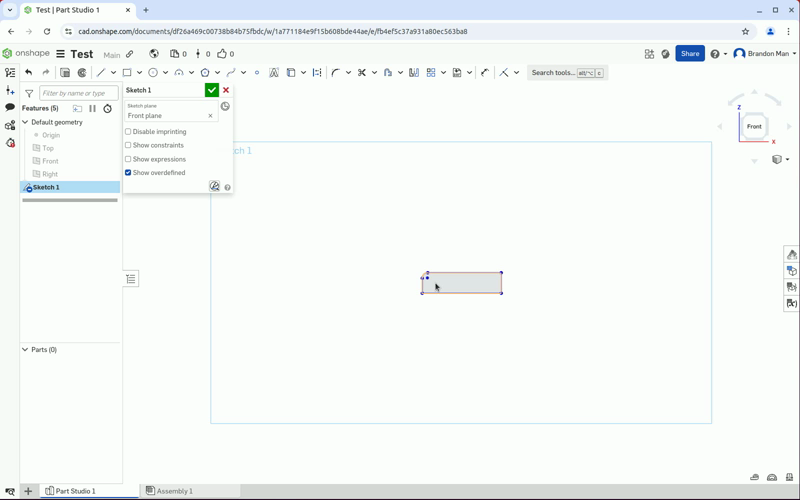
scroll(6)
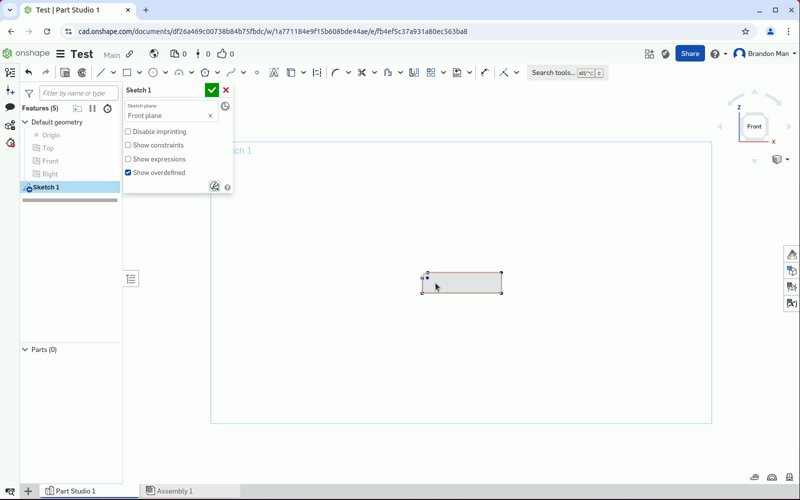
scroll(6)
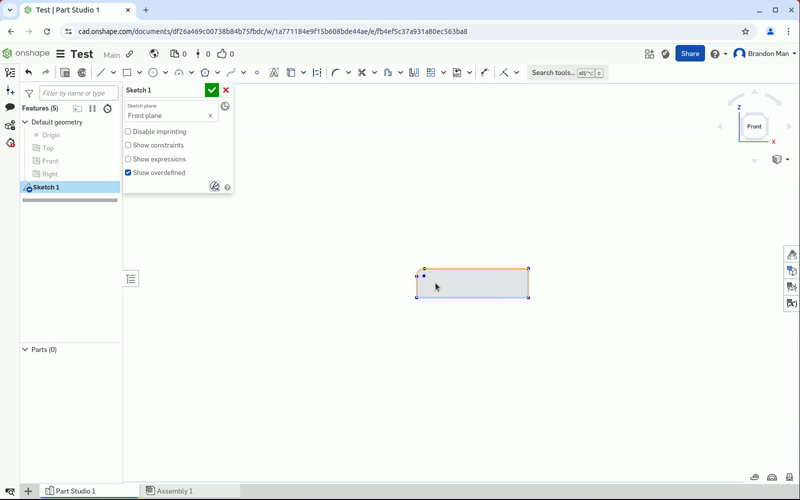
scroll(6)
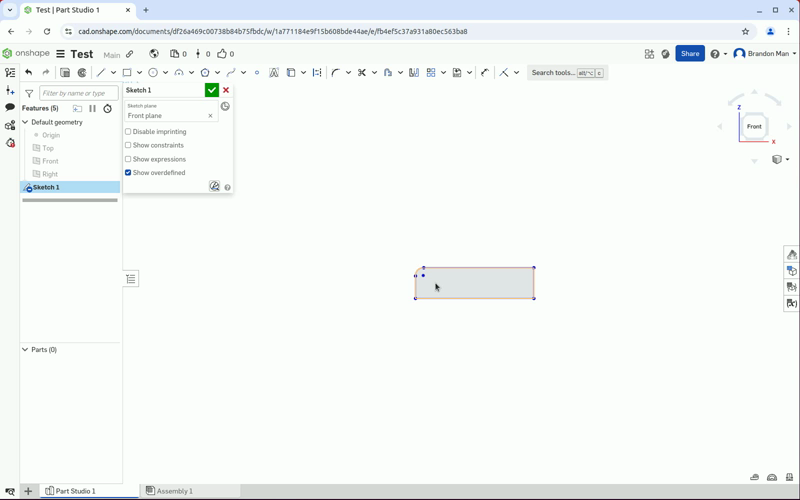
scroll(6)
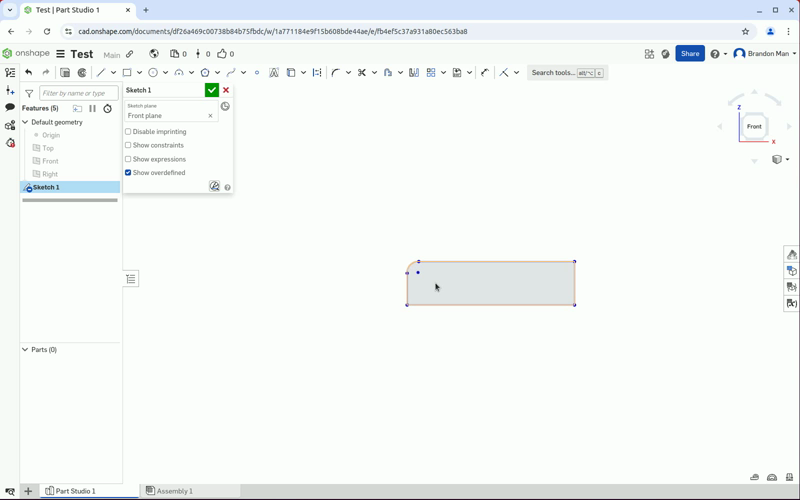
scroll(6)
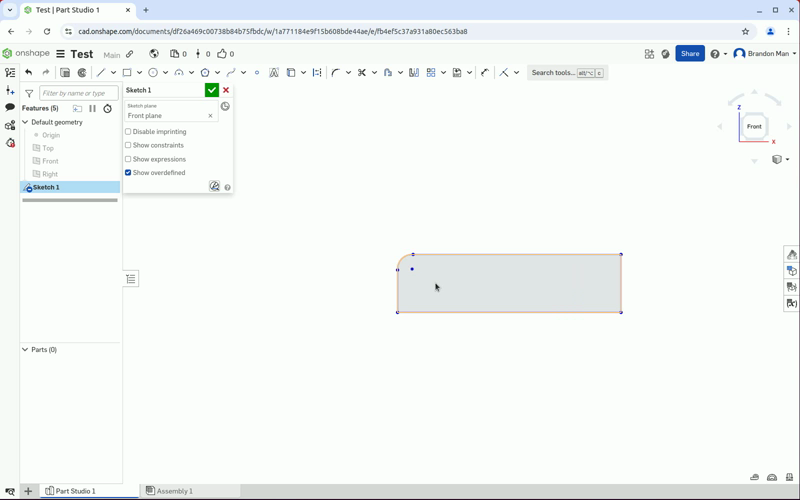
scroll(6)
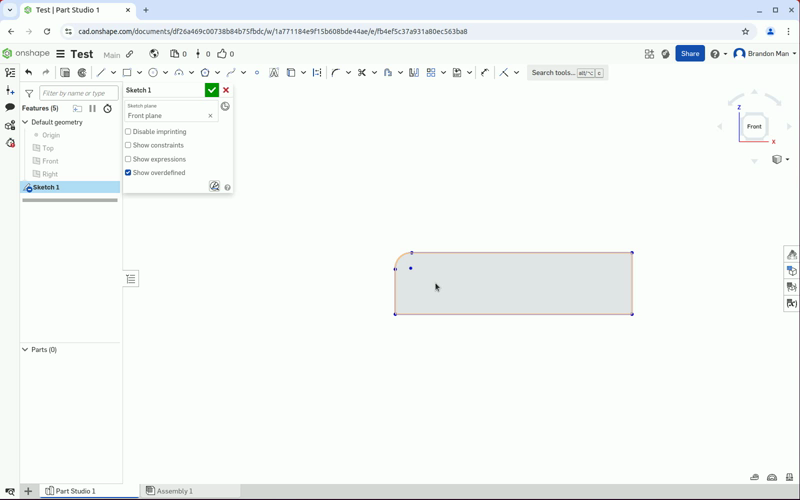
scroll(6)
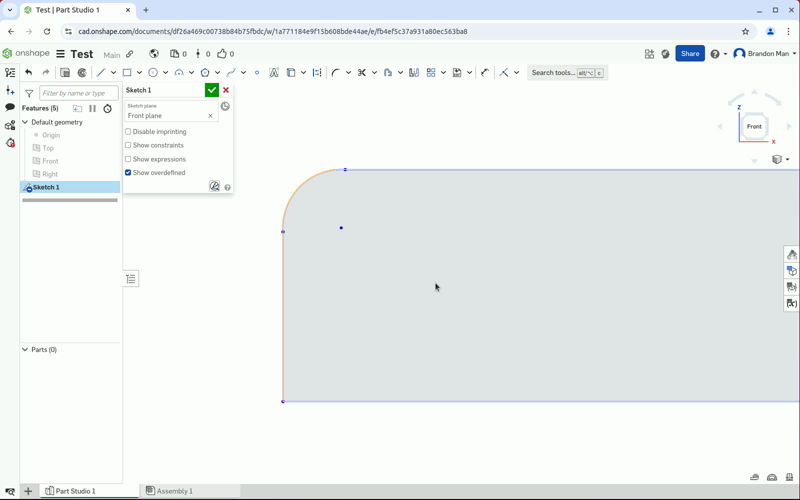
click(435, 282)
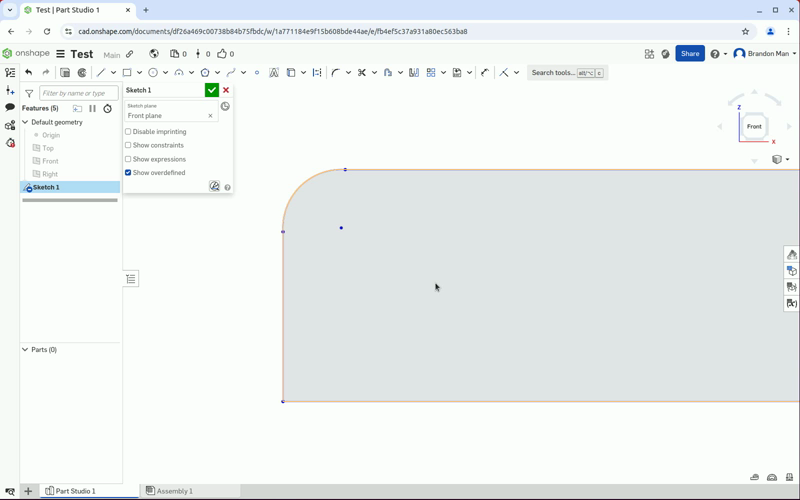
scroll(-6)
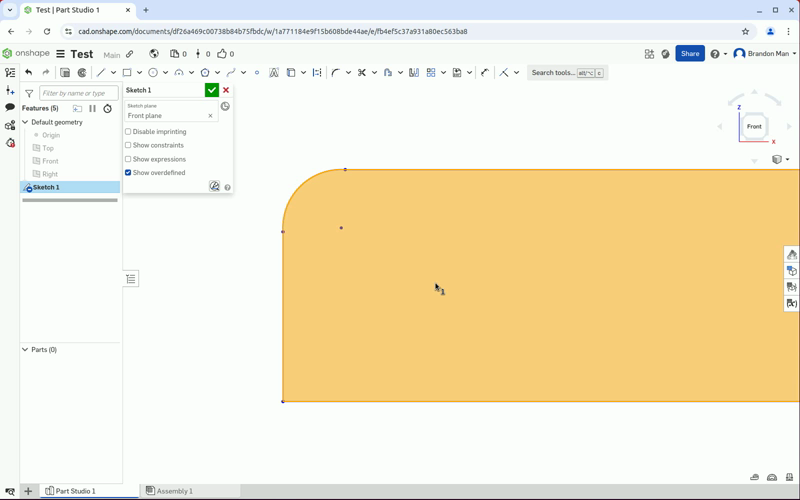
scroll(-6)
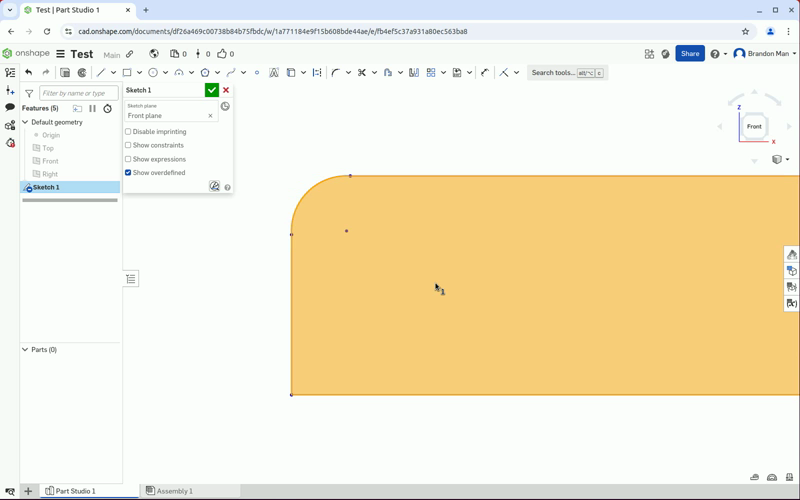
scroll(-6)
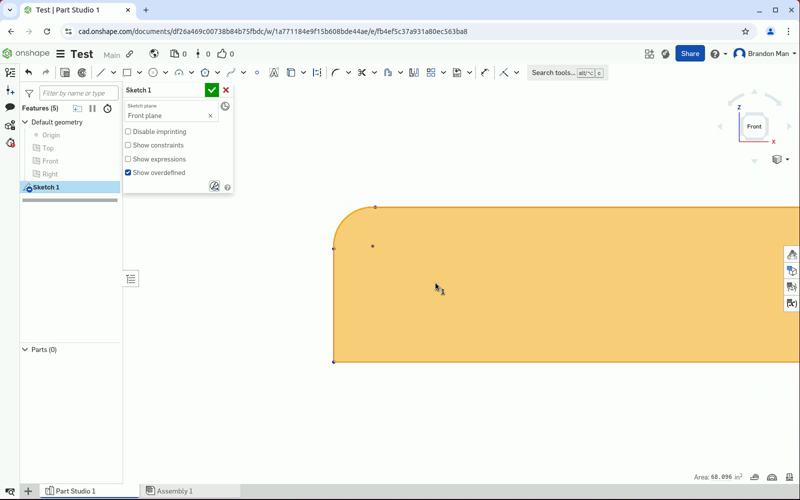
scroll(-6)
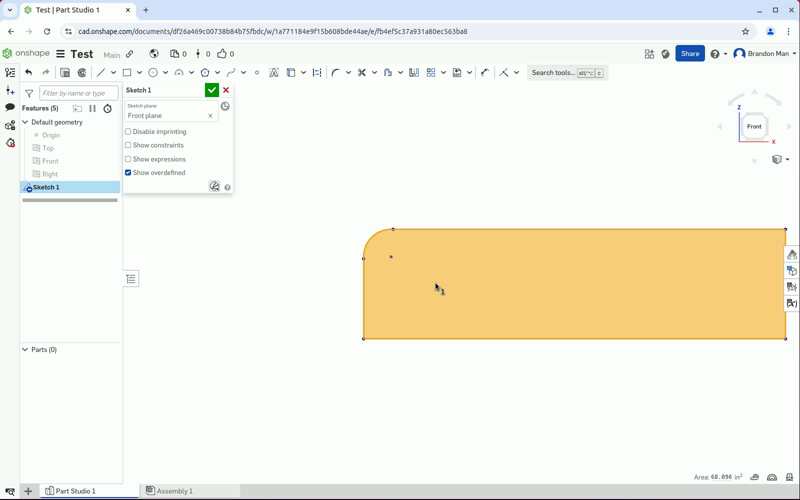
scroll(-6)
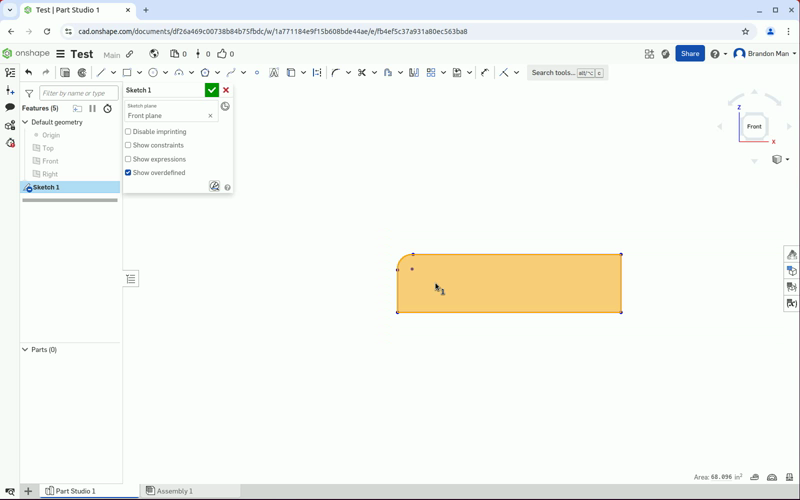
scroll(-6)
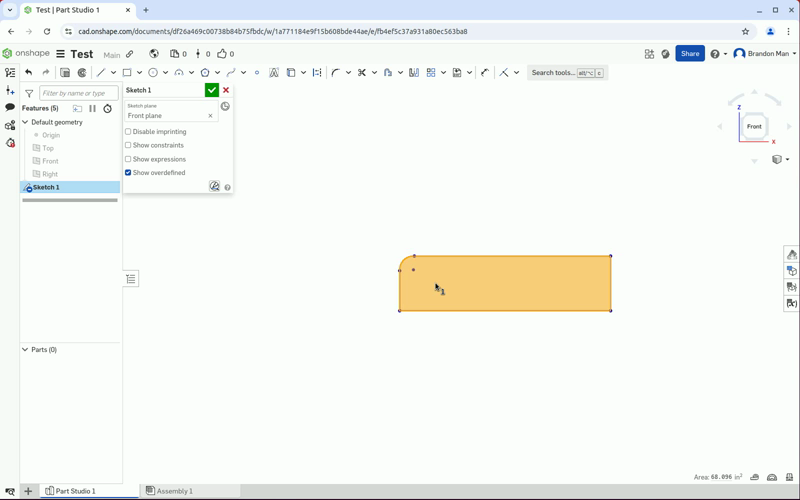
scroll(-6)
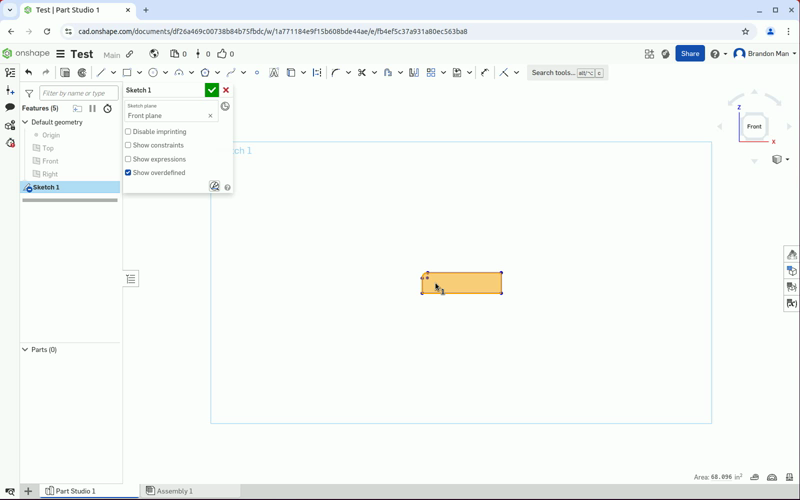
mouse_move(73, 352)
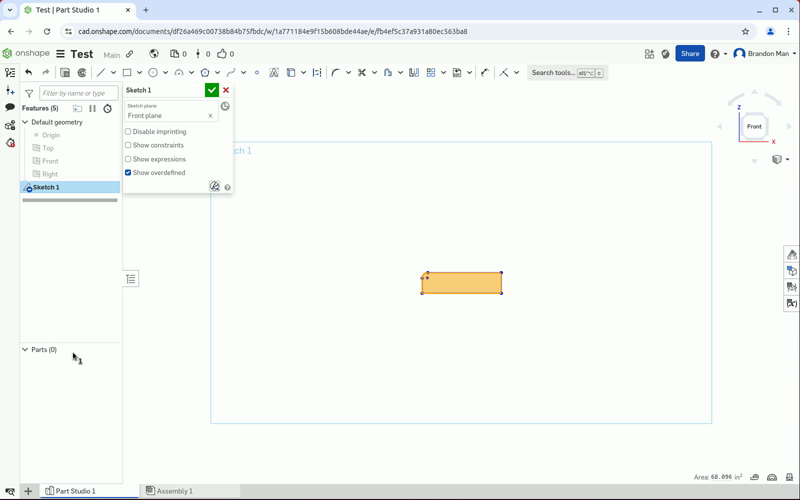
key(shift+y)
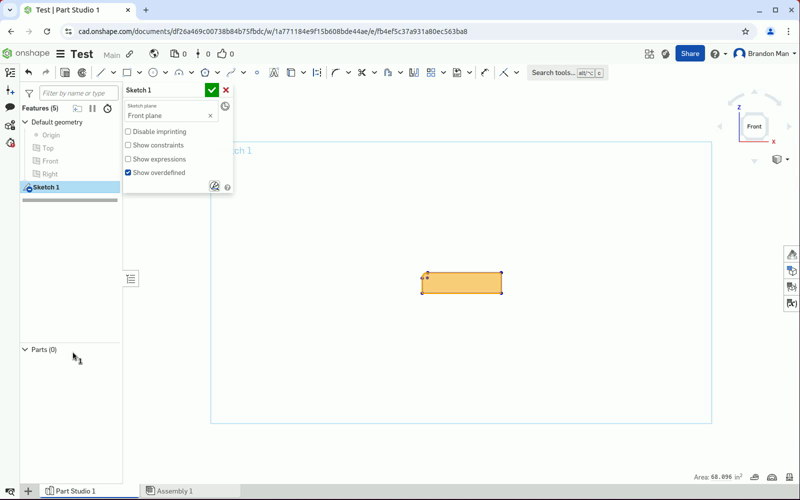
key(shift+e)
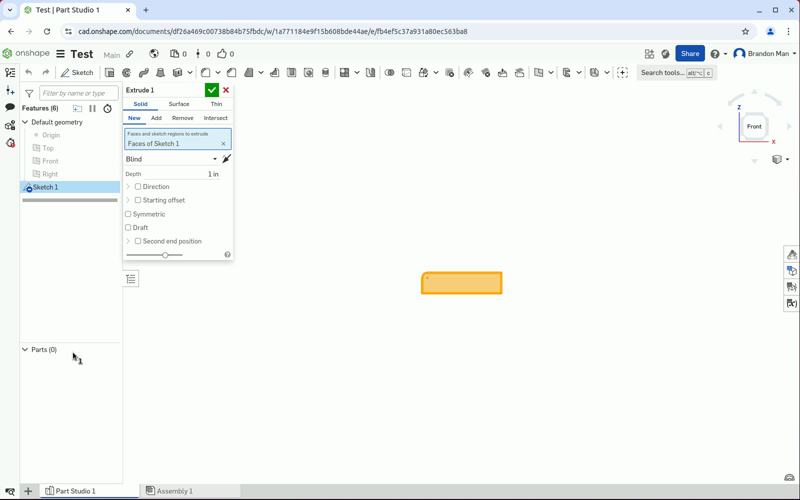
mouse_move(143, 106)
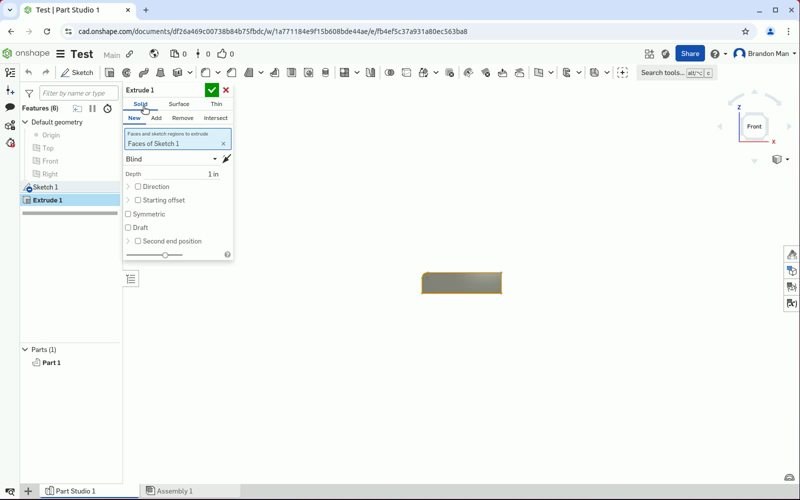
click(143, 106)
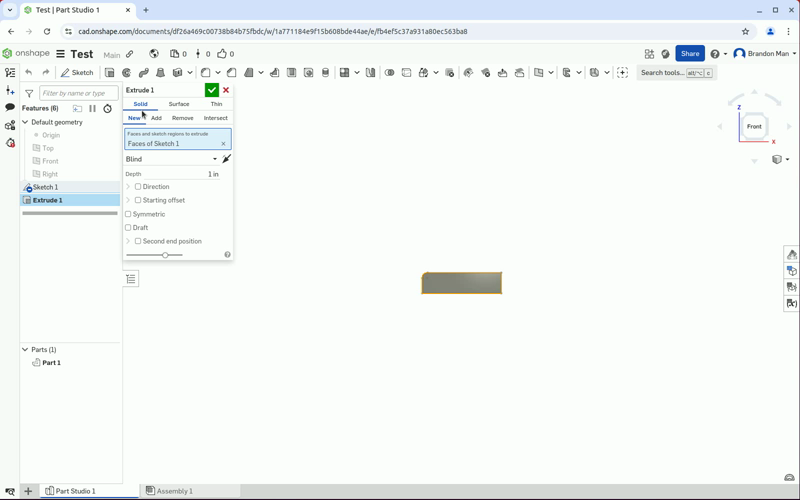
mouse_move(137, 120)
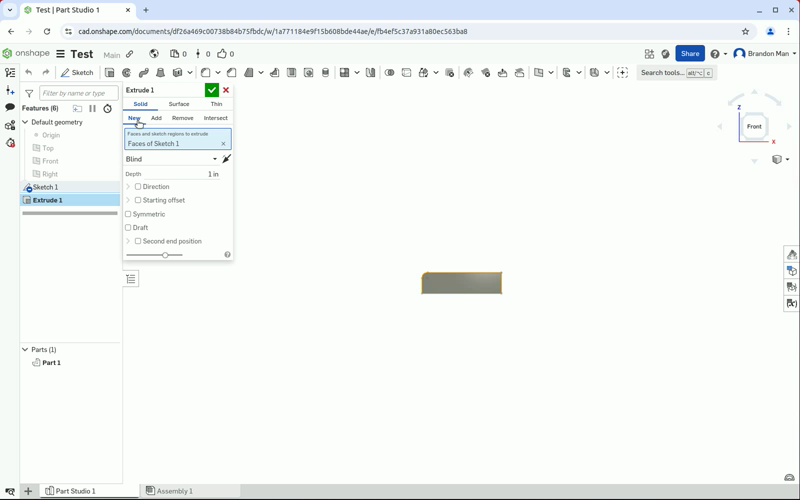
click(137, 120)
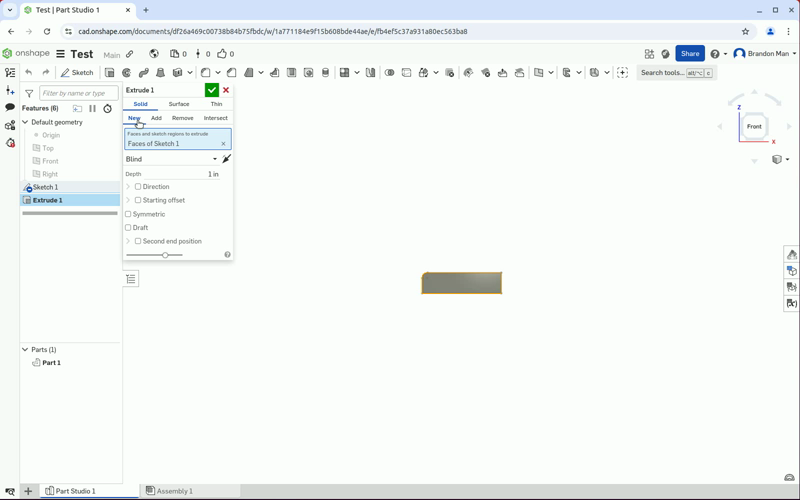
key(tab, 4)
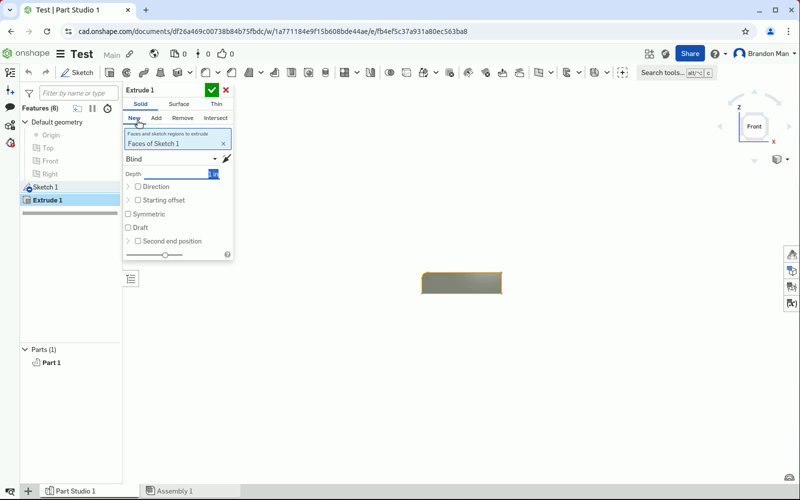
text(-23.108)
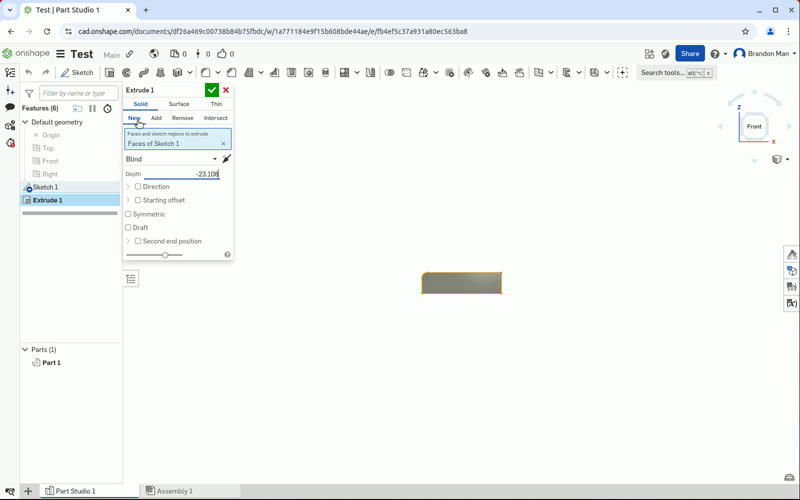
key(enter)
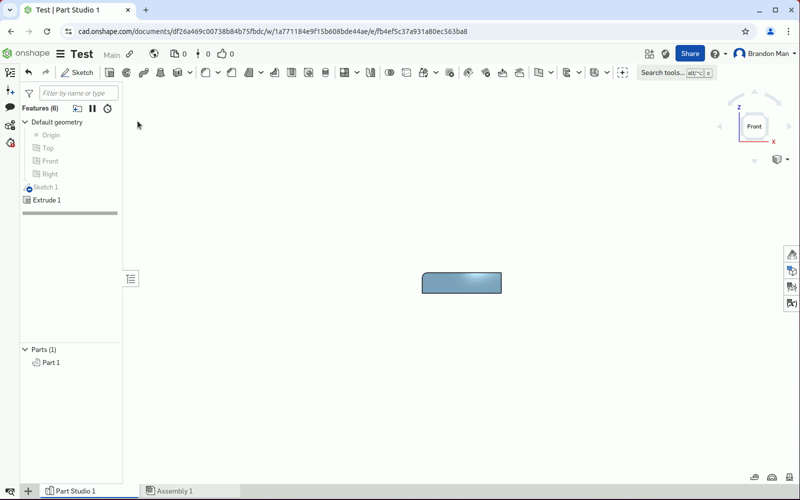
key(shift+h)
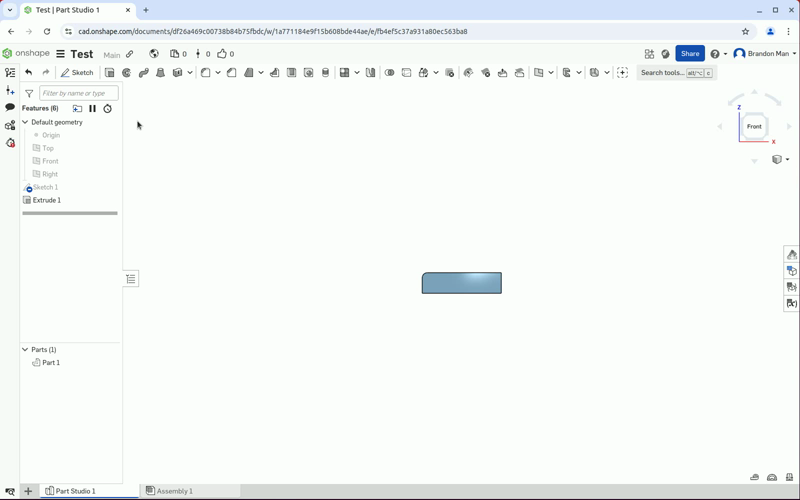
key(shift+h)
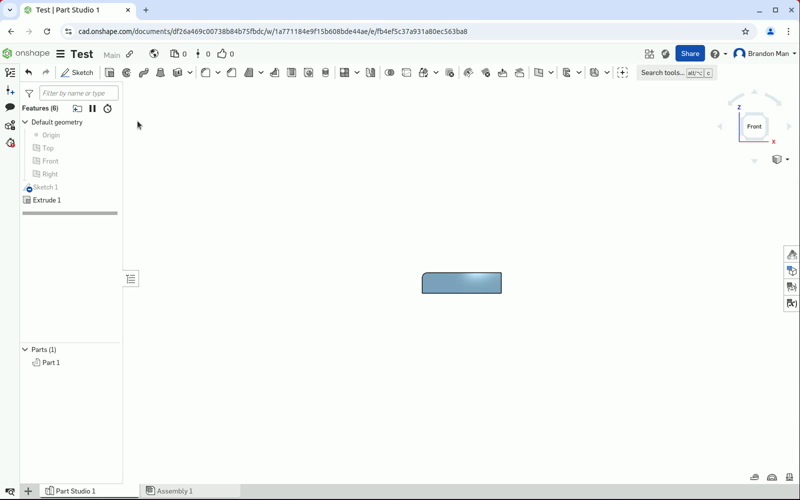
mouse_move(73, 189)
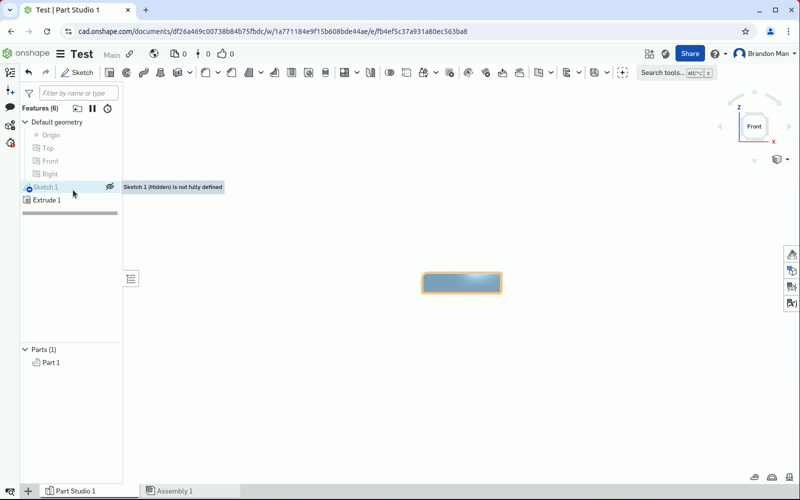
click(73, 189)
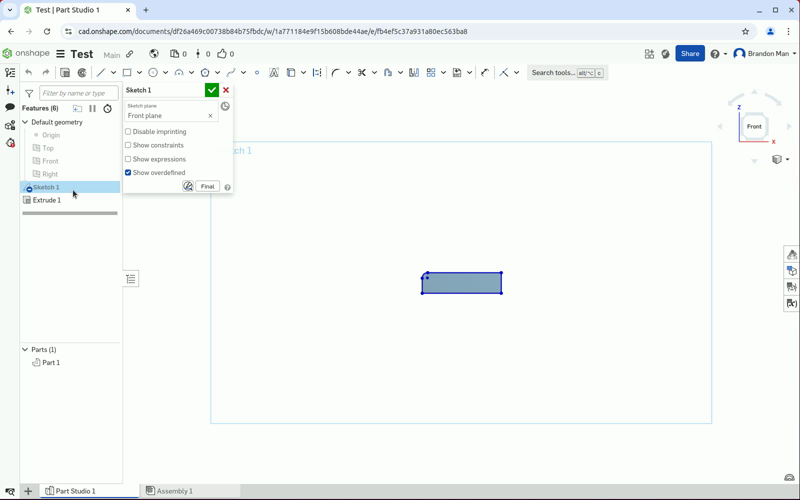
mouse_move(229, 92)
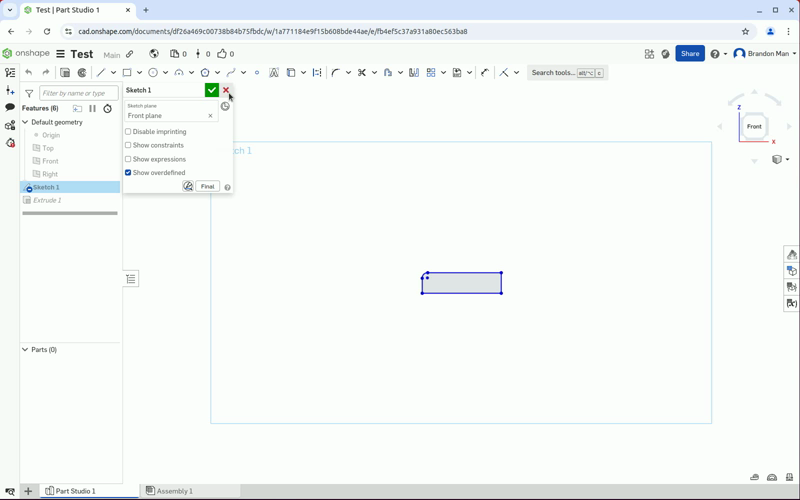
click(229, 92)
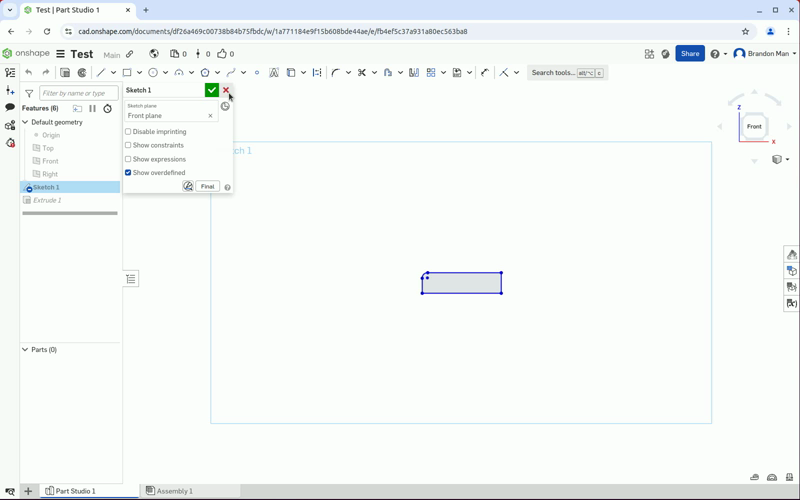
key(shift+s)
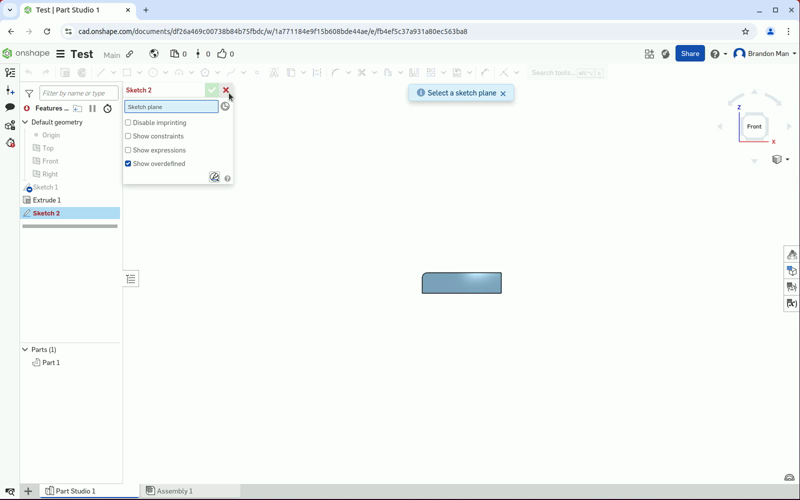
mouse_move(73, 163)
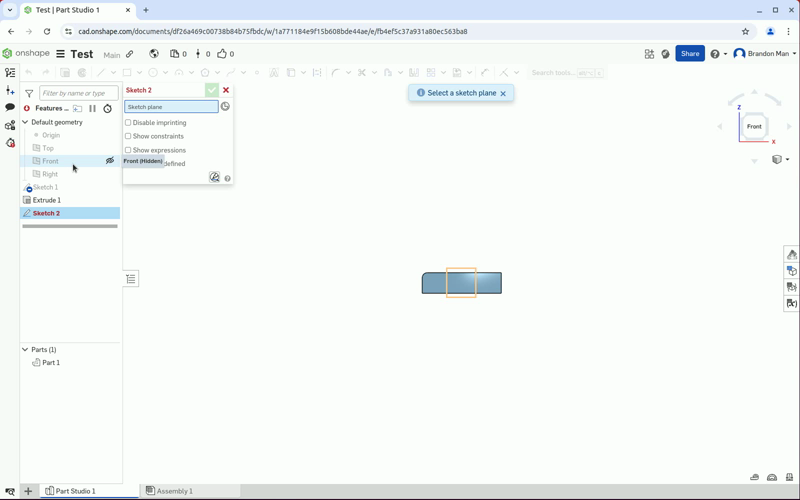
click(73, 163)
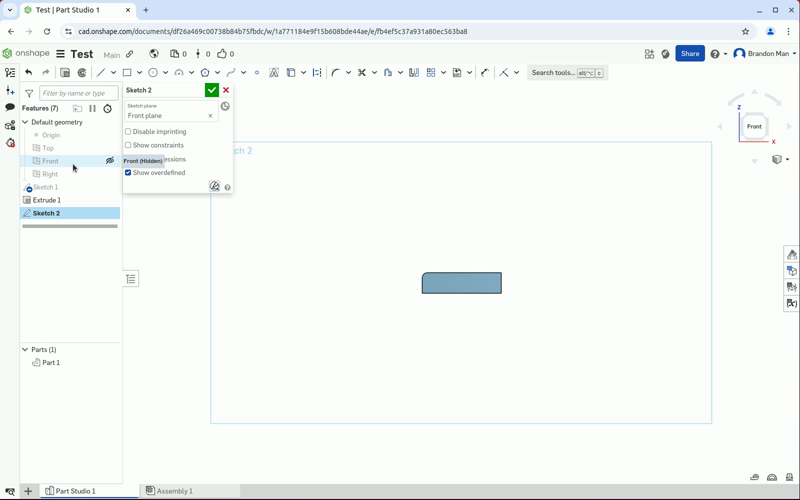
mouse_move(73, 352)
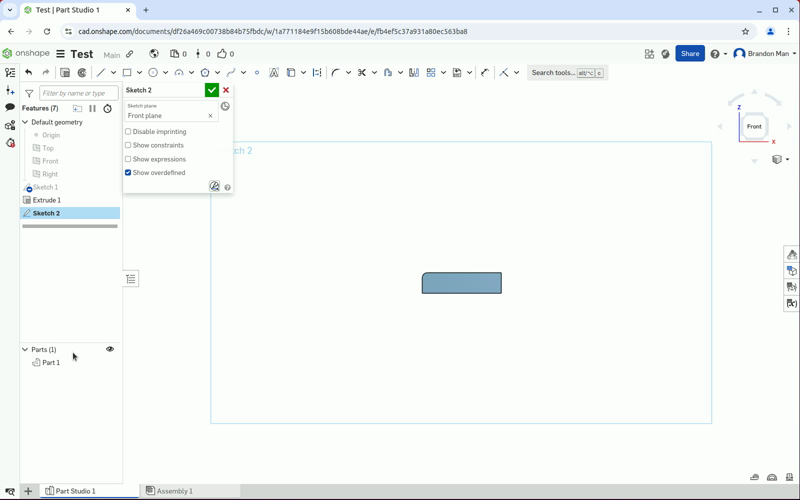
key(y)
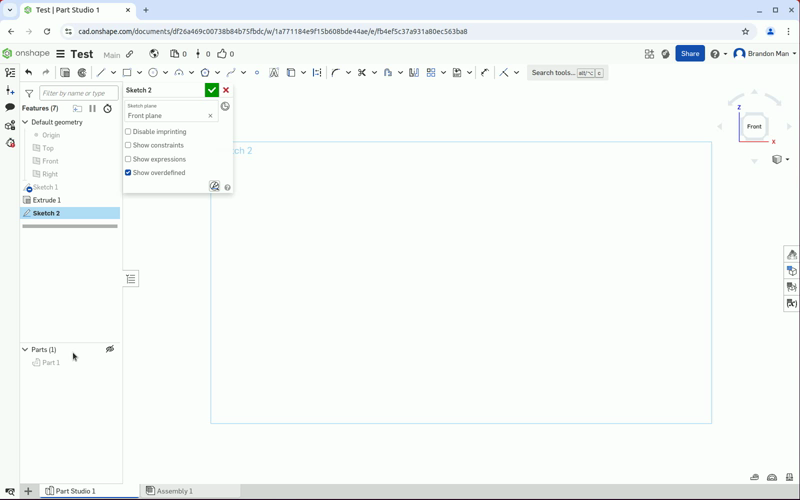
key(l)
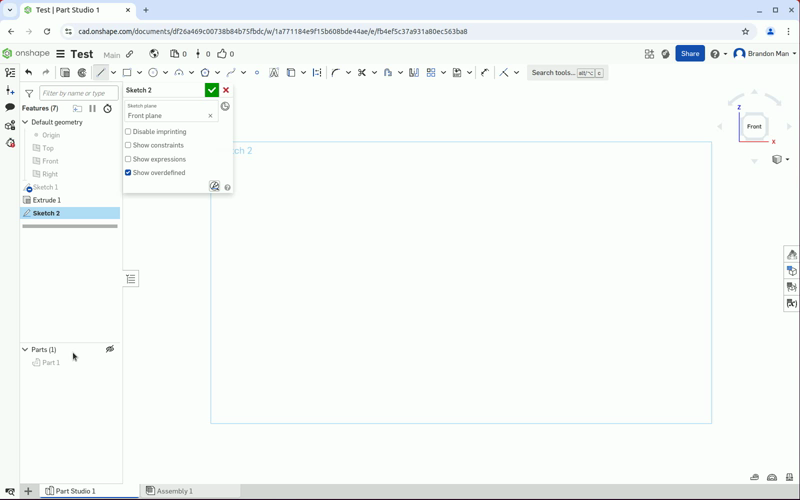
key_down(shift)
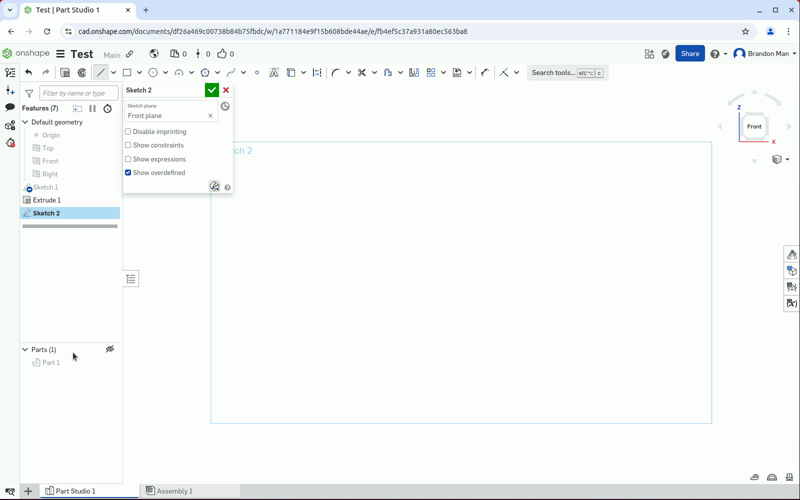
mouse_move(457, 293)
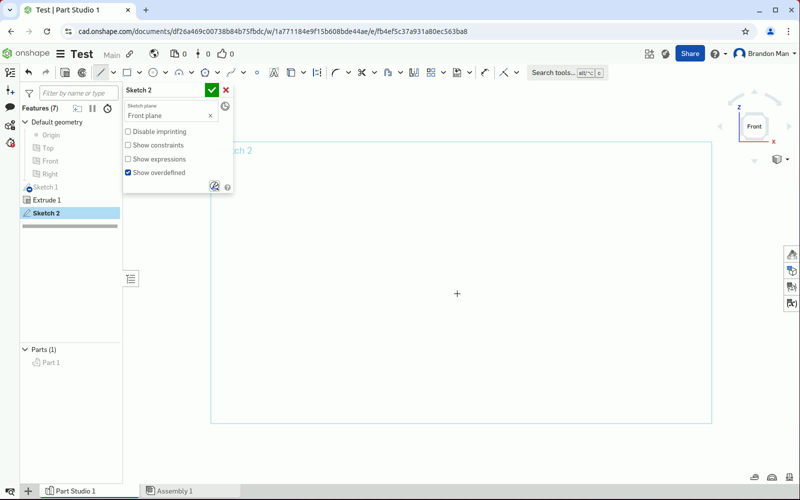
click(457, 293)
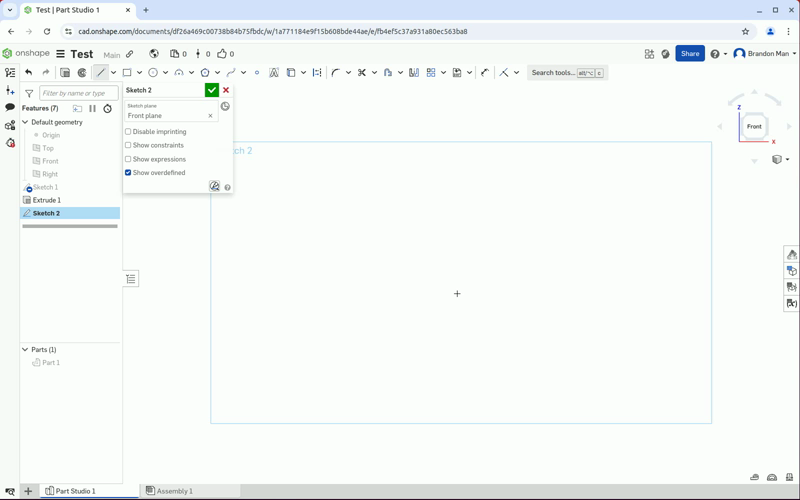
key_up(shift)
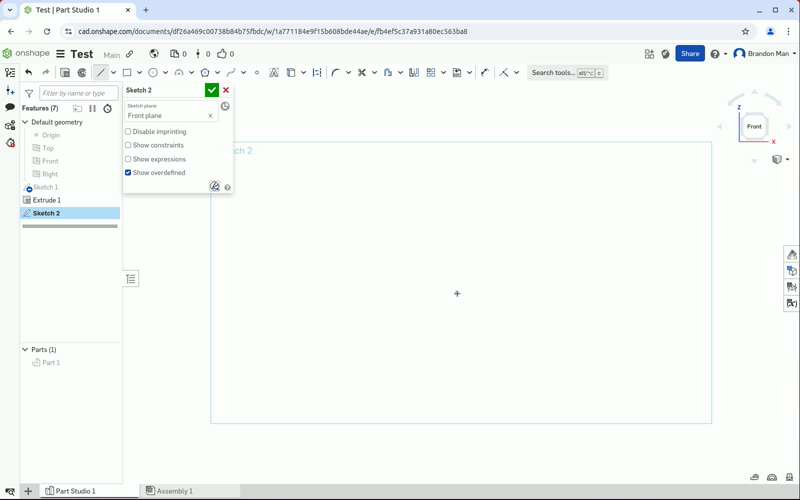
key_down(shift)
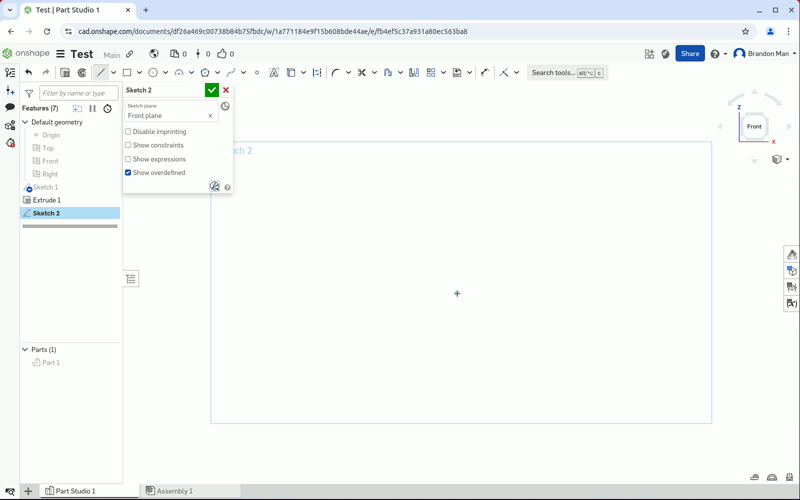
mouse_move(487, 293)
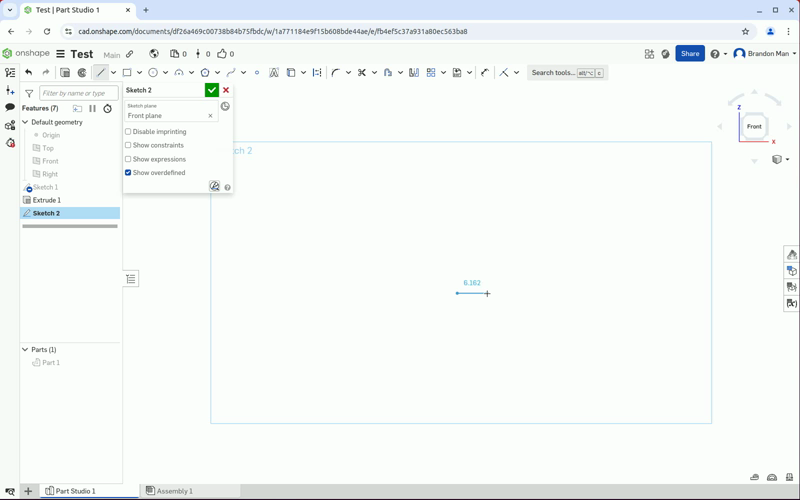
mouse_move(463, 293)
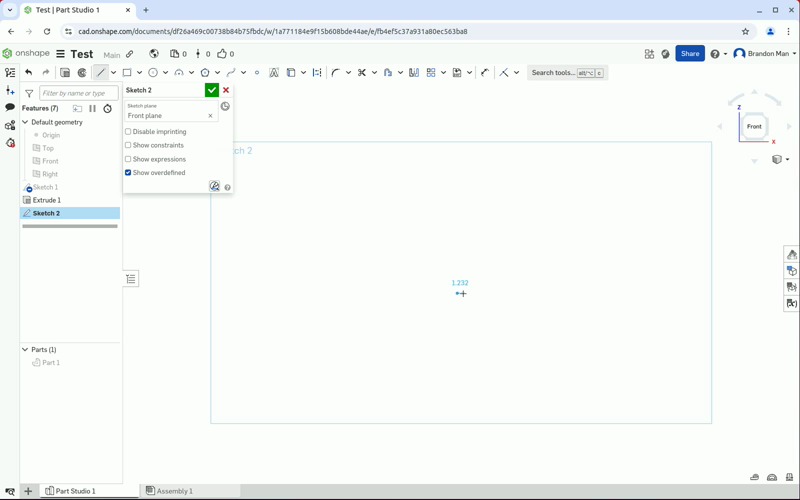
scroll(6)
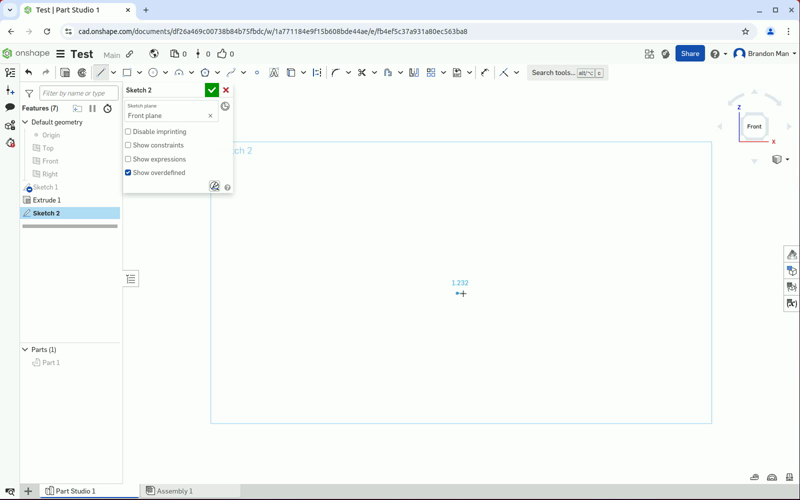
scroll(6)
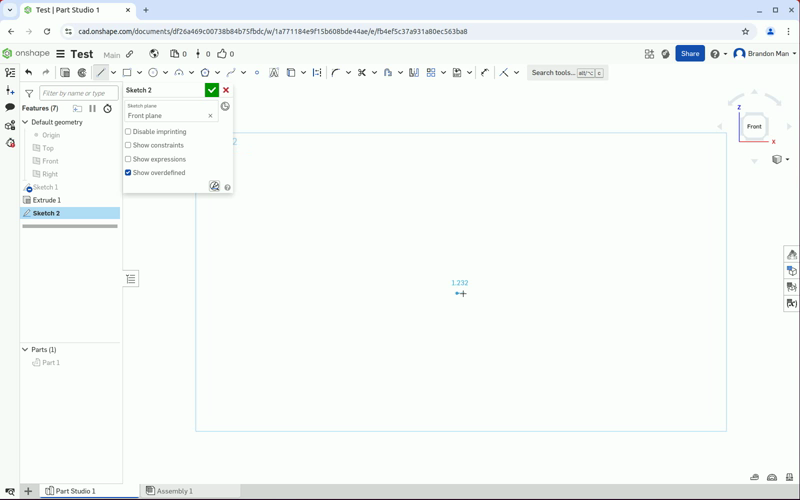
scroll(6)
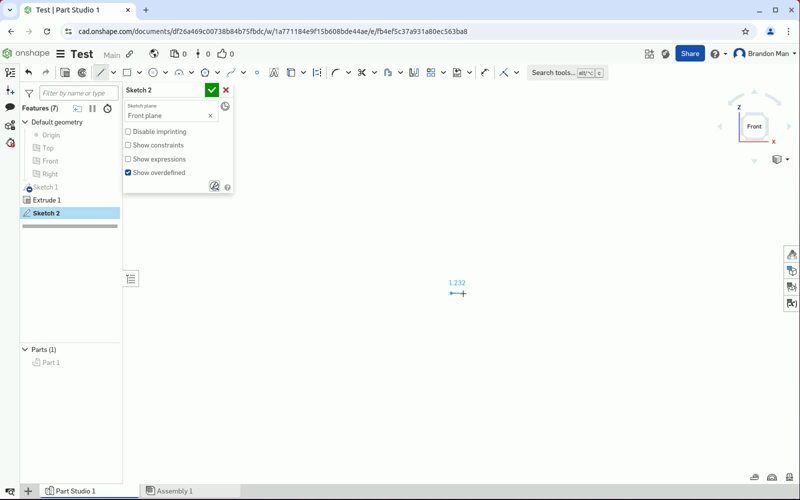
scroll(6)
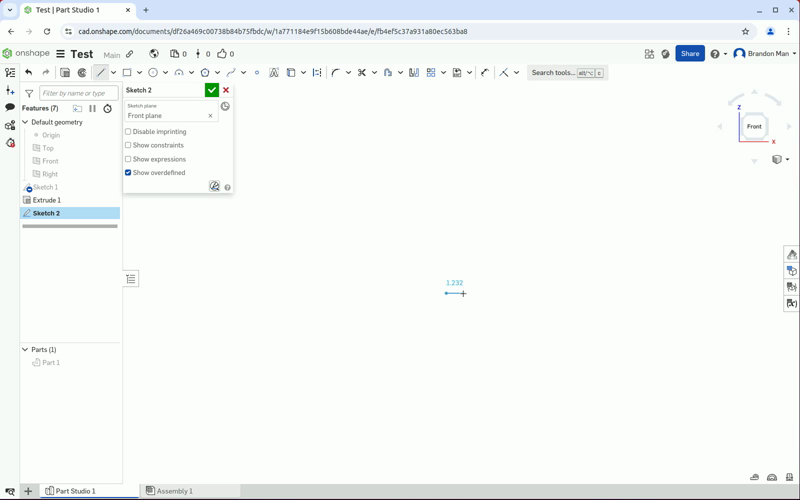
scroll(6)
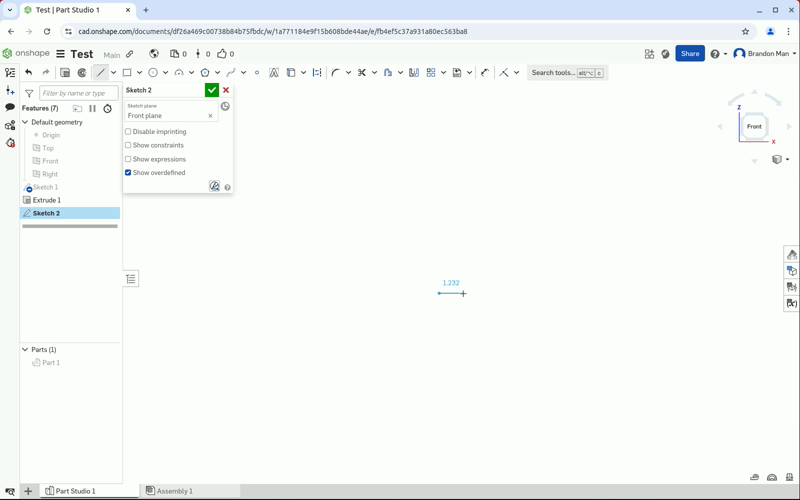
scroll(6)
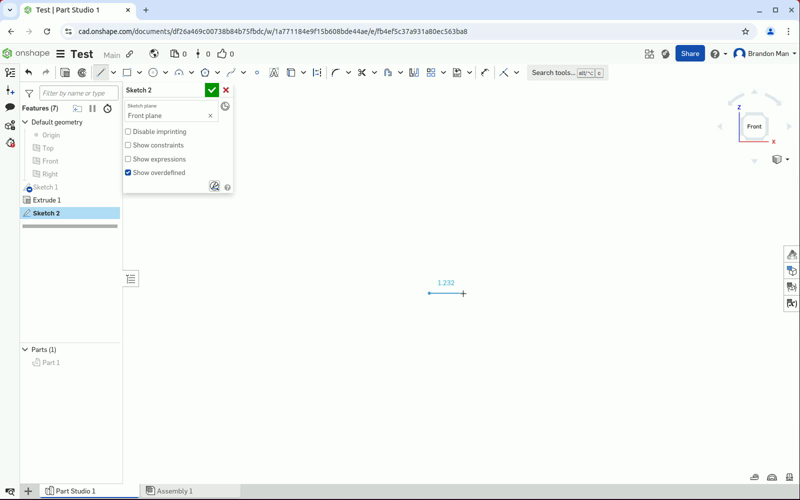
scroll(6)
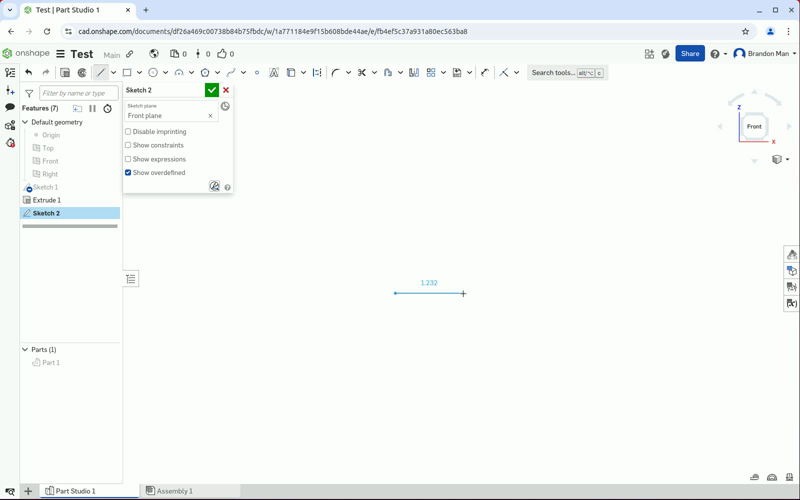
click(463, 293)
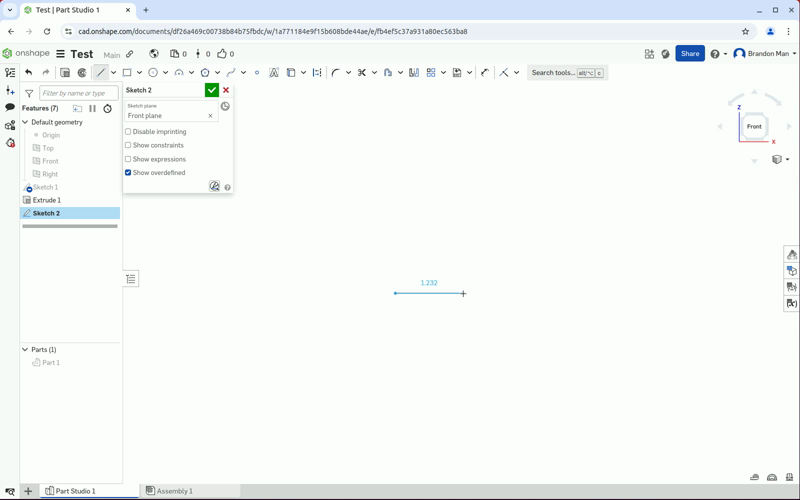
scroll(-6)
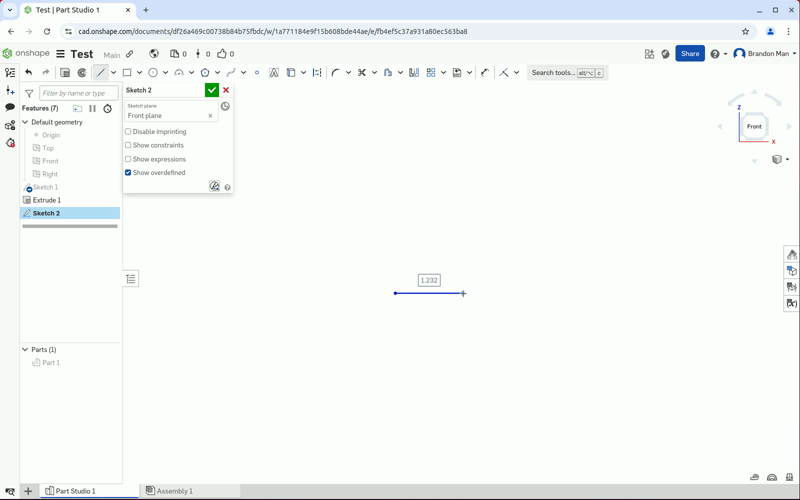
scroll(-6)
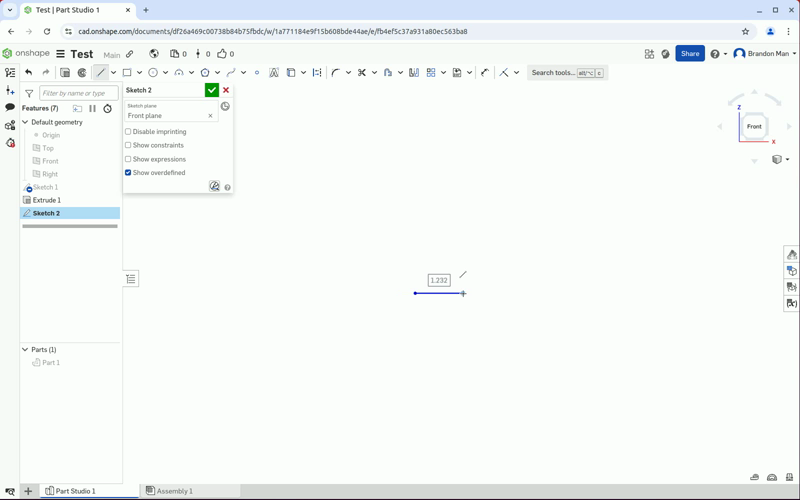
scroll(-6)
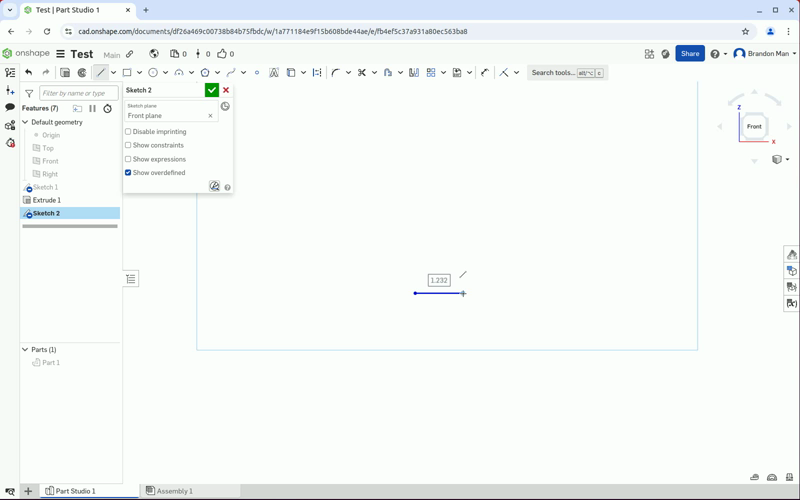
scroll(-6)
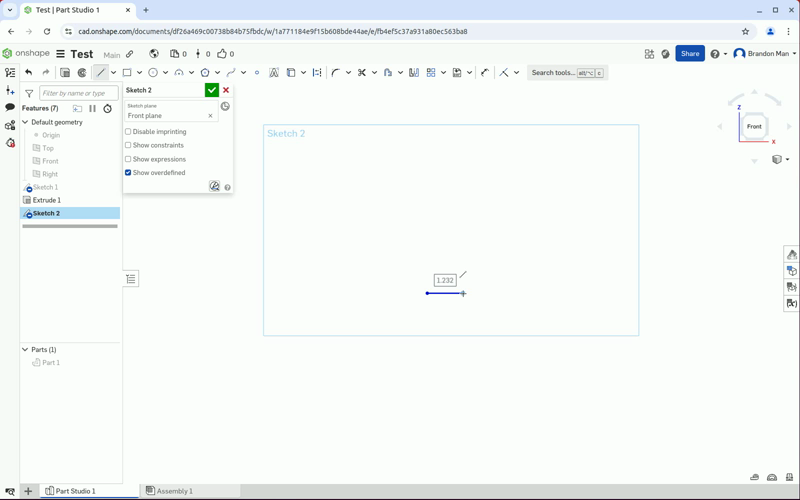
scroll(-6)
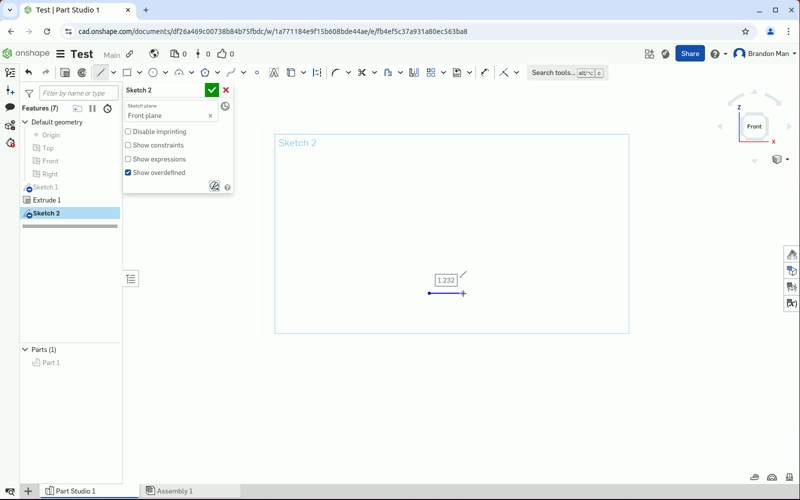
scroll(-6)
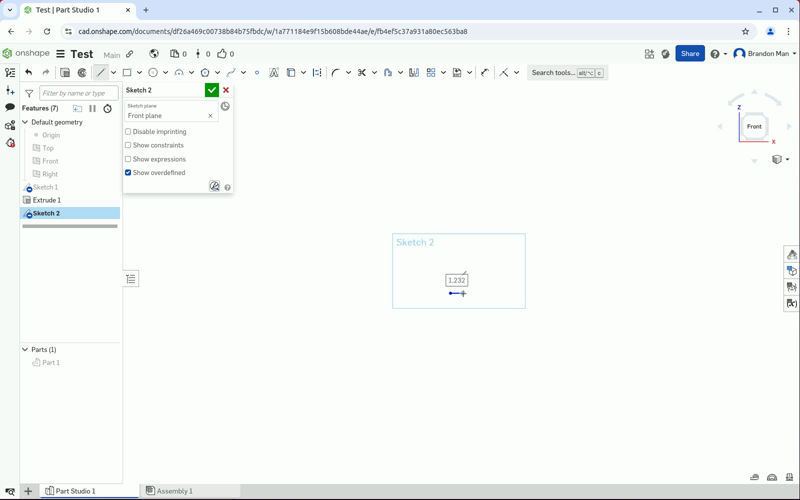
scroll(-6)
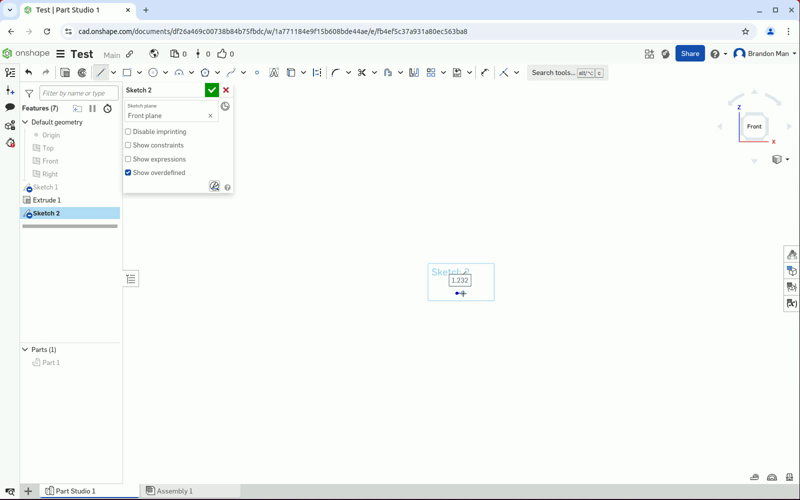
key_up(shift)
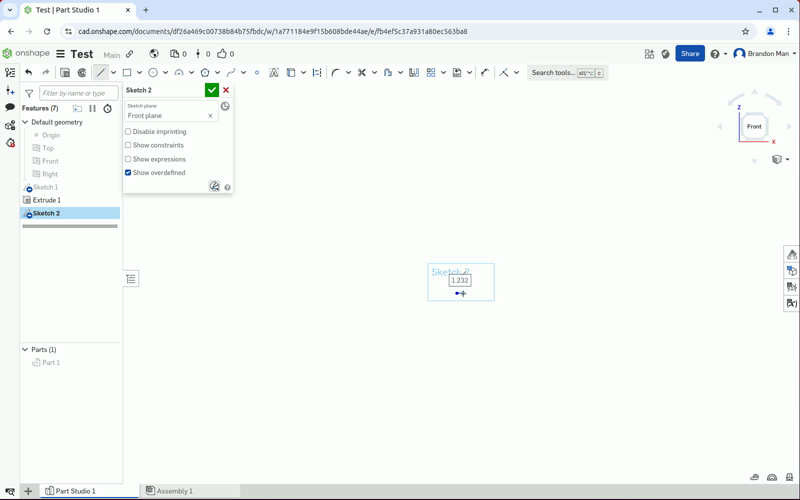
key(esc)
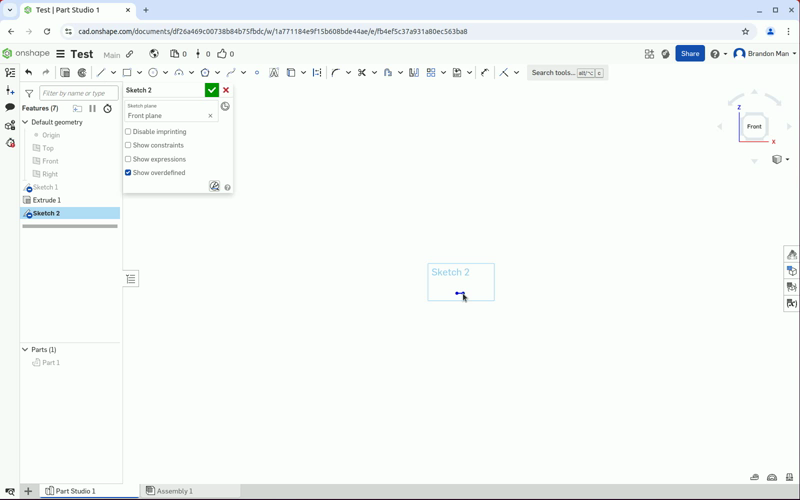
key(a)
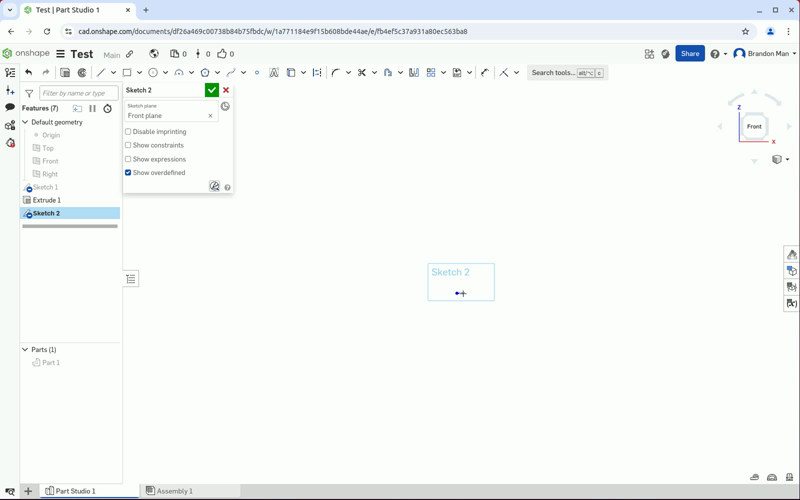
mouse_move(463, 293)
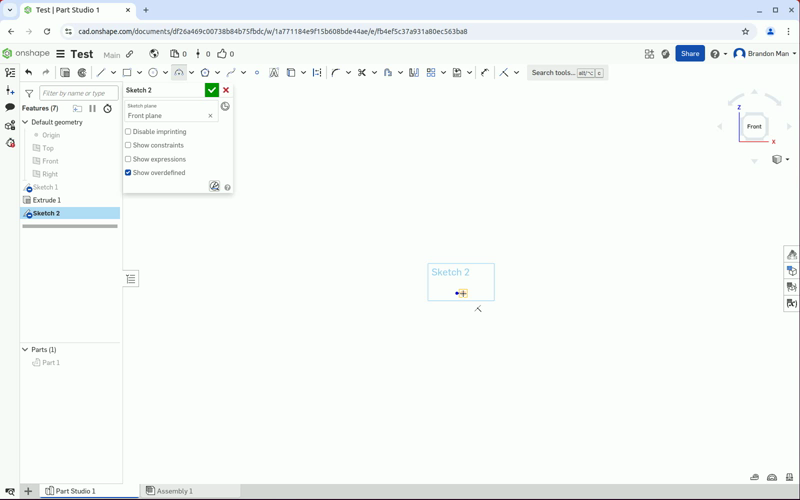
click(463, 293)
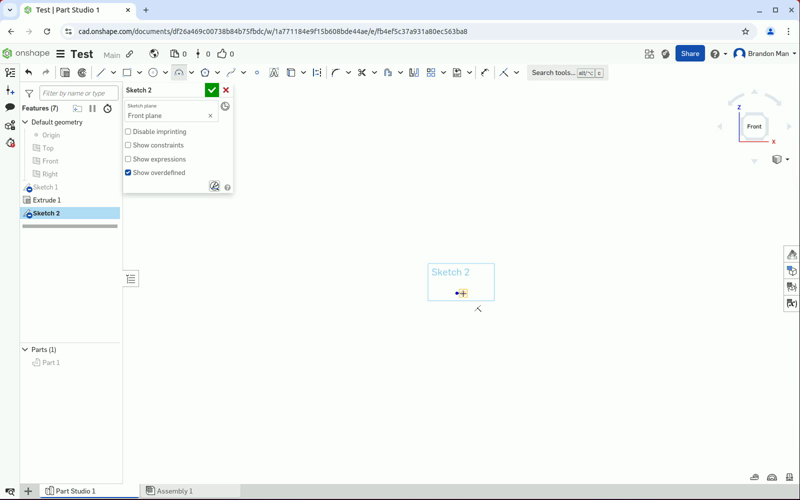
key_down(shift)
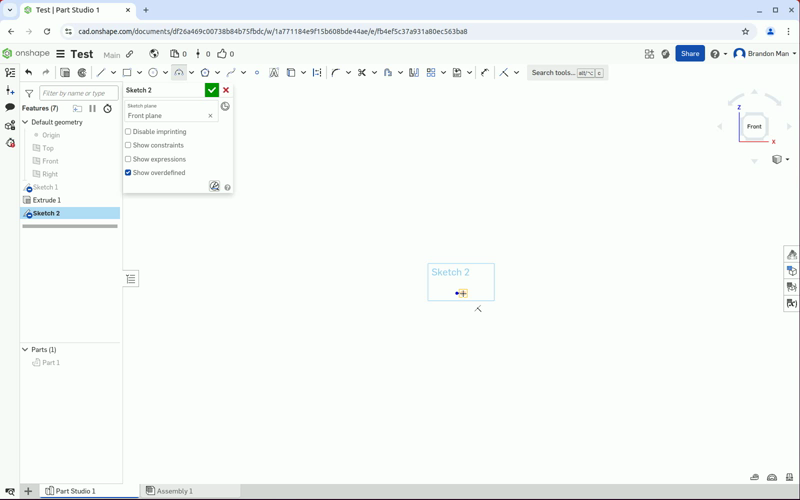
mouse_move(463, 272)
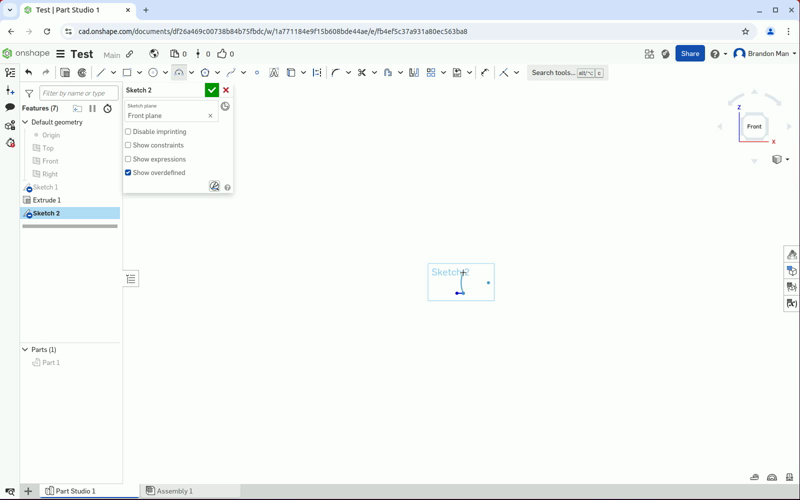
click(463, 272)
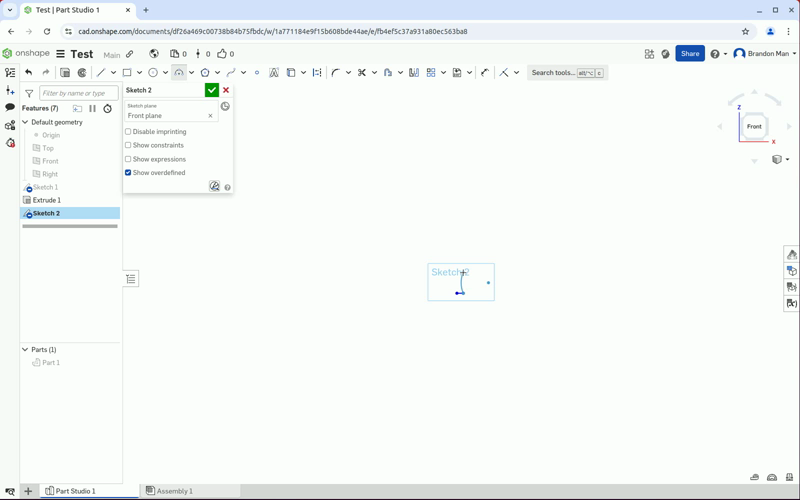
mouse_move(471, 282)
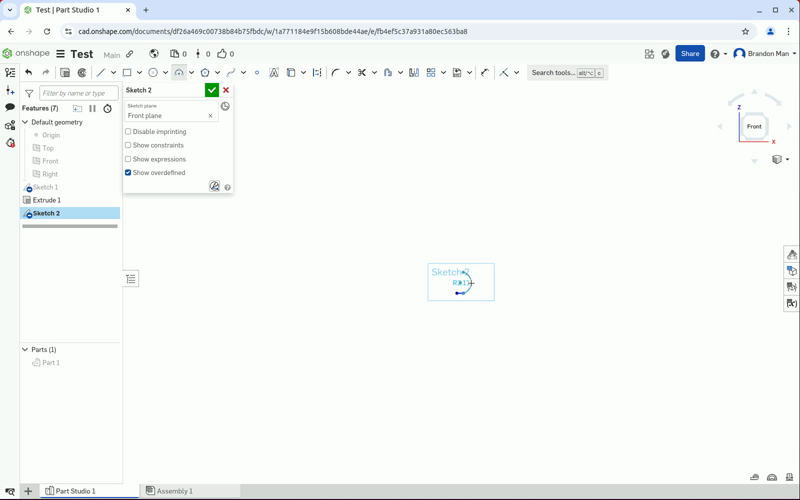
click(471, 282)
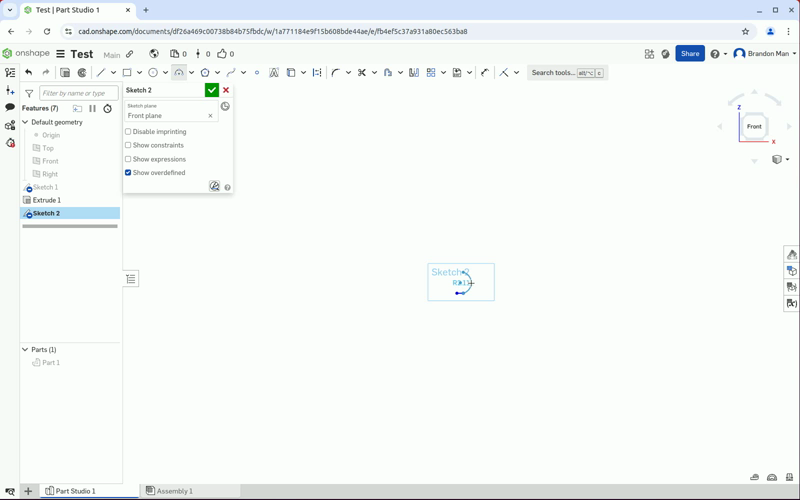
key_up(shift)
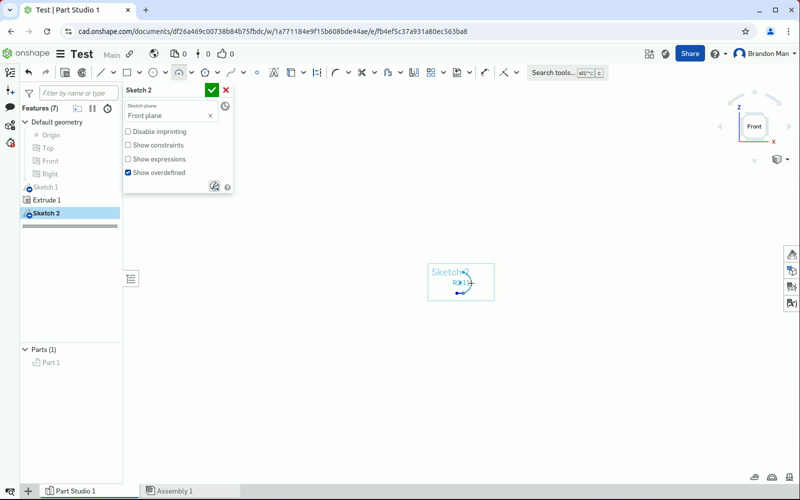
key(esc)
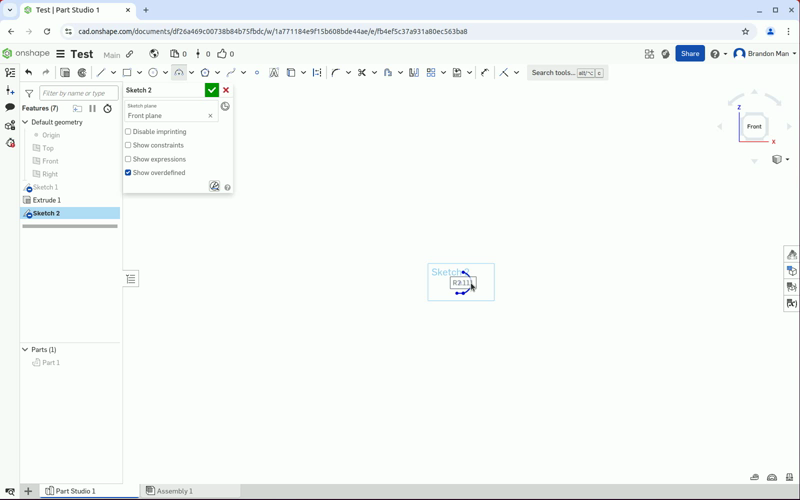
key(l)
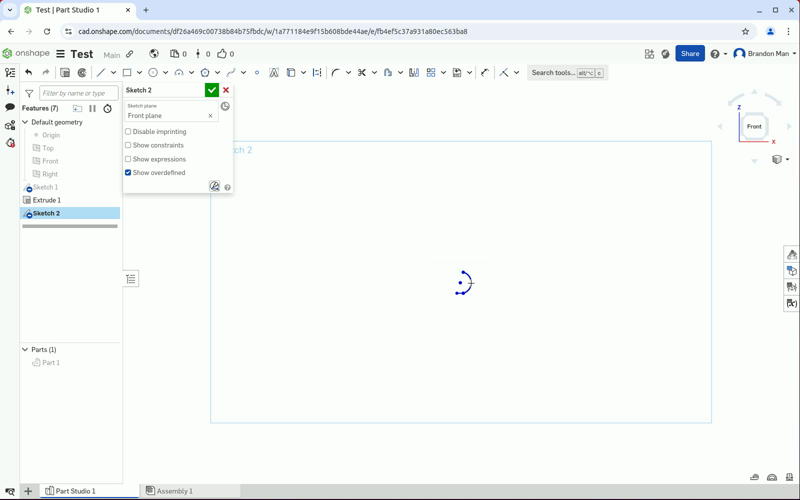
mouse_move(463, 272)
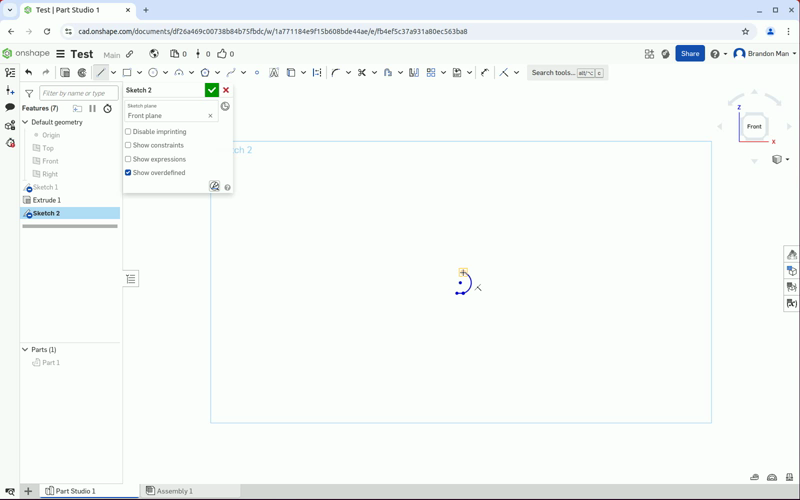
click(463, 272)
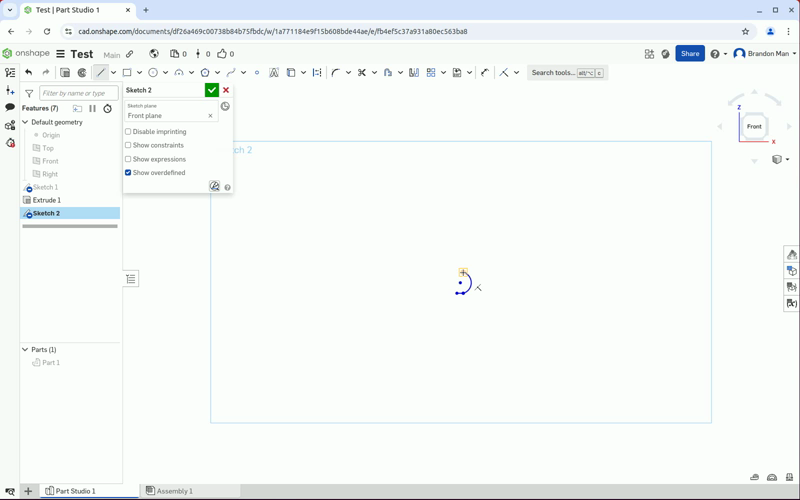
key_down(shift)
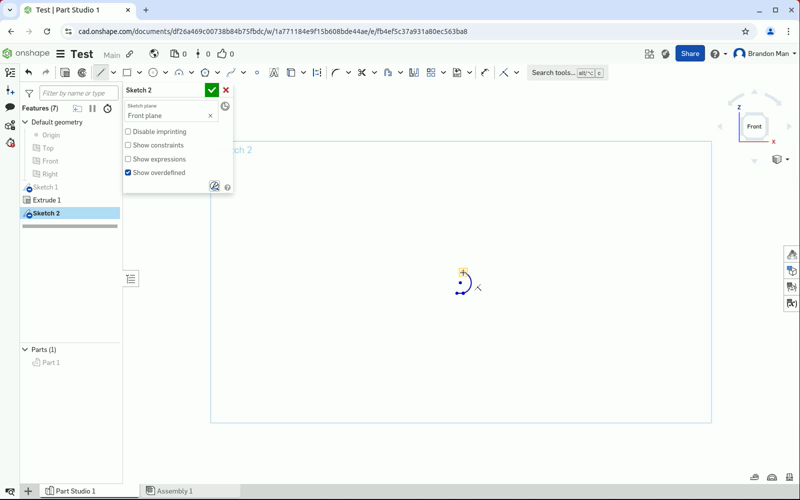
mouse_move(493, 272)
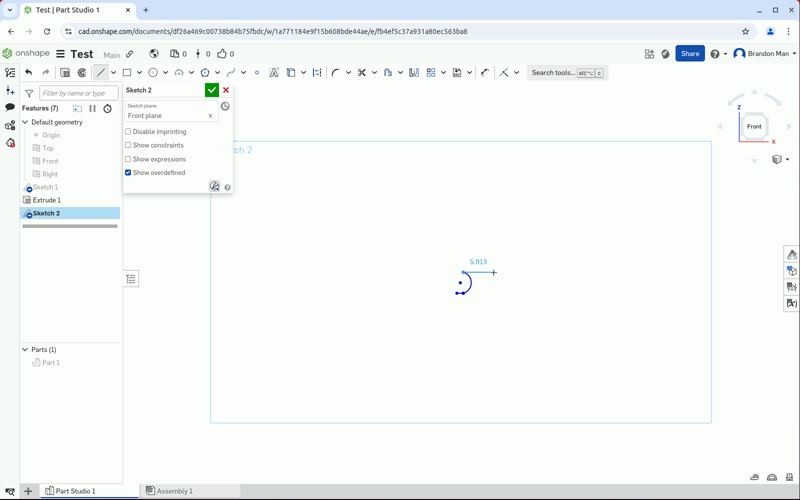
mouse_move(457, 272)
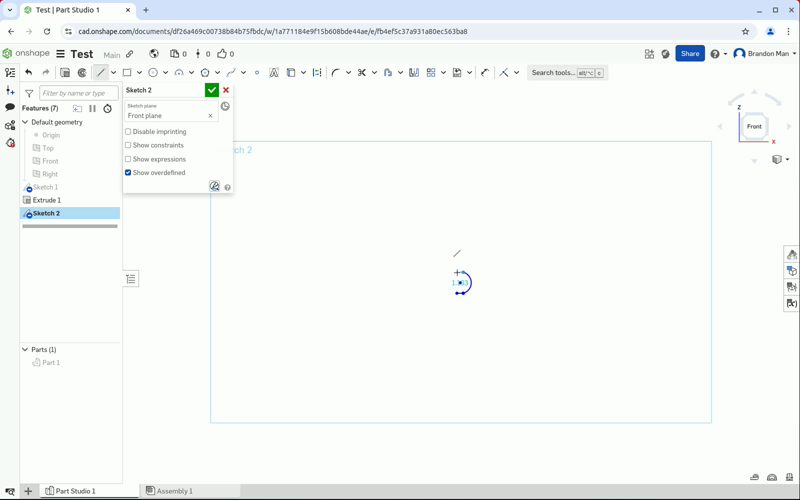
scroll(6)
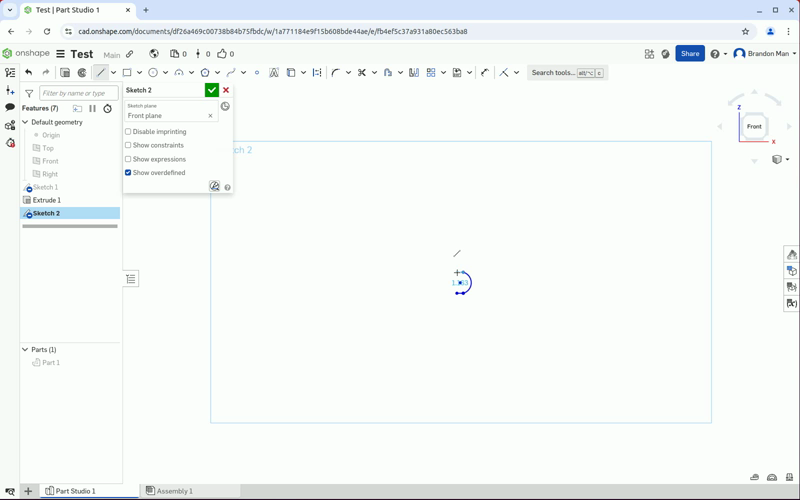
scroll(6)
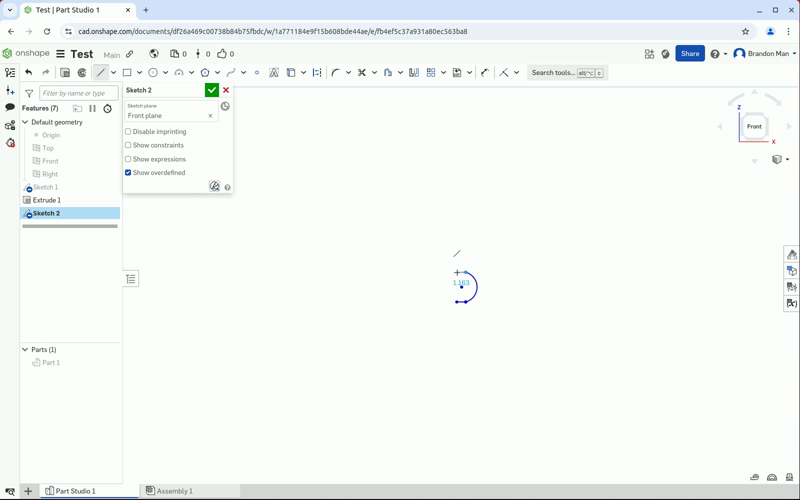
scroll(6)
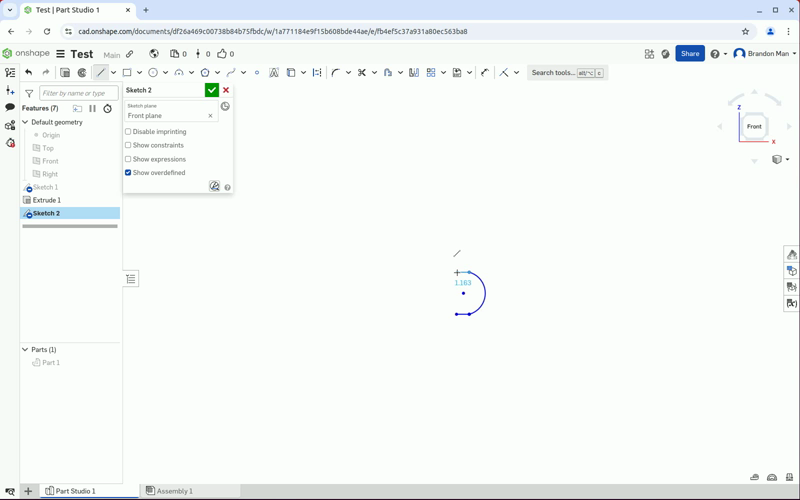
scroll(6)
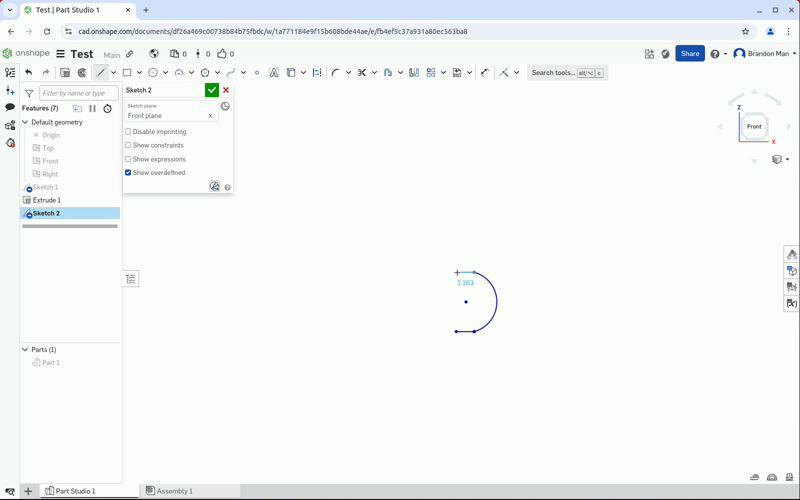
scroll(6)
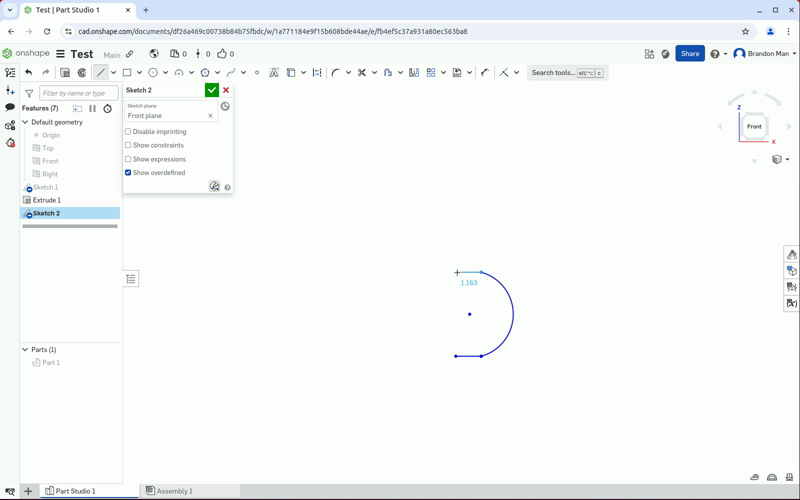
scroll(6)
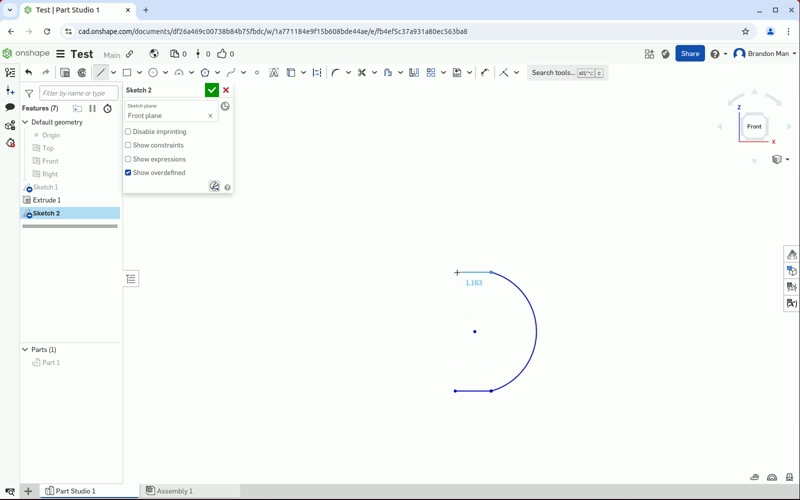
scroll(6)
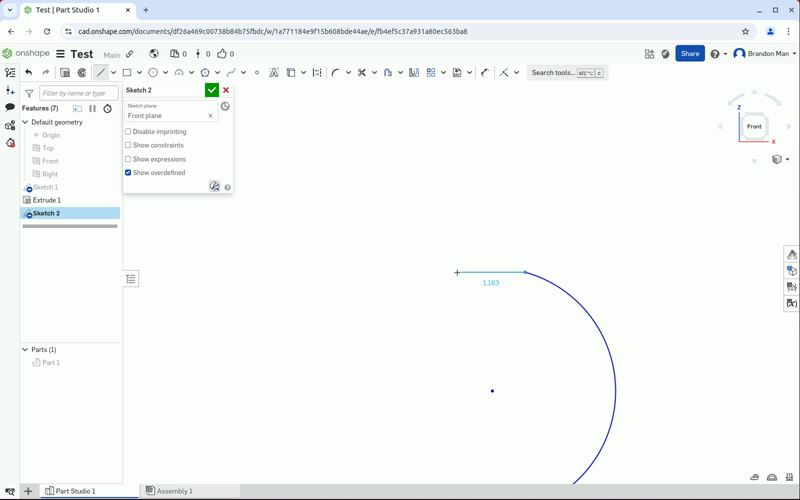
click(457, 272)
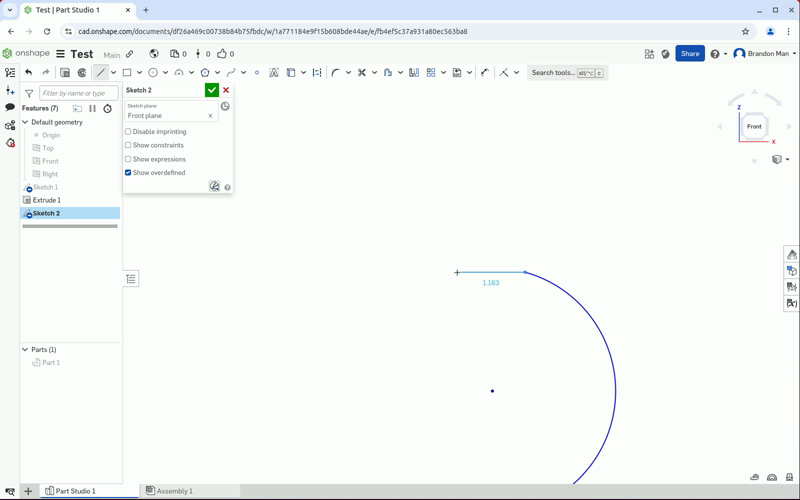
scroll(-6)
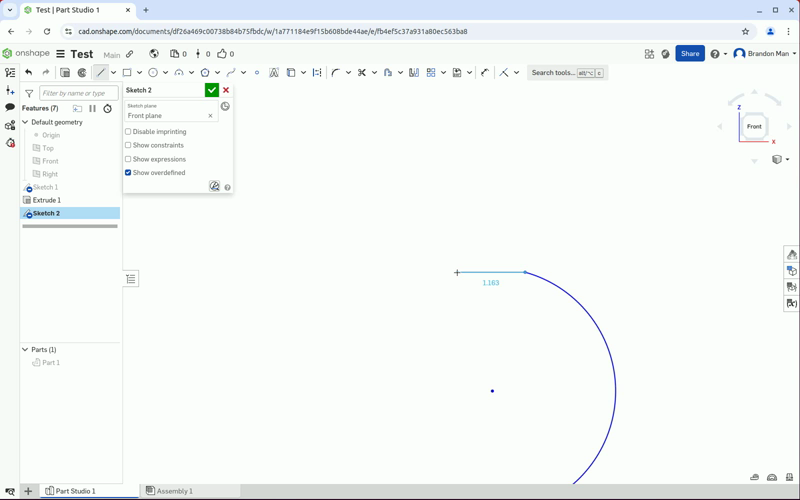
scroll(-6)
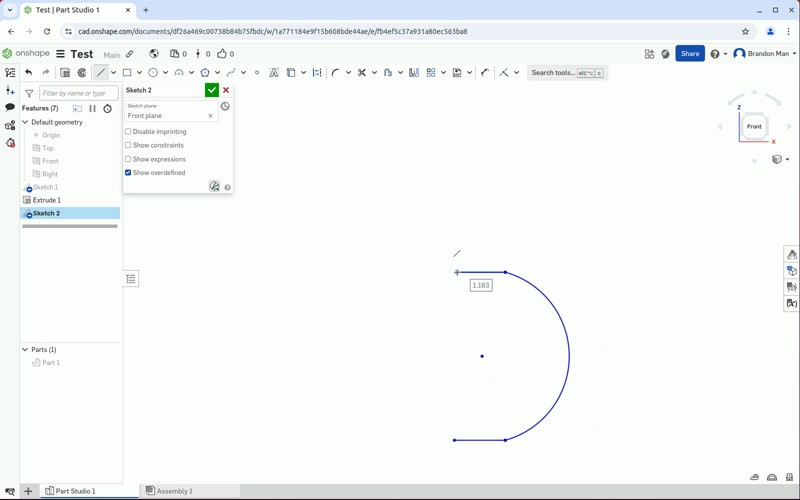
scroll(-6)
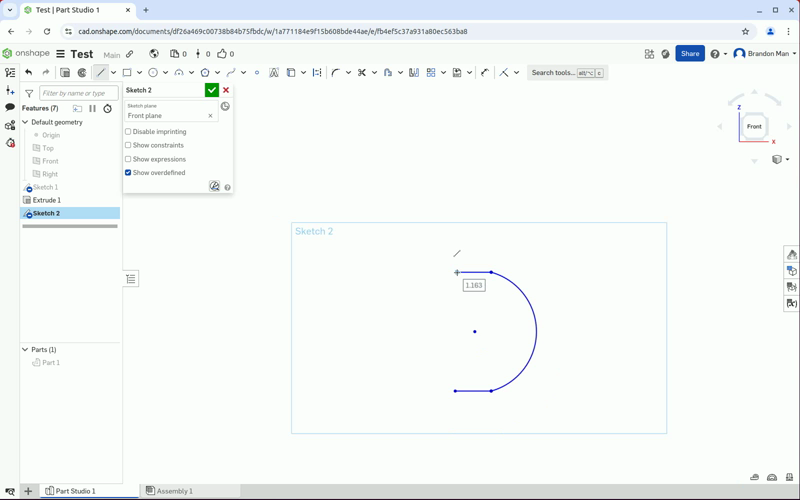
scroll(-6)
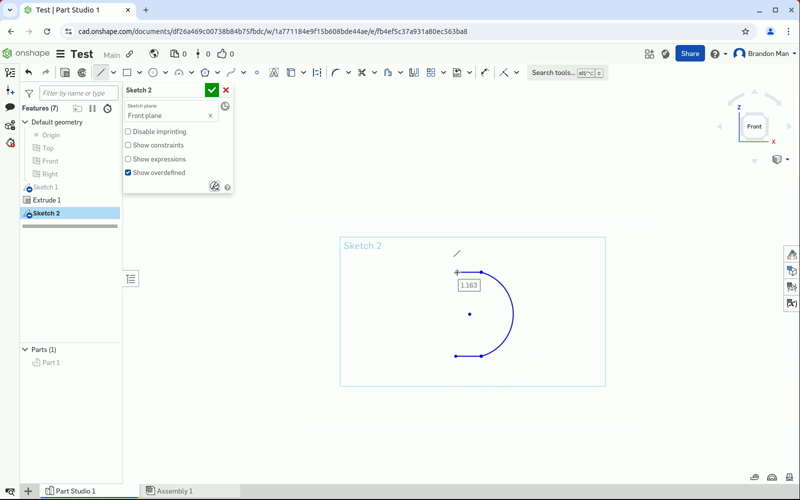
scroll(-6)
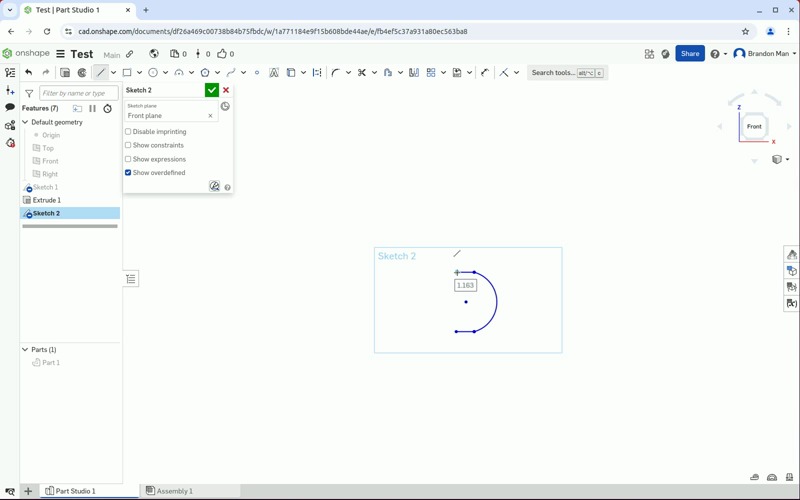
scroll(-6)
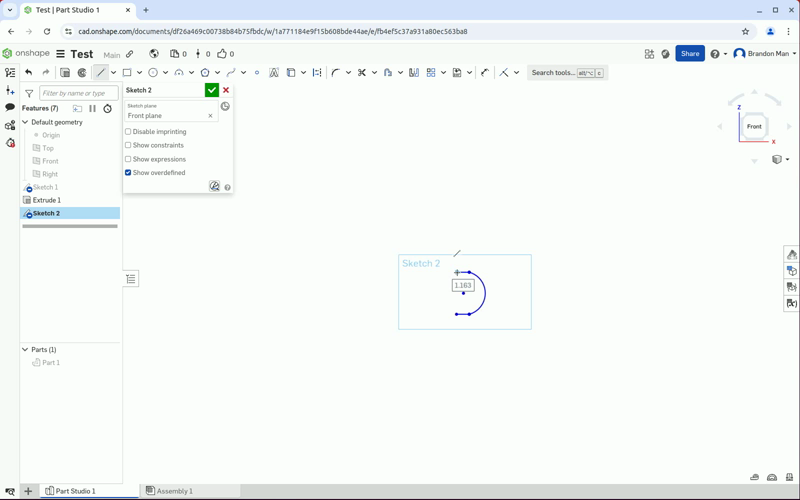
scroll(-6)
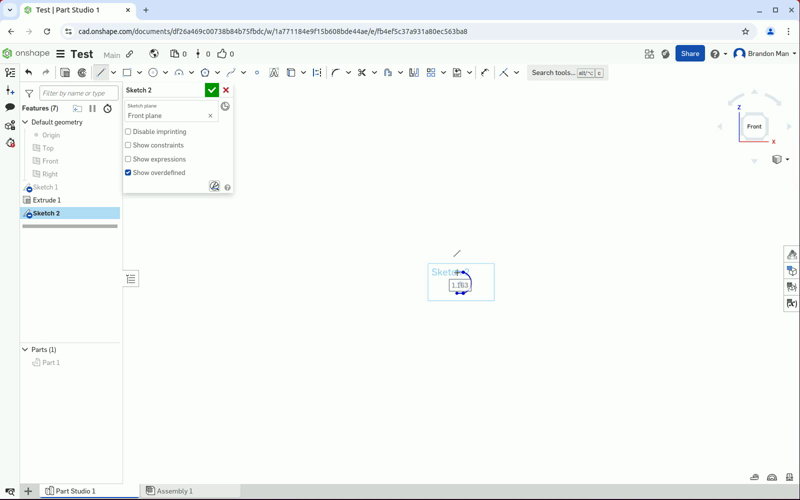
key_up(shift)
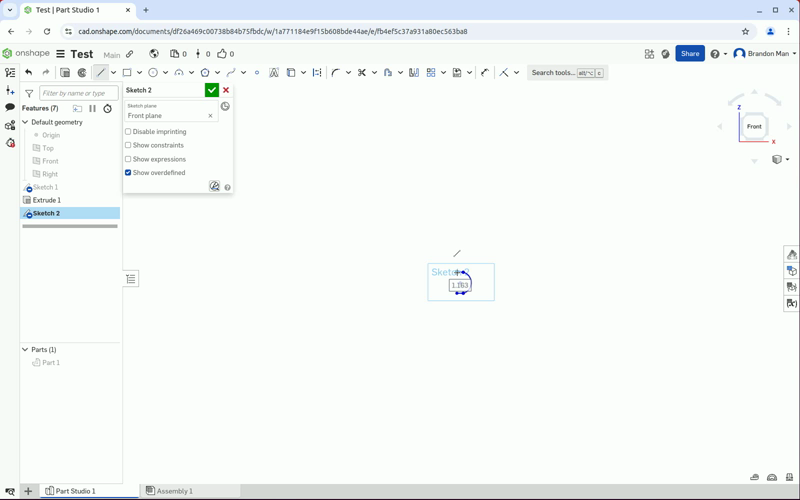
key(esc)
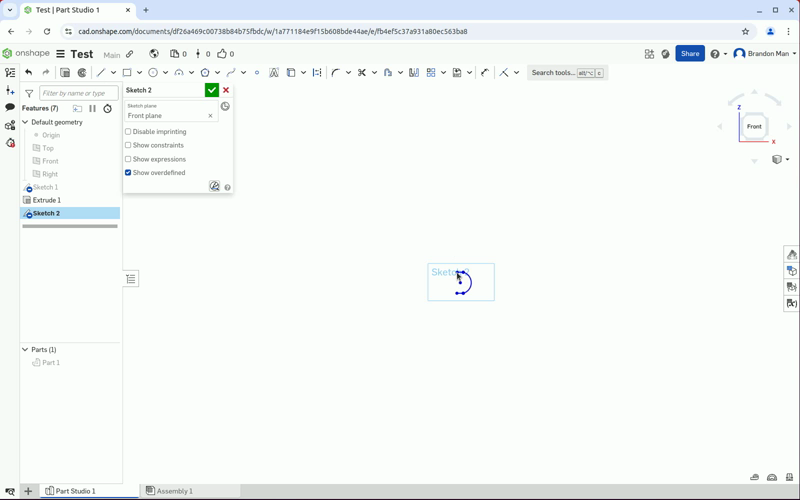
key(a)
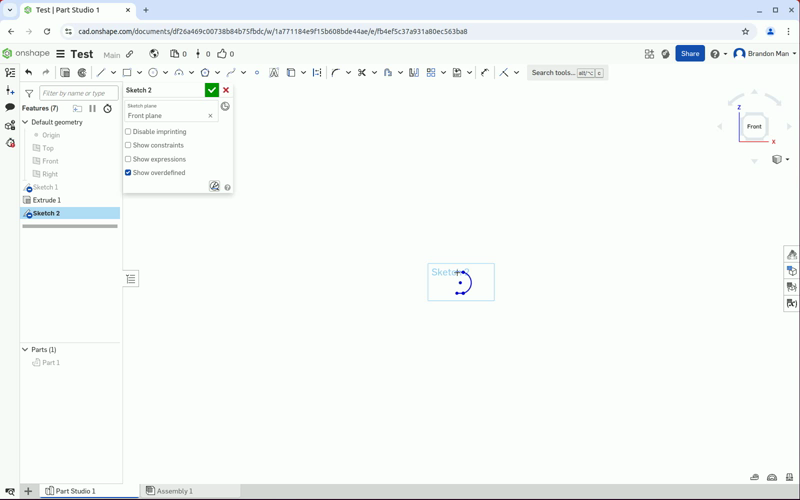
mouse_move(457, 272)
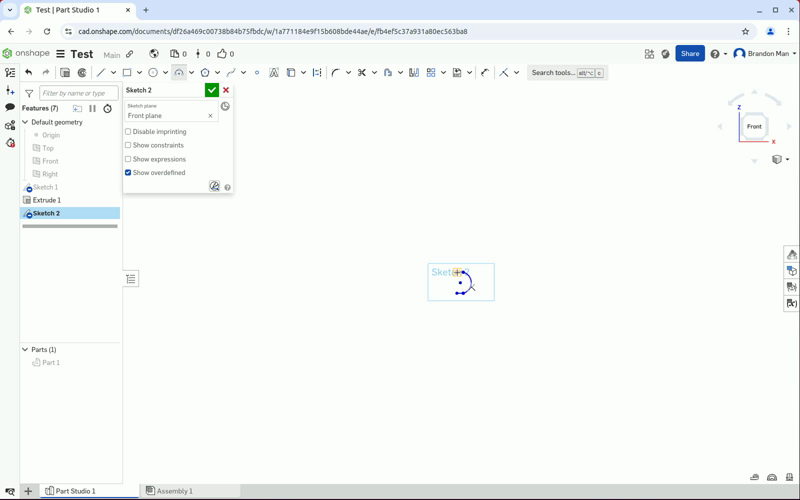
click(457, 272)
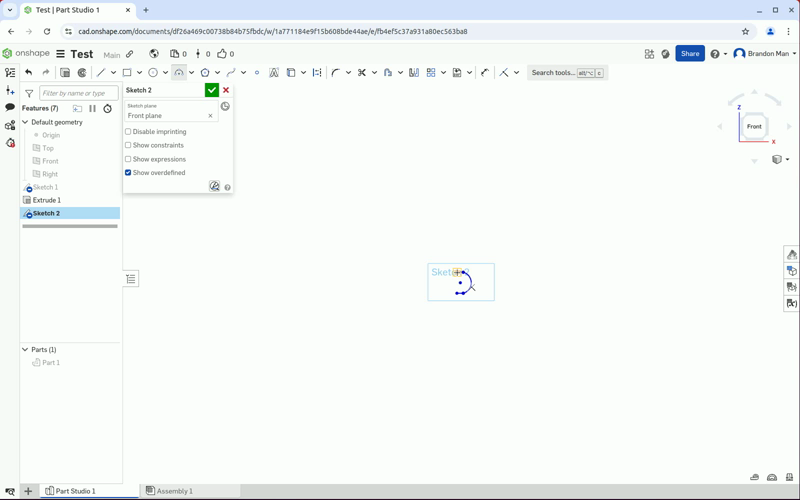
mouse_move(457, 293)
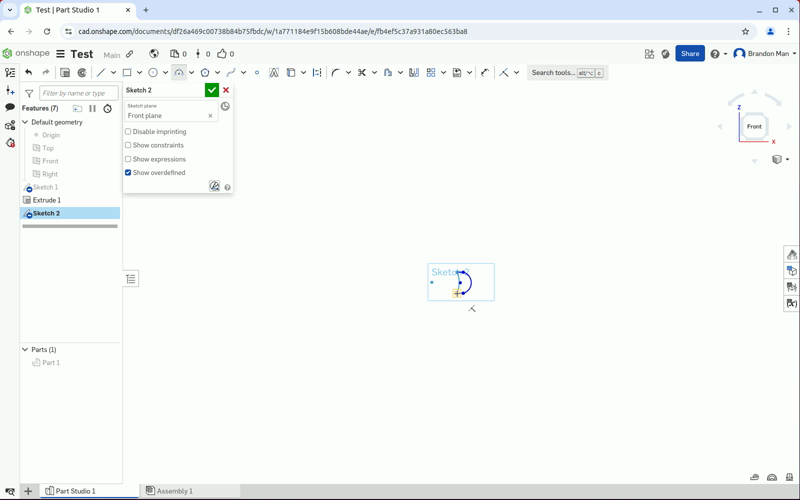
click(457, 293)
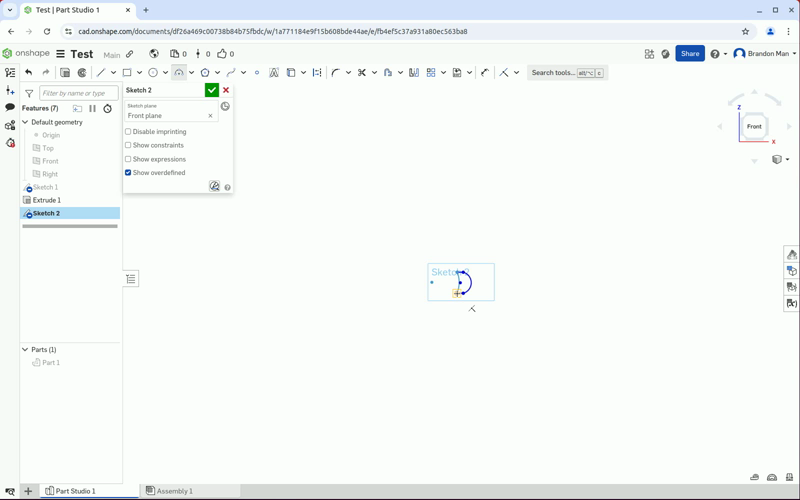
key_down(shift)
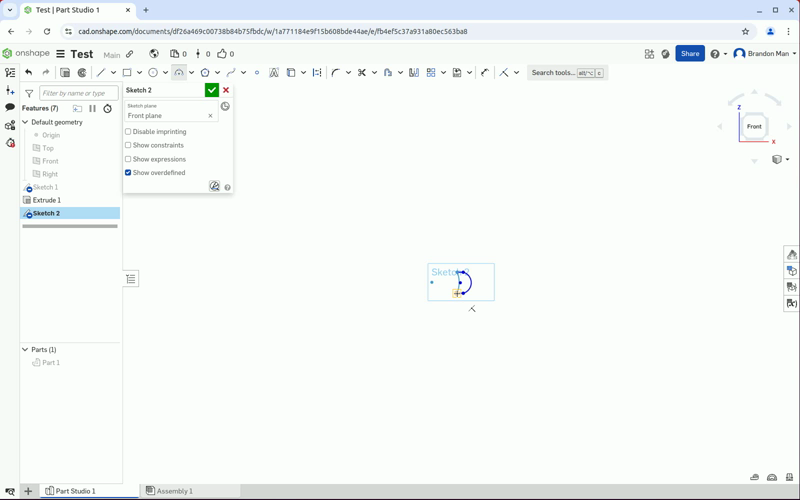
mouse_move(449, 282)
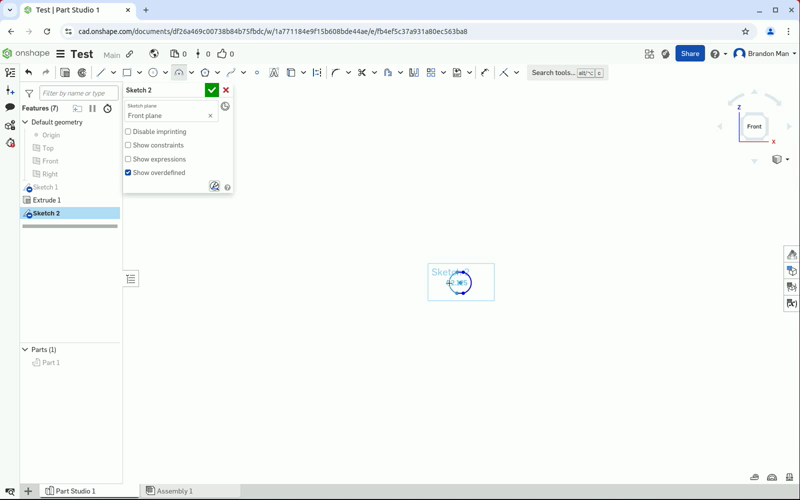
click(449, 282)
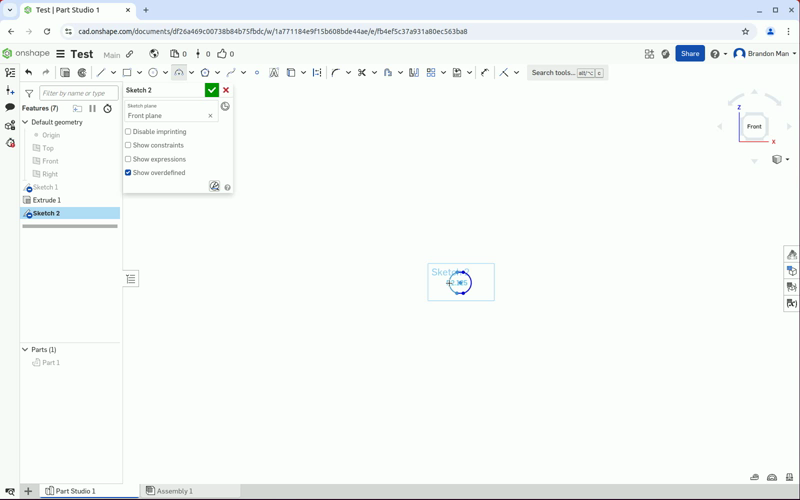
key_up(shift)
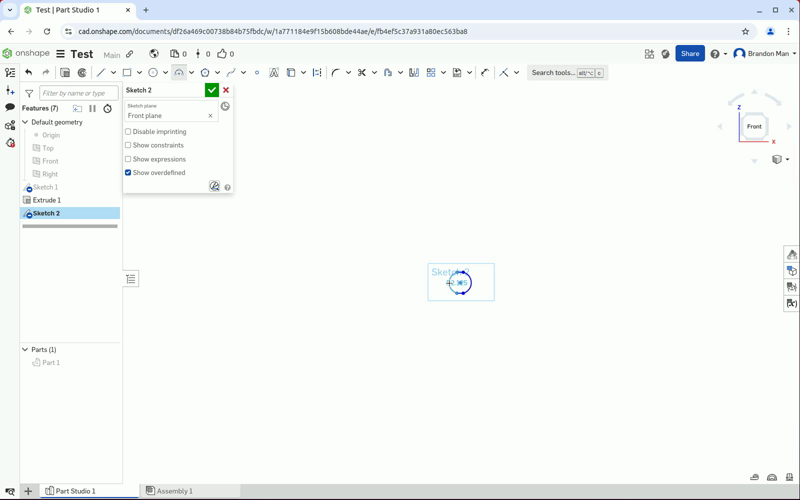
key(esc)
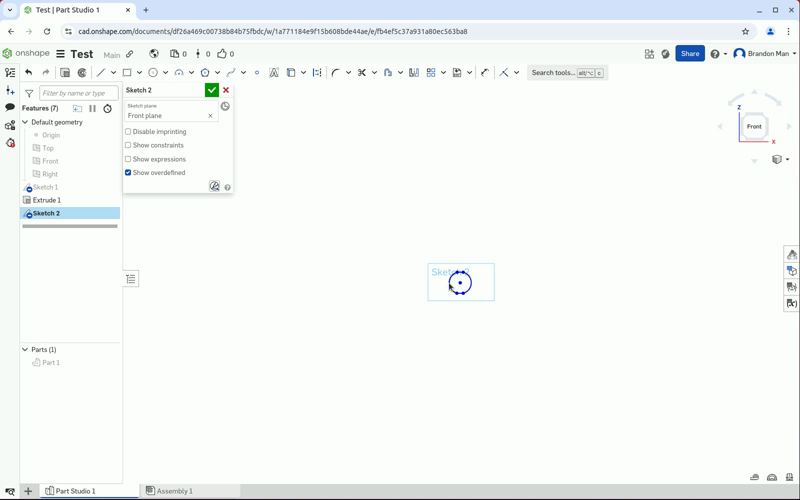
key(c)
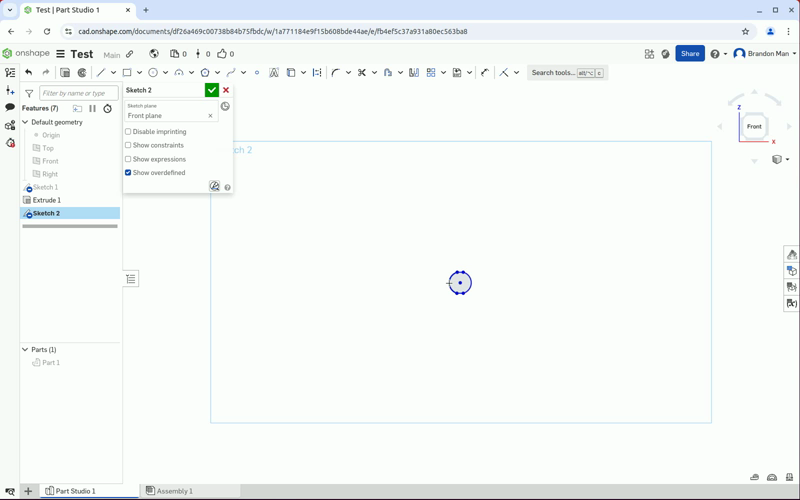
key_down(shift)
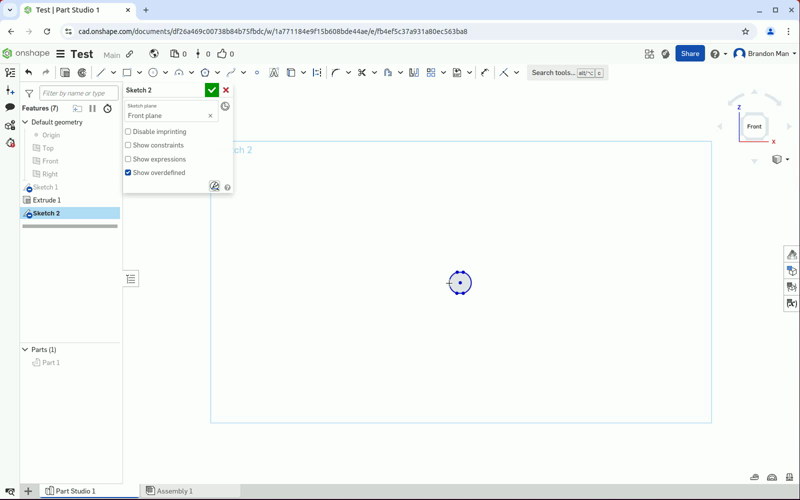
mouse_move(460, 282)
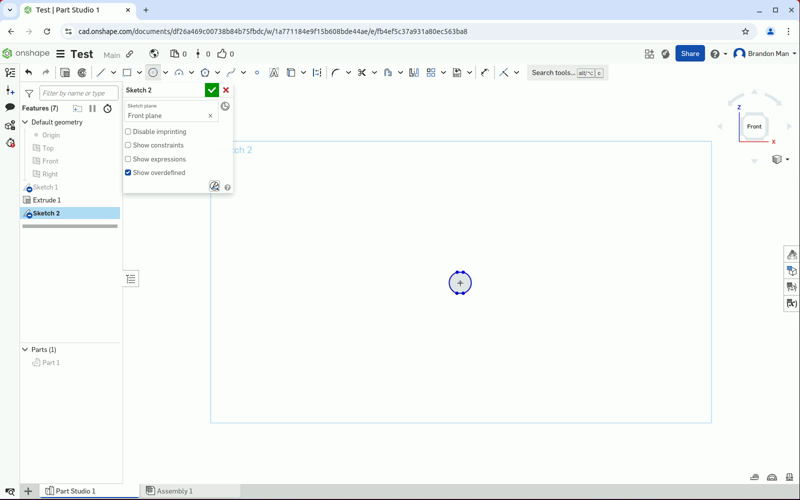
click(460, 282)
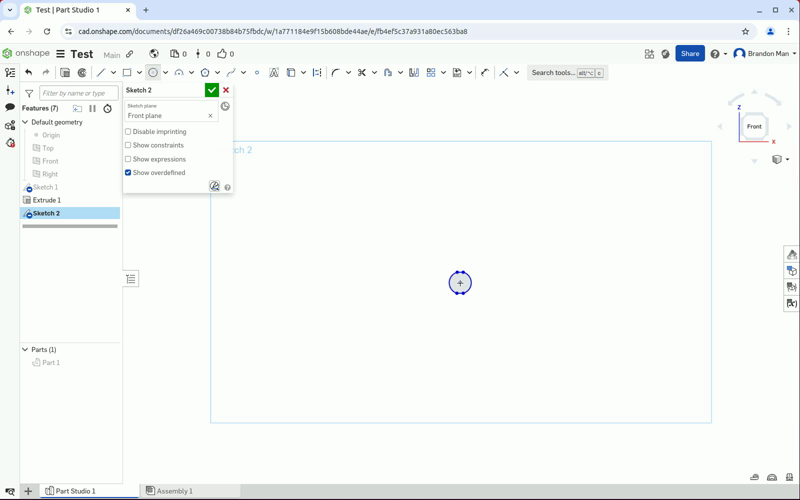
key_up(shift)
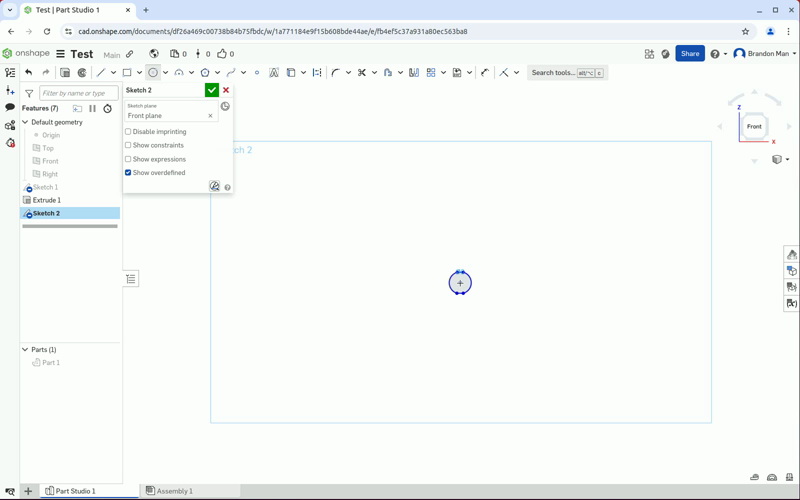
mouse_move(467, 282)
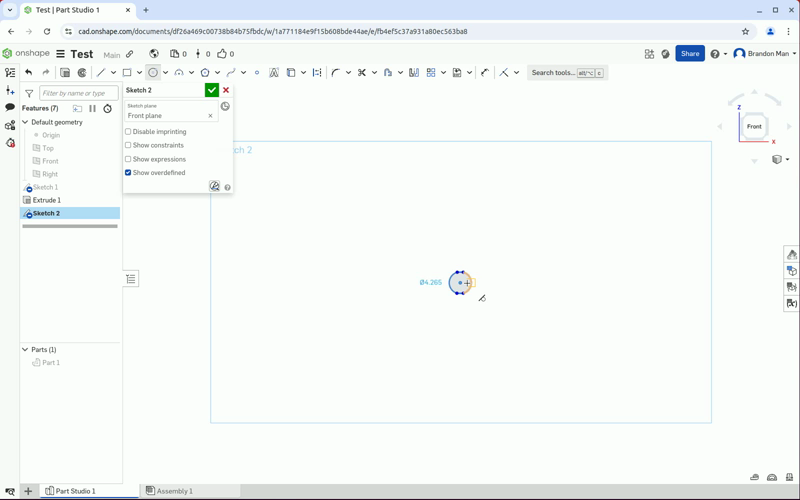
scroll(6)
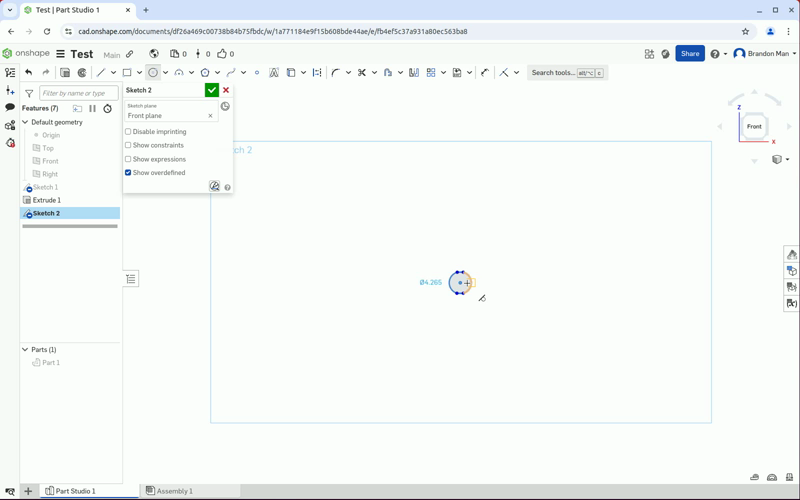
scroll(6)
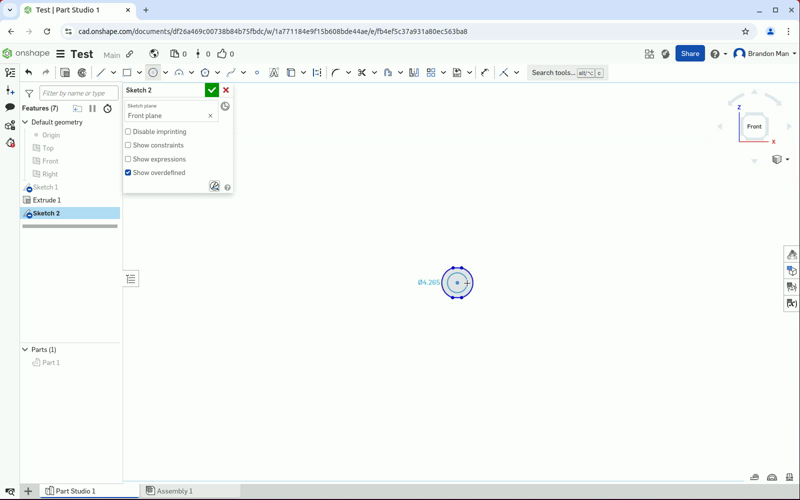
scroll(6)
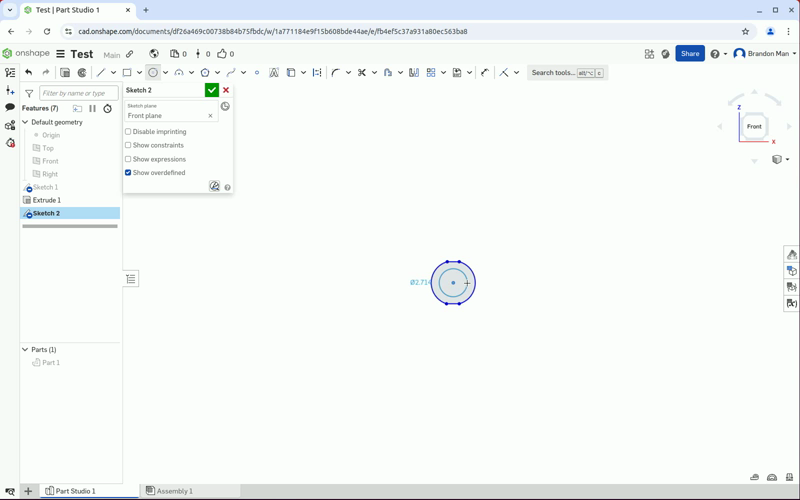
scroll(6)
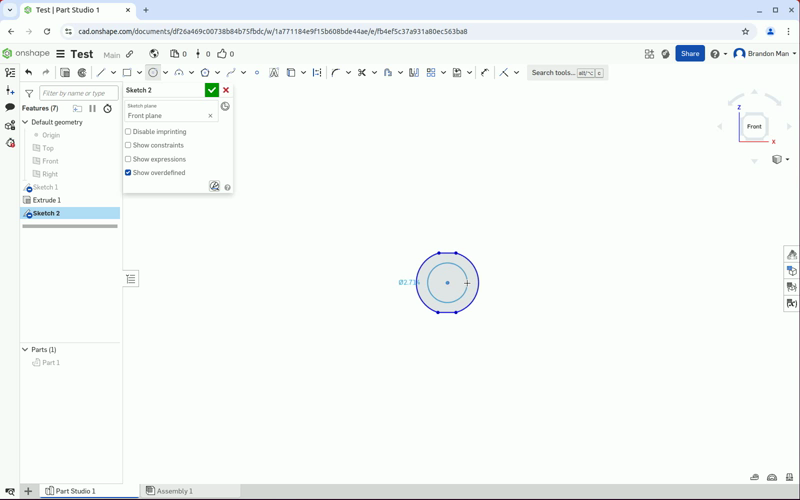
scroll(6)
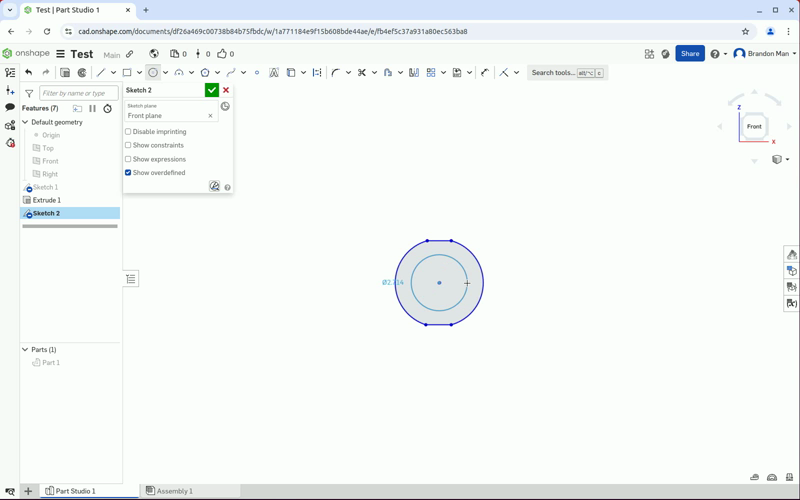
scroll(6)
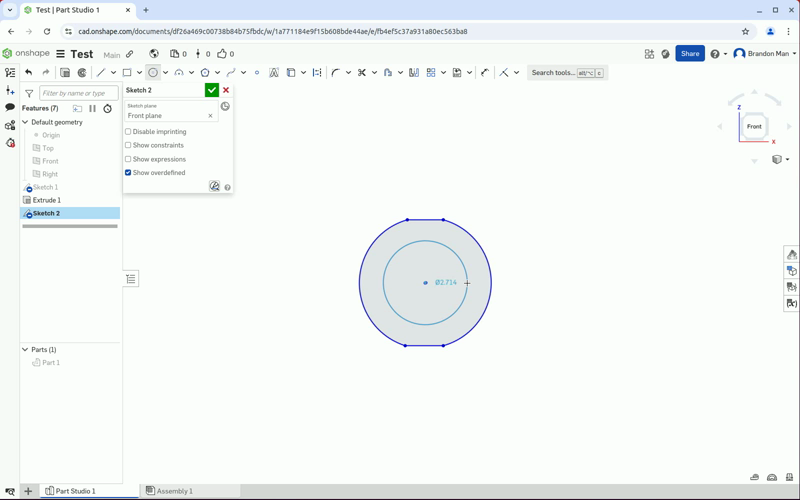
scroll(6)
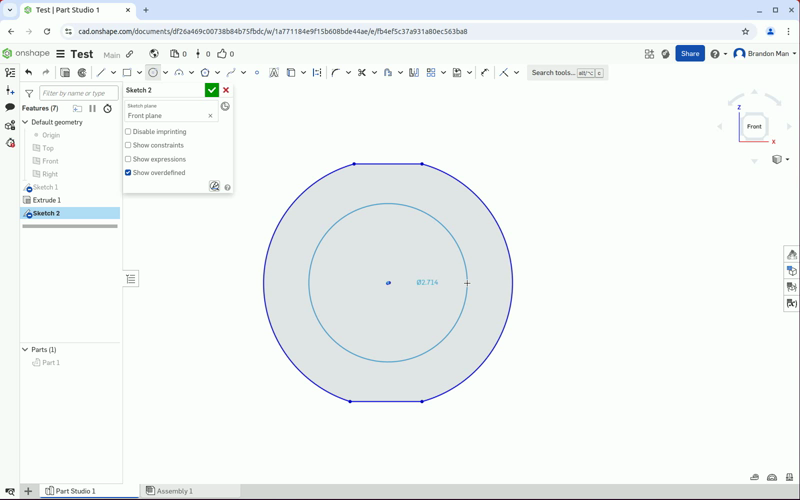
click(467, 282)
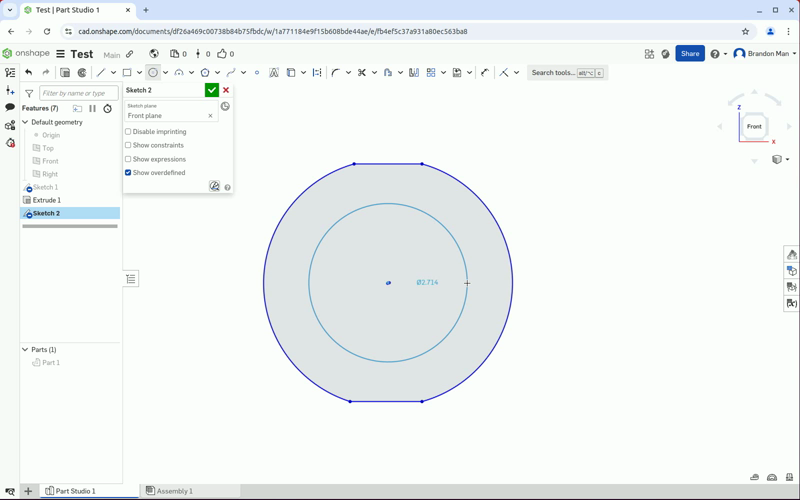
scroll(-6)
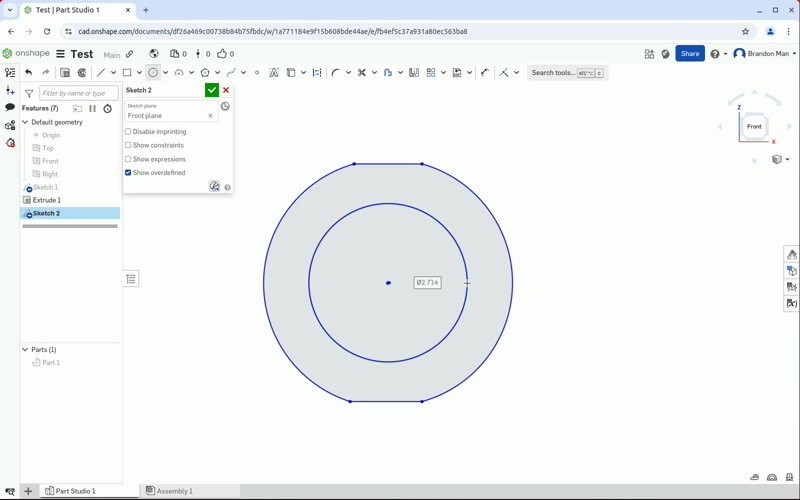
scroll(-6)
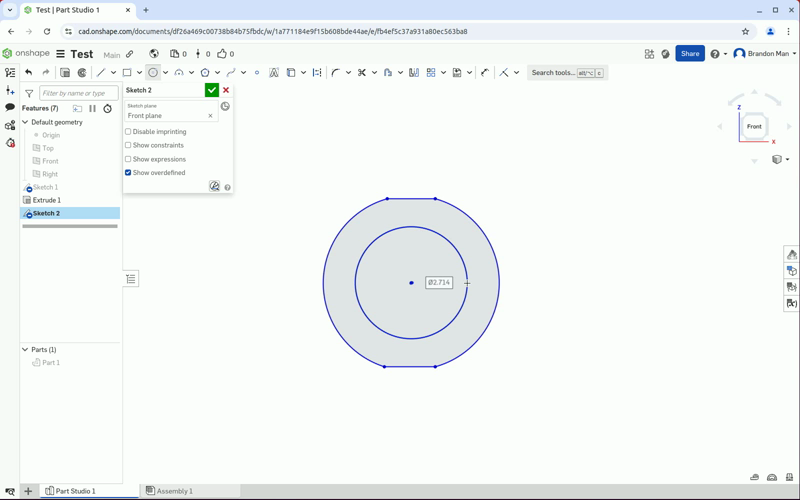
scroll(-6)
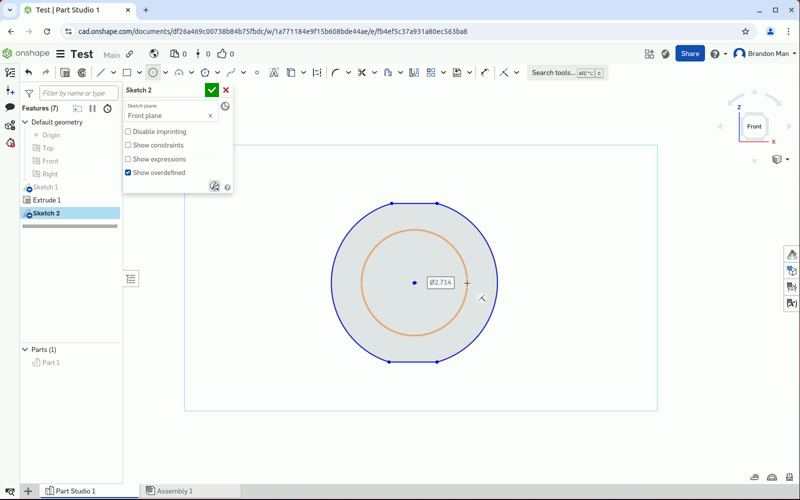
scroll(-6)
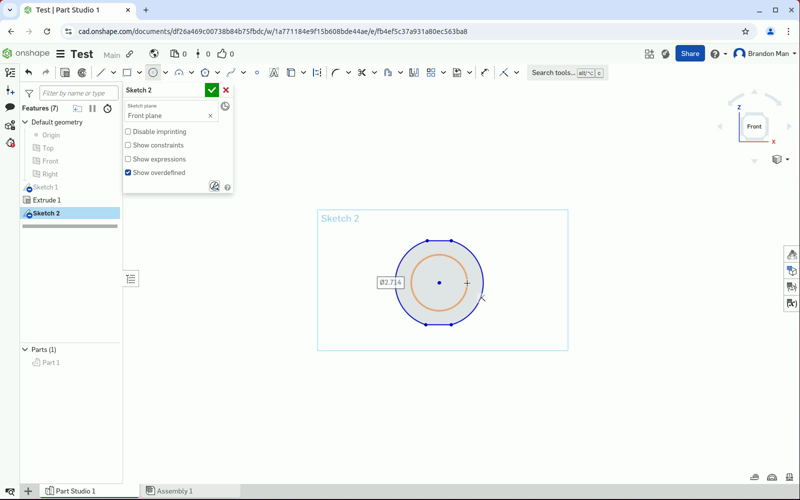
scroll(-6)
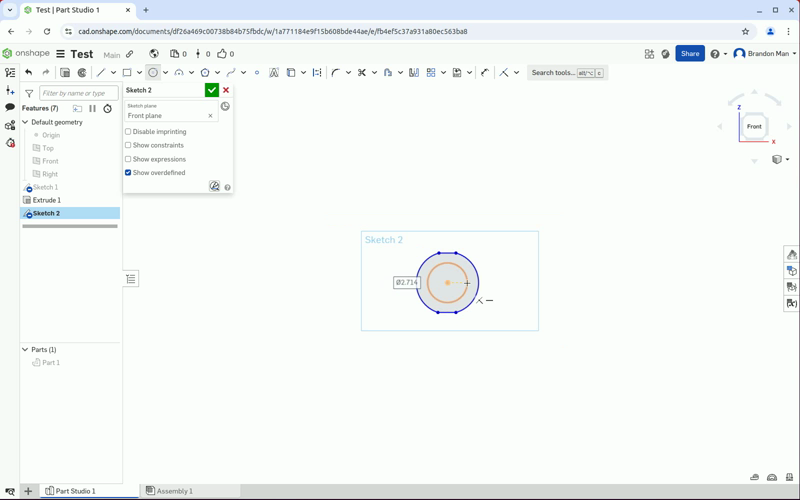
scroll(-6)
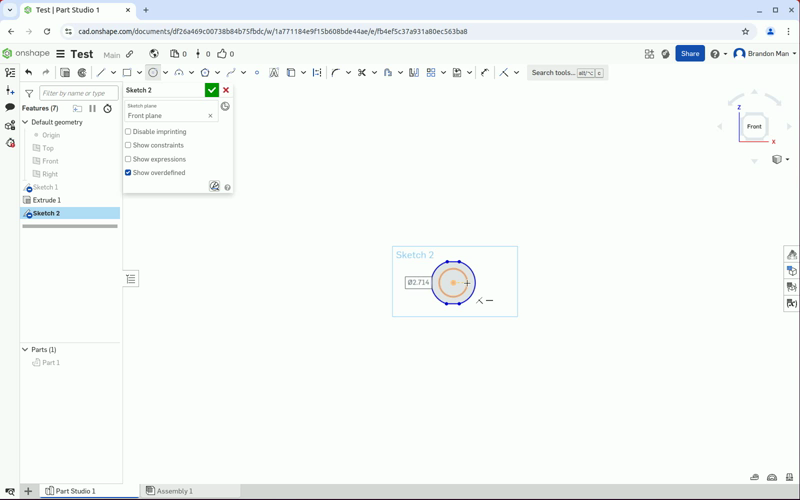
scroll(-6)
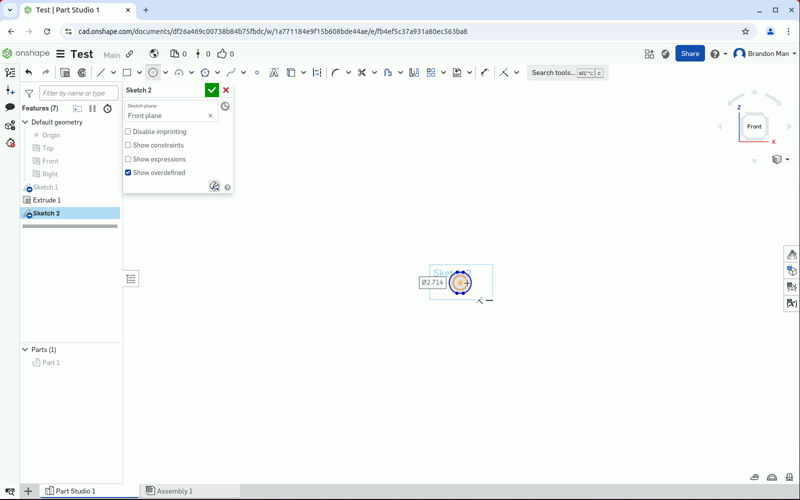
key(esc)
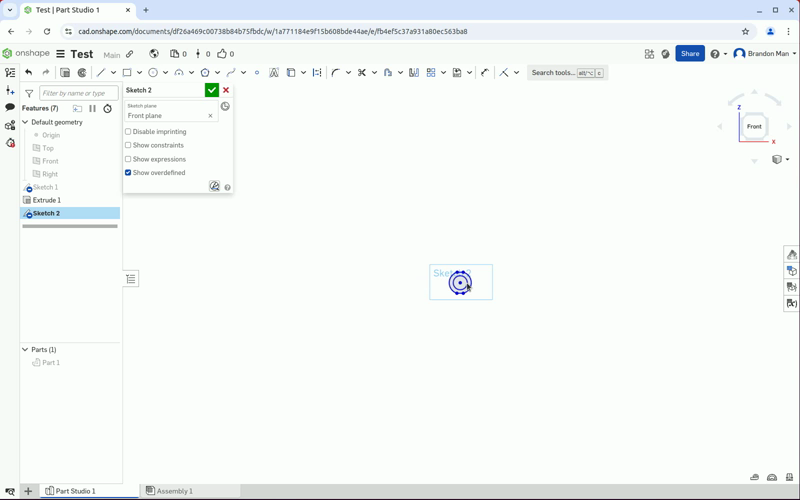
mouse_move(453, 288)
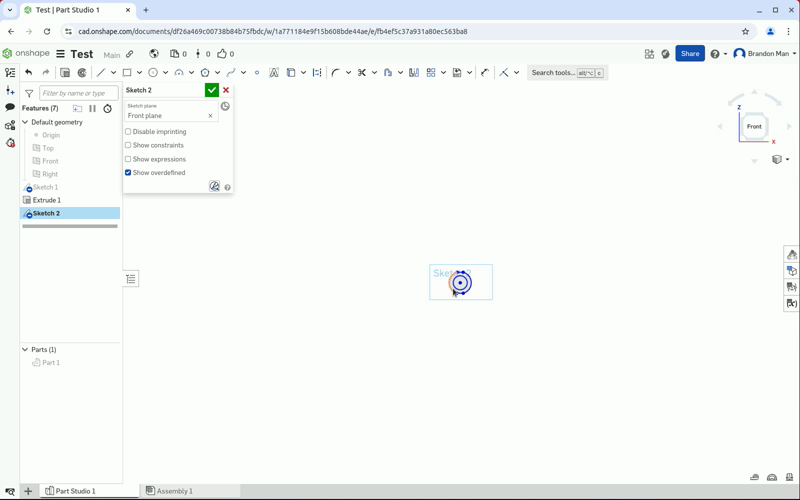
scroll(6)
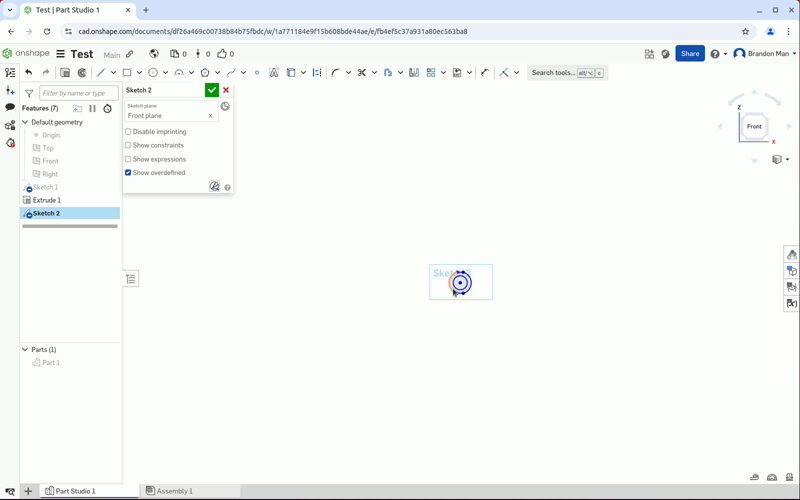
scroll(6)
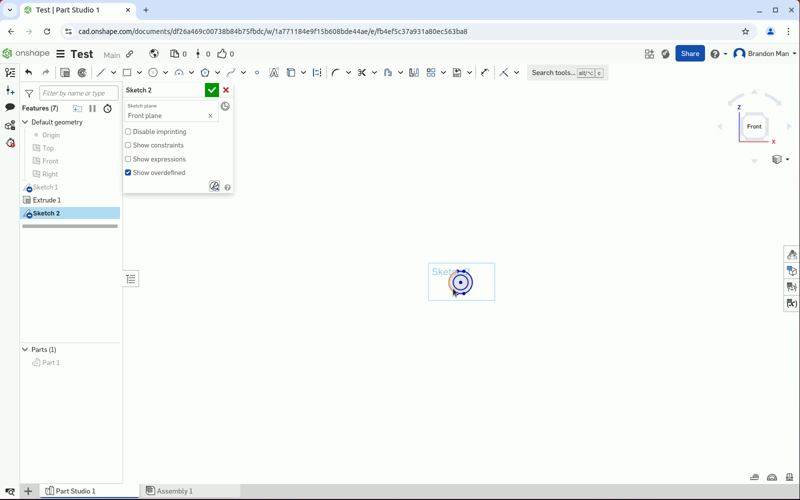
scroll(6)
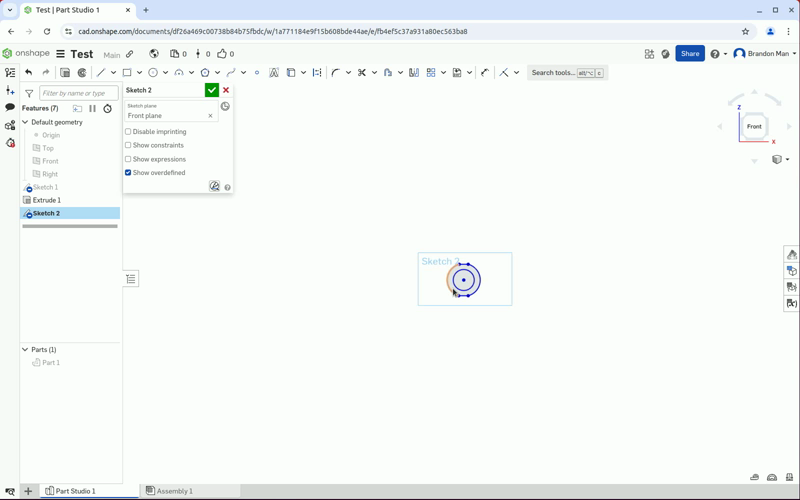
scroll(6)
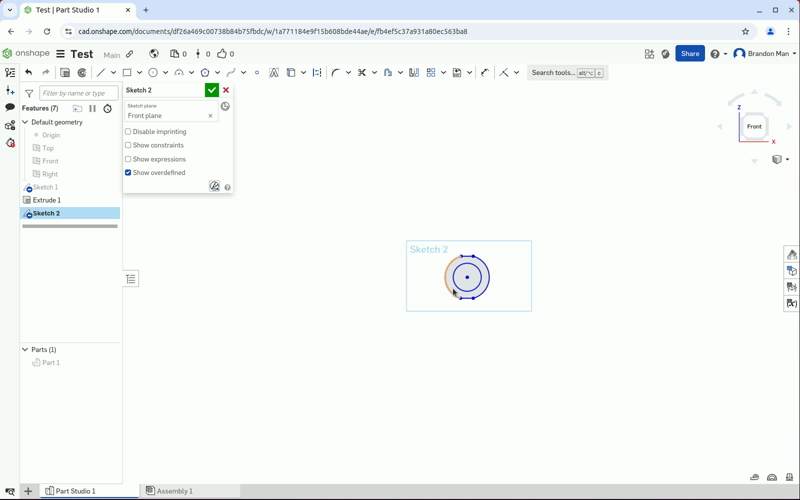
scroll(6)
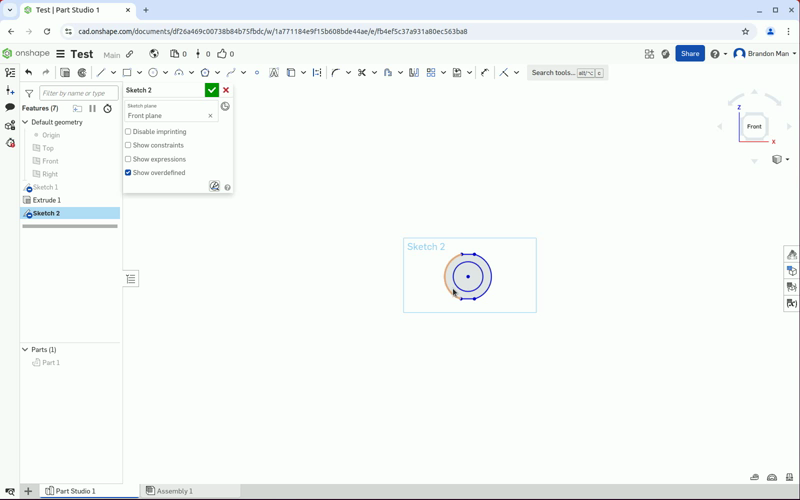
scroll(6)
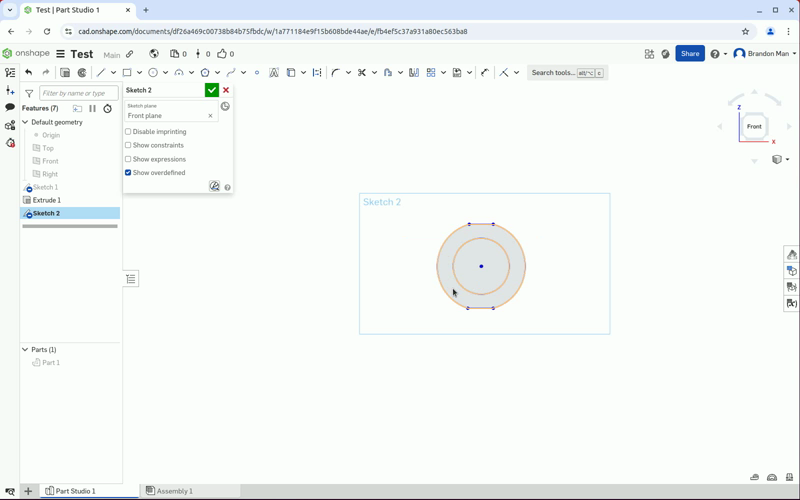
scroll(6)
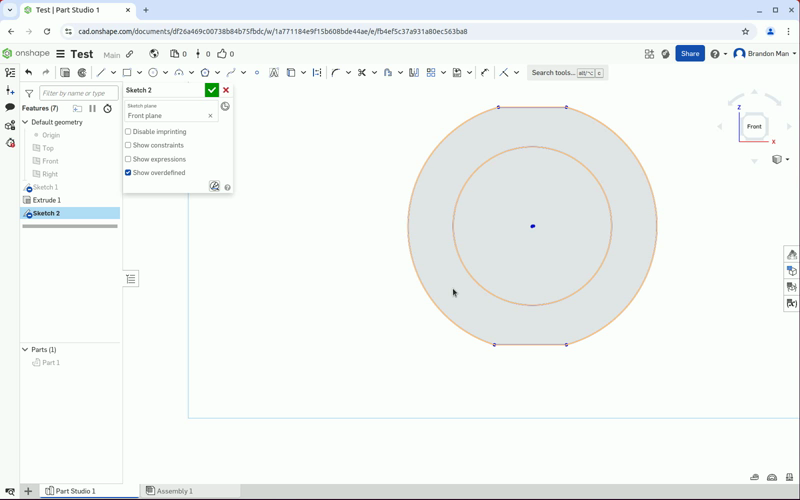
click(453, 288)
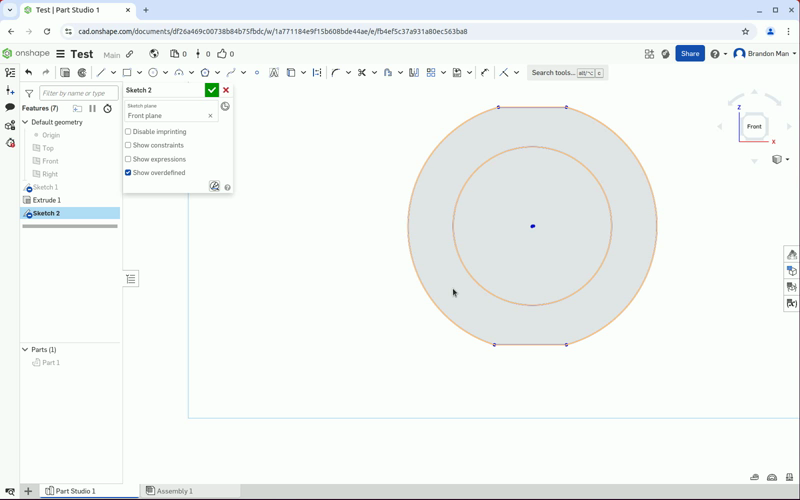
scroll(-6)
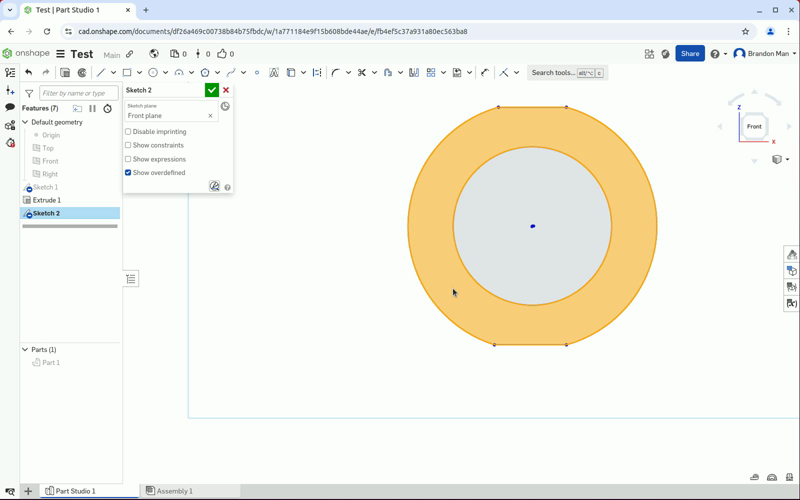
scroll(-6)
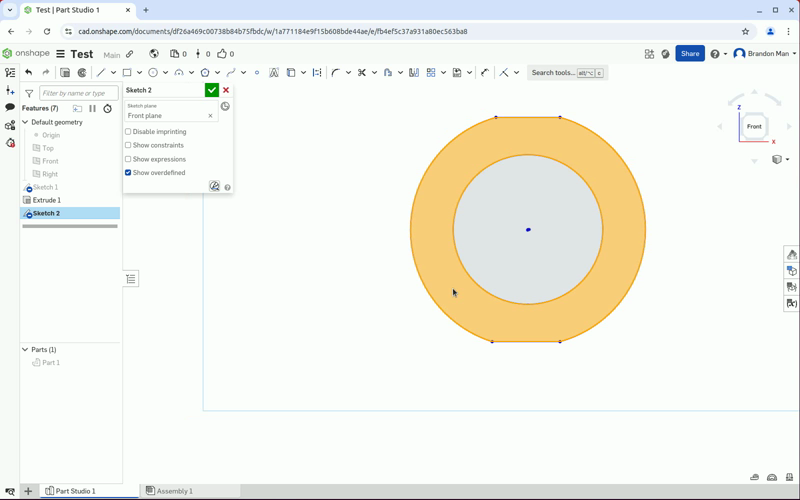
scroll(-6)
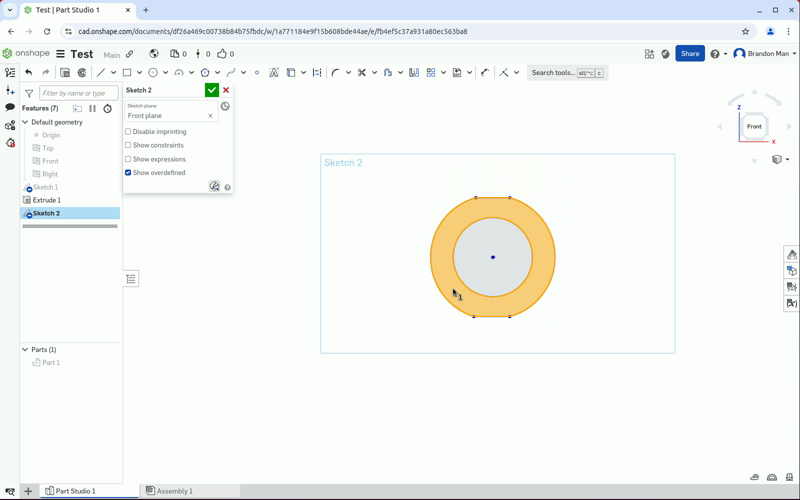
scroll(-6)
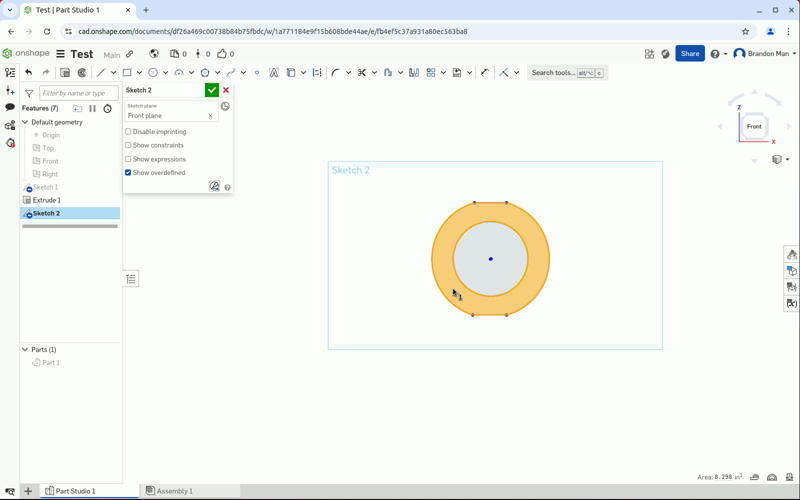
scroll(-6)
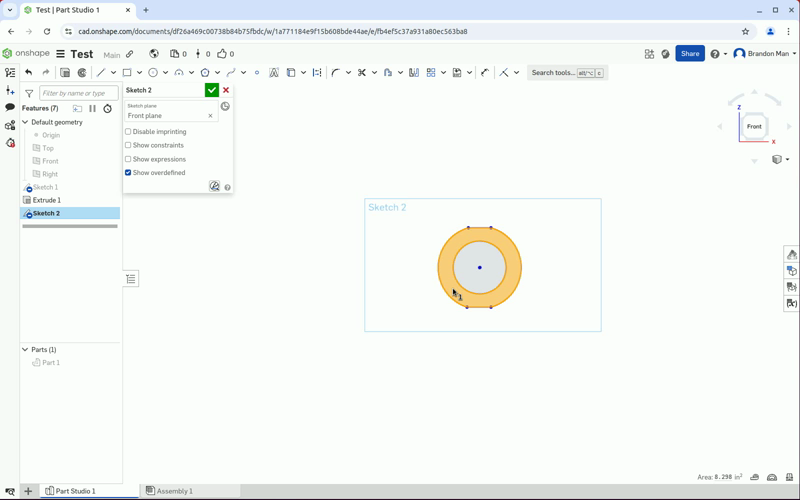
scroll(-6)
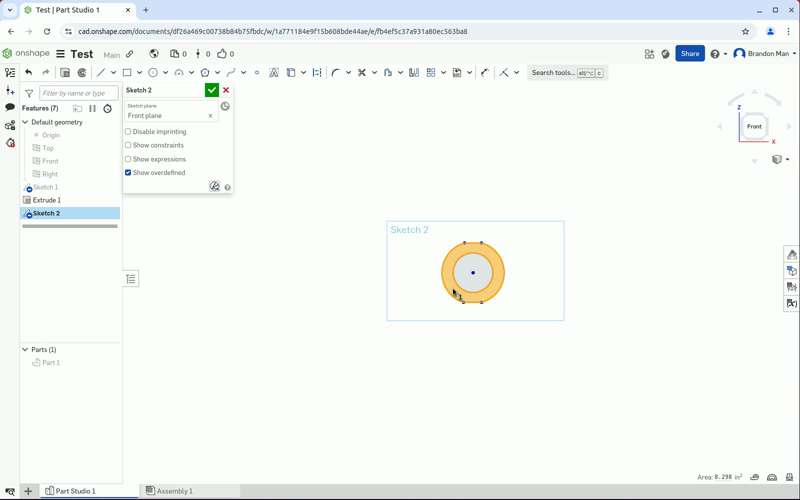
scroll(-6)
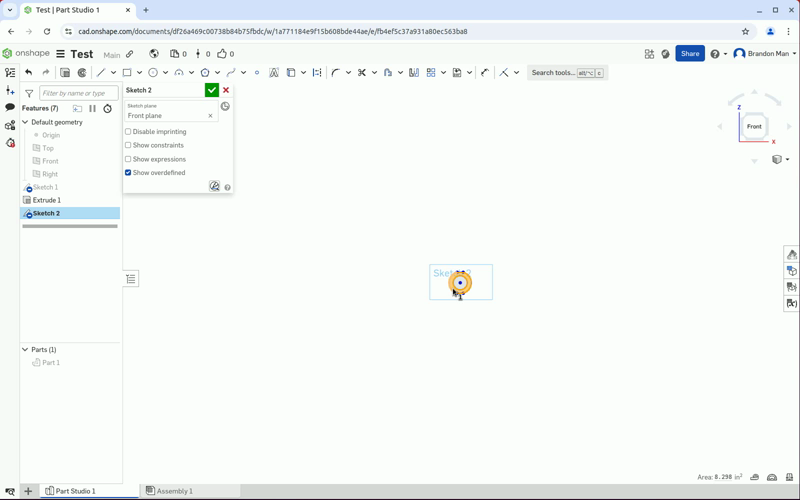
mouse_move(73, 352)
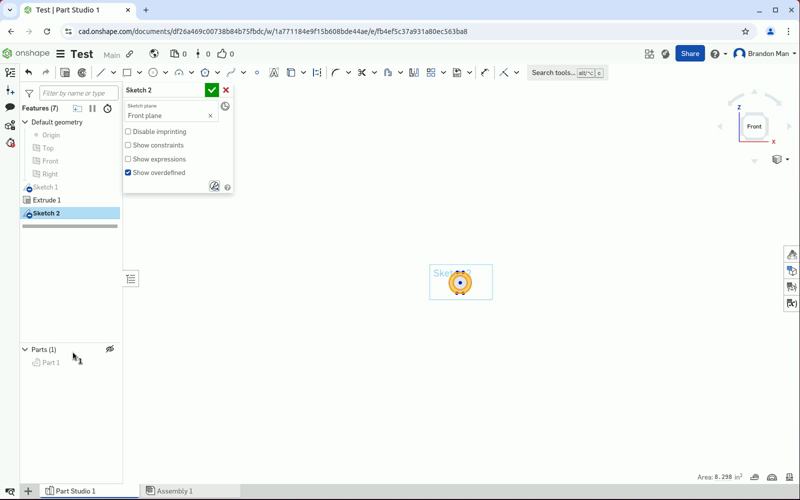
key(shift+y)
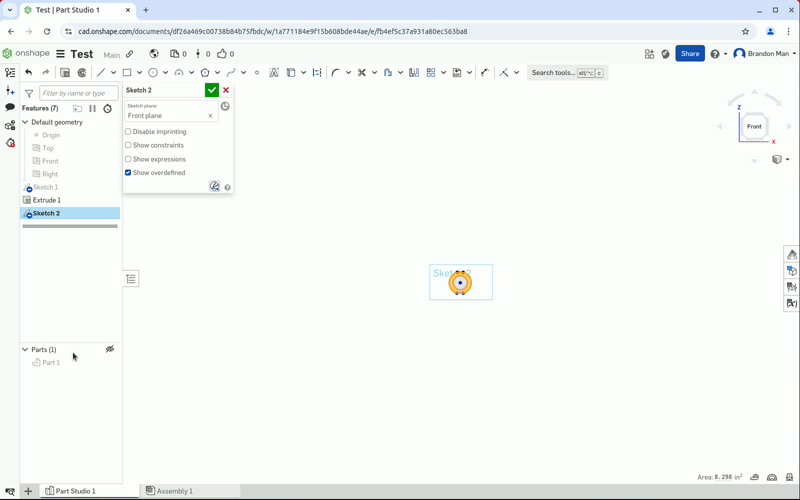
key(shift+e)
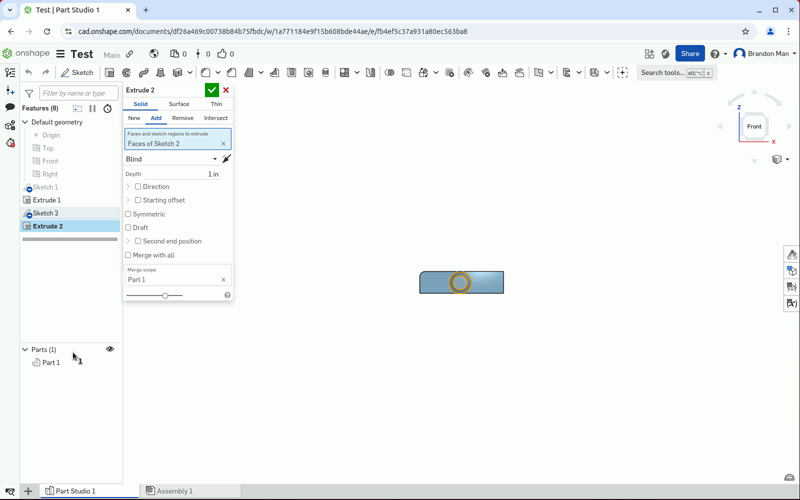
mouse_move(143, 106)
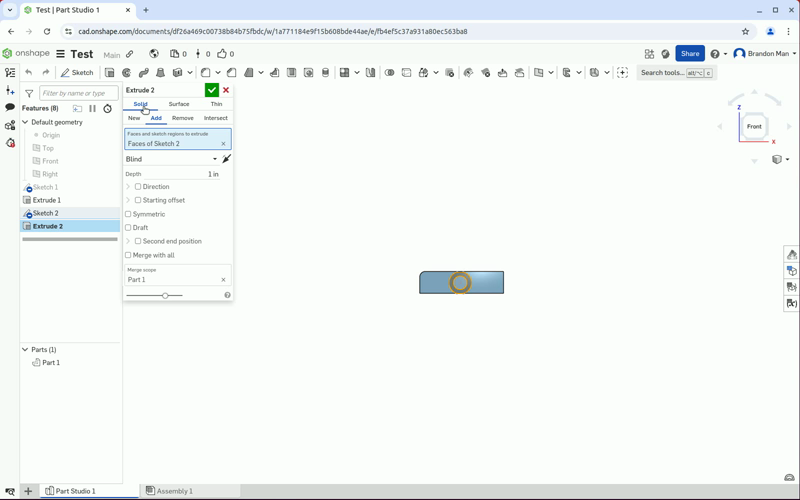
click(143, 106)
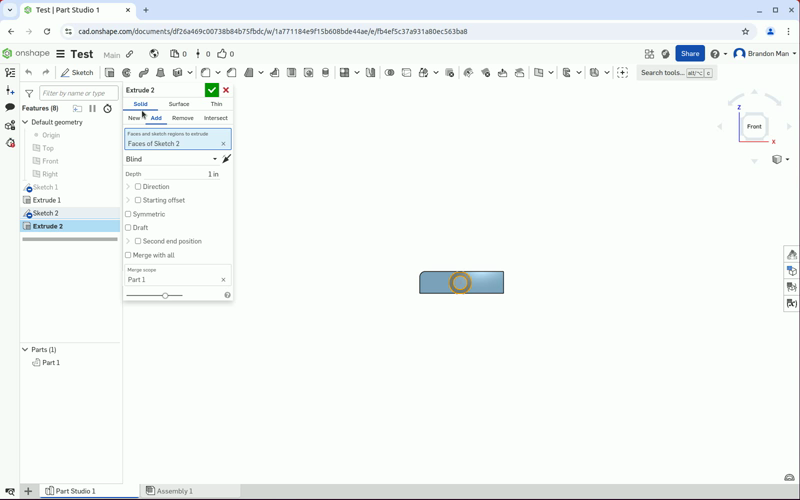
mouse_move(137, 120)
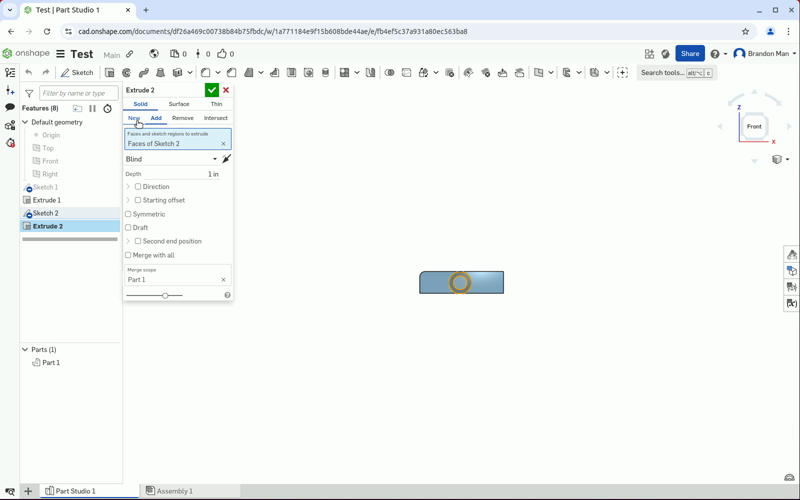
click(137, 120)
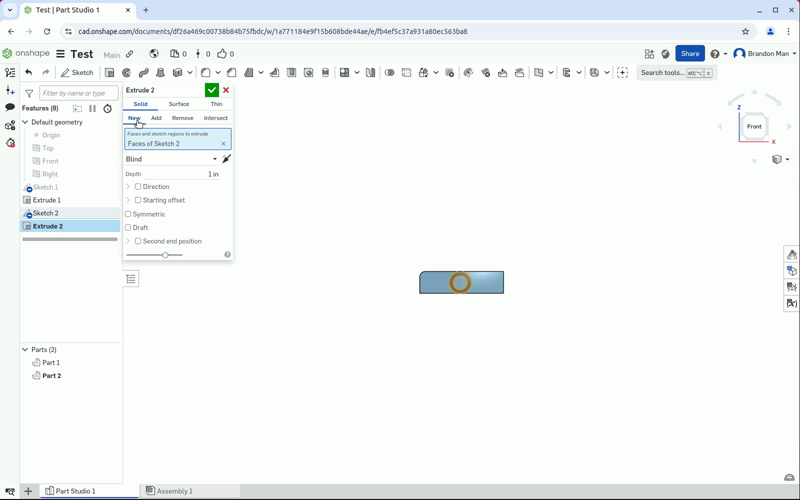
key(tab, 4)
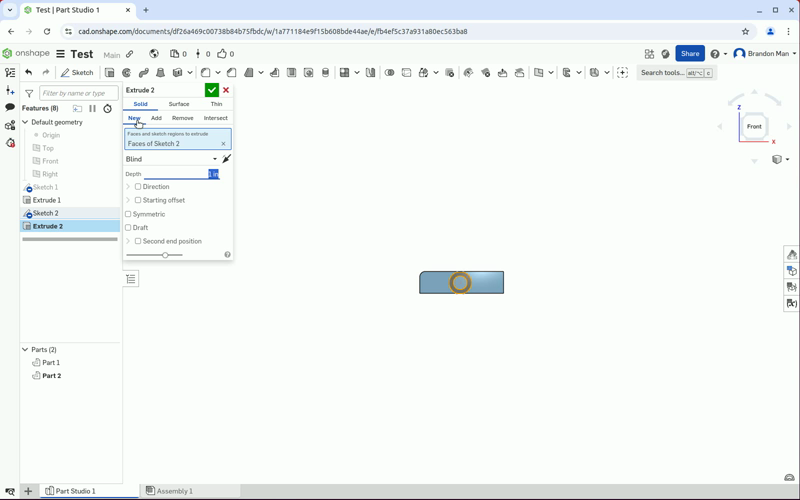
text(9.147)
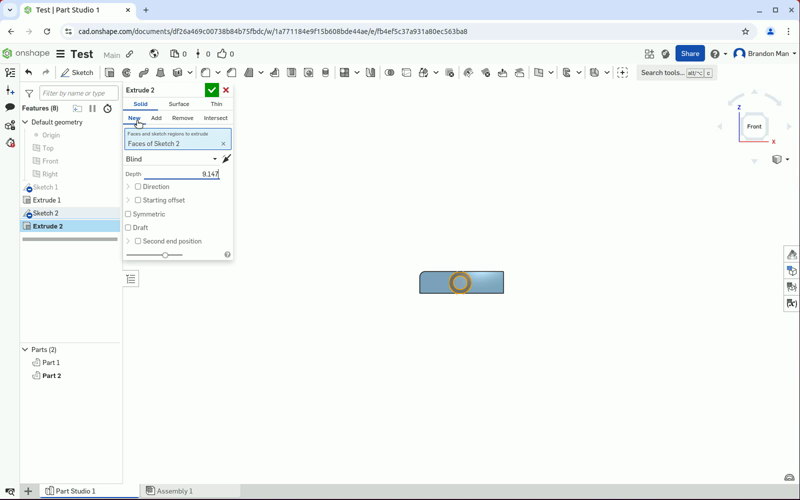
key(enter)
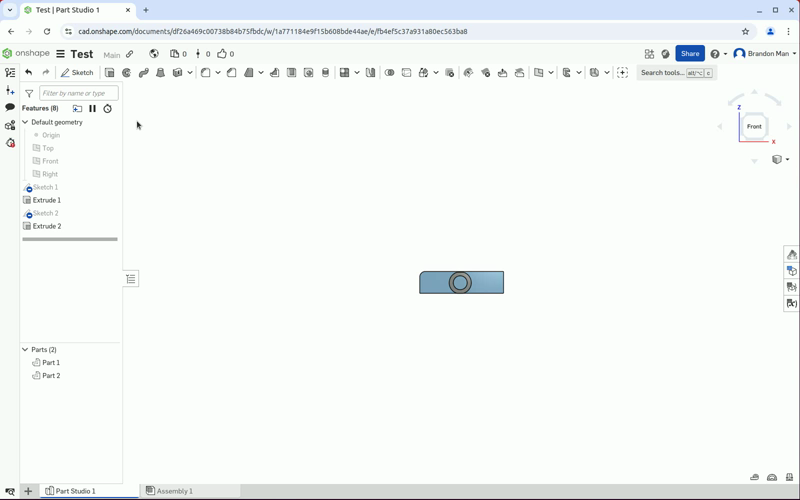
key(shift+h)
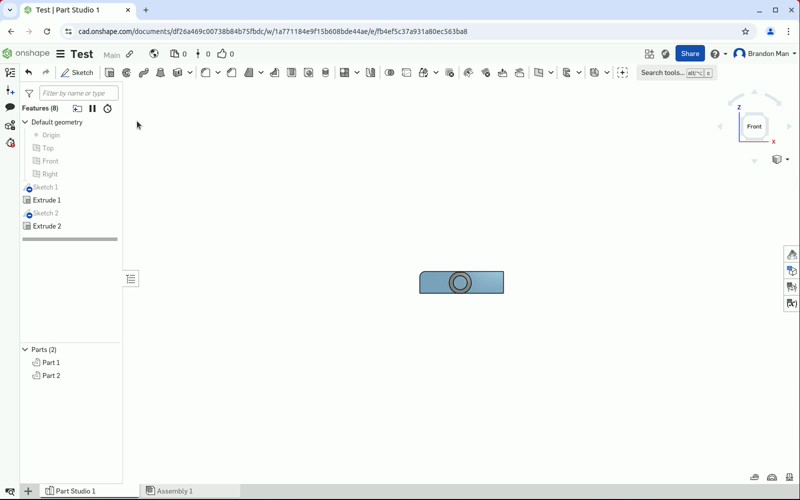
key(shift+h)
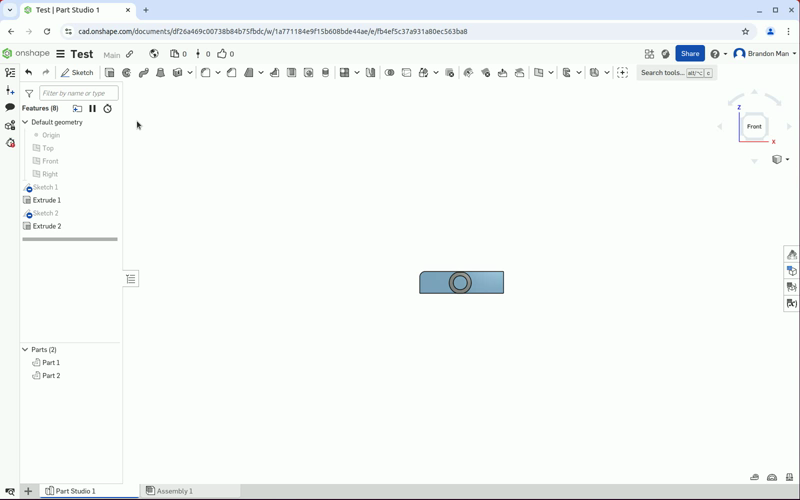
mouse_move(73, 189)
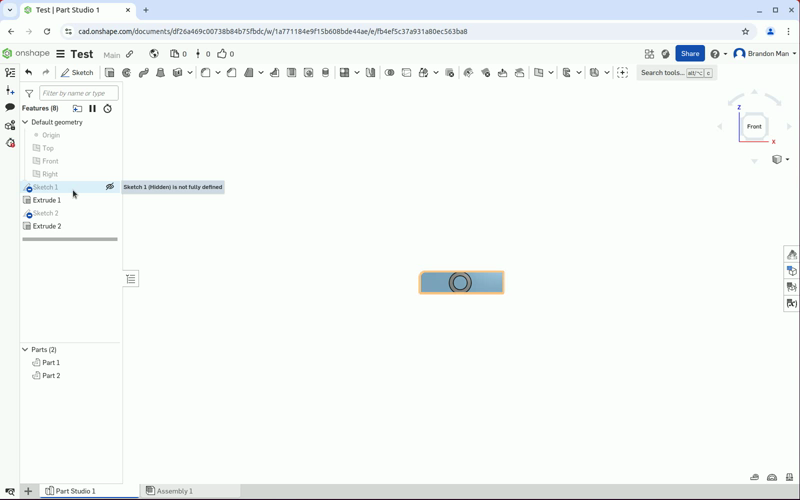
click(73, 189)
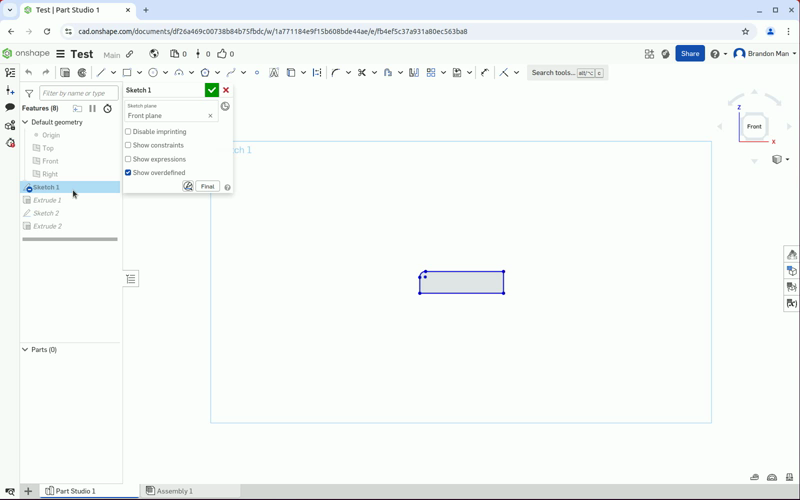
mouse_move(229, 92)
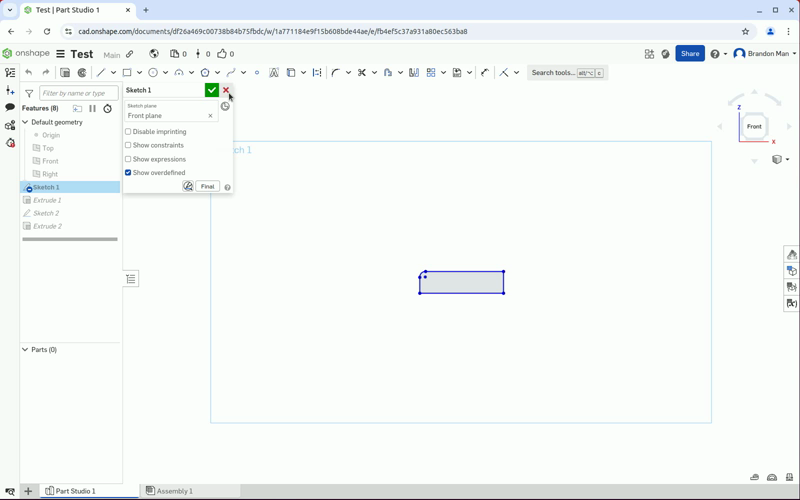
click(229, 92)
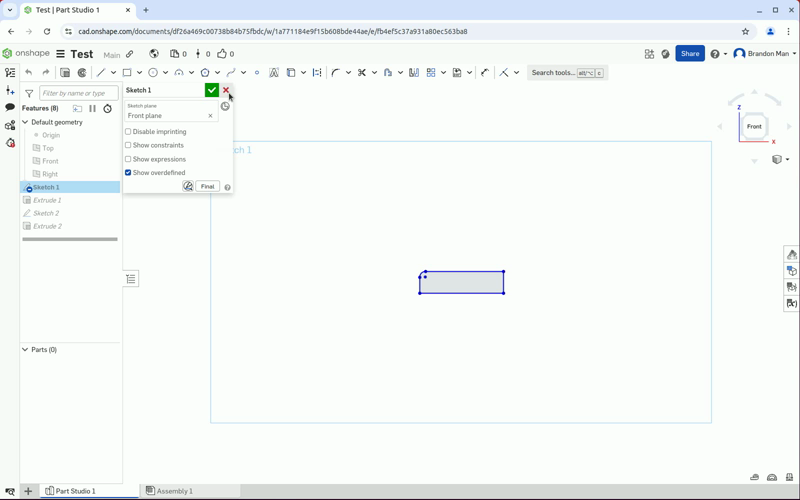
key(shift+s)
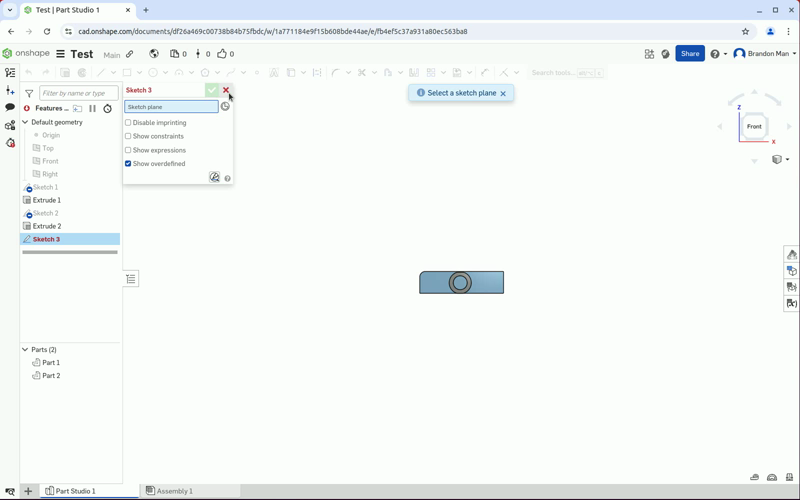
mouse_move(73, 163)
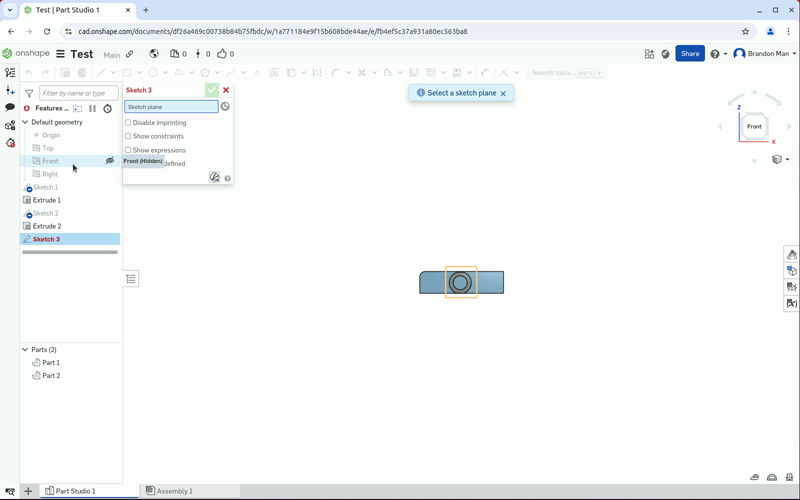
click(73, 163)
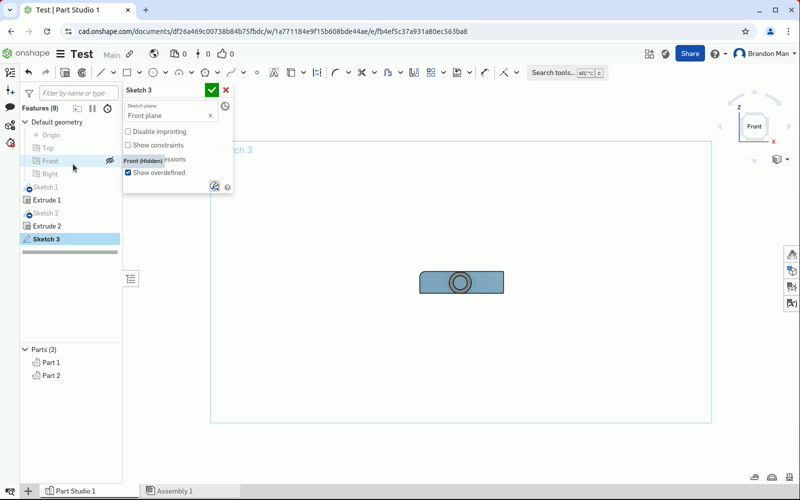
mouse_move(73, 352)
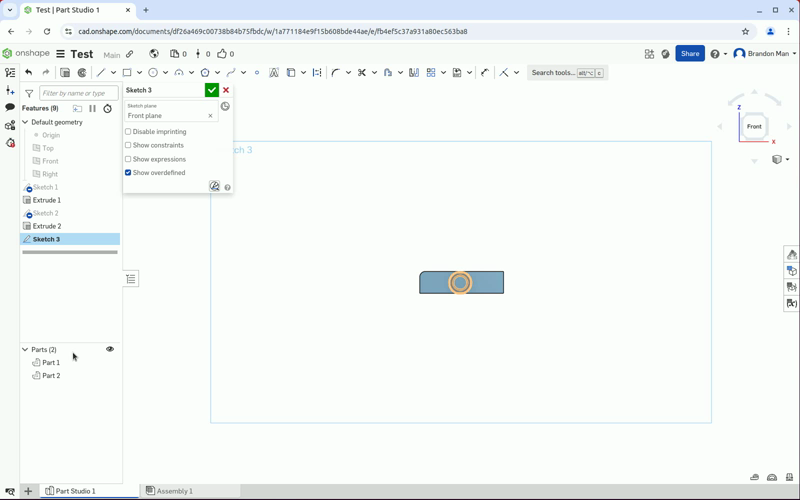
key(y)
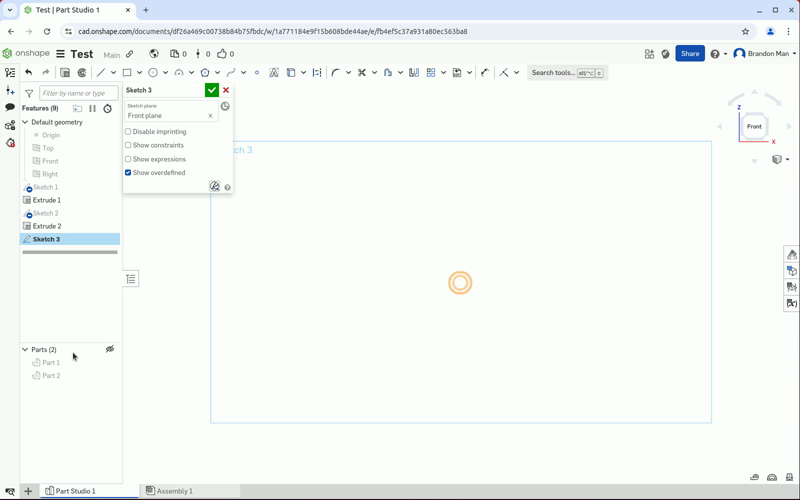
key(c)
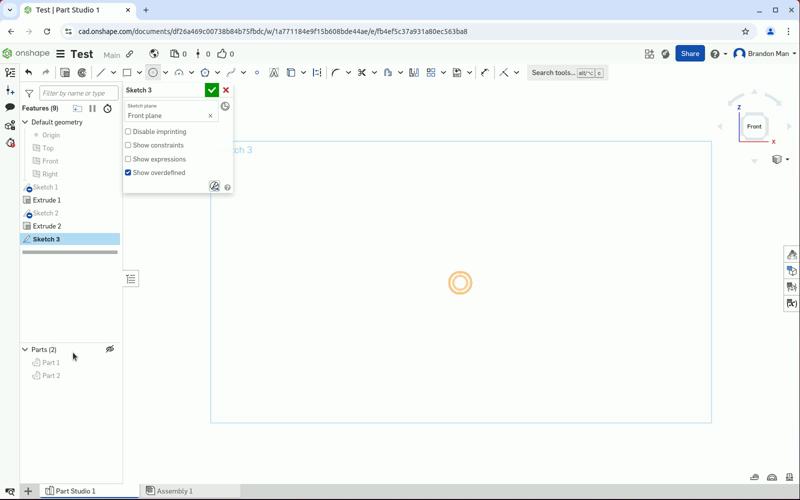
key_down(shift)
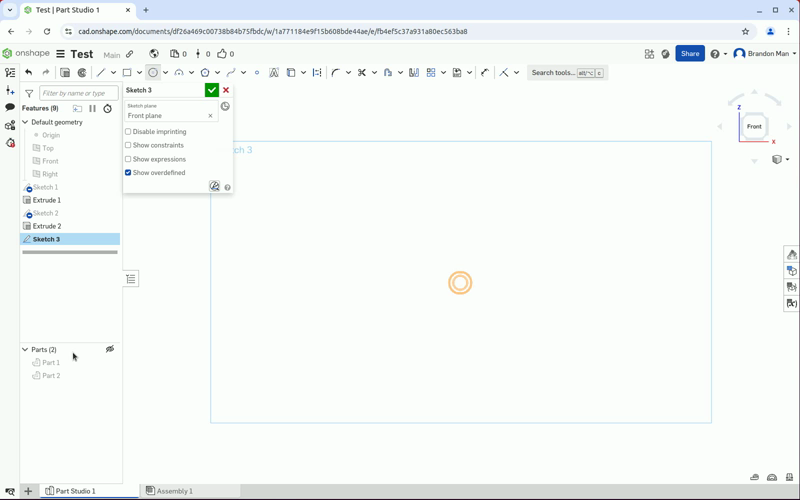
mouse_move(461, 282)
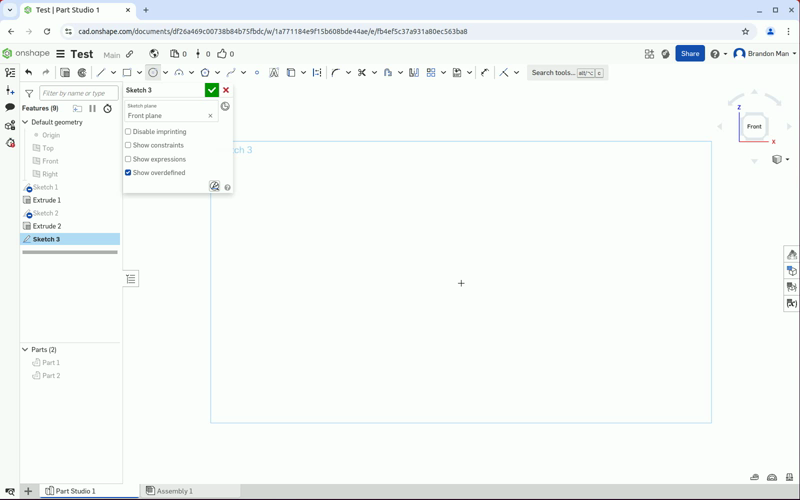
click(461, 282)
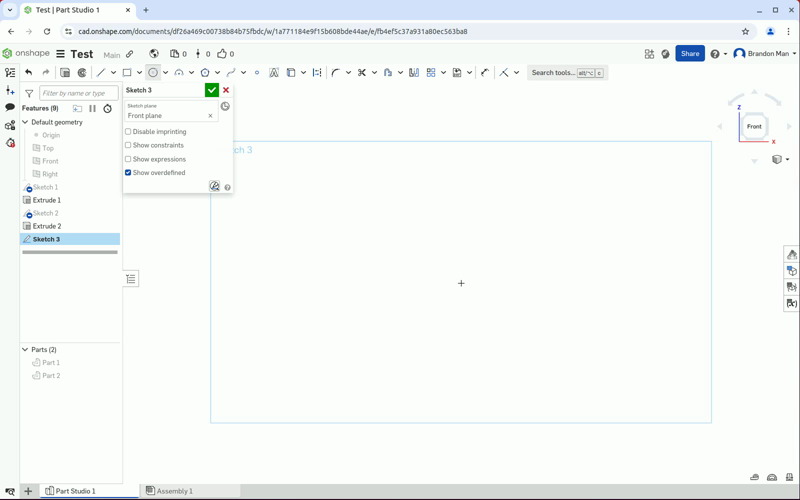
key_up(shift)
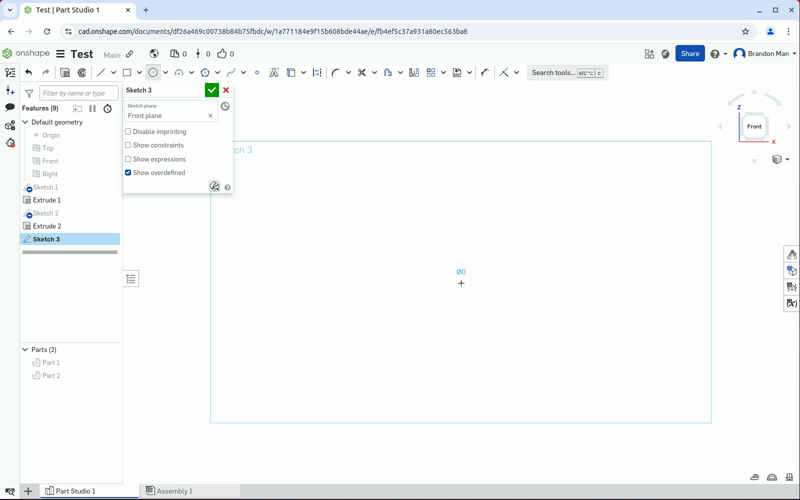
mouse_move(468, 282)
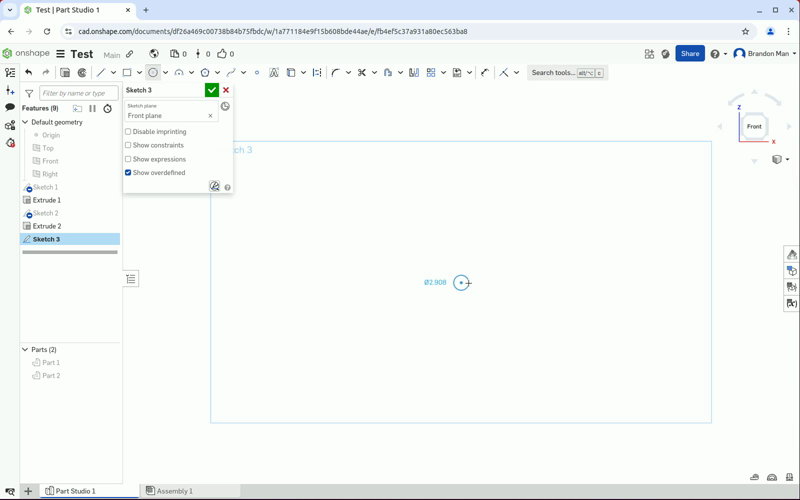
click(468, 282)
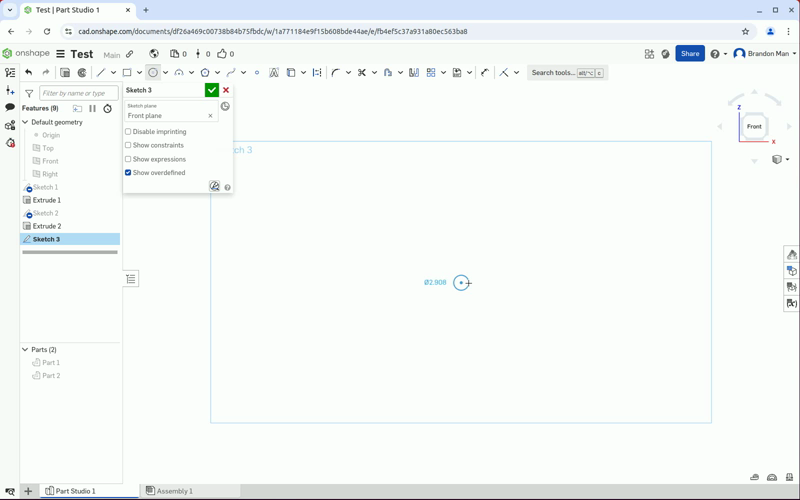
key(esc)
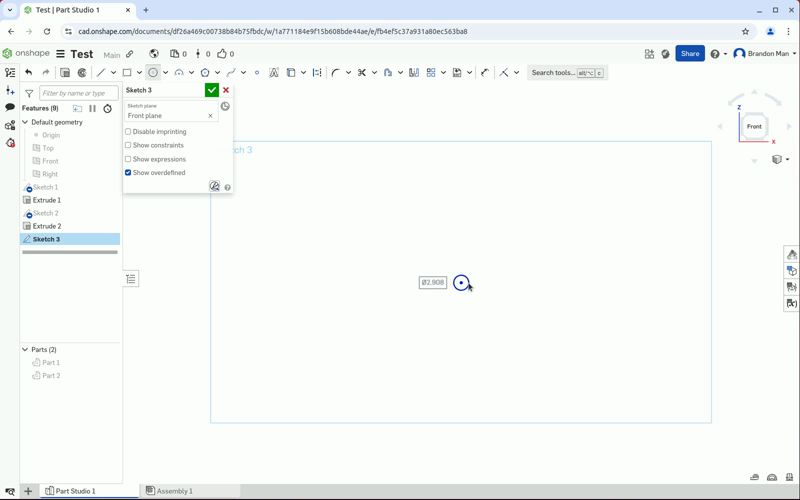
mouse_move(458, 289)
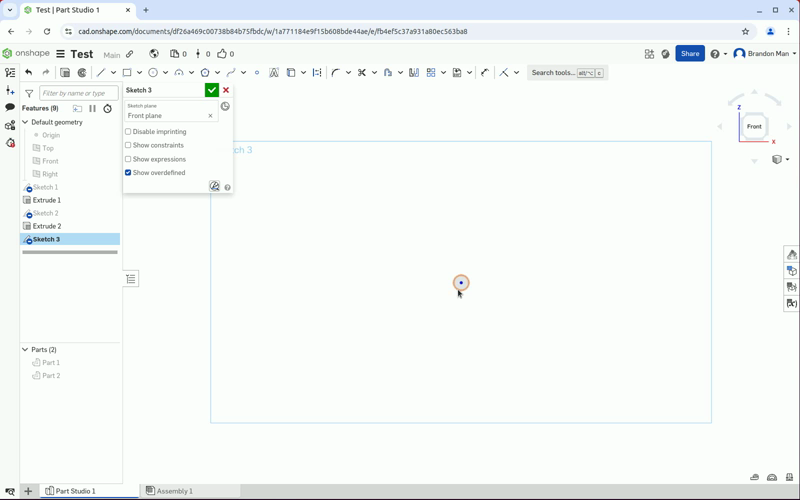
scroll(6)
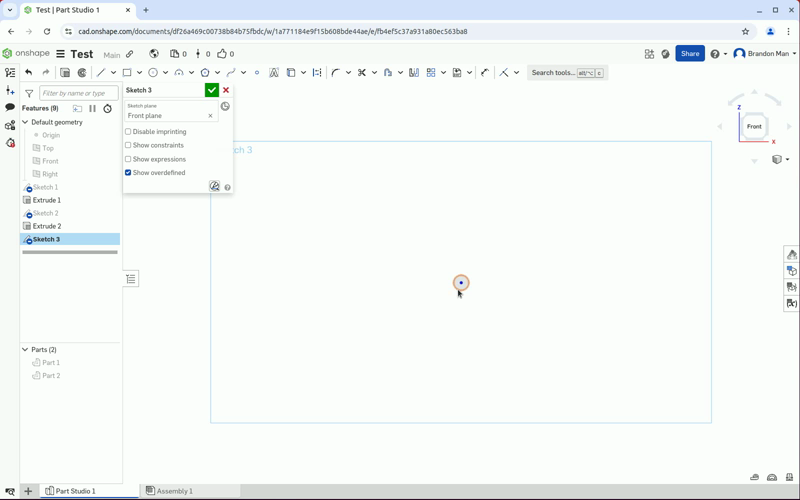
scroll(6)
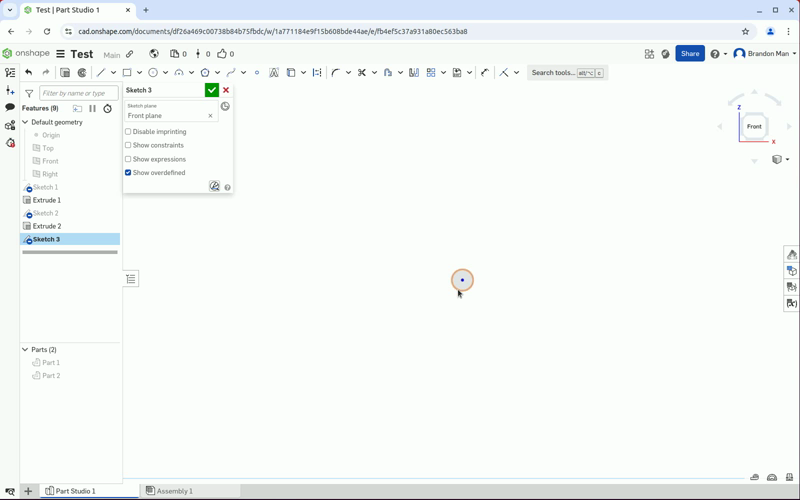
scroll(6)
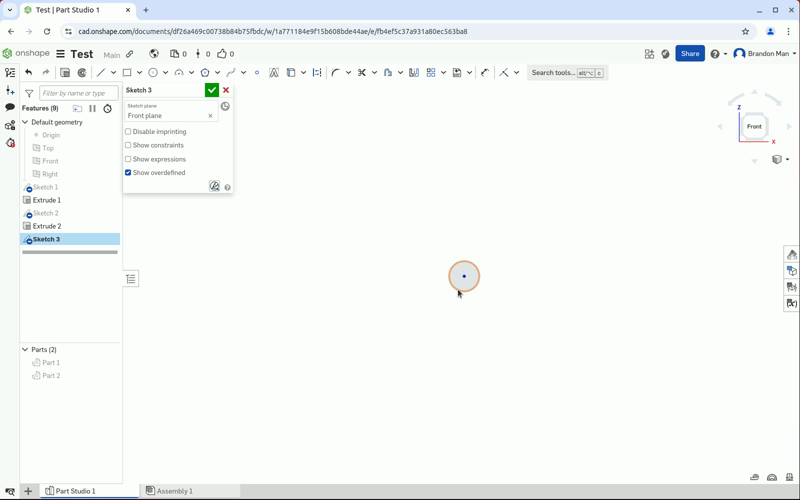
scroll(6)
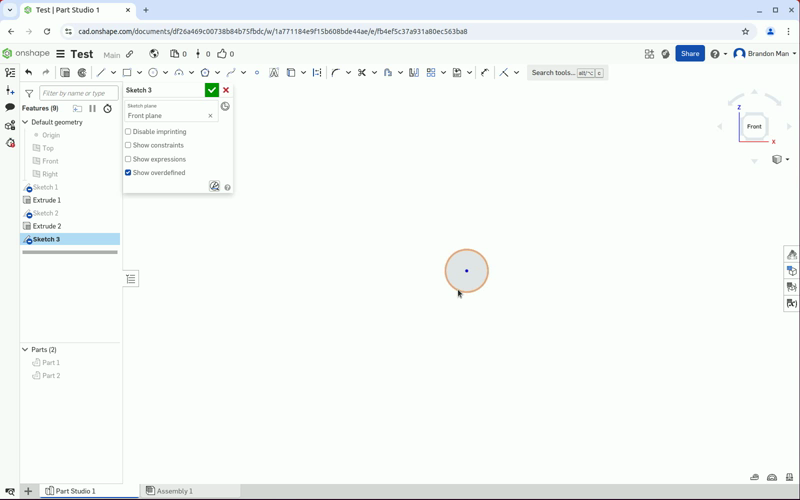
scroll(6)
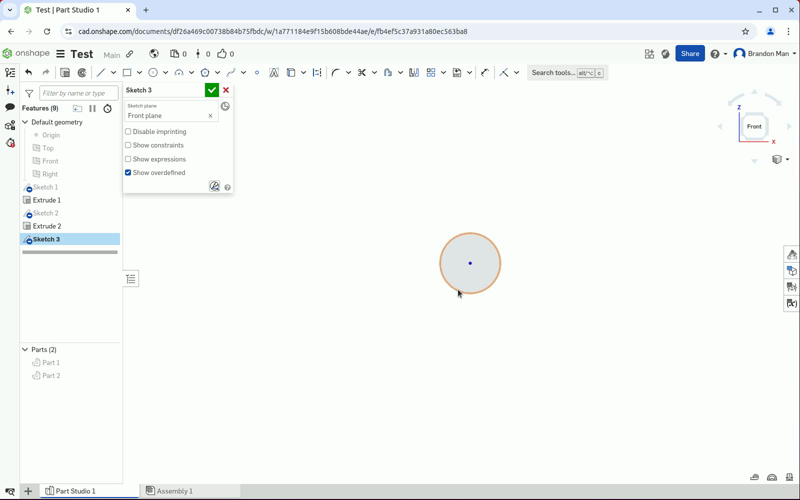
scroll(6)
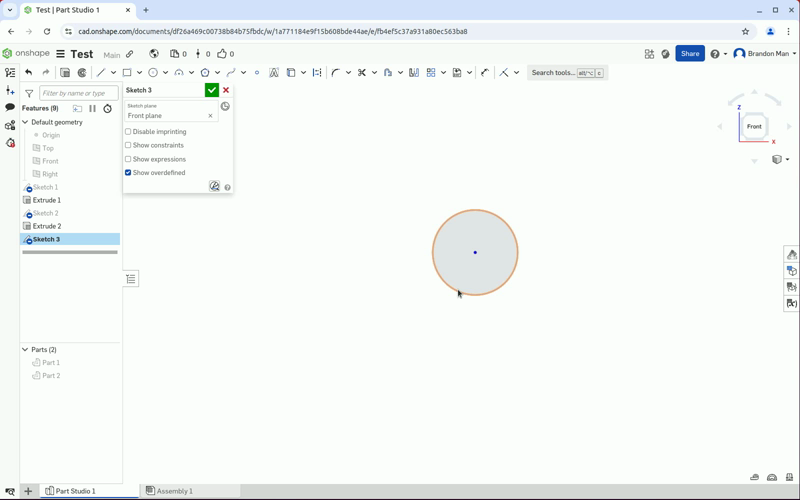
scroll(6)
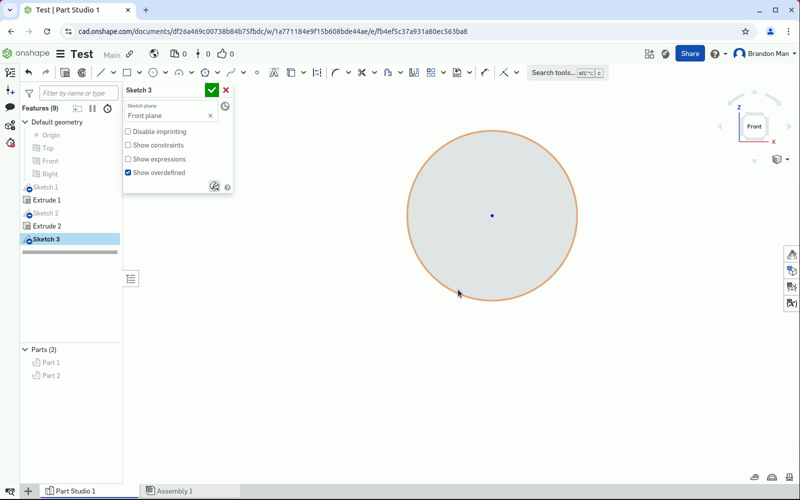
click(458, 289)
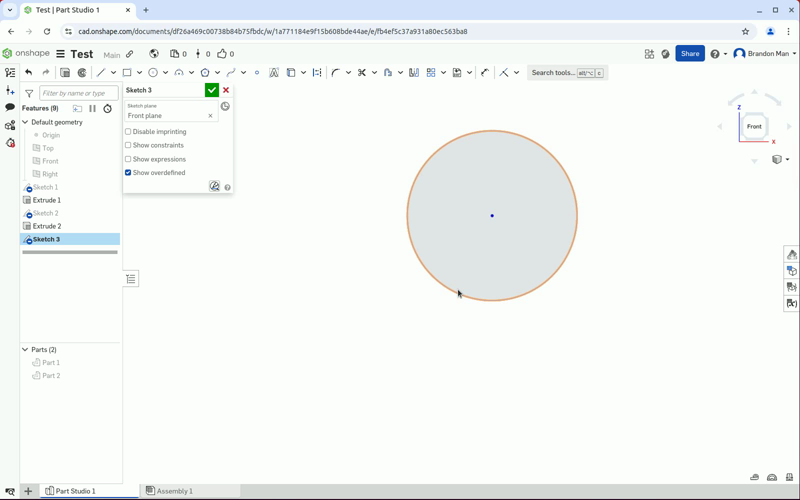
scroll(-6)
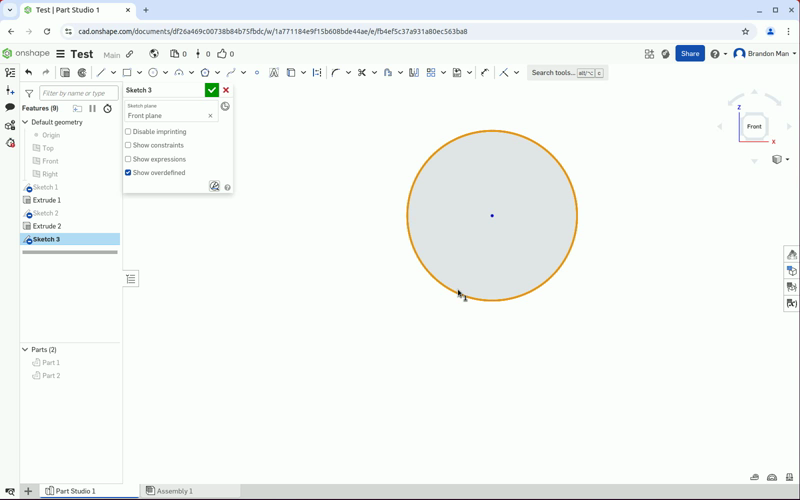
scroll(-6)
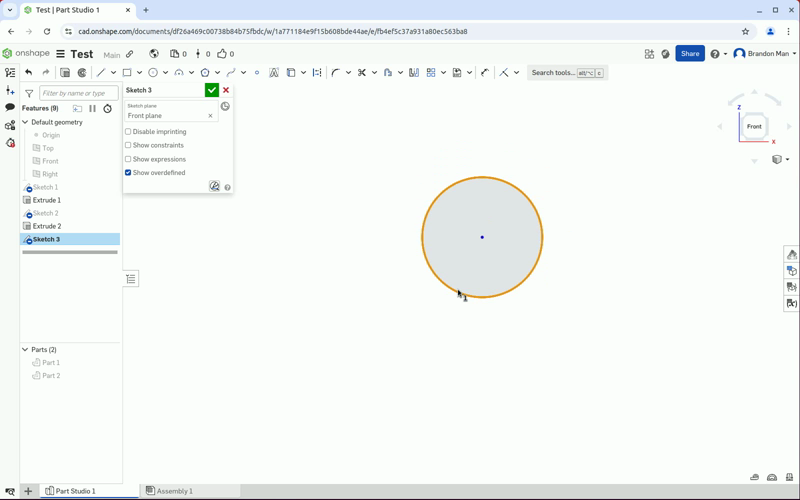
scroll(-6)
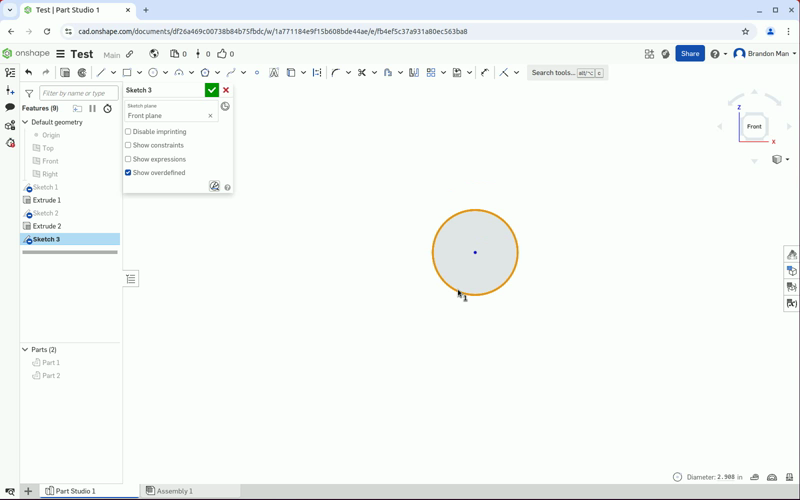
scroll(-6)
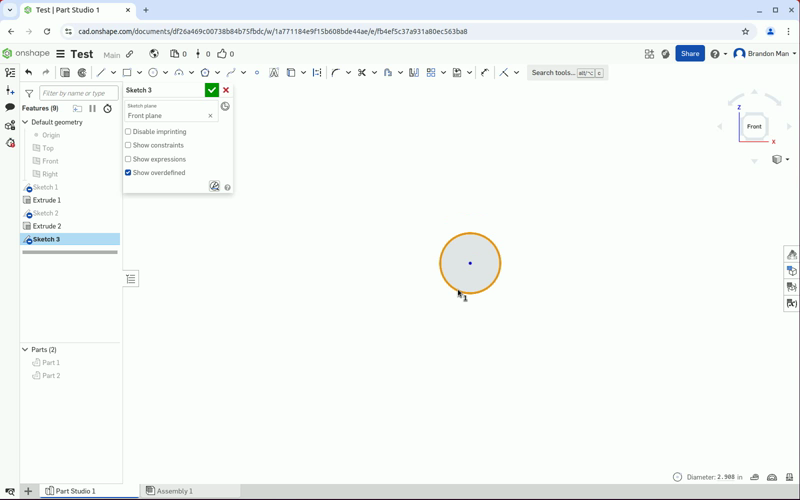
scroll(-6)
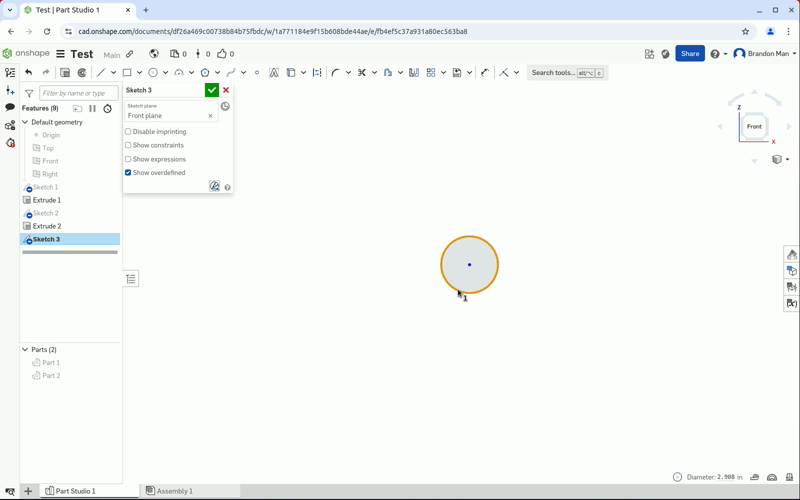
scroll(-6)
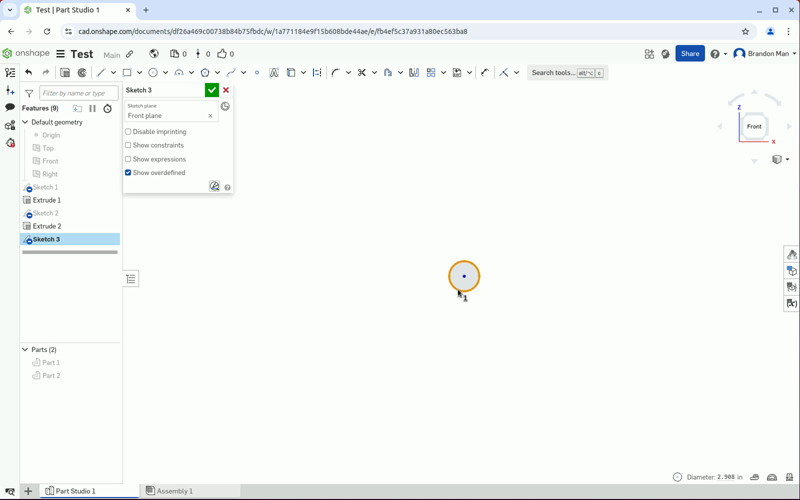
scroll(-6)
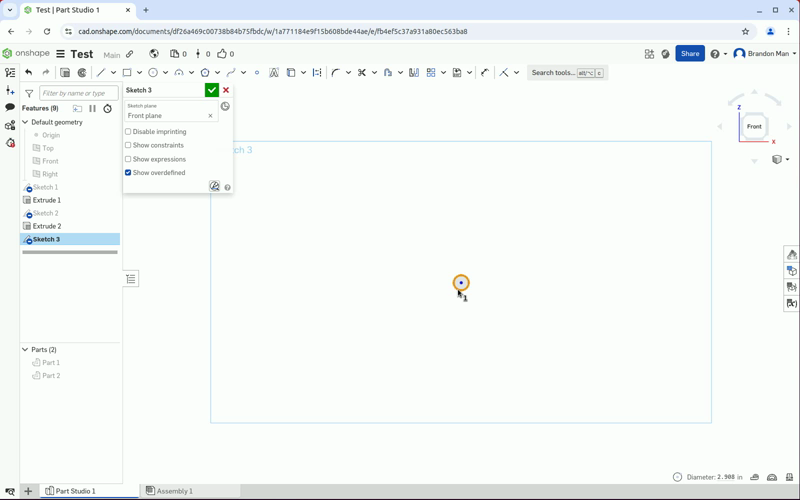
mouse_move(73, 352)
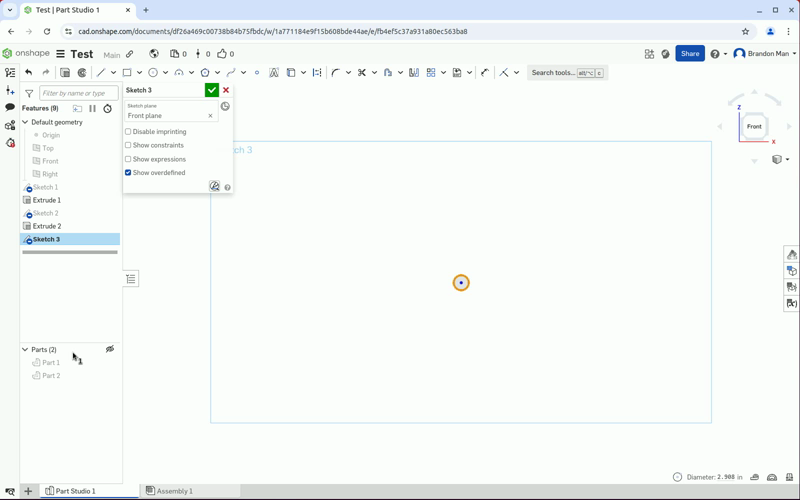
key(shift+y)
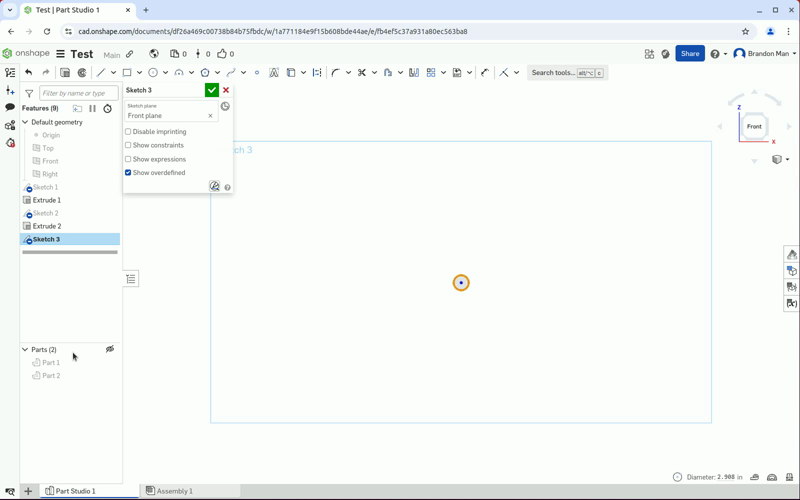
key(shift+e)
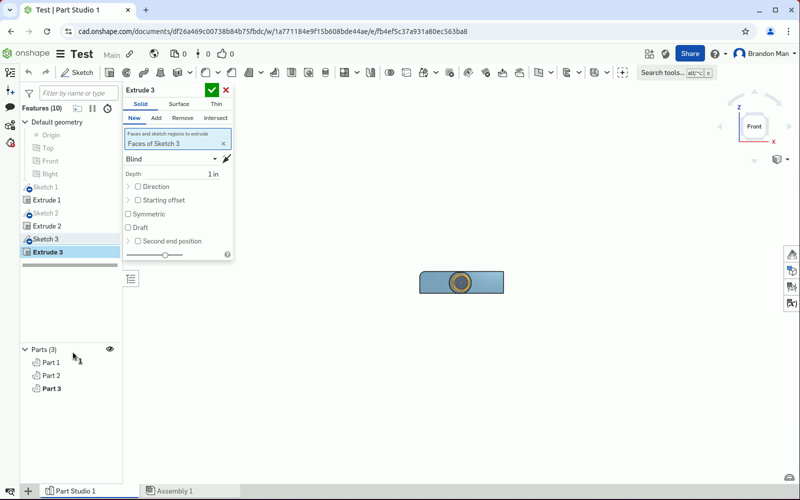
mouse_move(143, 106)
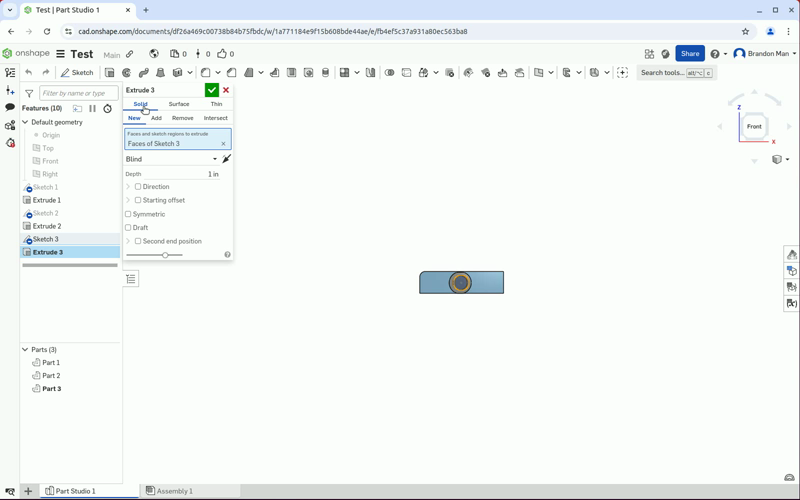
click(143, 106)
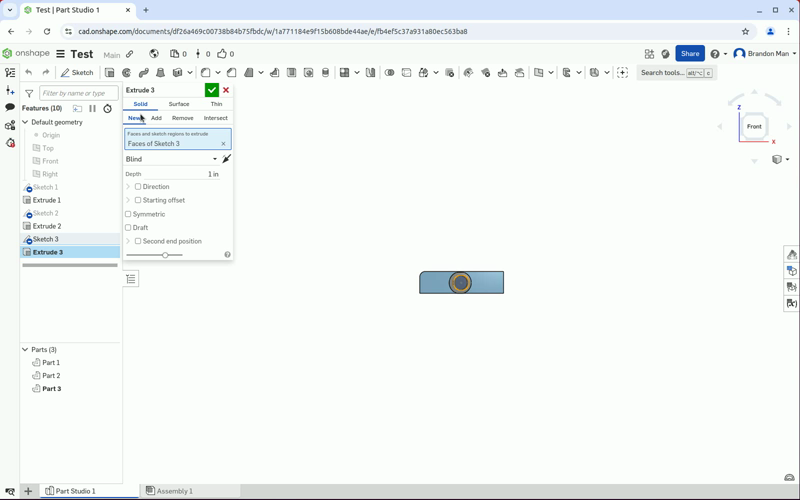
mouse_move(137, 120)
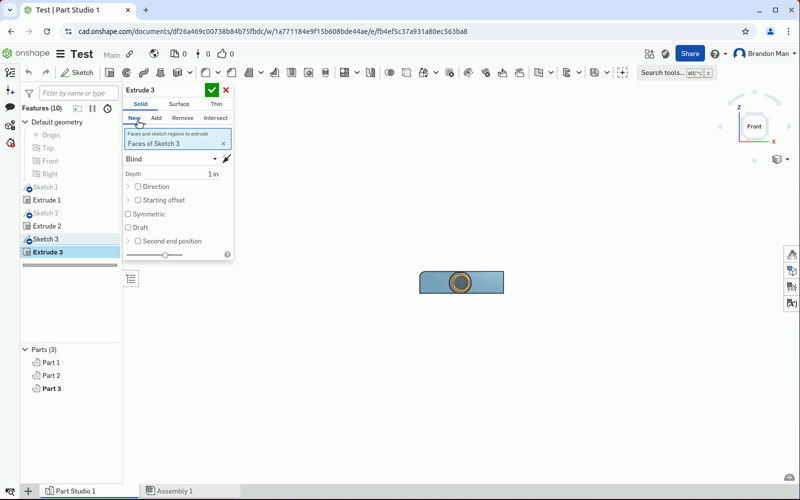
click(137, 120)
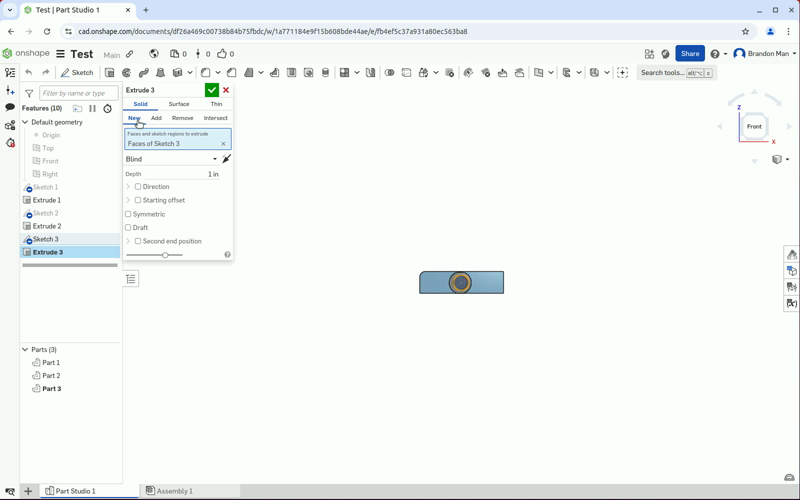
key(tab, 4)
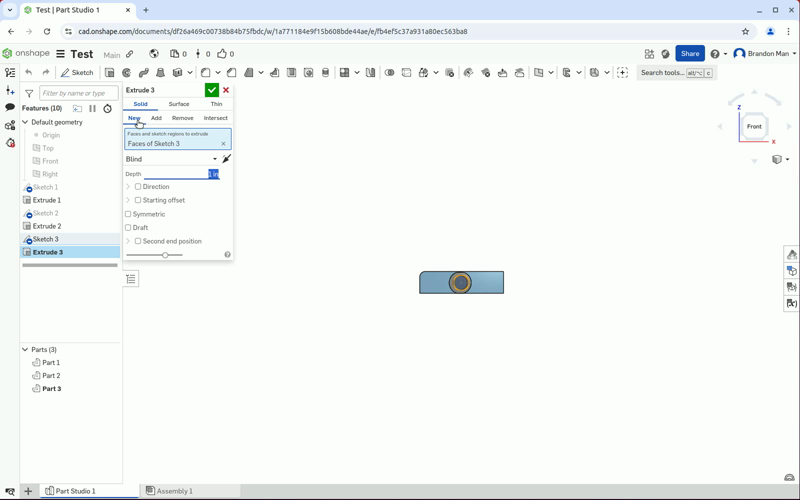
text(9.147)
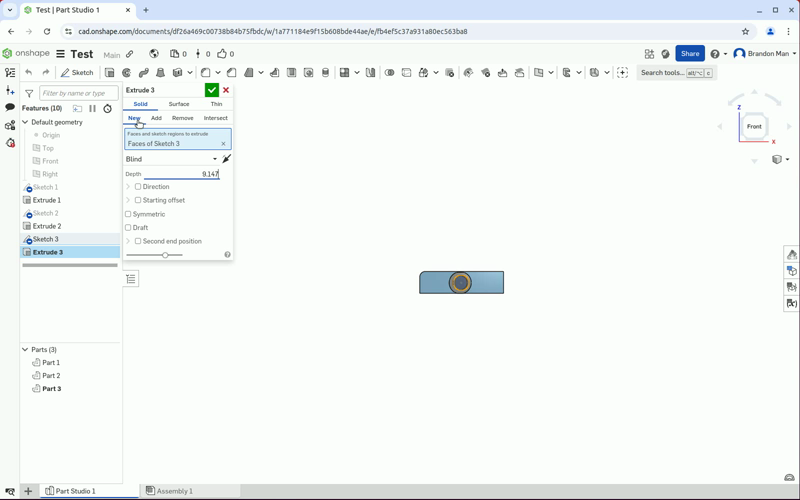
key(enter)
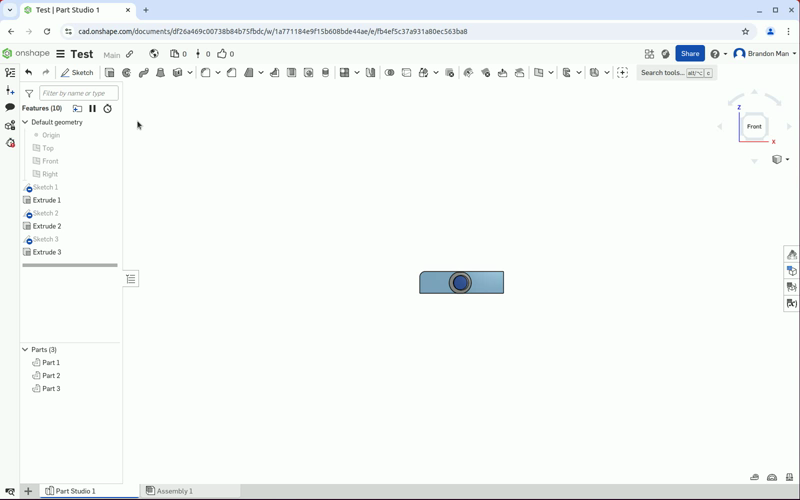
key(shift+h)
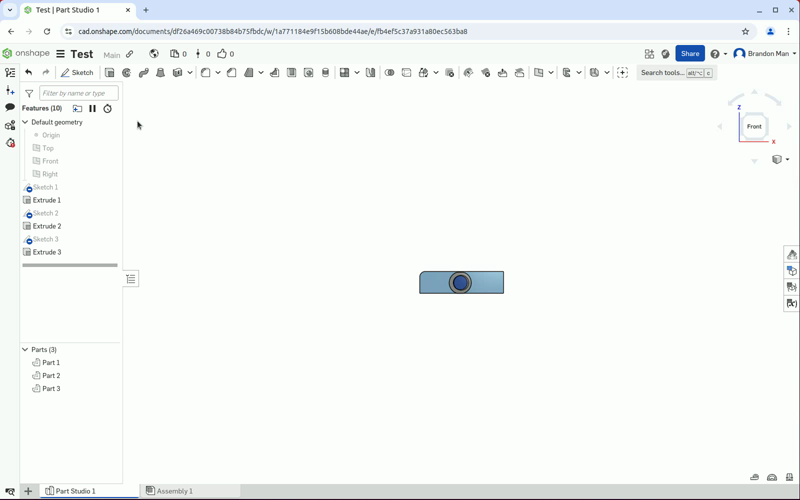
key(shift+h)
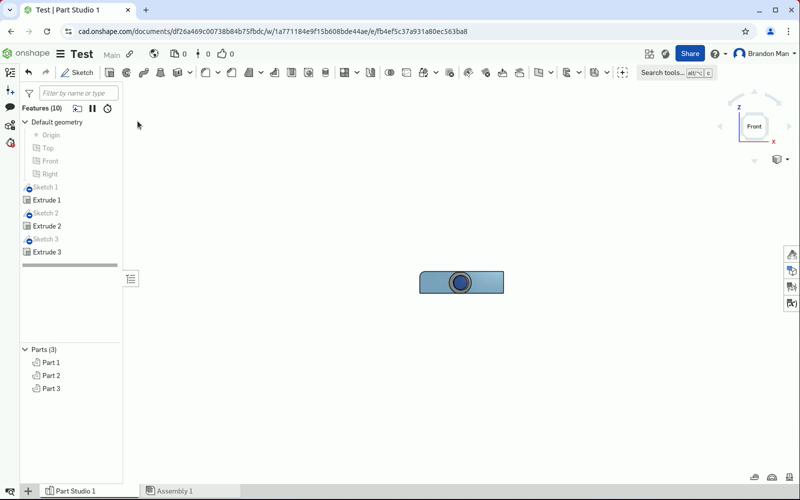
mouse_move(73, 189)
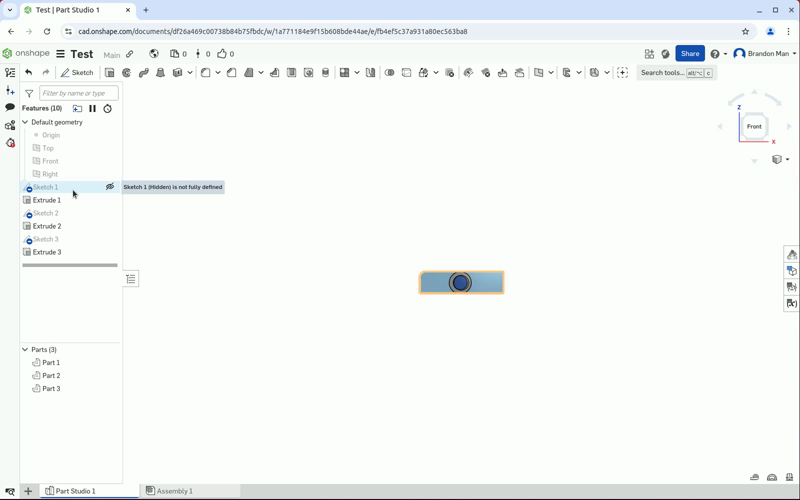
click(73, 189)
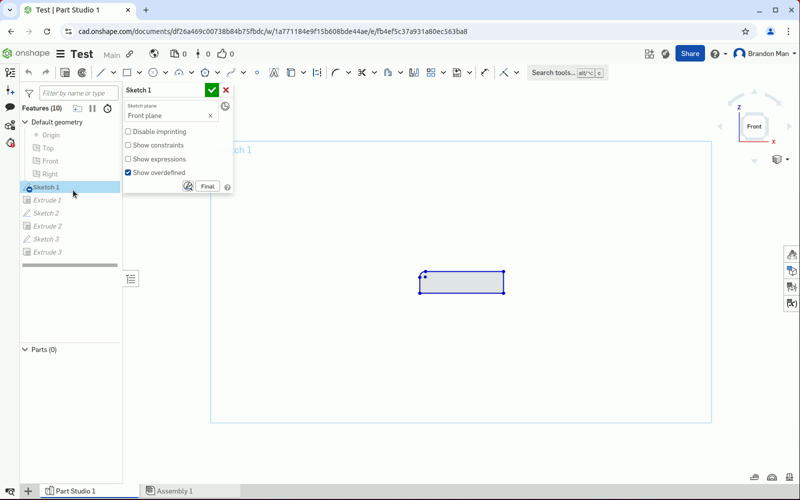
mouse_move(229, 92)
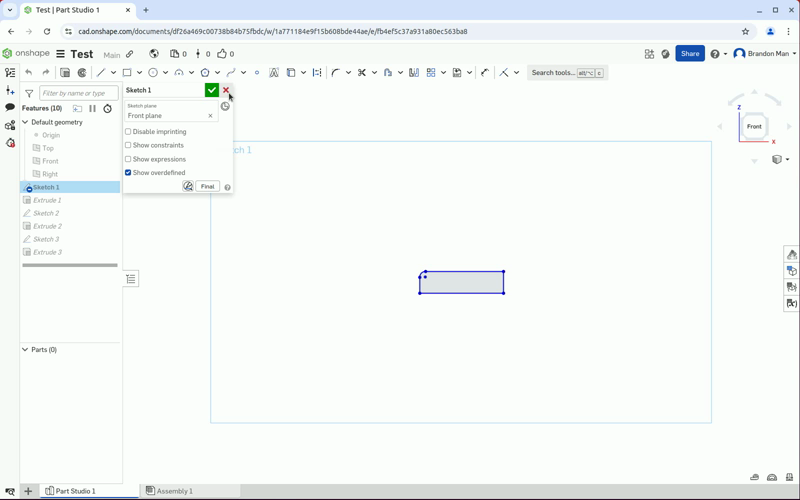
click(229, 92)
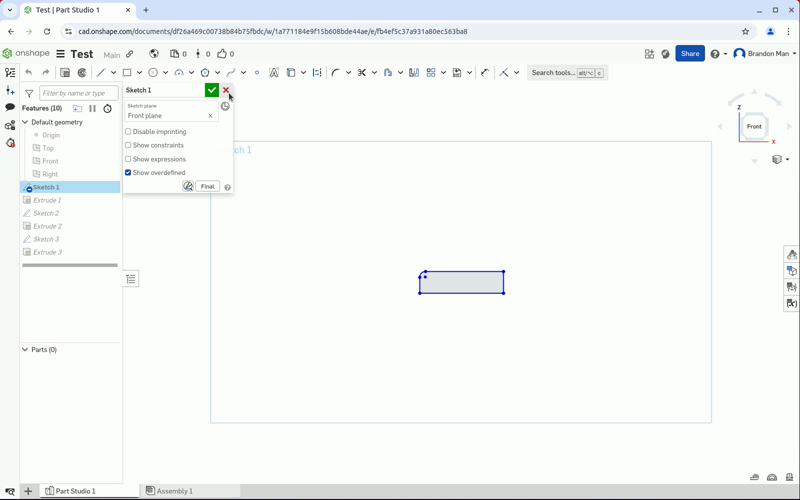
key(shift+s)
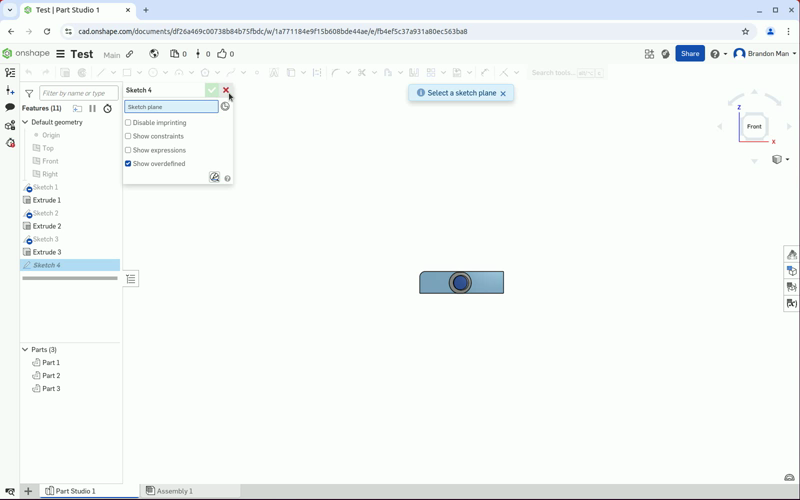
mouse_move(73, 163)
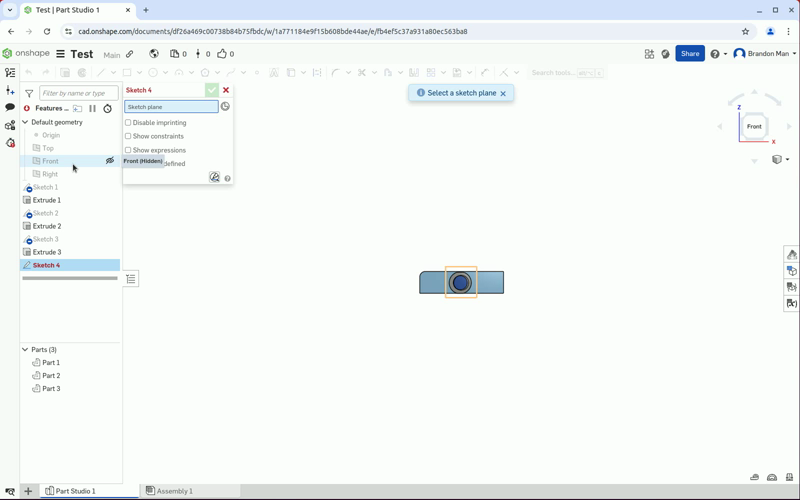
click(73, 163)
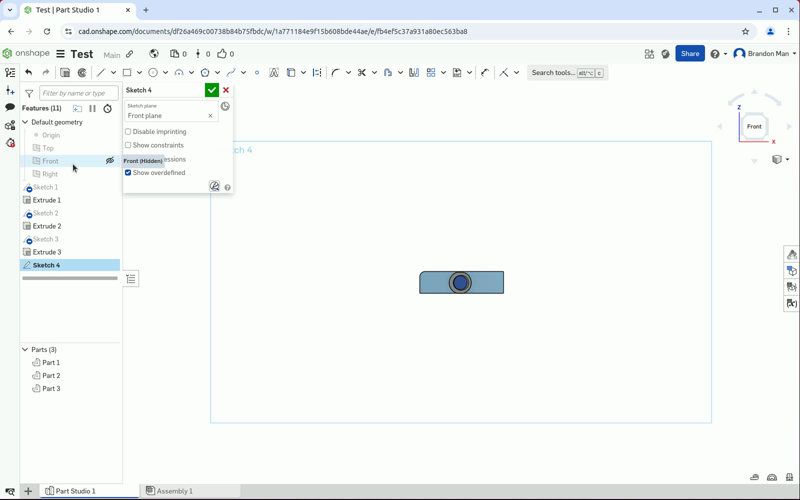
mouse_move(73, 352)
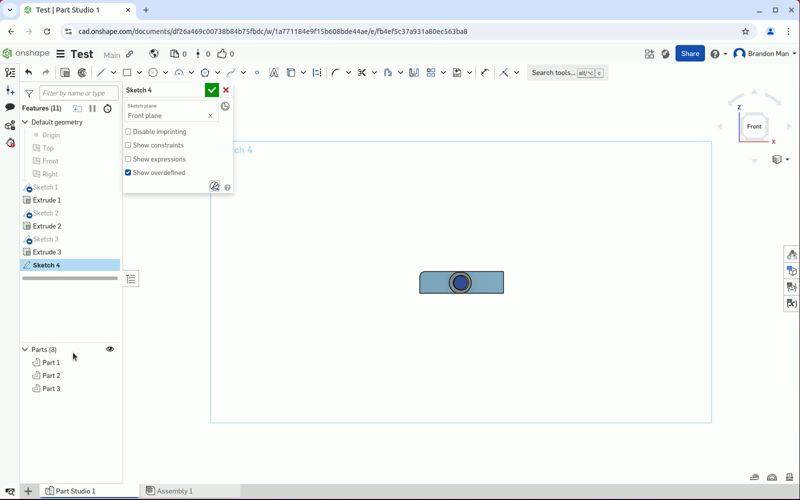
key(y)
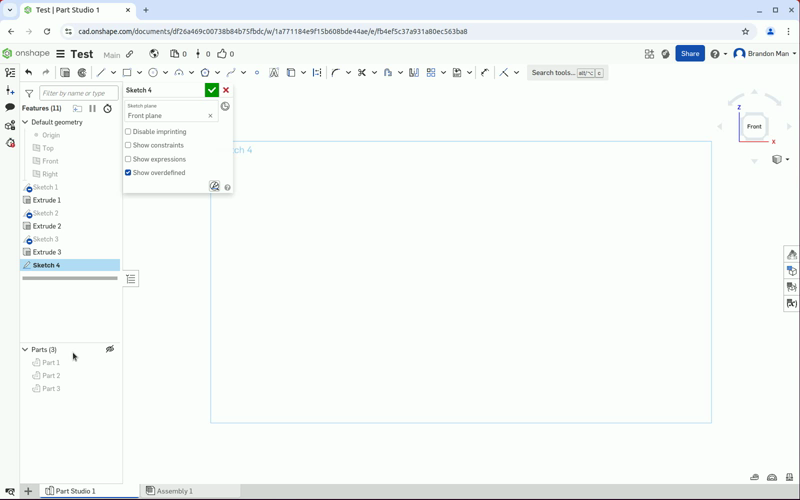
key(l)
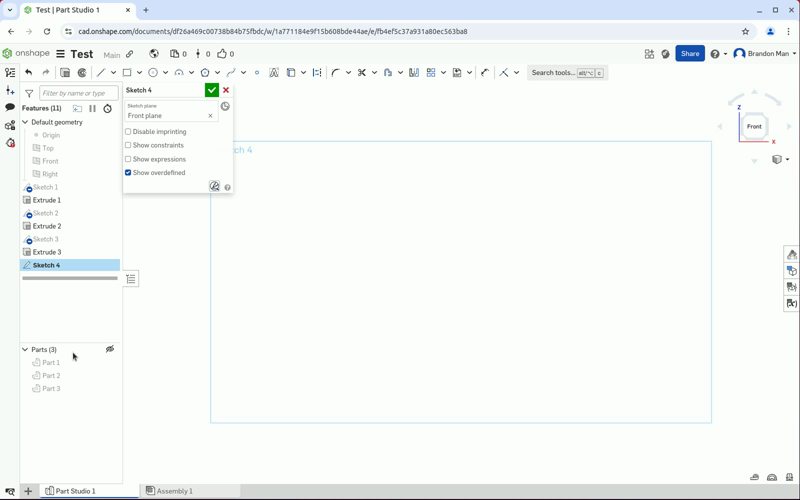
key_down(shift)
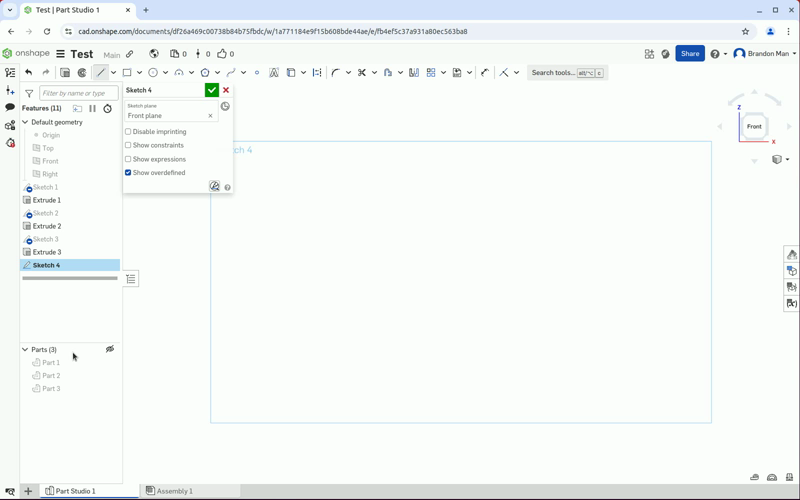
mouse_move(457, 272)
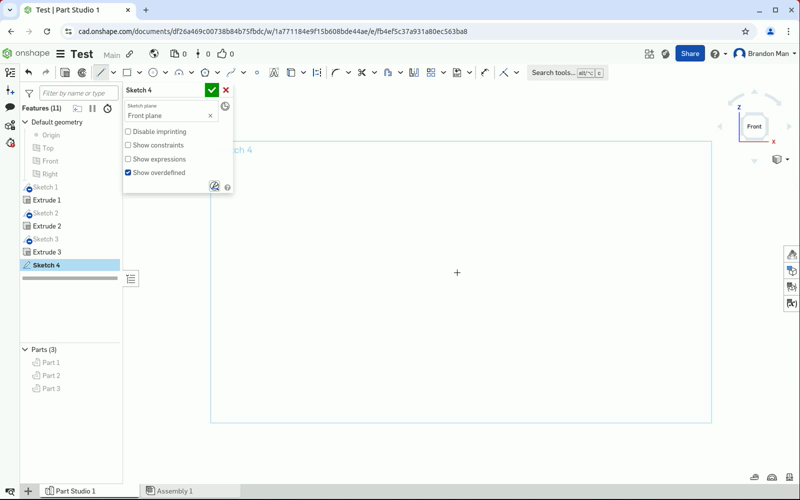
click(457, 272)
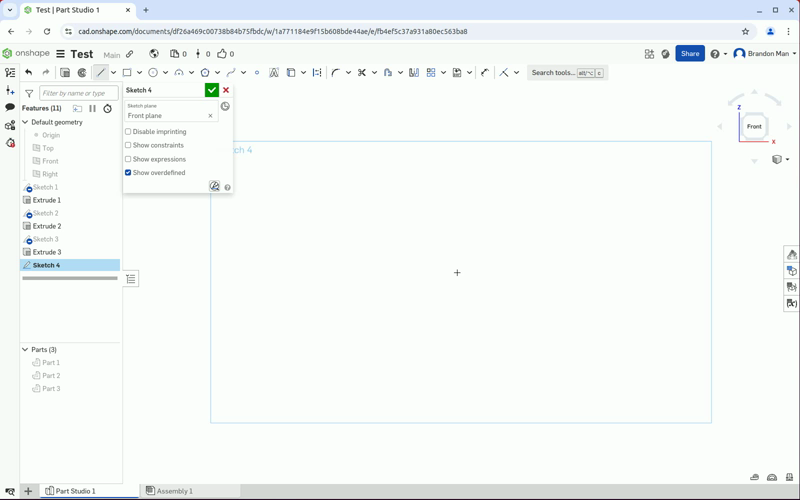
key_up(shift)
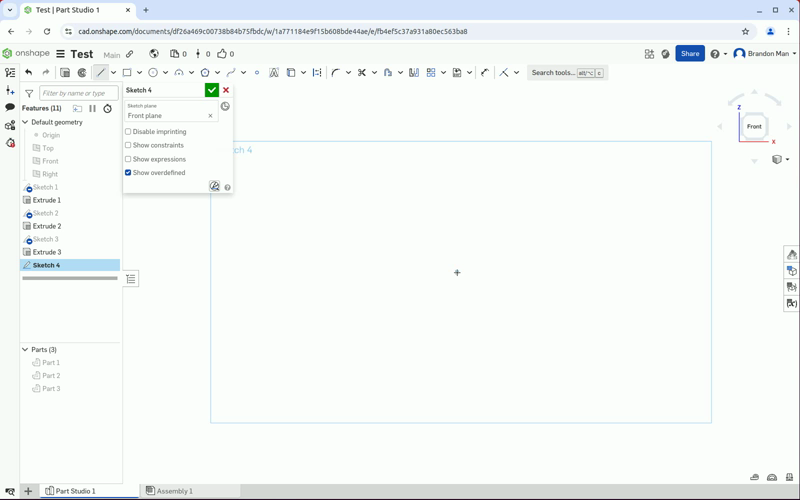
key_down(shift)
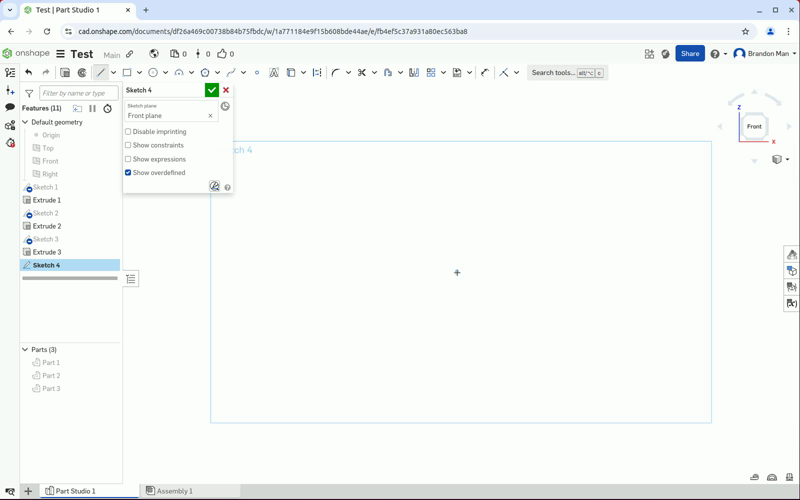
mouse_move(487, 272)
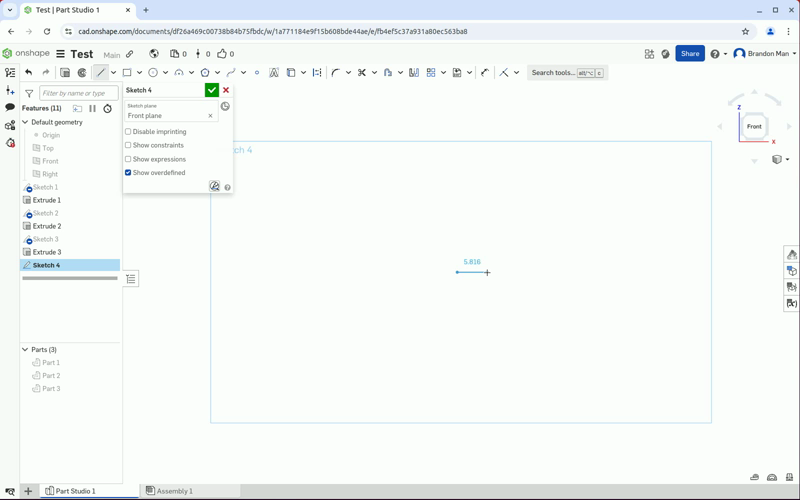
mouse_move(464, 272)
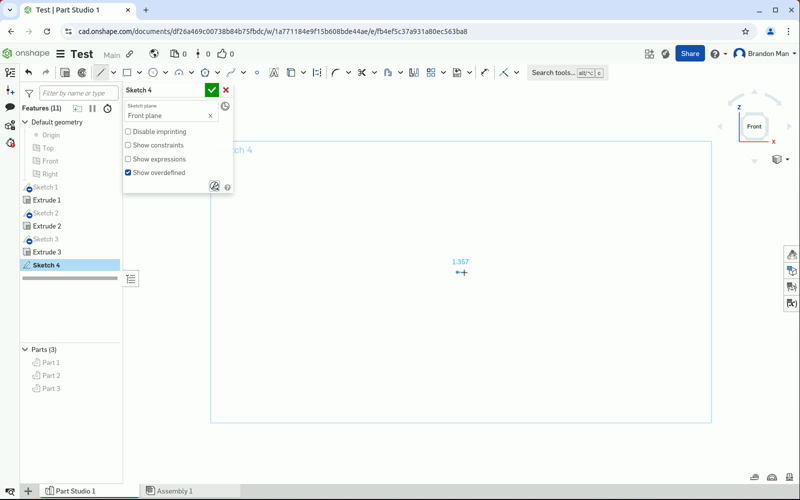
scroll(6)
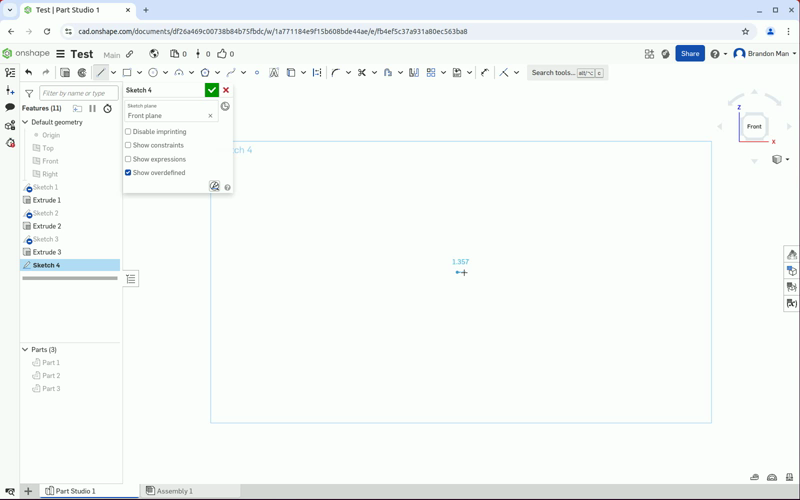
scroll(6)
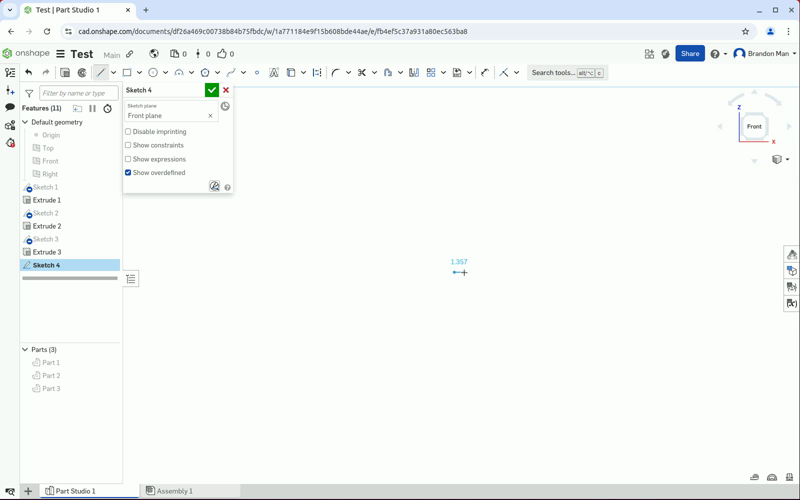
scroll(6)
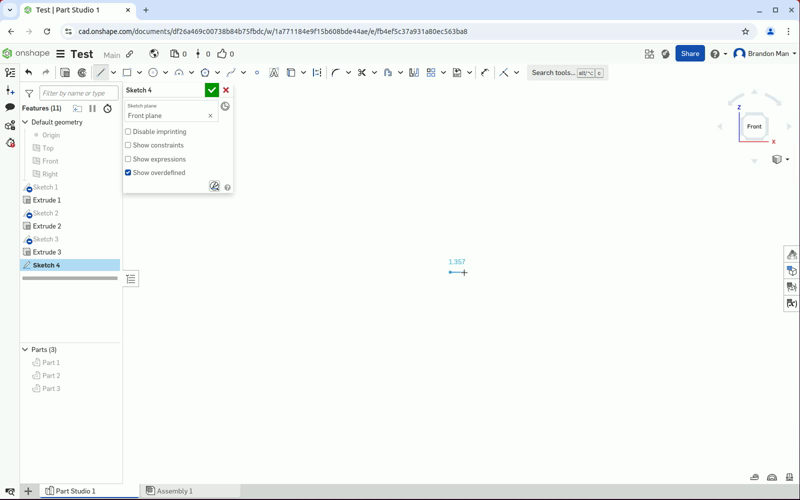
scroll(6)
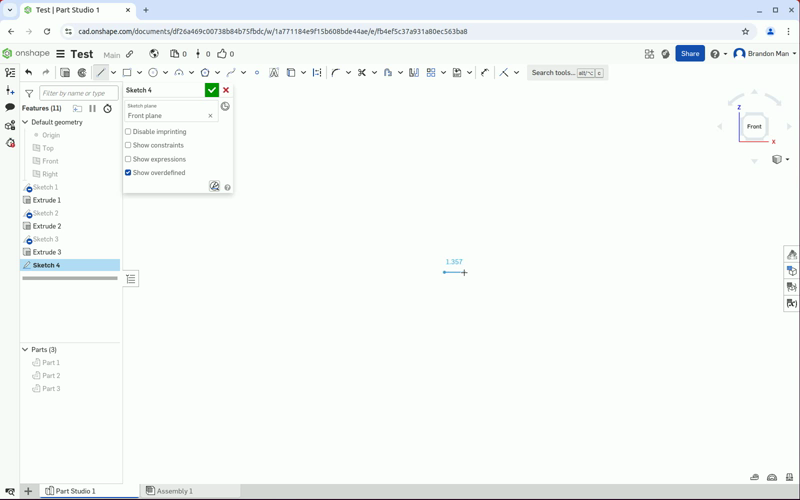
scroll(6)
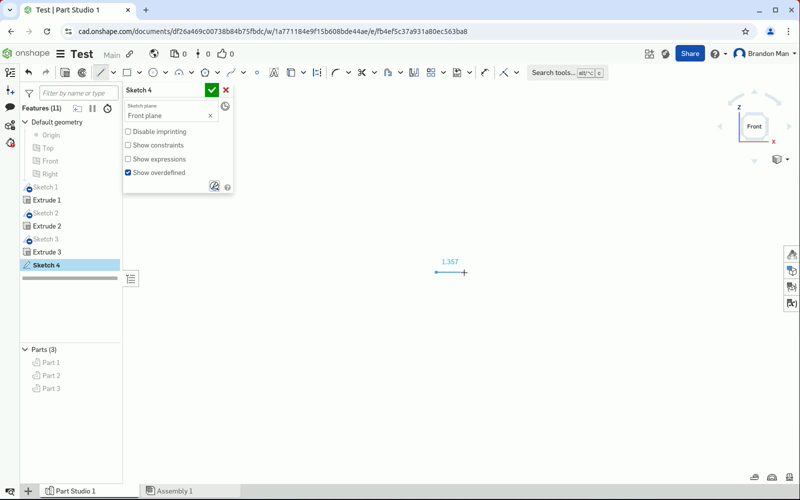
scroll(6)
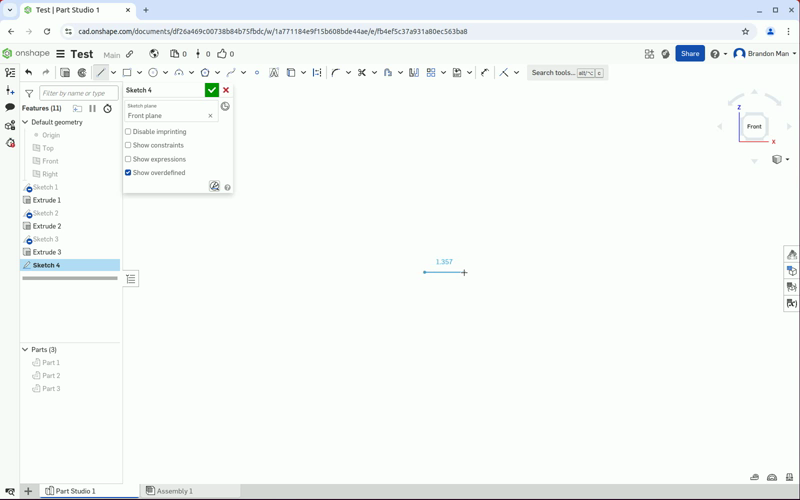
scroll(6)
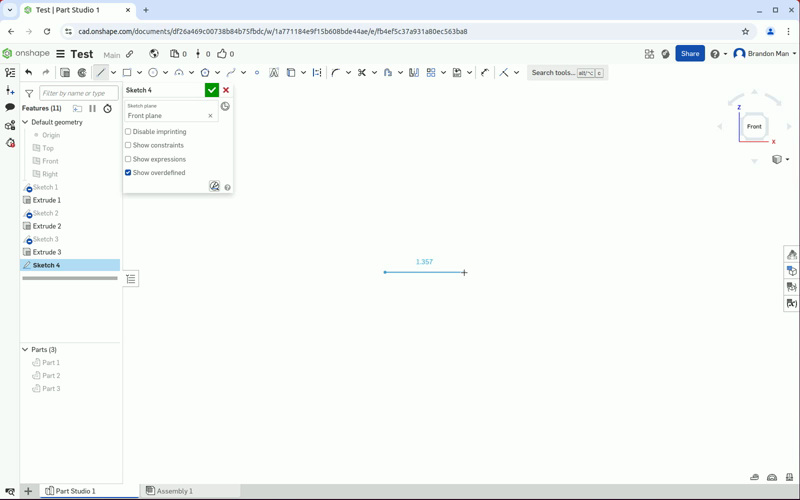
click(464, 272)
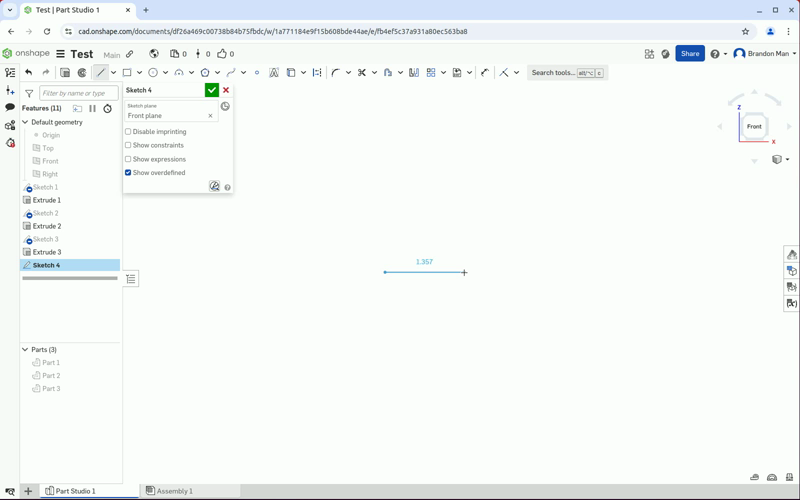
scroll(-6)
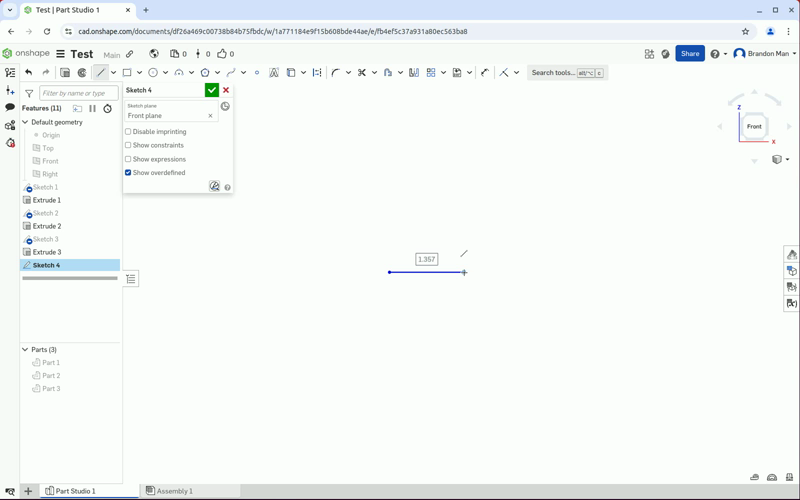
scroll(-6)
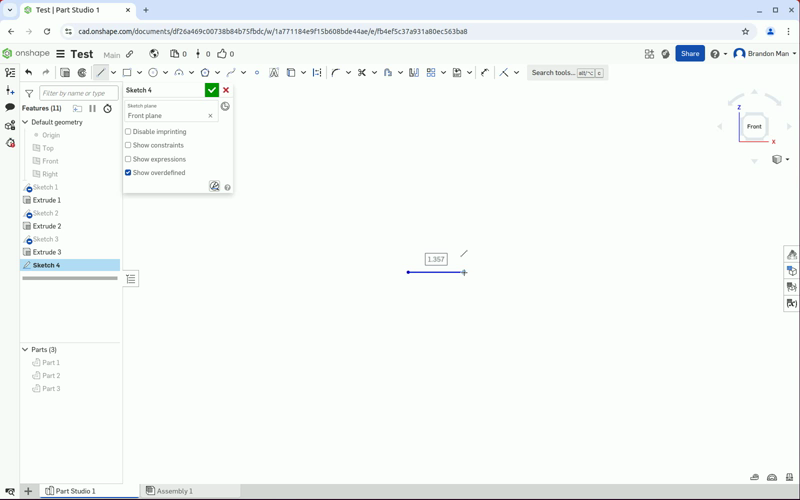
scroll(-6)
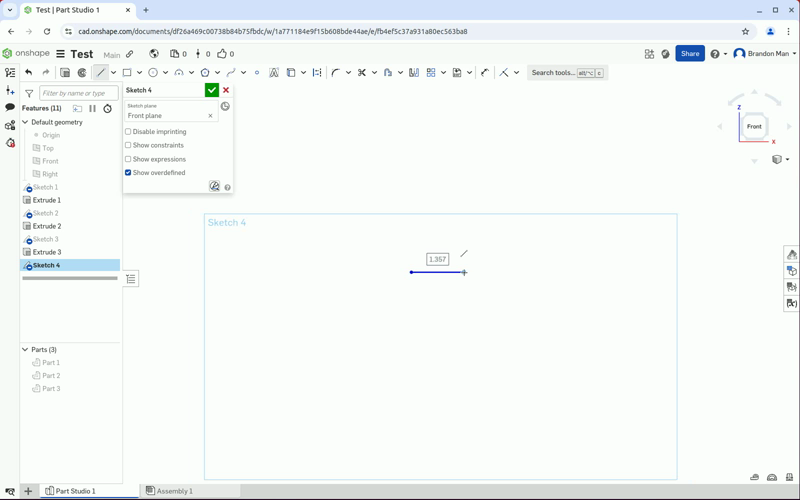
scroll(-6)
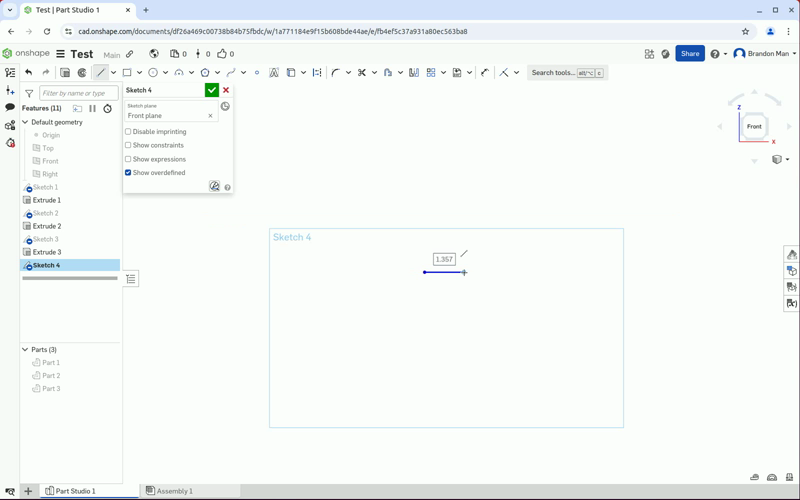
scroll(-6)
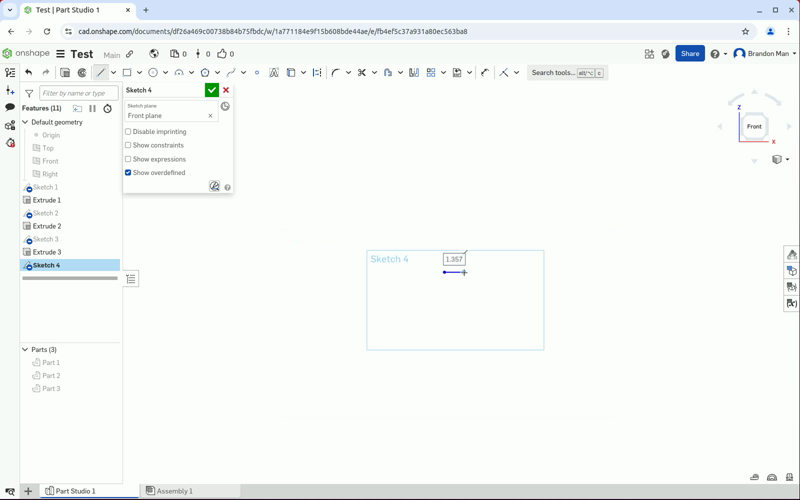
scroll(-6)
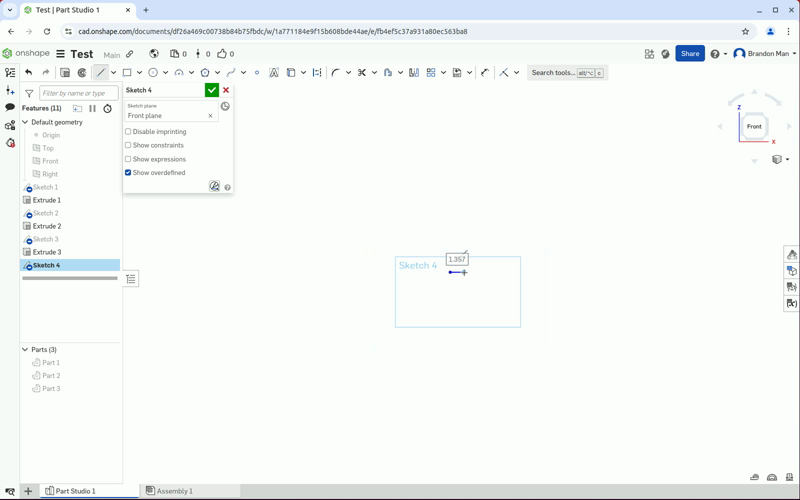
scroll(-6)
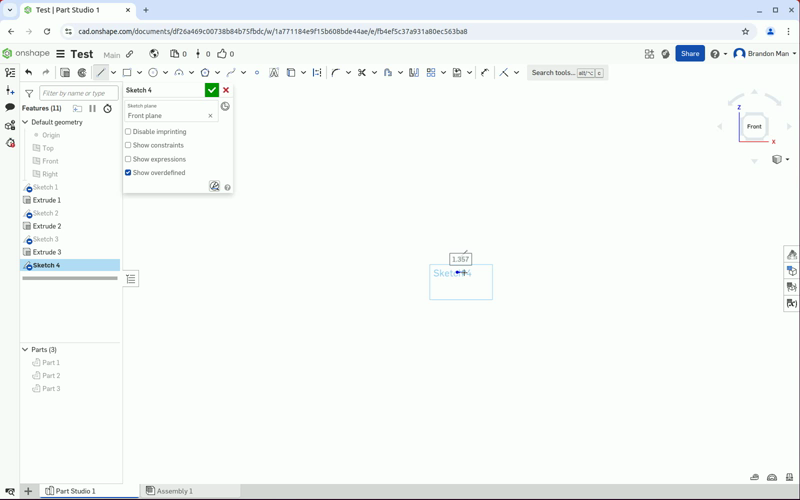
key_up(shift)
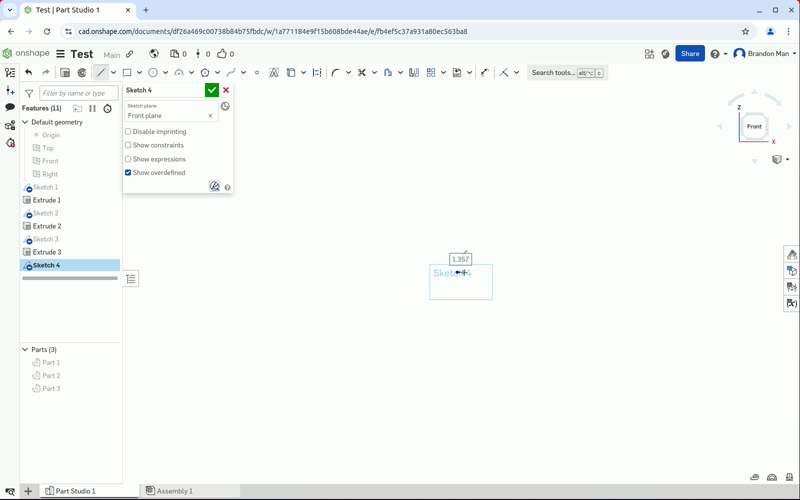
key(esc)
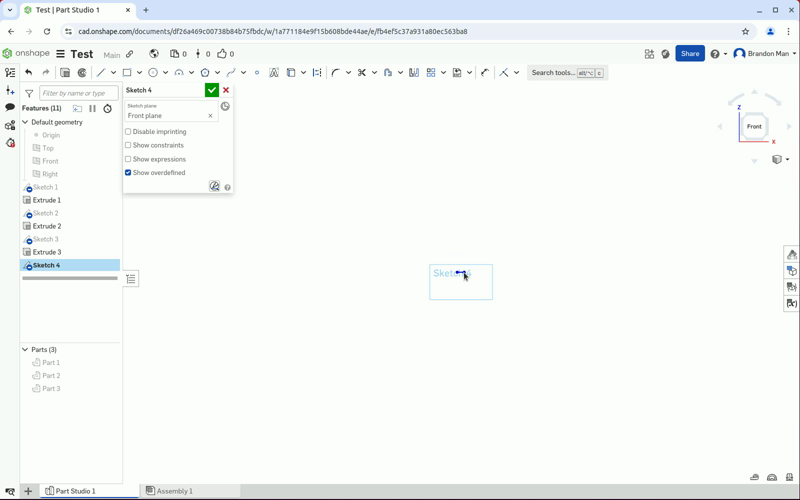
key(a)
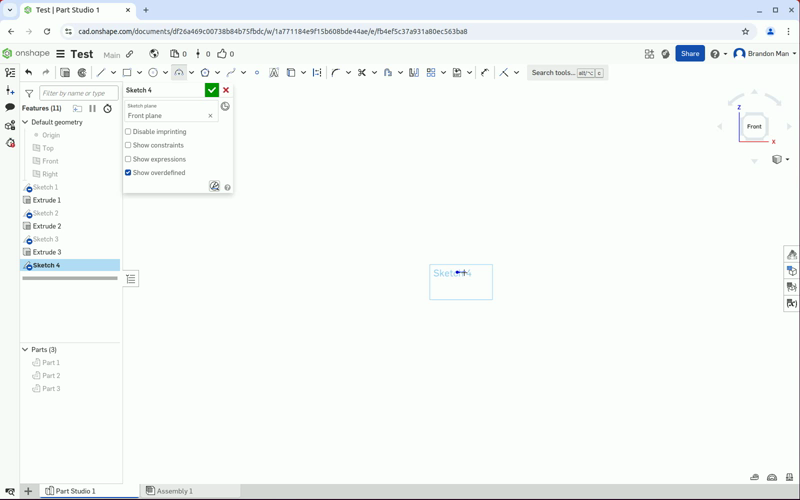
mouse_move(464, 272)
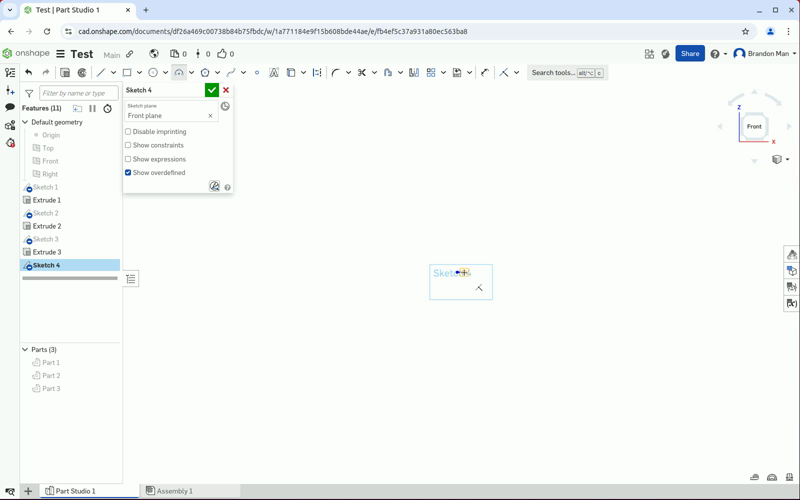
click(464, 272)
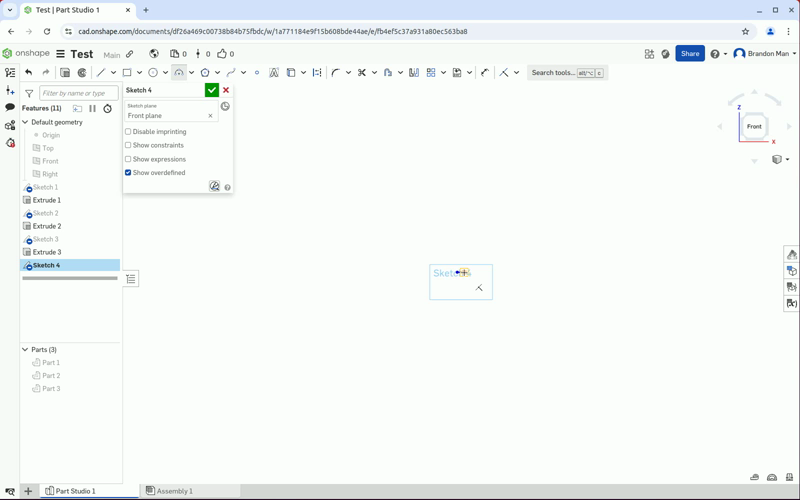
mouse_move(457, 272)
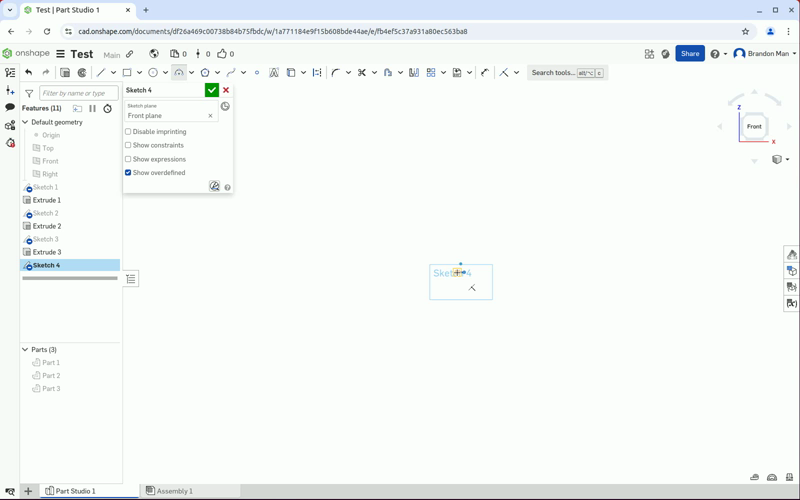
scroll(6)
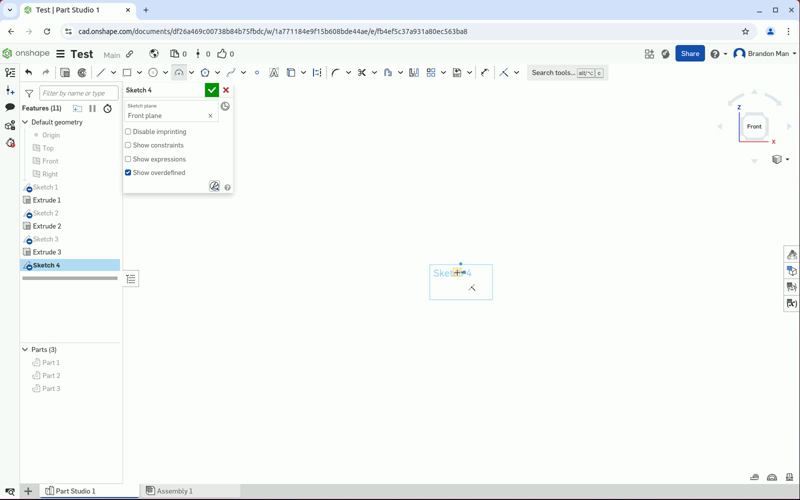
scroll(6)
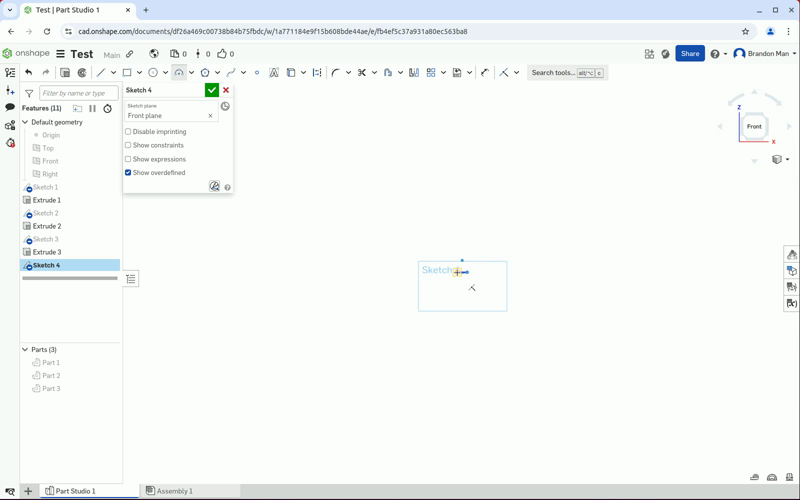
scroll(6)
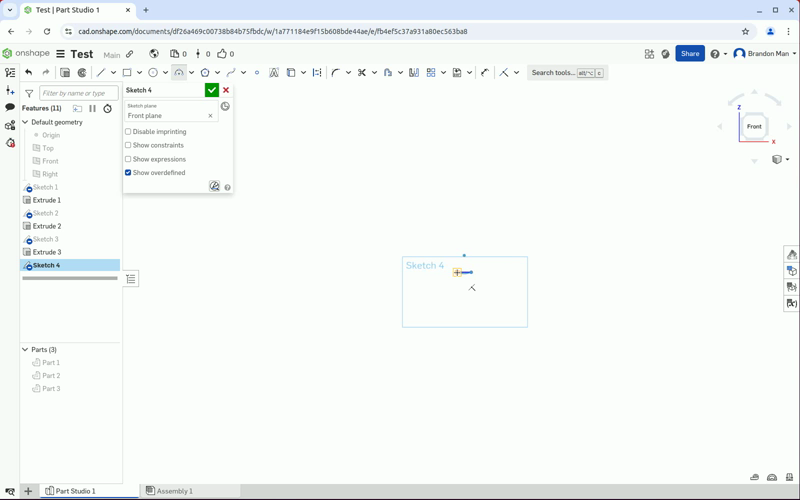
scroll(6)
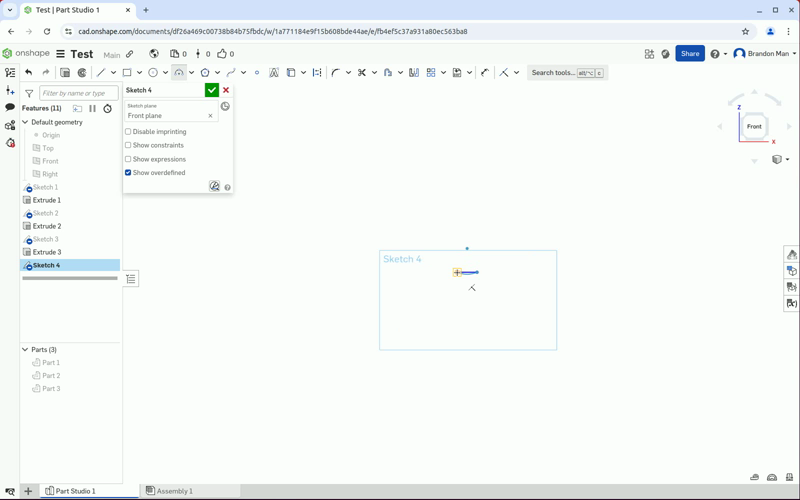
scroll(6)
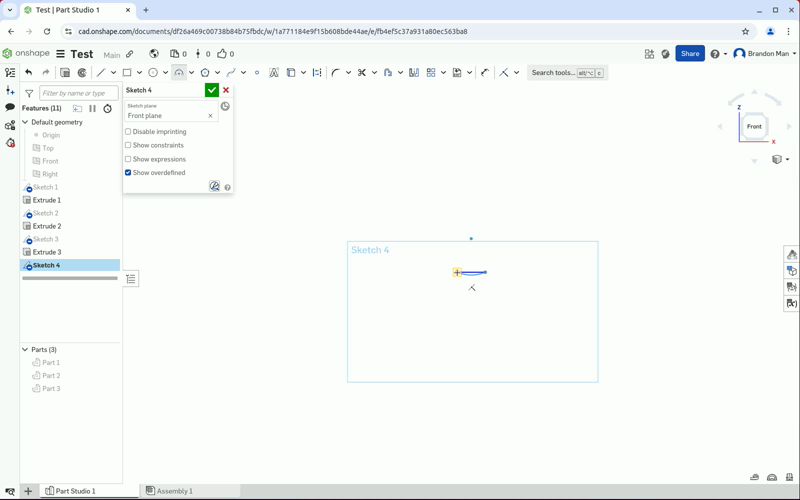
scroll(6)
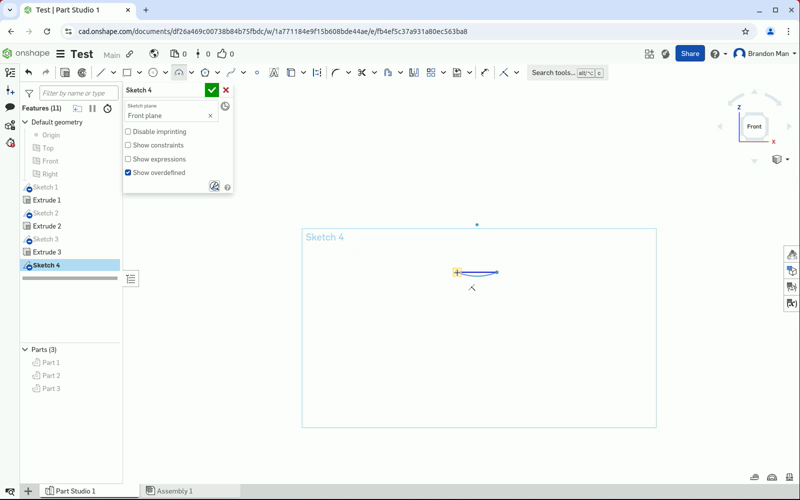
scroll(6)
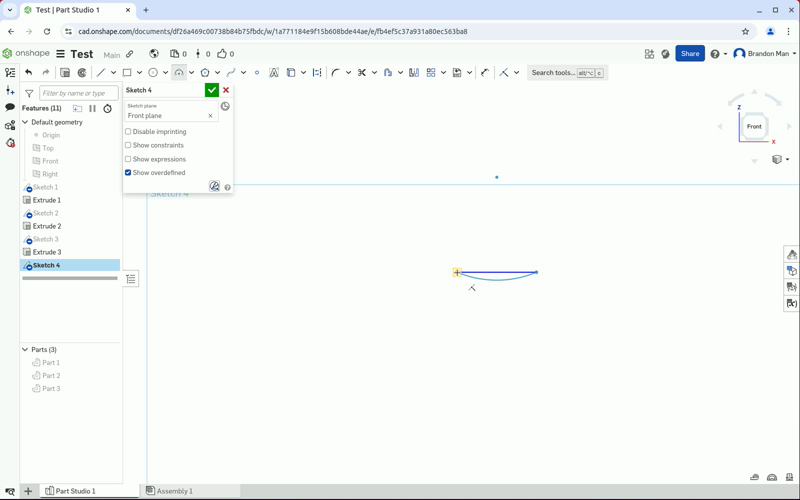
click(457, 272)
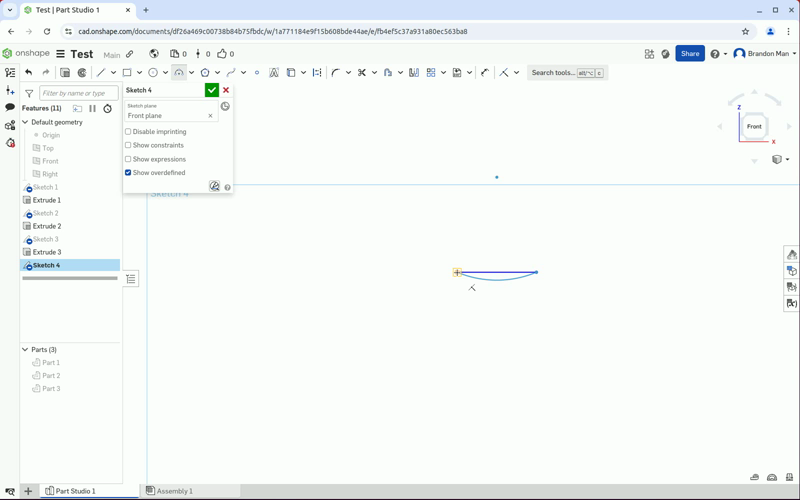
scroll(-6)
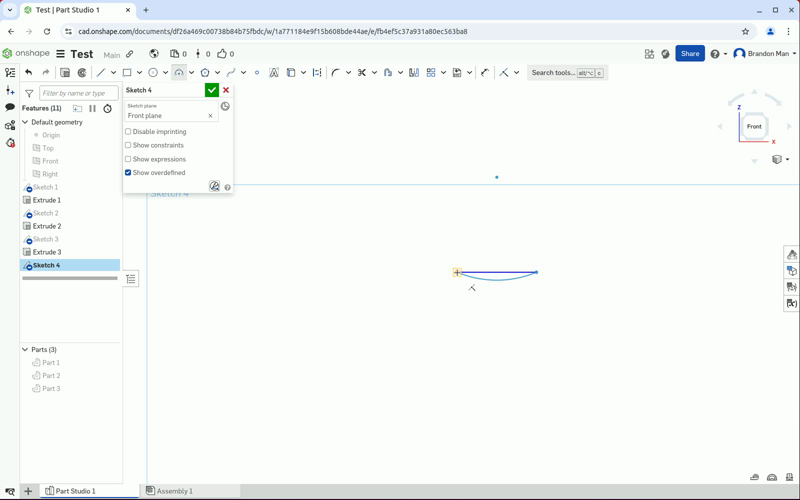
scroll(-6)
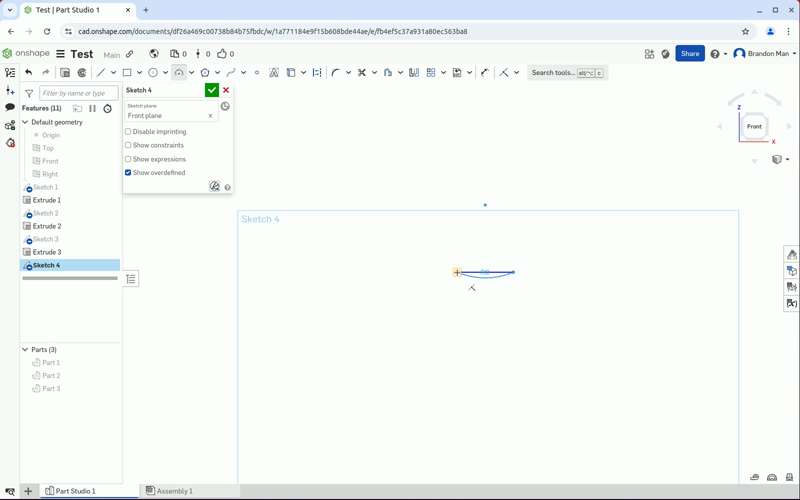
scroll(-6)
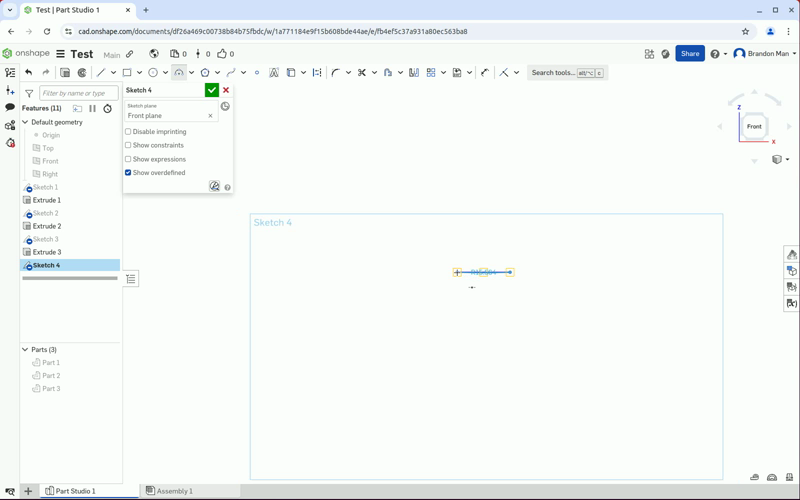
scroll(-6)
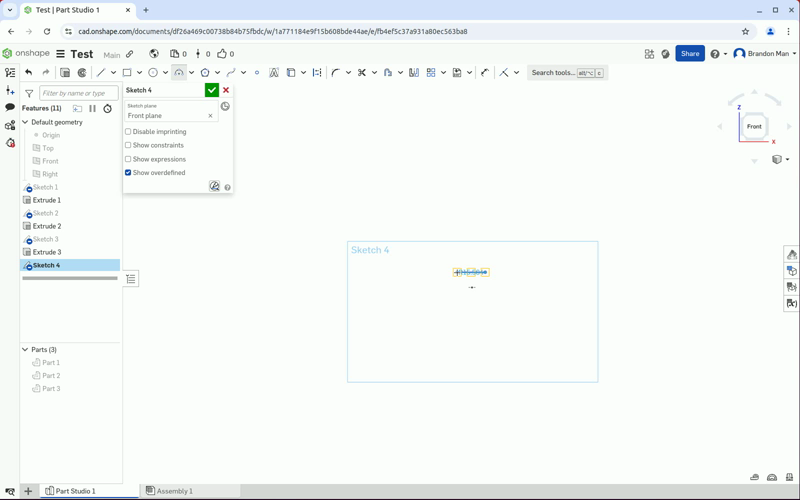
scroll(-6)
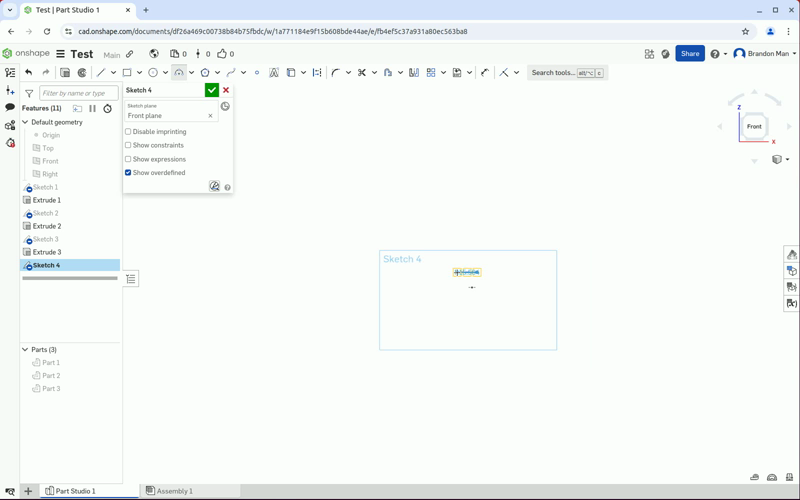
scroll(-6)
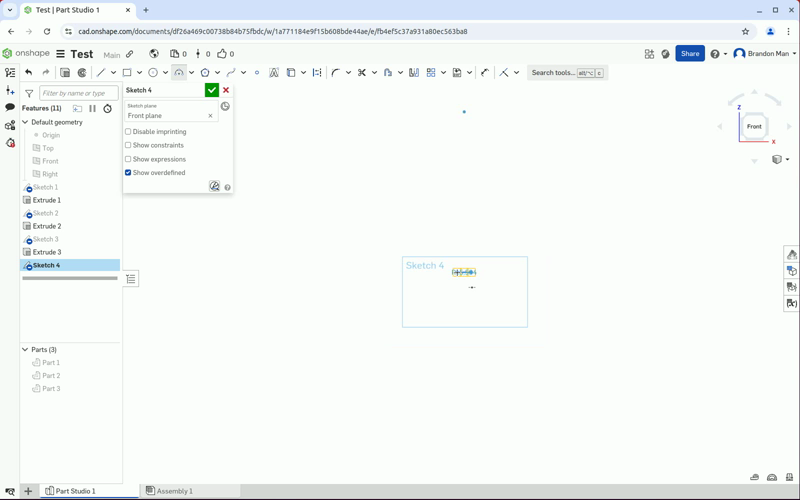
scroll(-6)
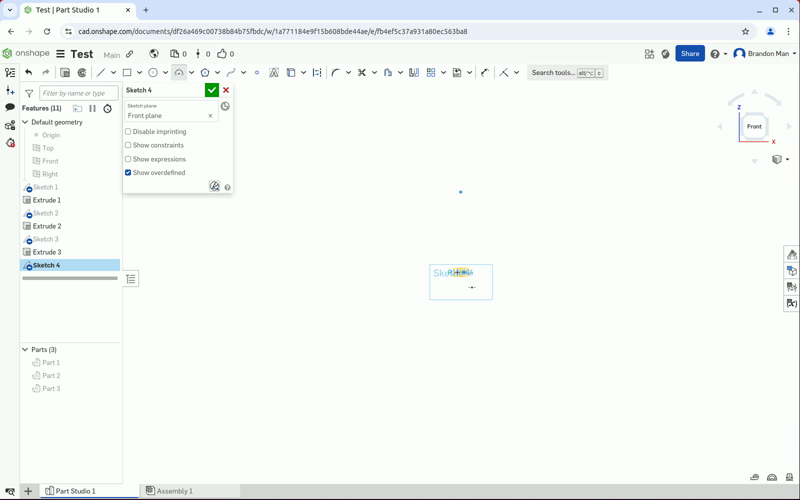
key_down(shift)
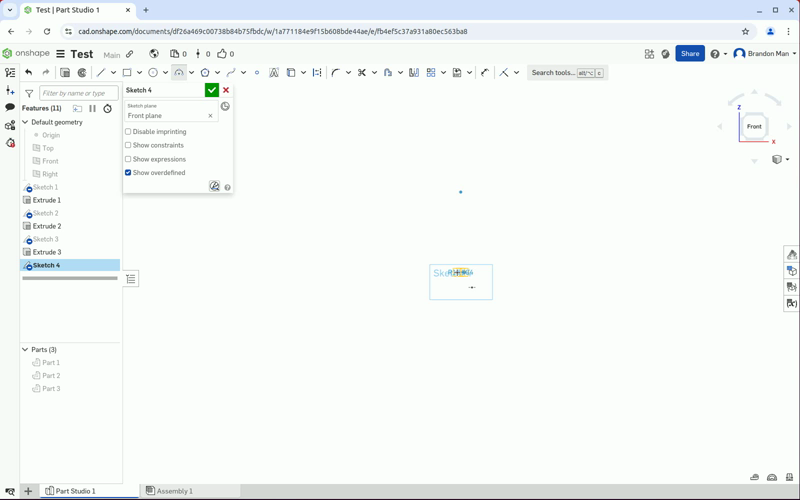
mouse_move(460, 271)
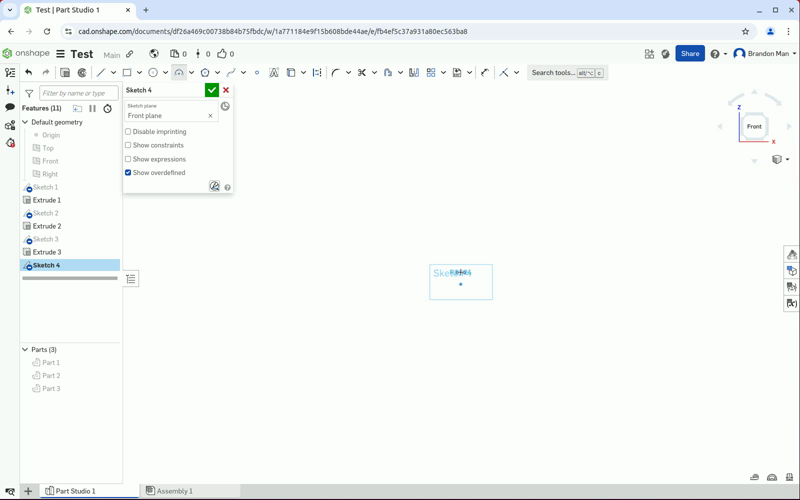
scroll(6)
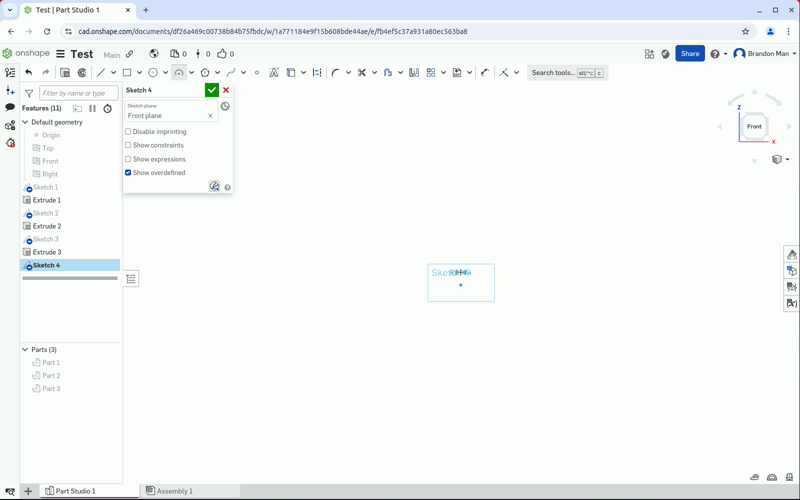
scroll(6)
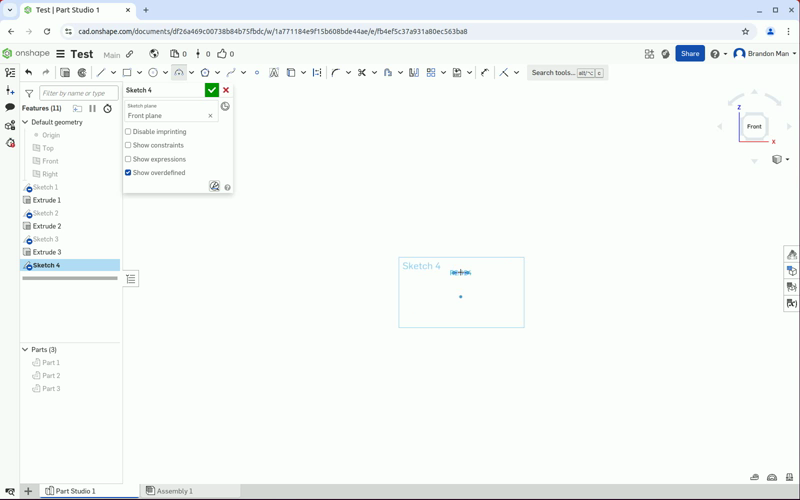
scroll(6)
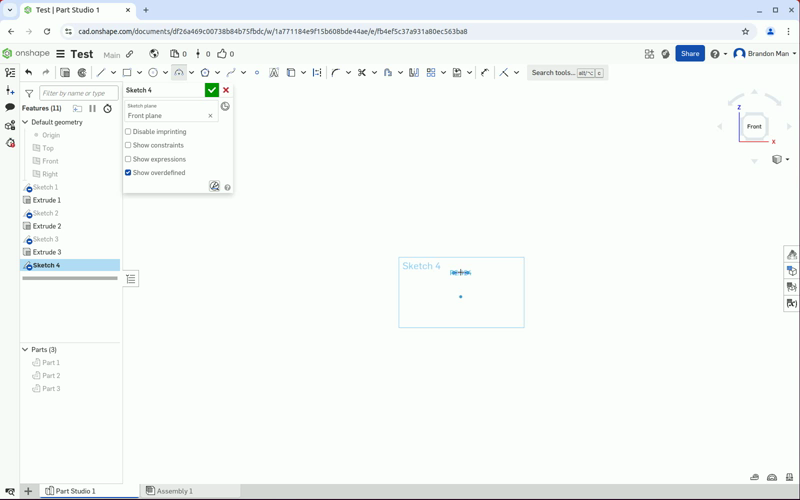
scroll(6)
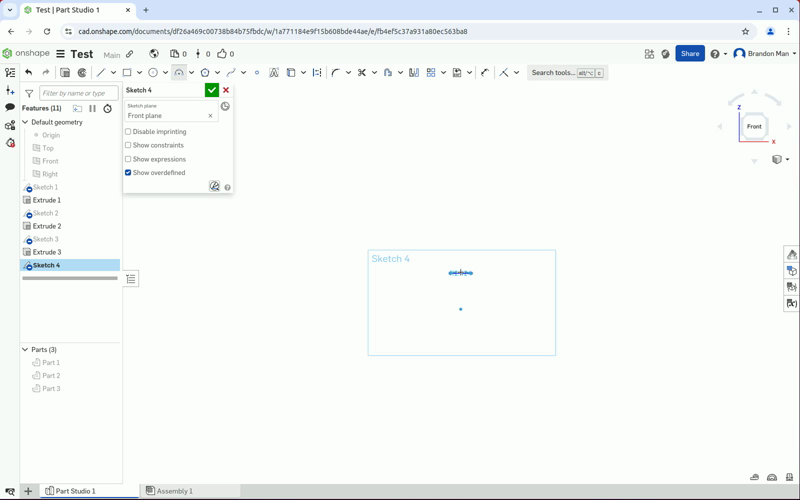
scroll(6)
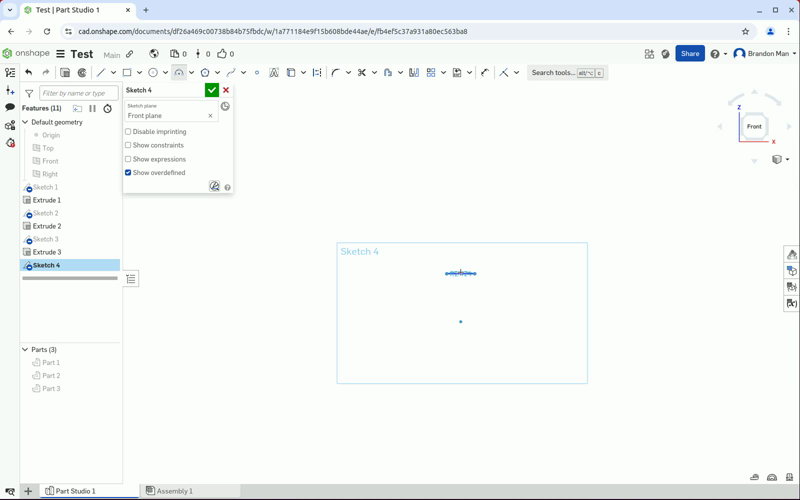
scroll(6)
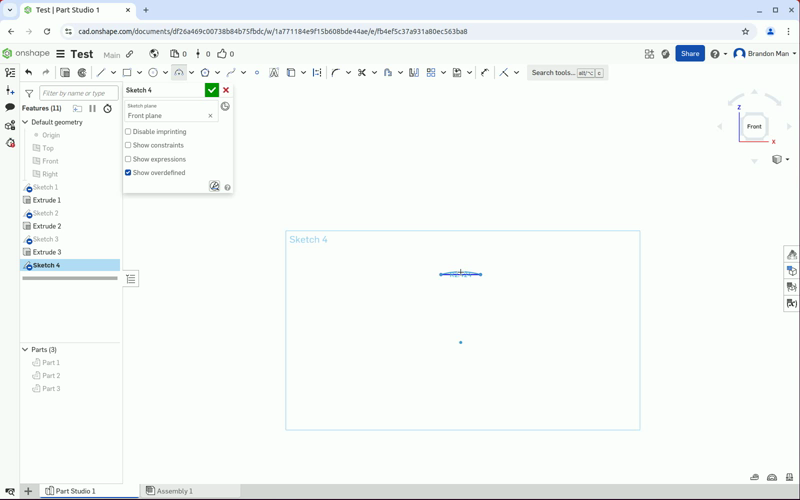
scroll(6)
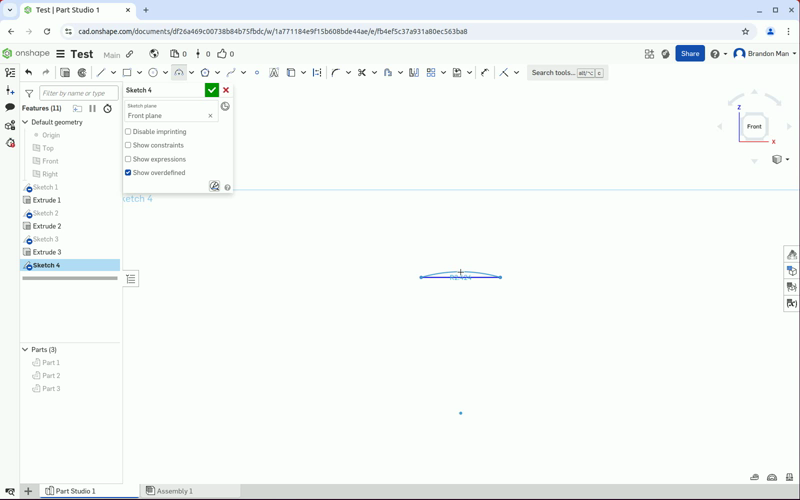
click(460, 271)
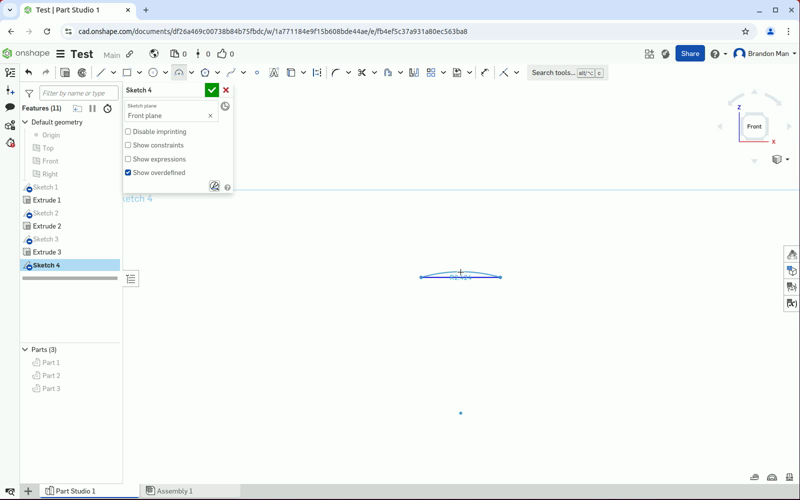
scroll(-6)
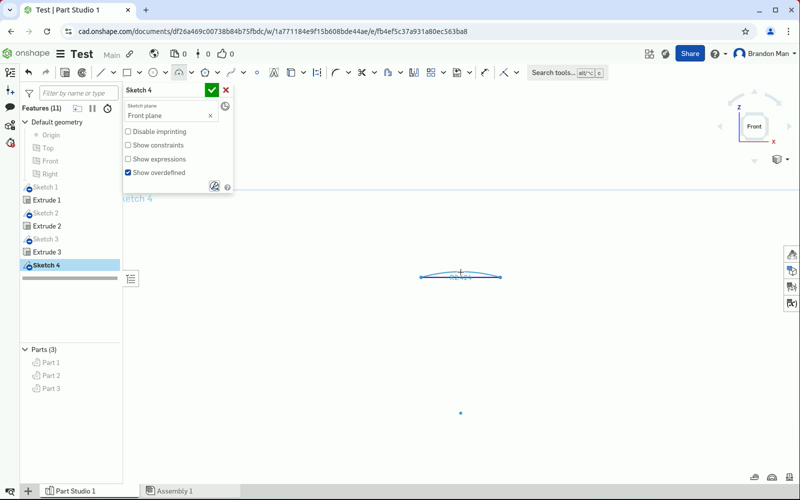
scroll(-6)
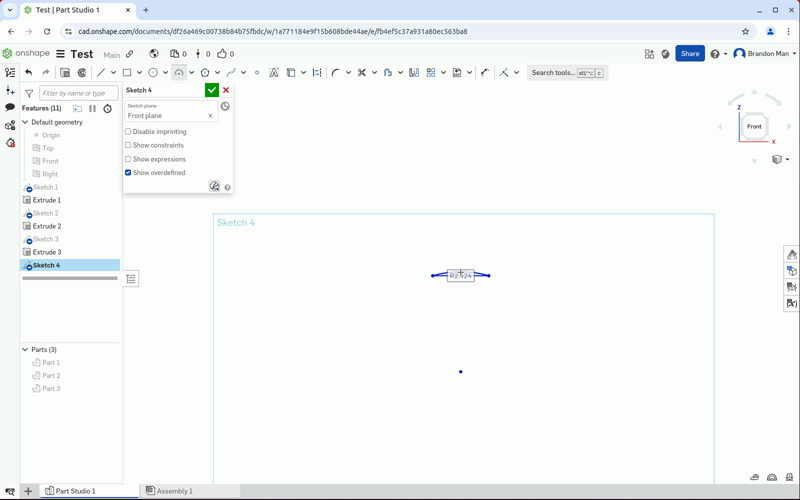
scroll(-6)
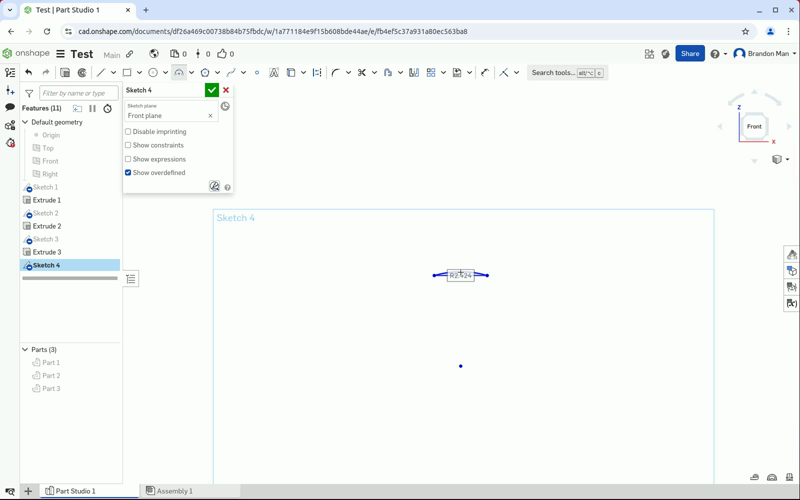
scroll(-6)
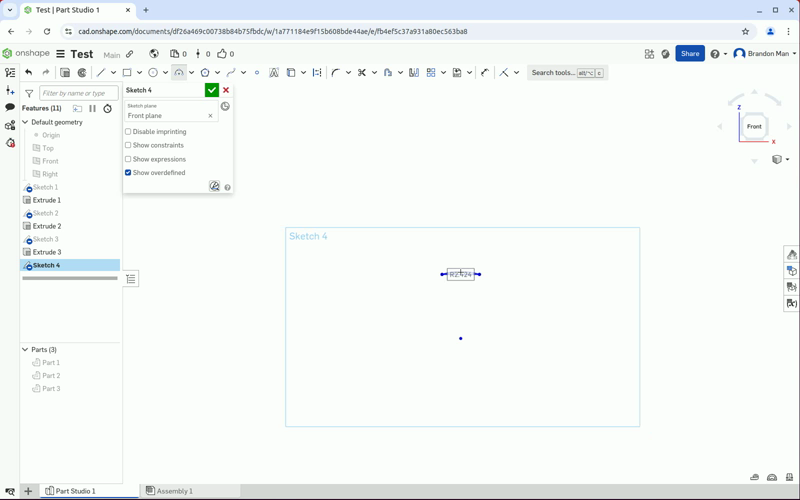
scroll(-6)
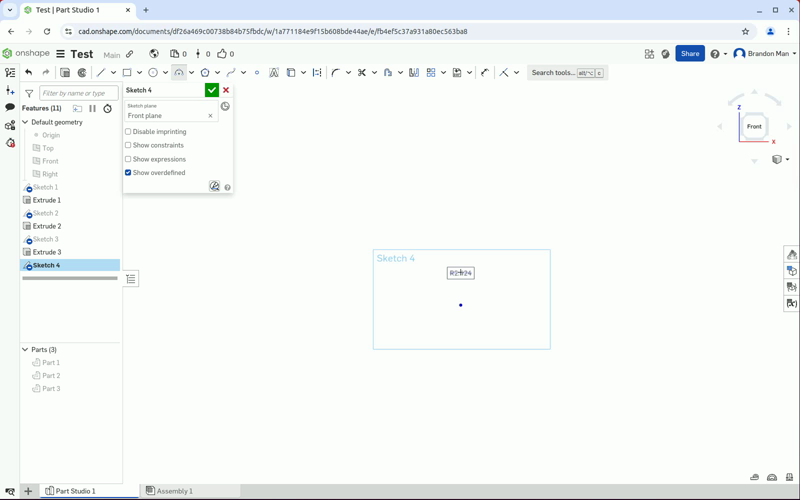
scroll(-6)
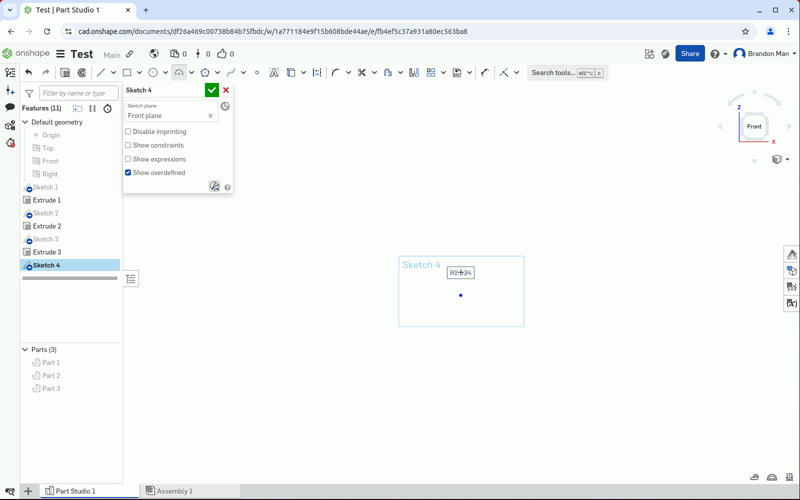
scroll(-6)
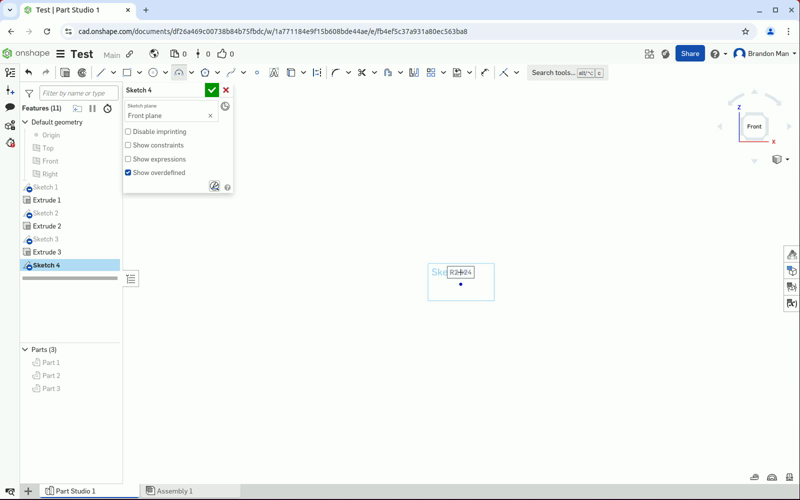
key_up(shift)
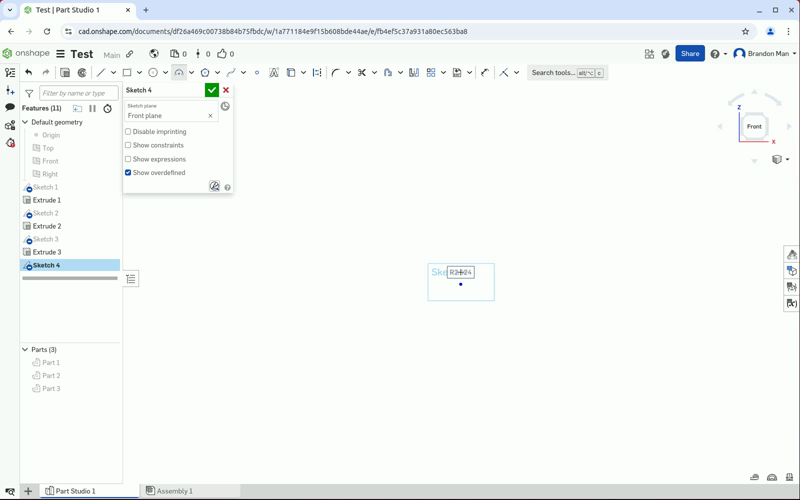
key(esc)
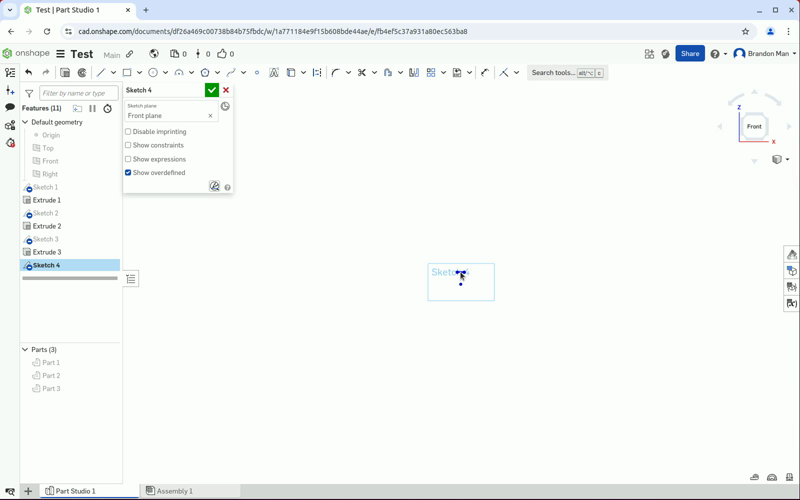
mouse_move(458, 272)
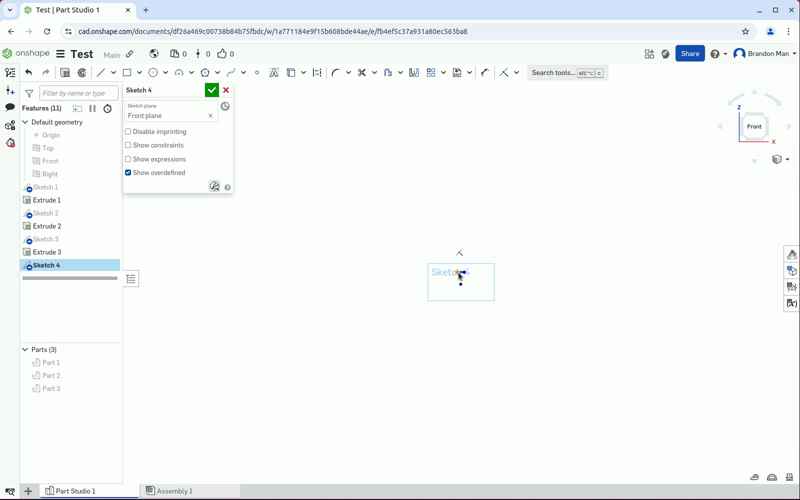
scroll(6)
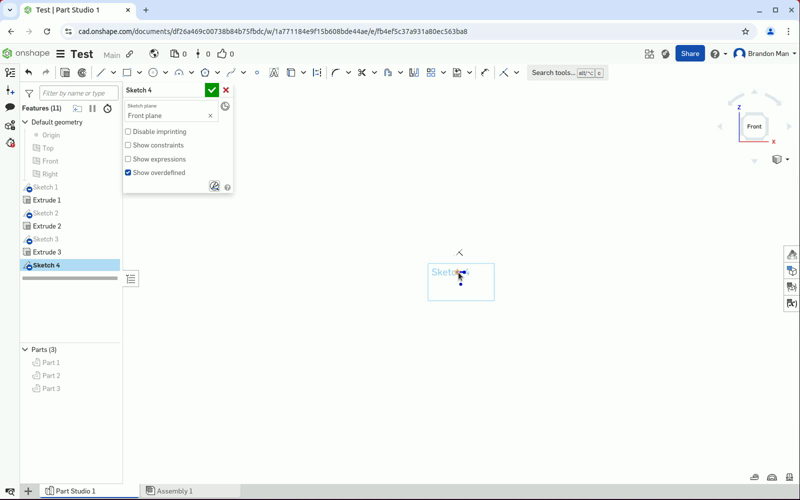
scroll(6)
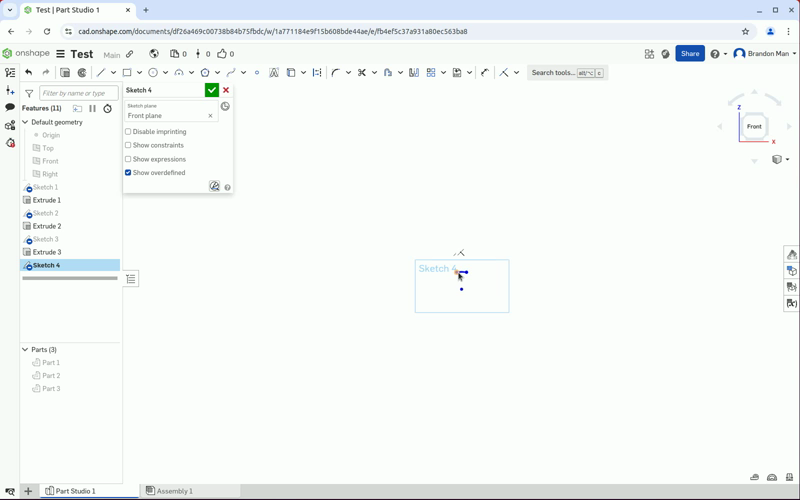
scroll(6)
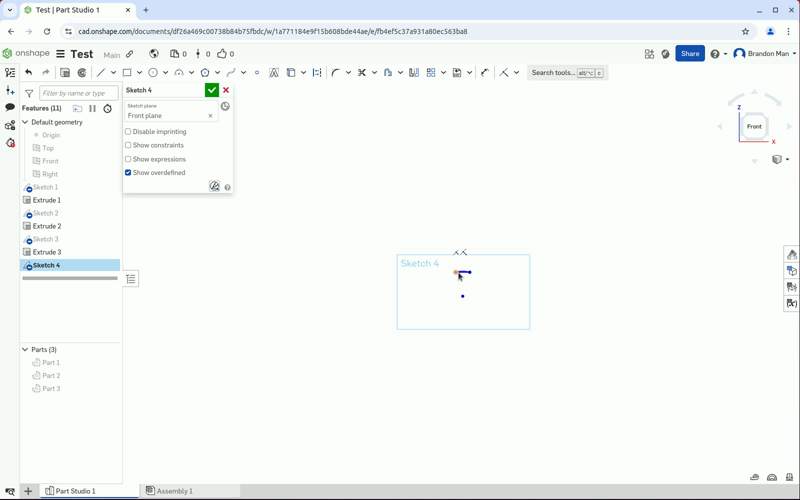
scroll(6)
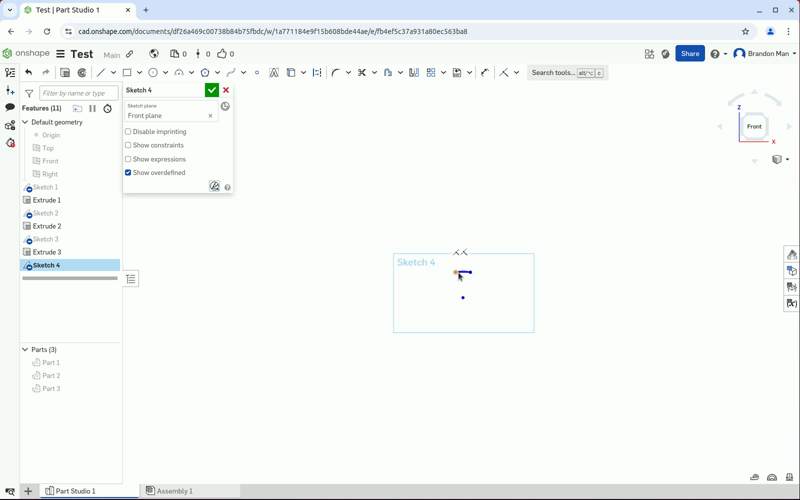
scroll(6)
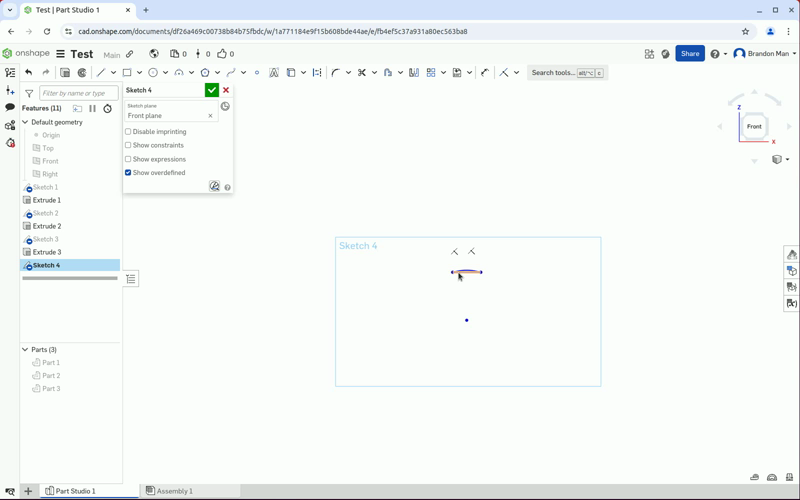
scroll(6)
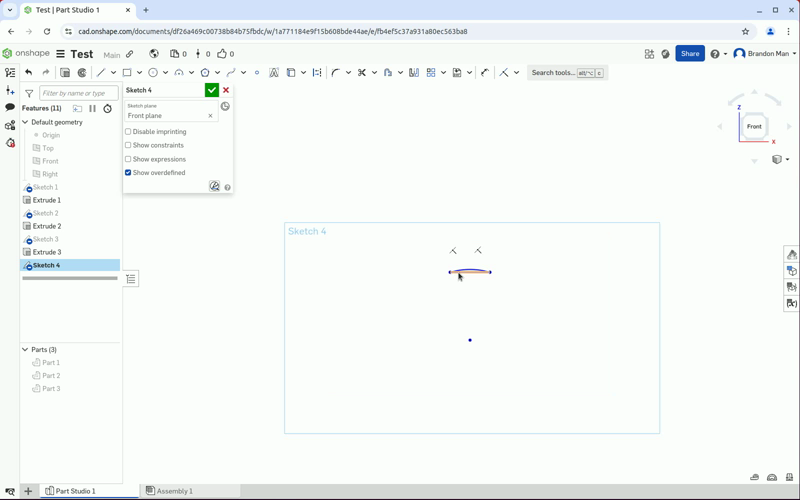
scroll(6)
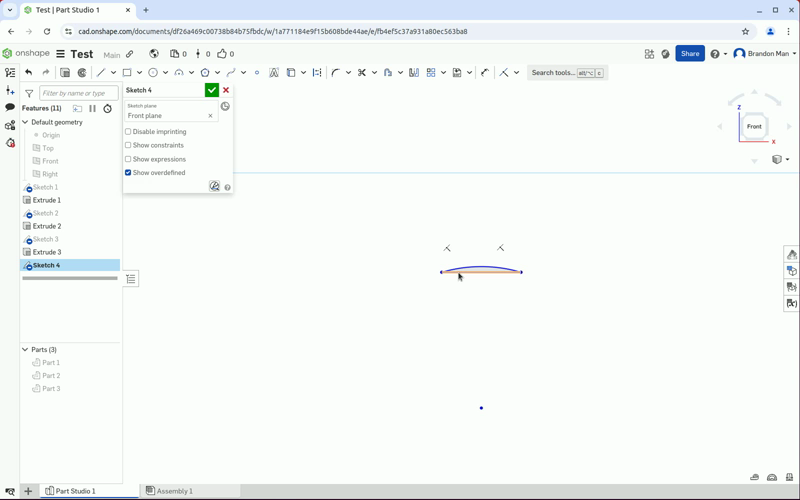
click(458, 272)
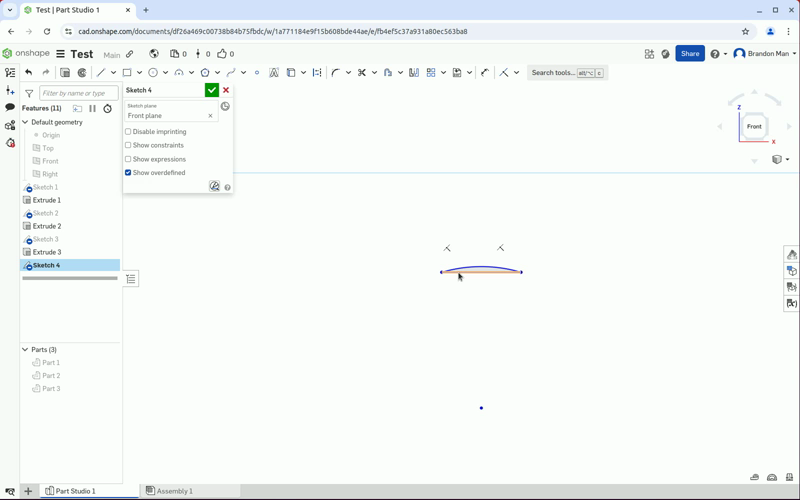
scroll(-6)
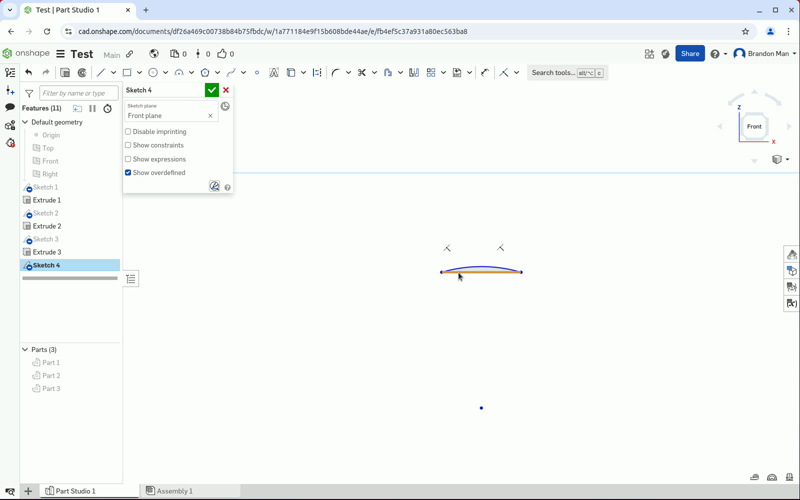
scroll(-6)
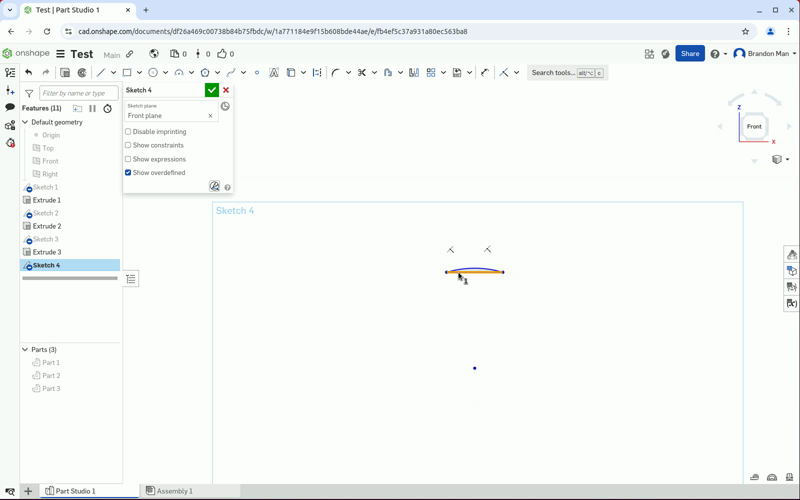
scroll(-6)
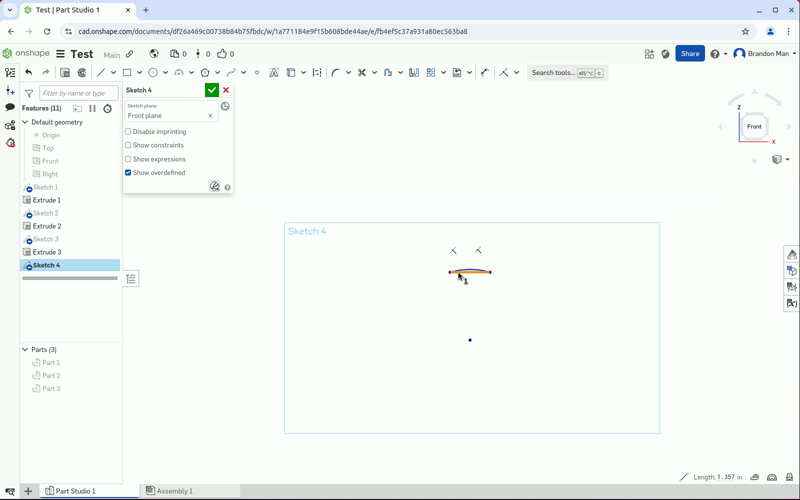
scroll(-6)
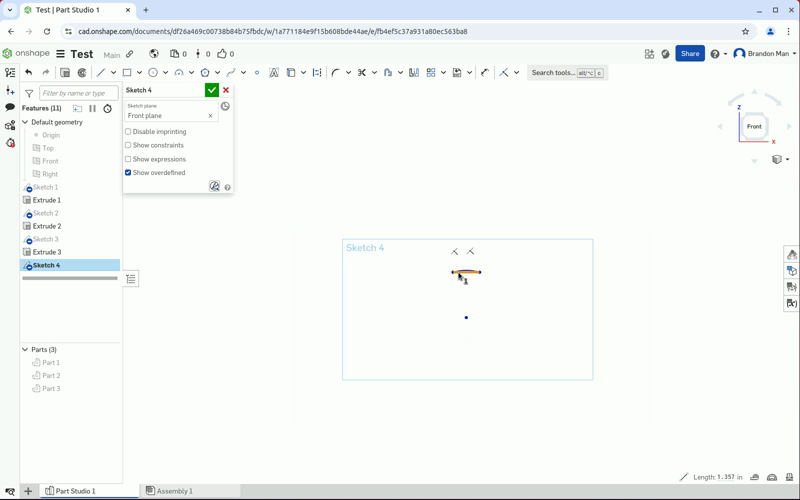
scroll(-6)
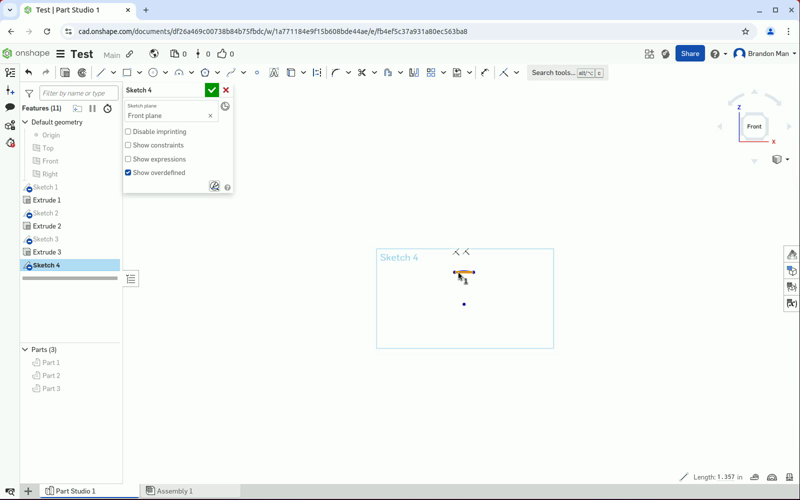
scroll(-6)
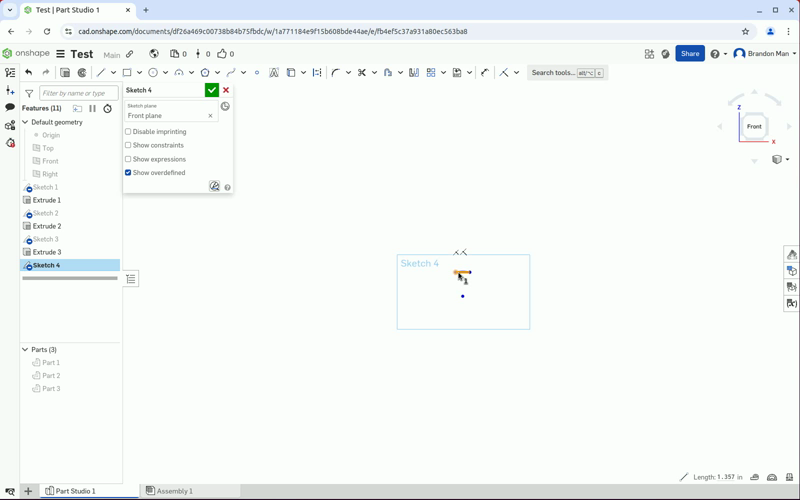
scroll(-6)
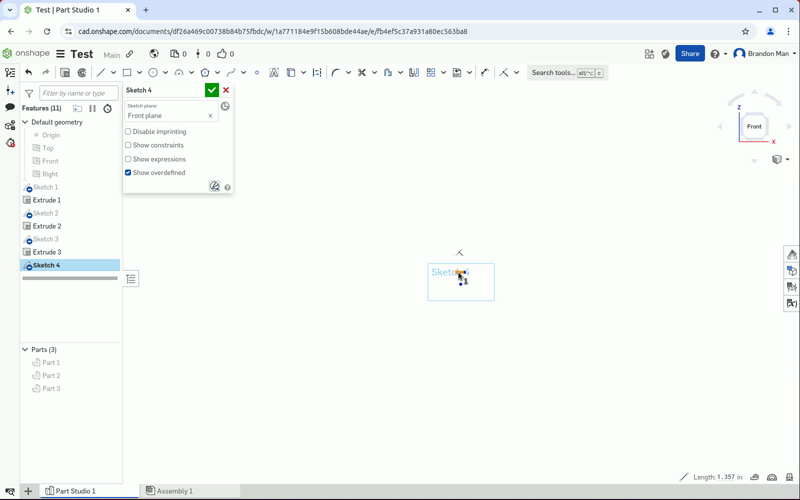
mouse_move(73, 352)
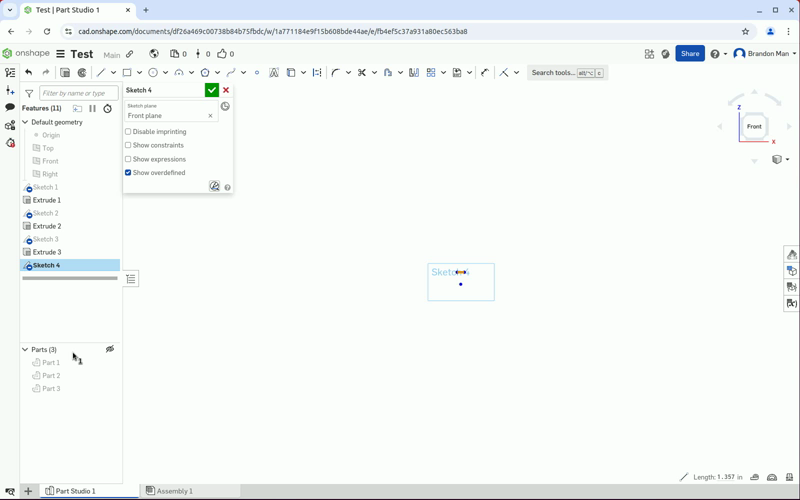
key(shift+y)
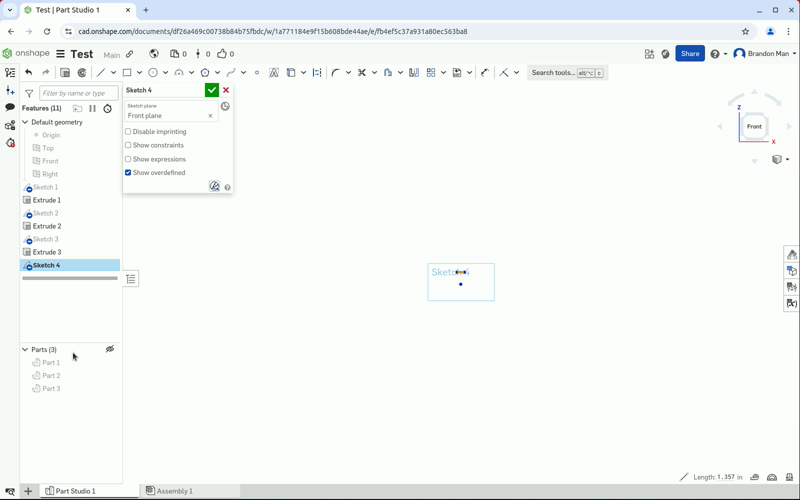
key(shift+e)
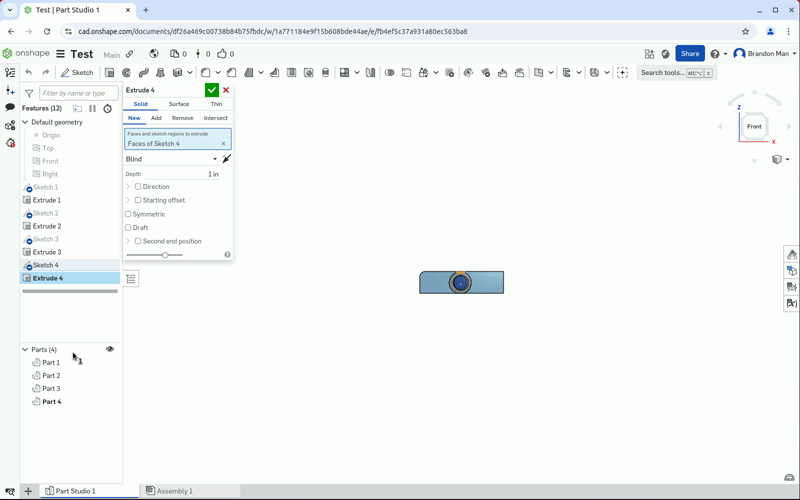
mouse_move(143, 106)
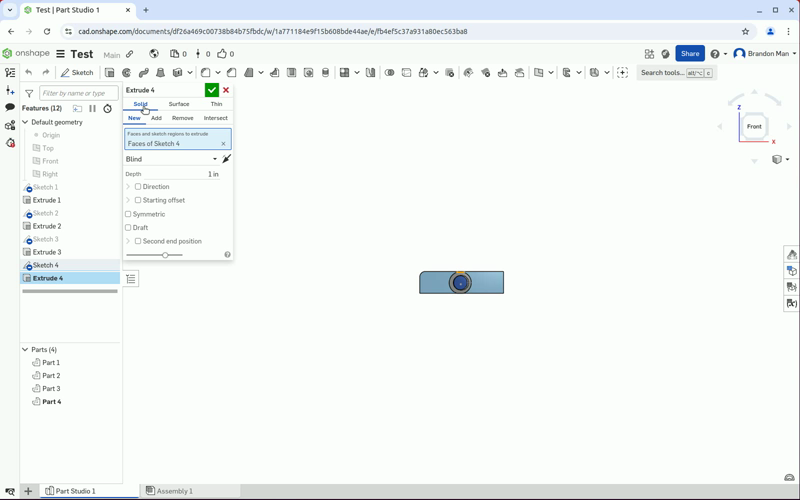
click(143, 106)
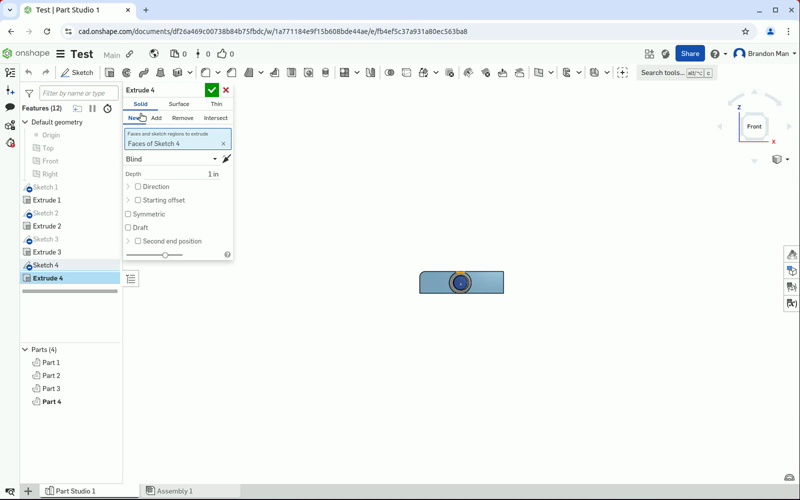
mouse_move(137, 120)
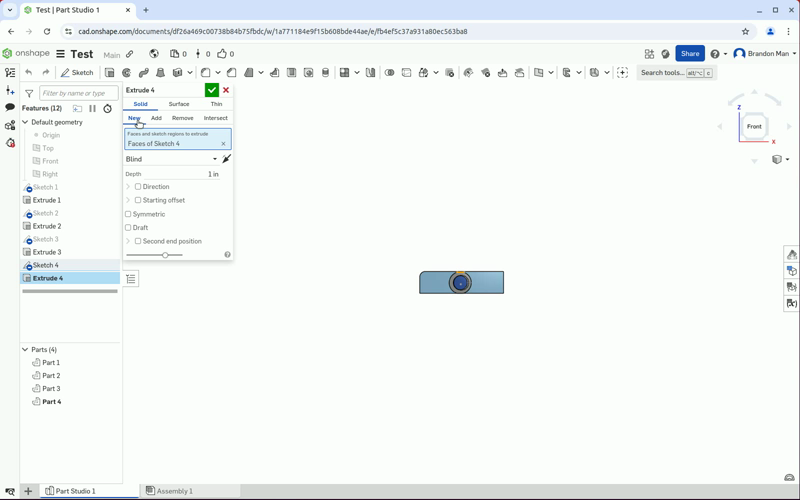
click(137, 120)
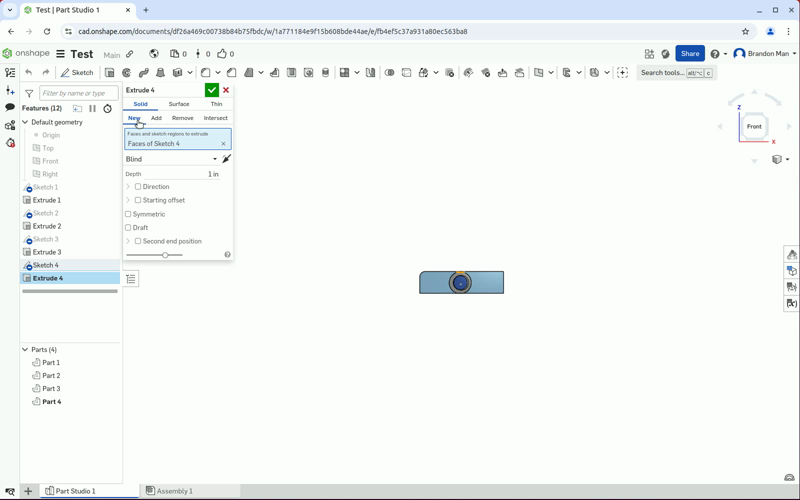
key(tab, 4)
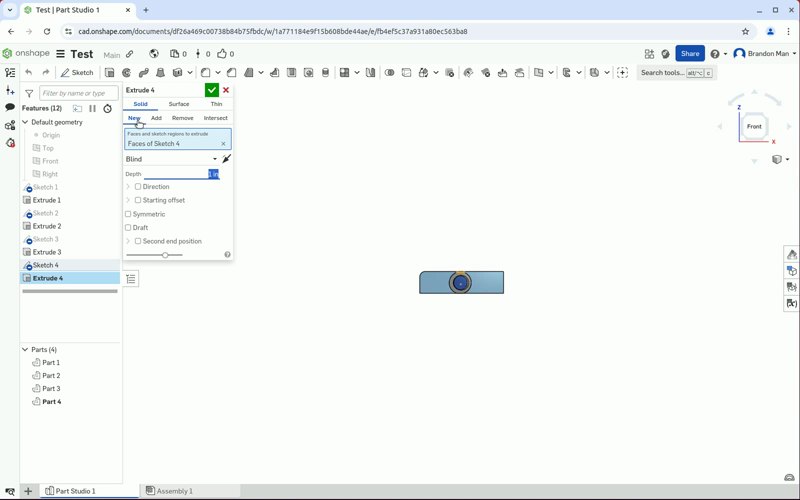
text(9.147)
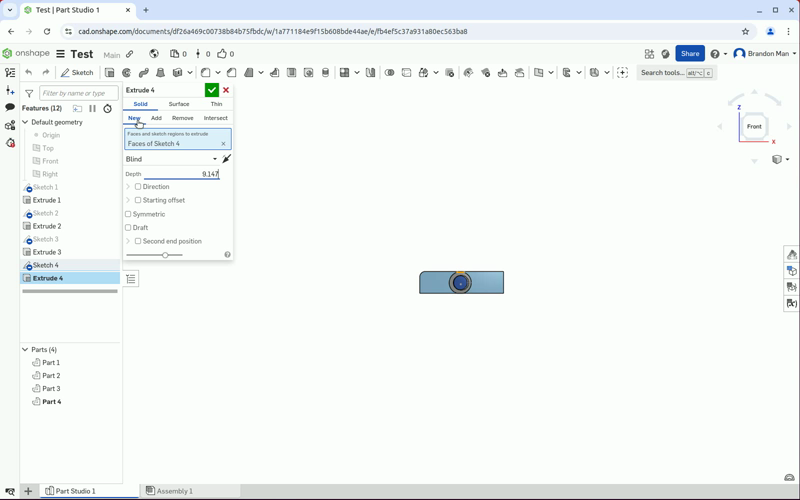
key(enter)
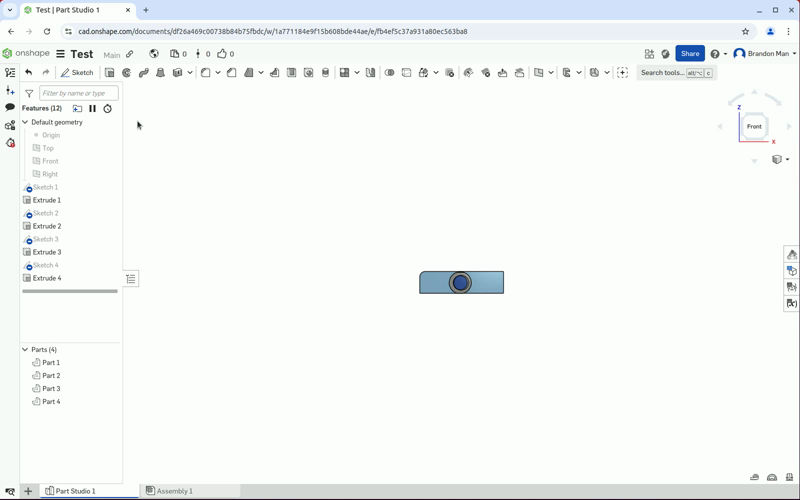
key(shift+h)
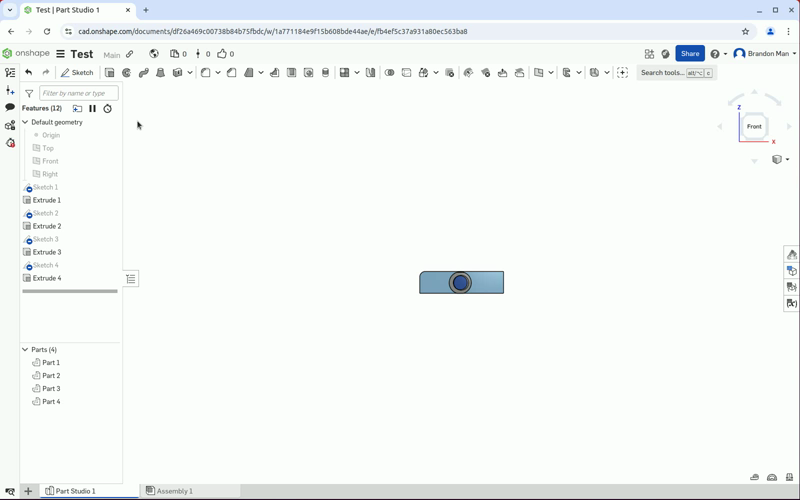
key(shift+h)
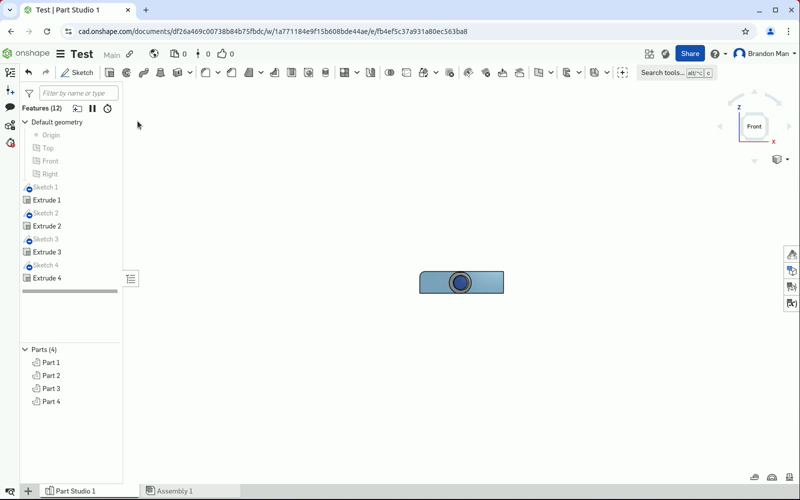
mouse_move(73, 189)
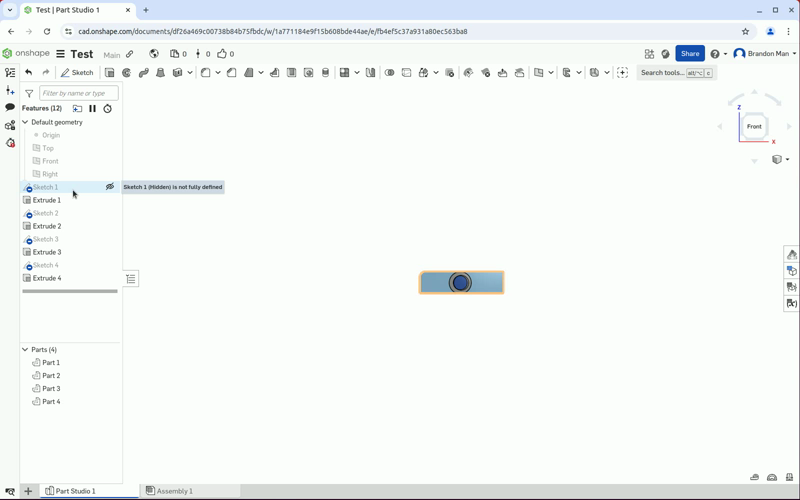
click(73, 189)
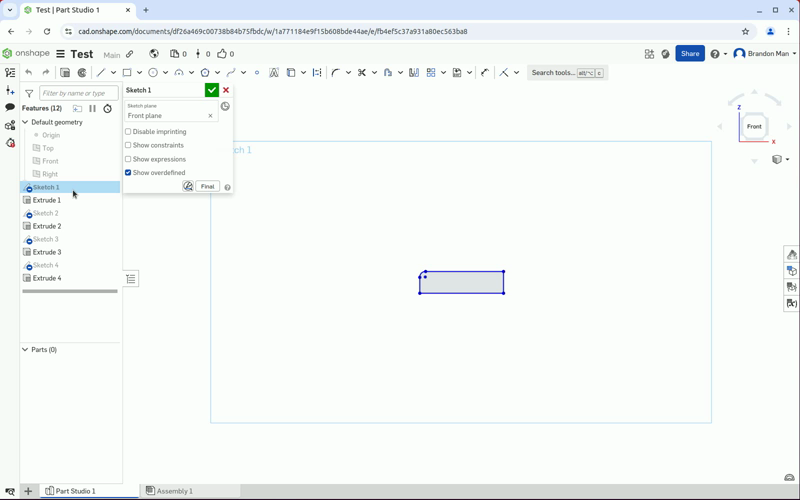
mouse_move(229, 92)
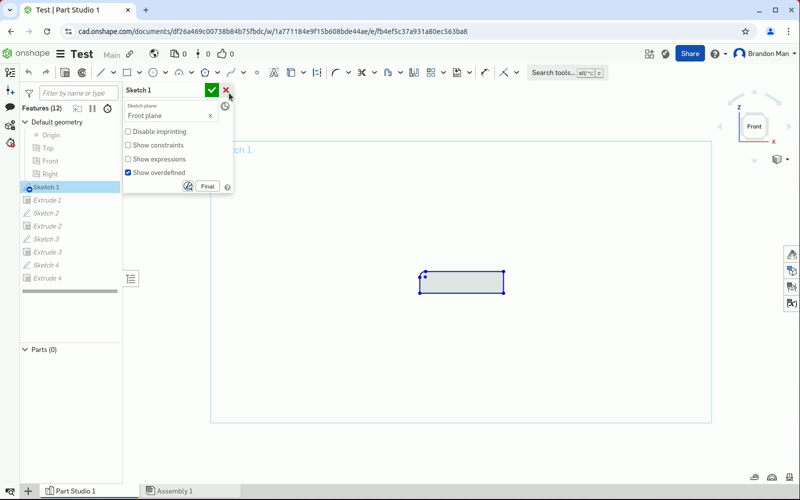
click(229, 92)
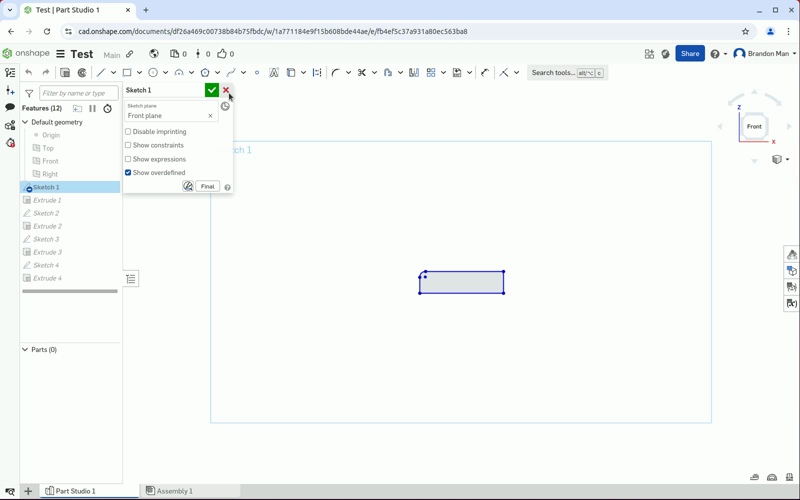
key(shift+s)
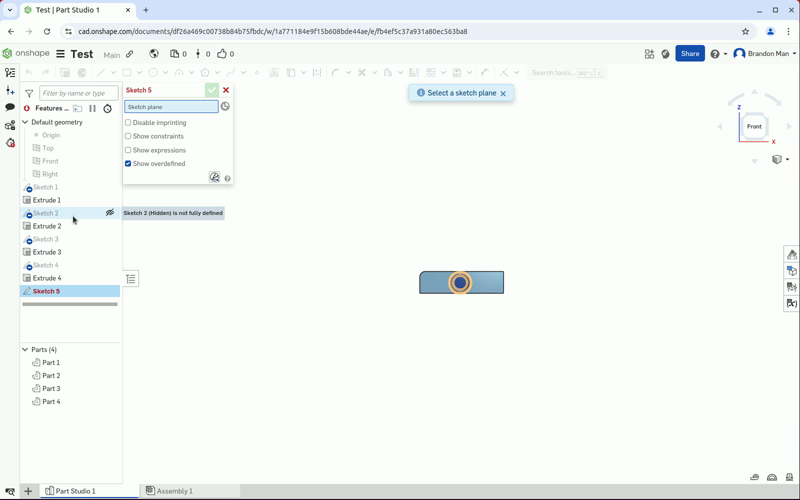
scroll(3)
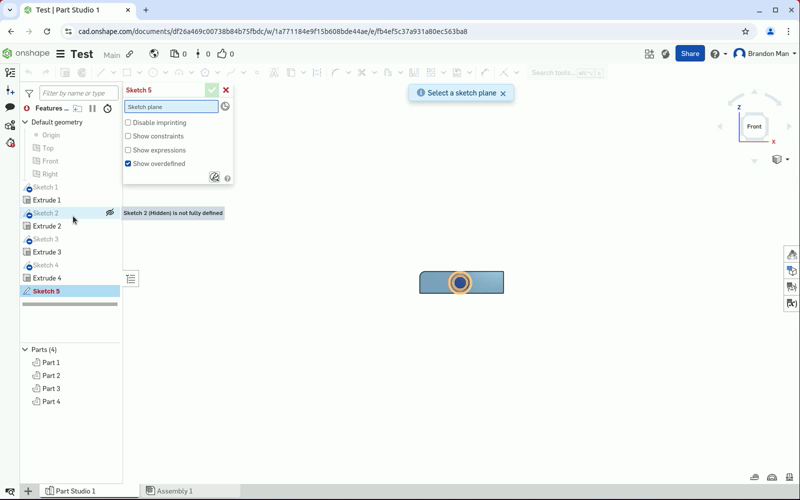
mouse_move(73, 163)
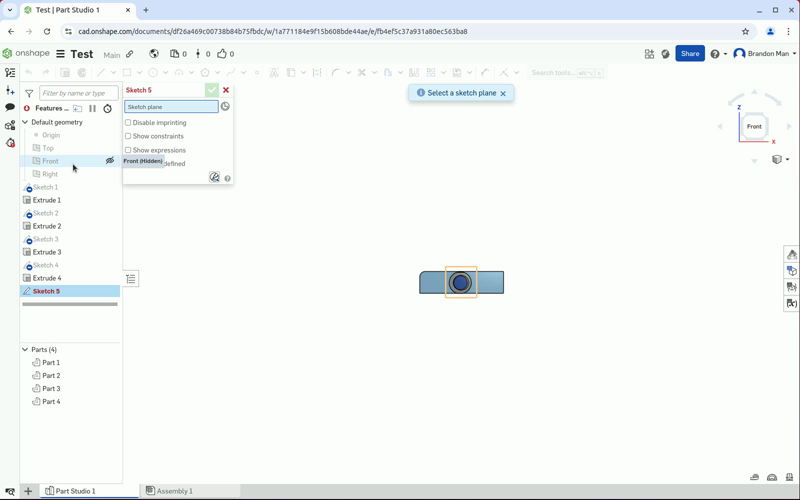
click(73, 163)
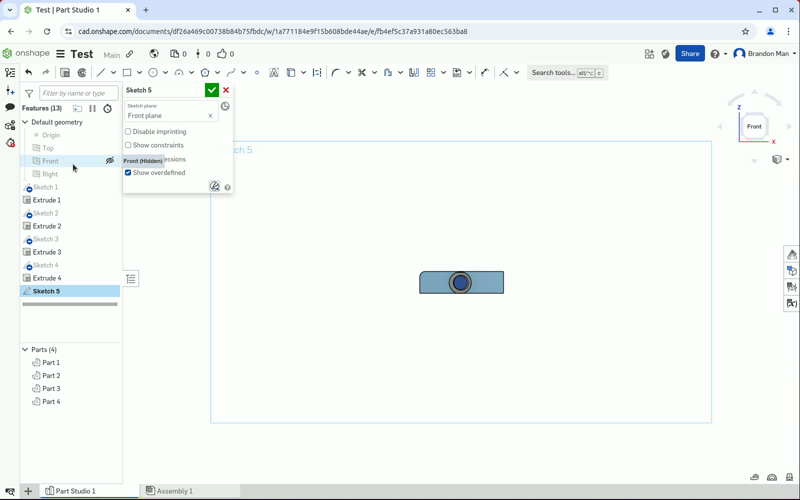
mouse_move(73, 352)
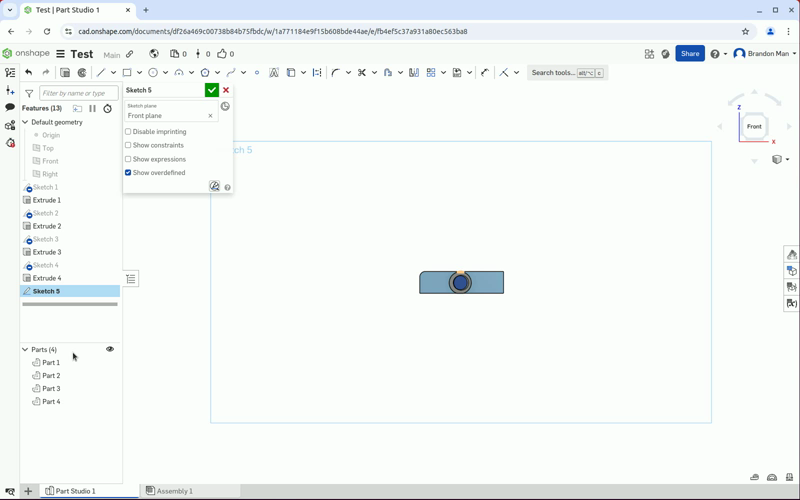
key(y)
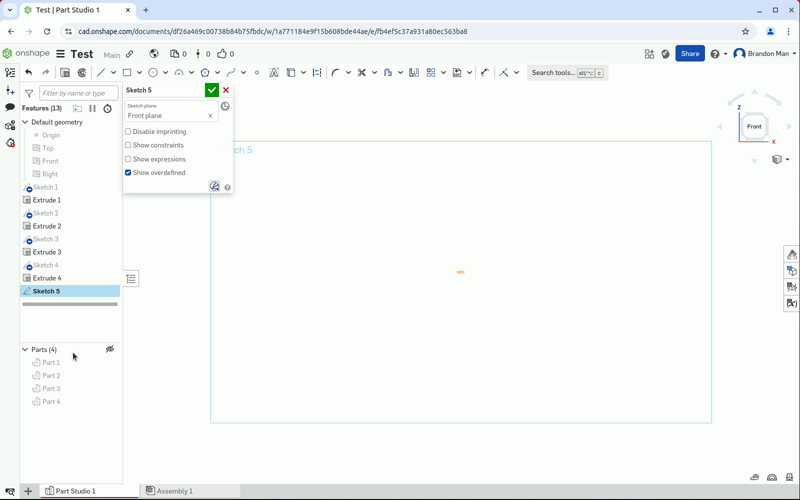
key(a)
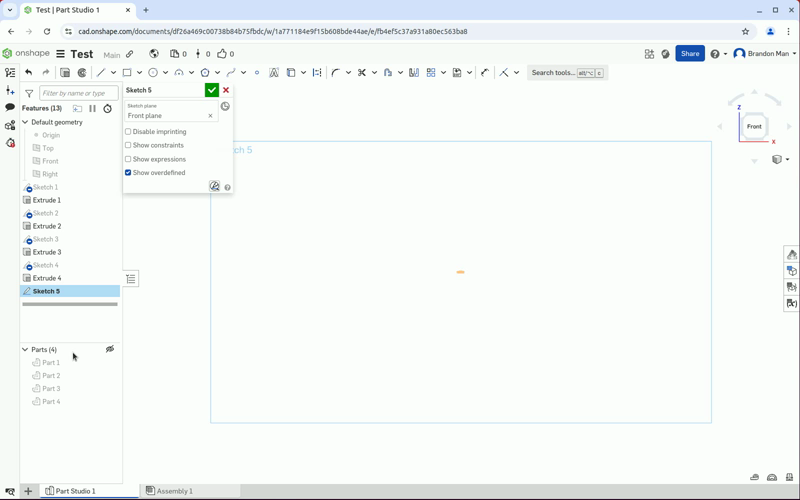
key_down(shift)
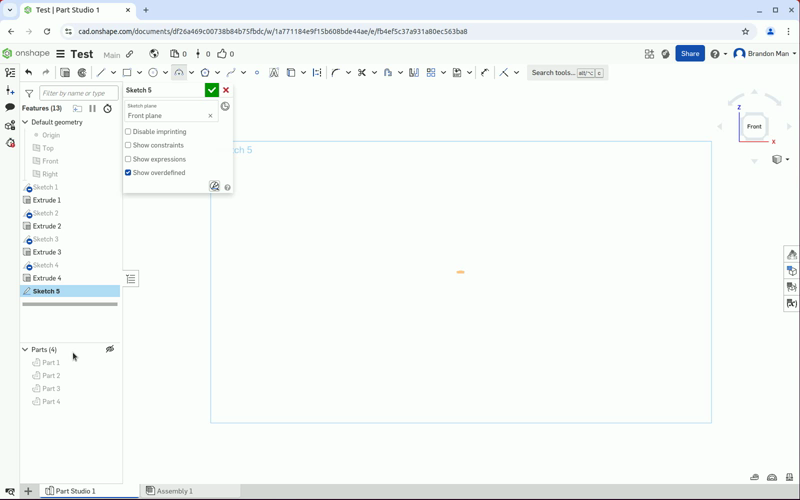
mouse_move(457, 293)
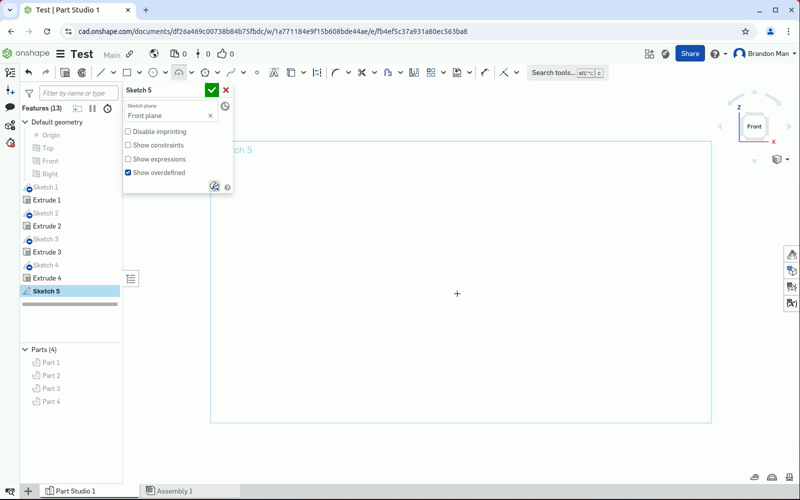
click(457, 293)
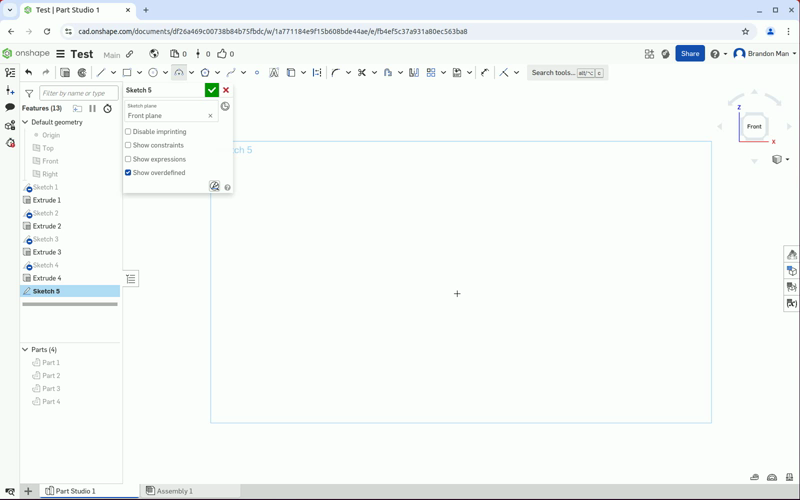
key_up(shift)
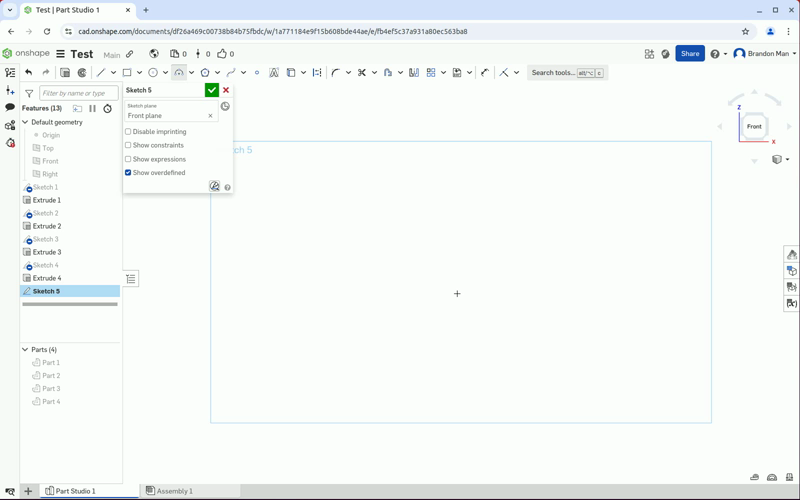
key_down(shift)
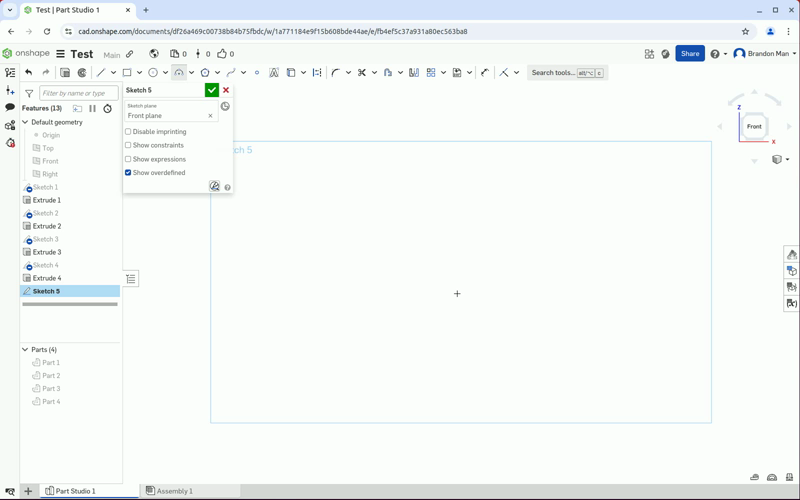
mouse_move(464, 293)
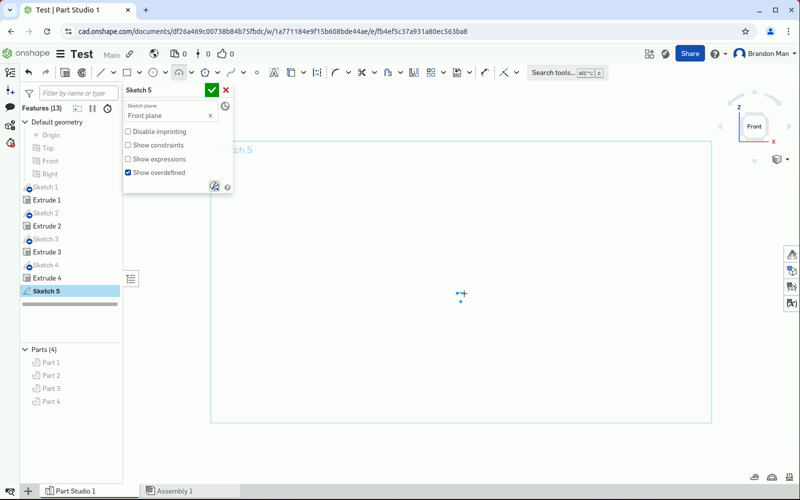
scroll(6)
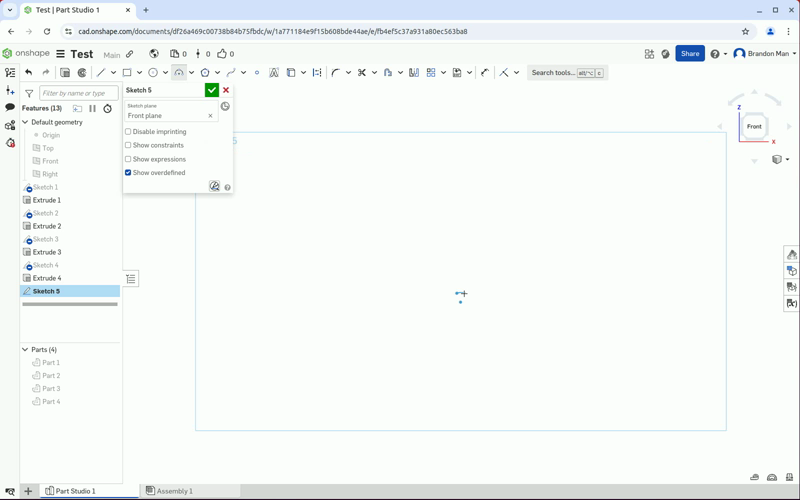
scroll(6)
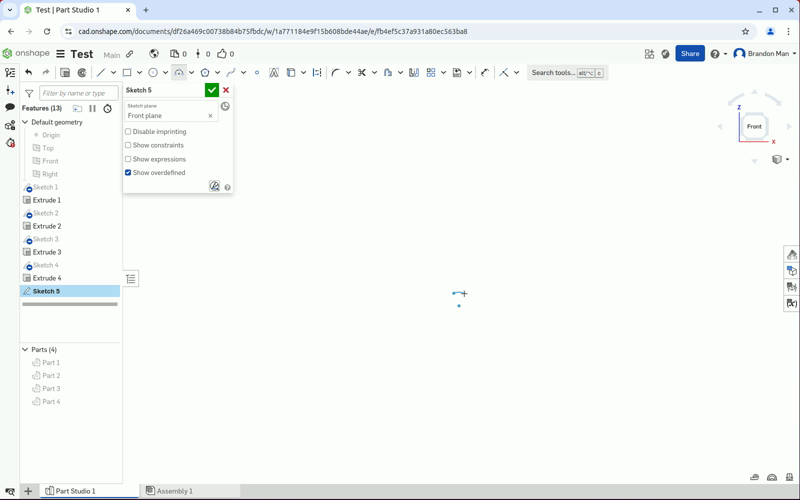
scroll(6)
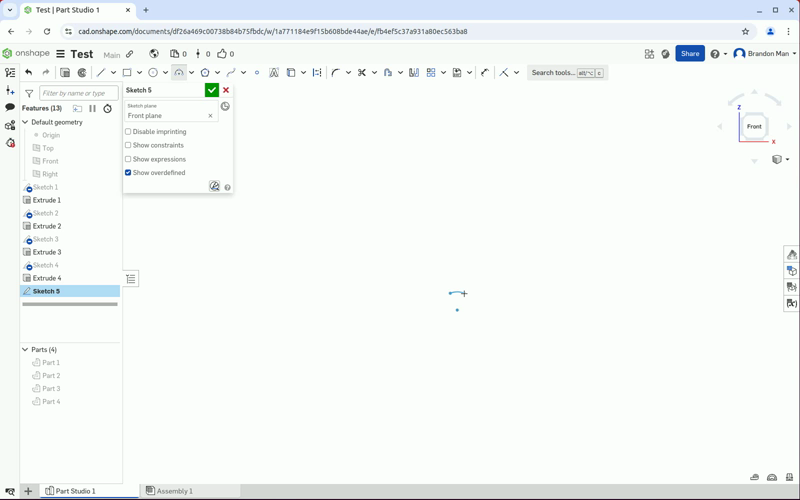
scroll(6)
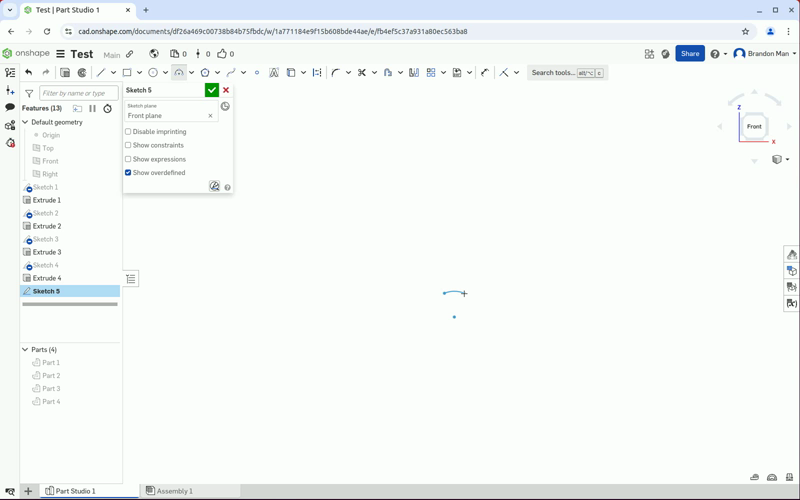
scroll(6)
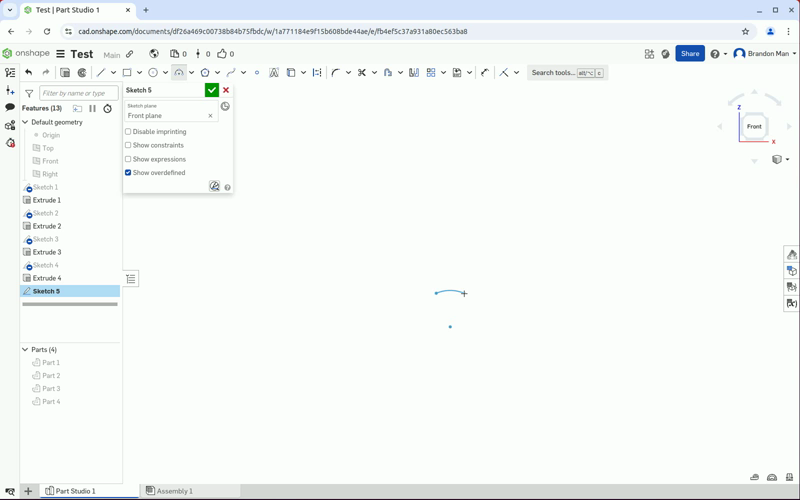
scroll(6)
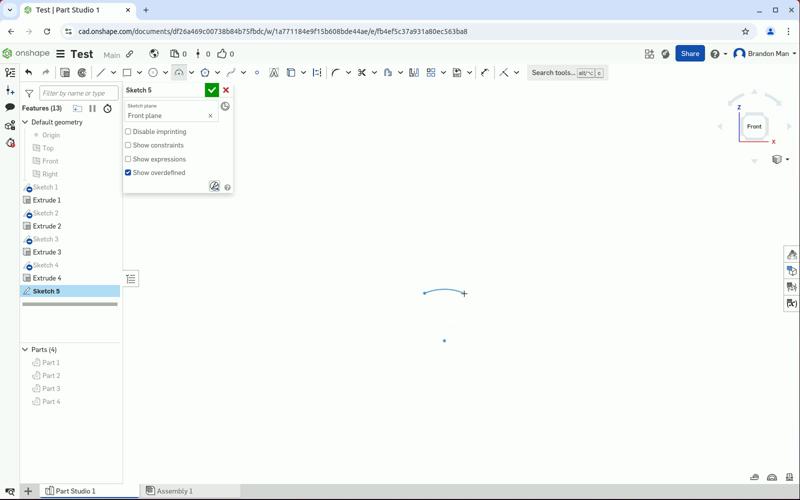
scroll(6)
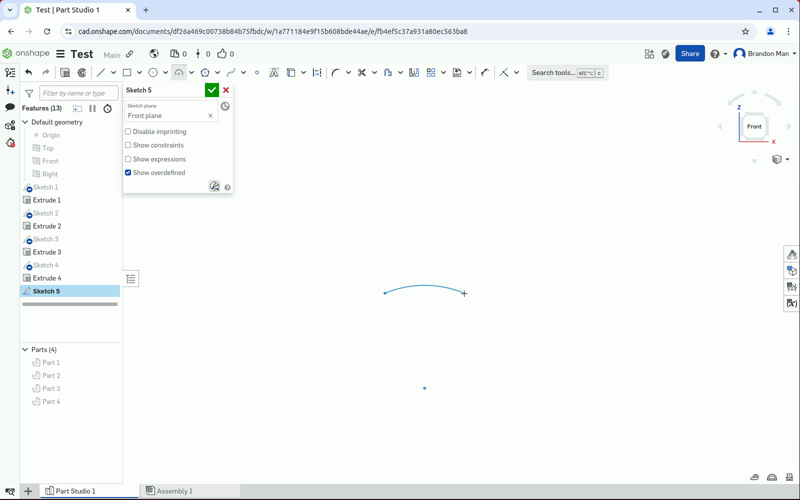
click(464, 293)
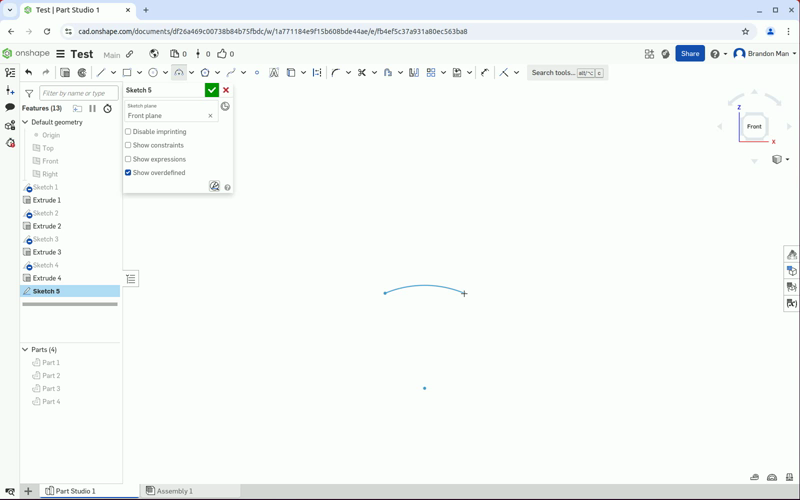
scroll(-6)
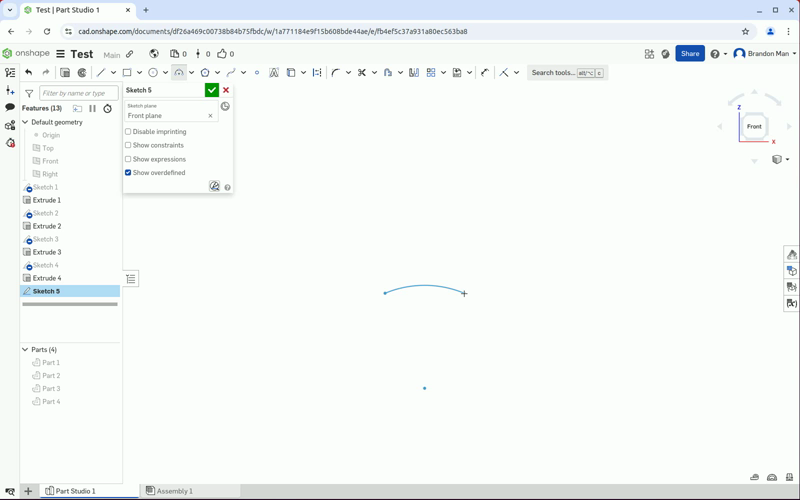
scroll(-6)
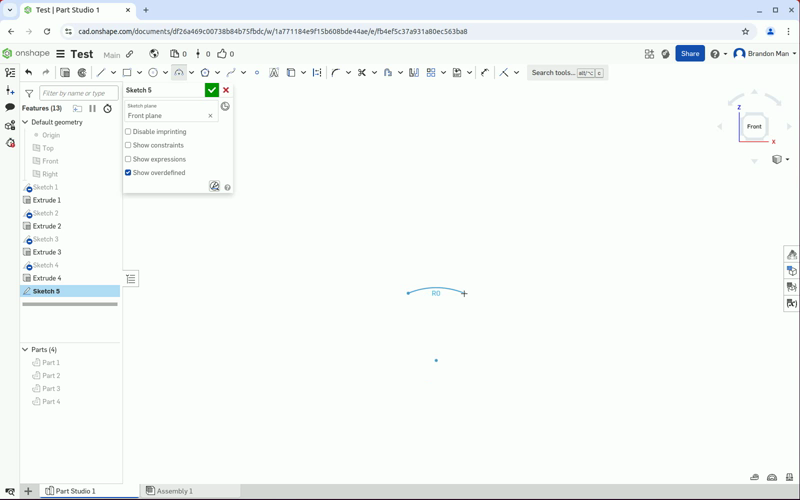
scroll(-6)
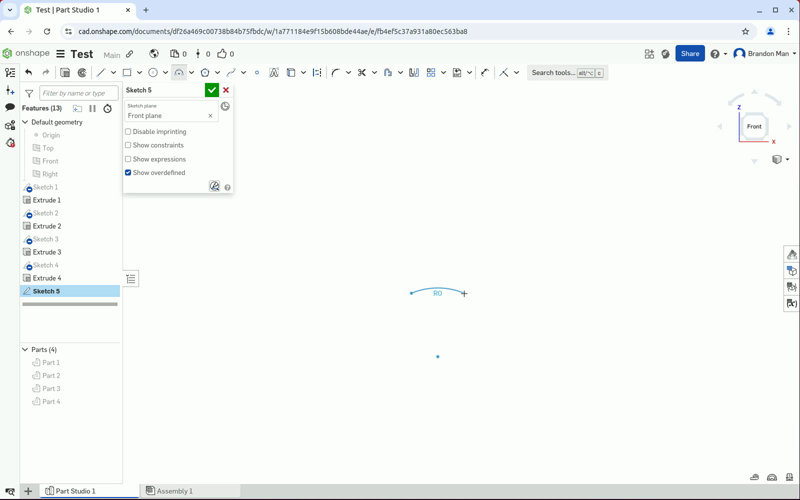
scroll(-6)
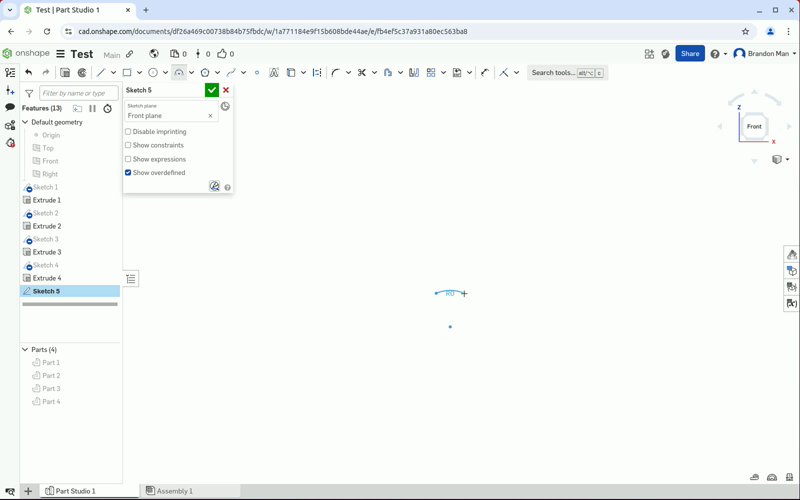
scroll(-6)
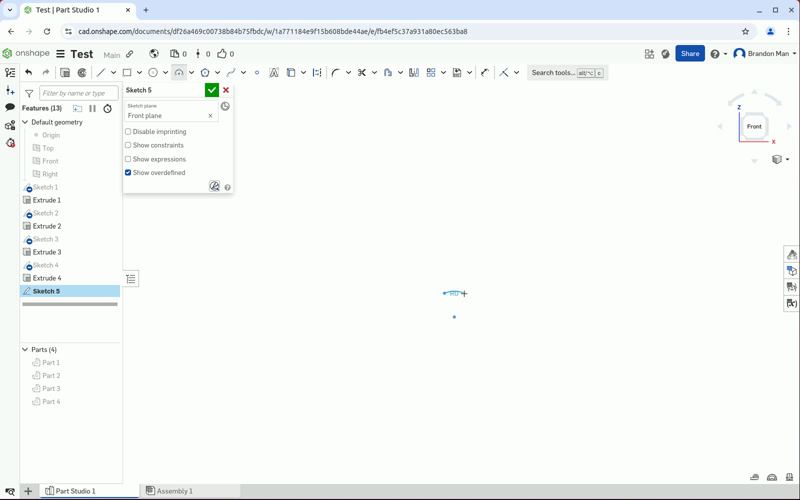
scroll(-6)
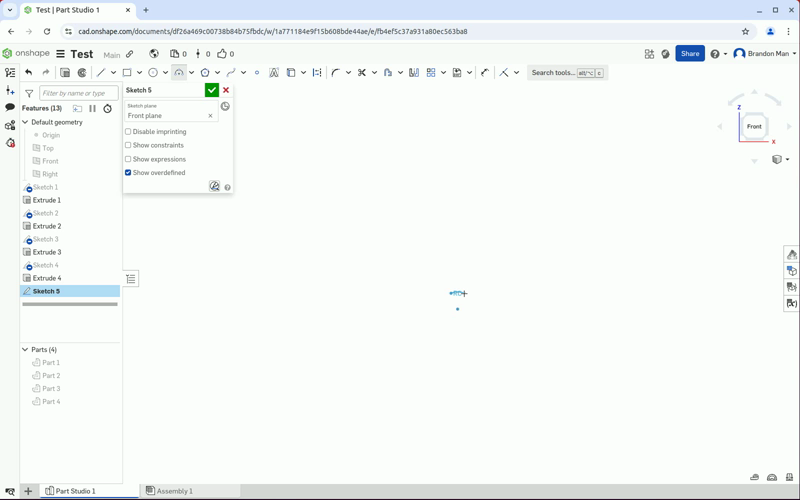
scroll(-6)
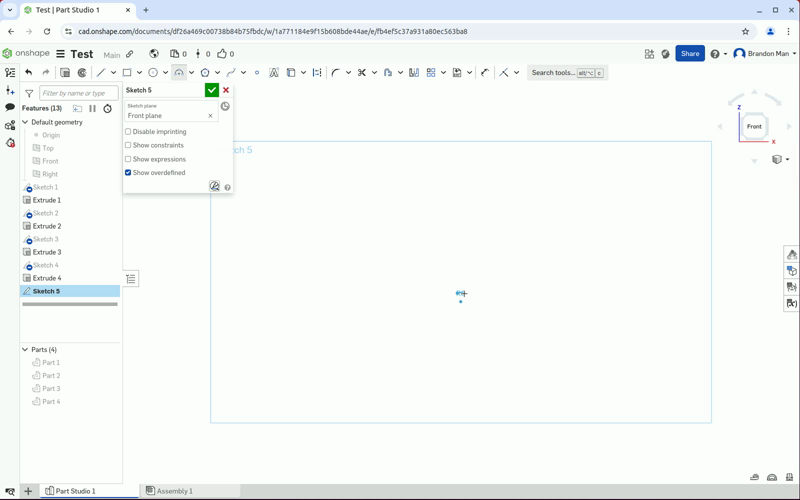
mouse_move(460, 294)
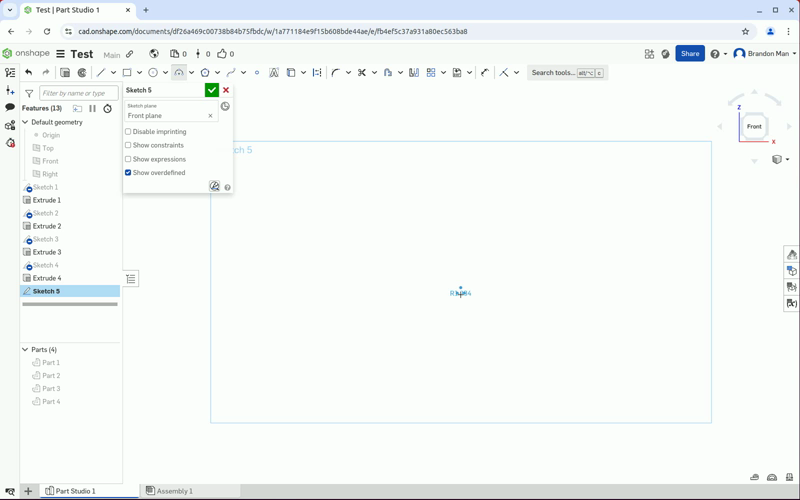
scroll(6)
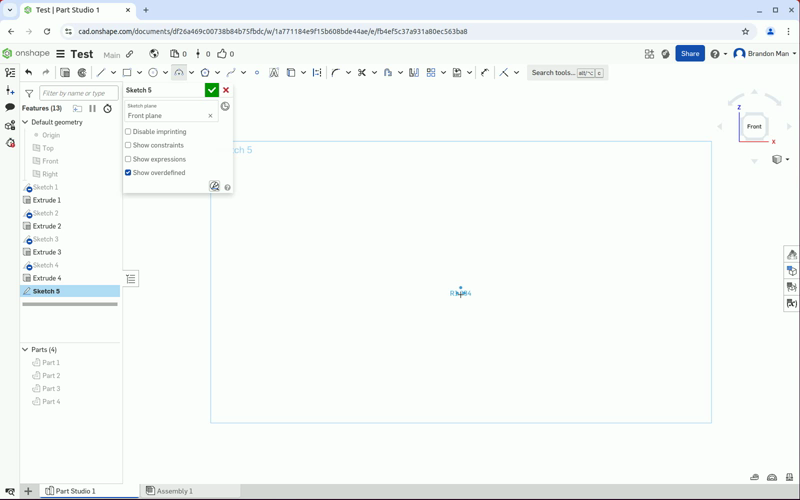
scroll(6)
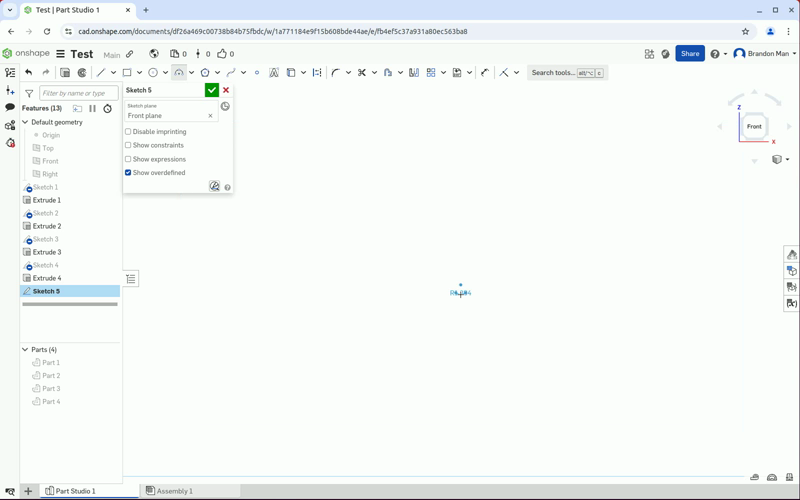
scroll(6)
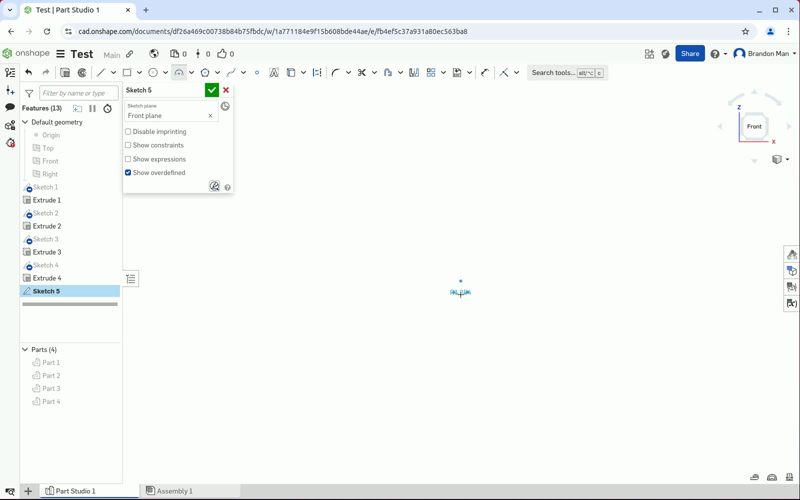
scroll(6)
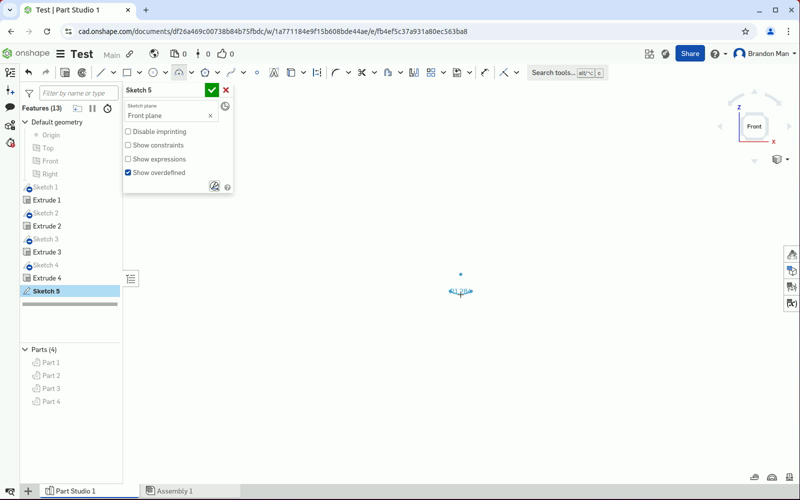
scroll(6)
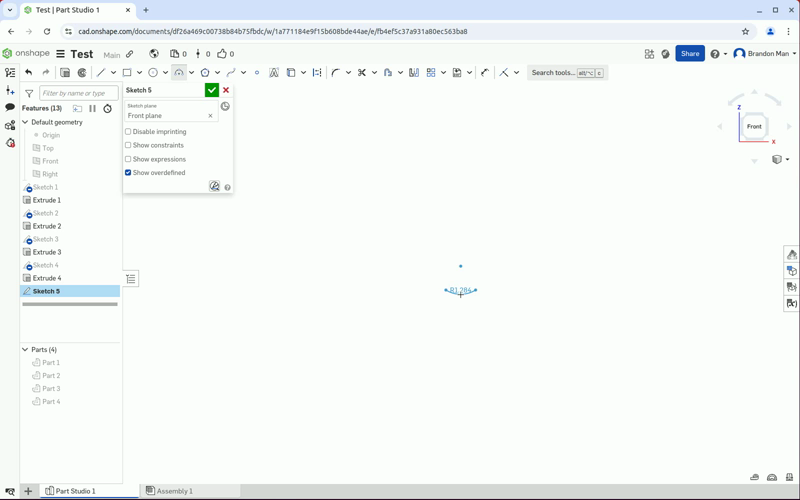
scroll(6)
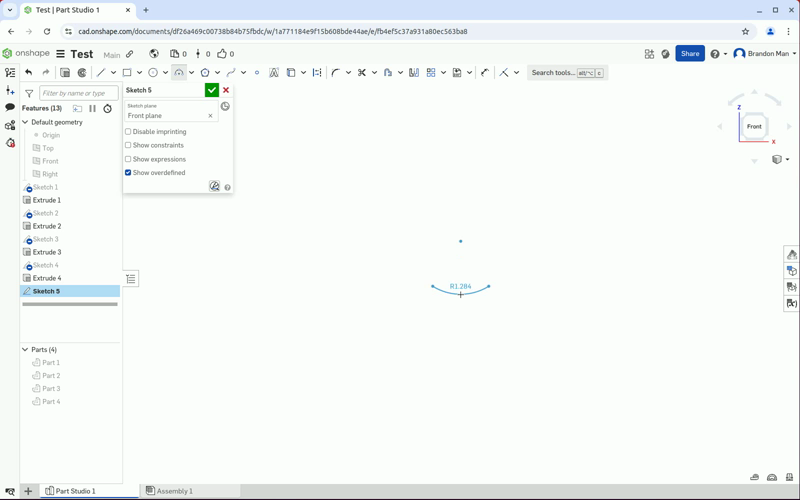
scroll(6)
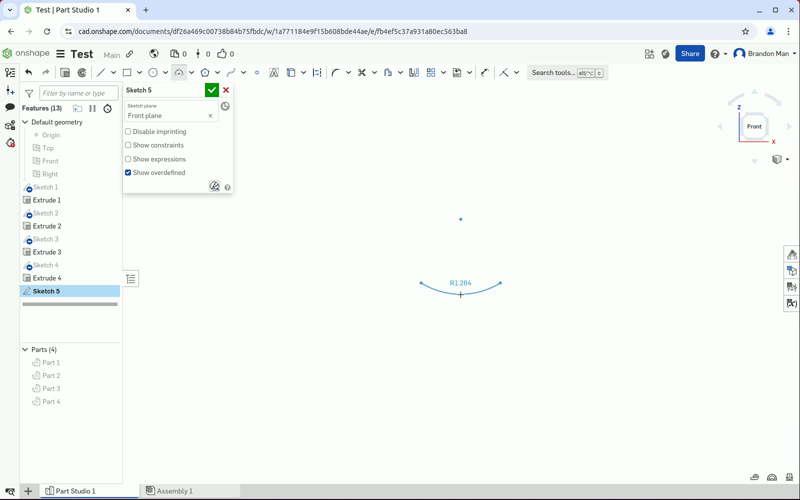
click(460, 294)
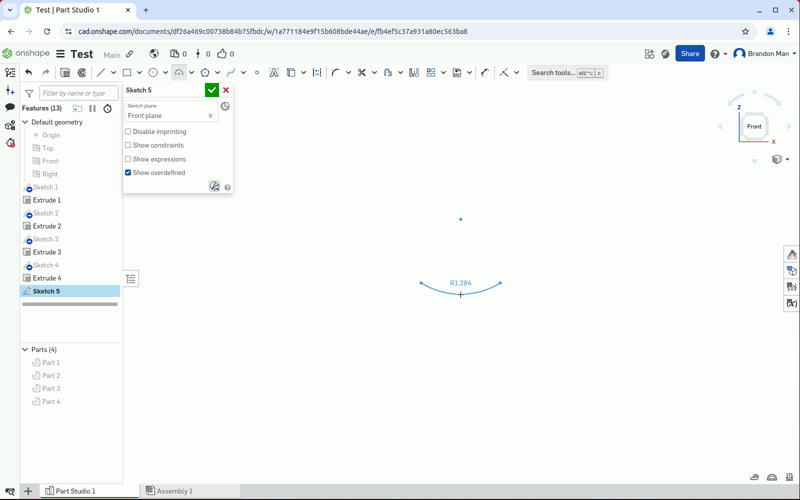
scroll(-6)
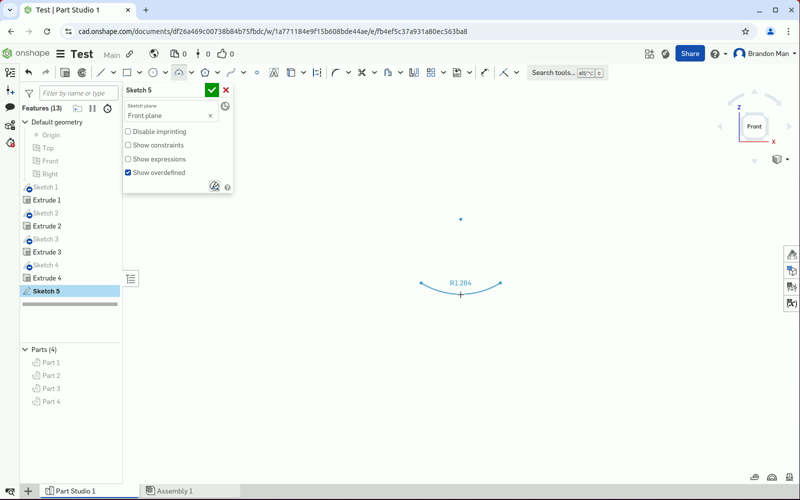
scroll(-6)
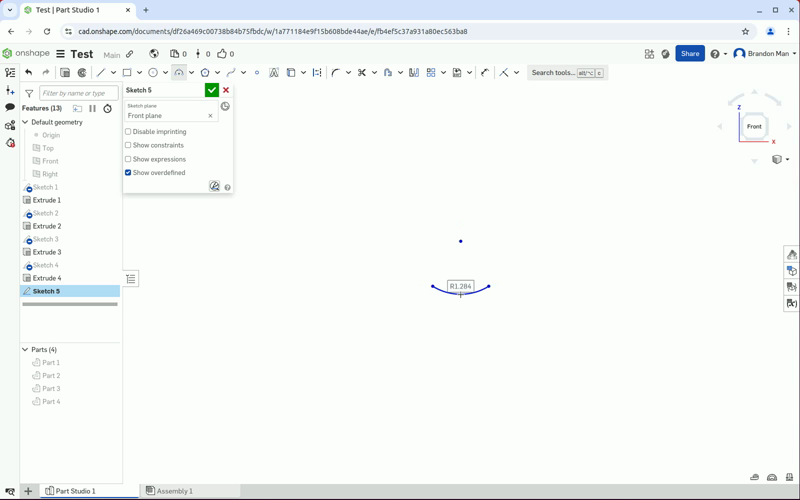
scroll(-6)
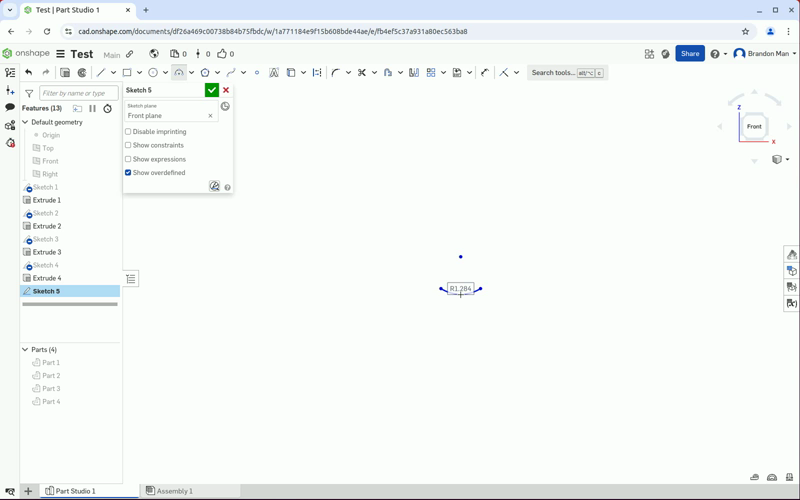
scroll(-6)
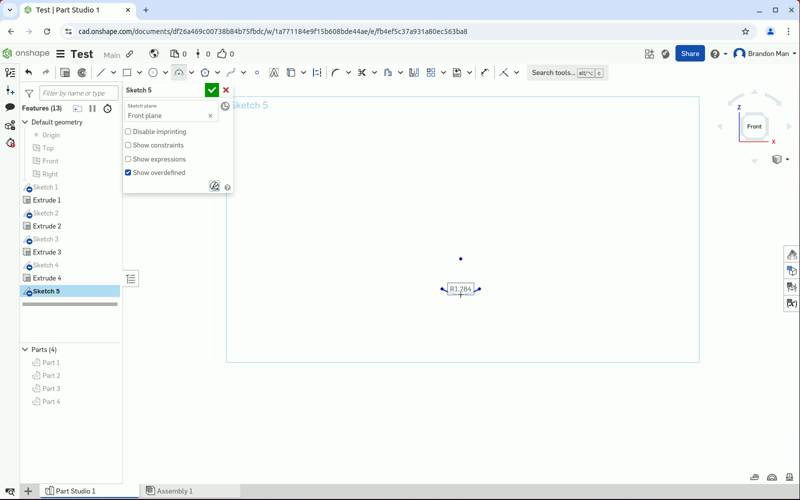
scroll(-6)
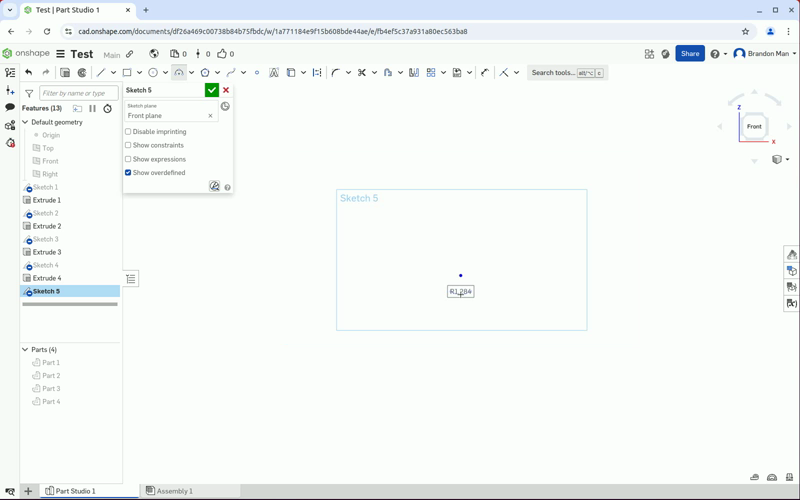
scroll(-6)
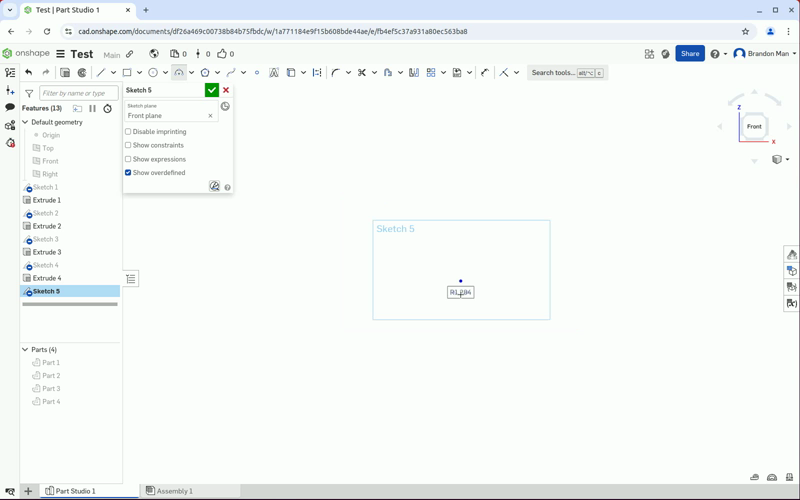
scroll(-6)
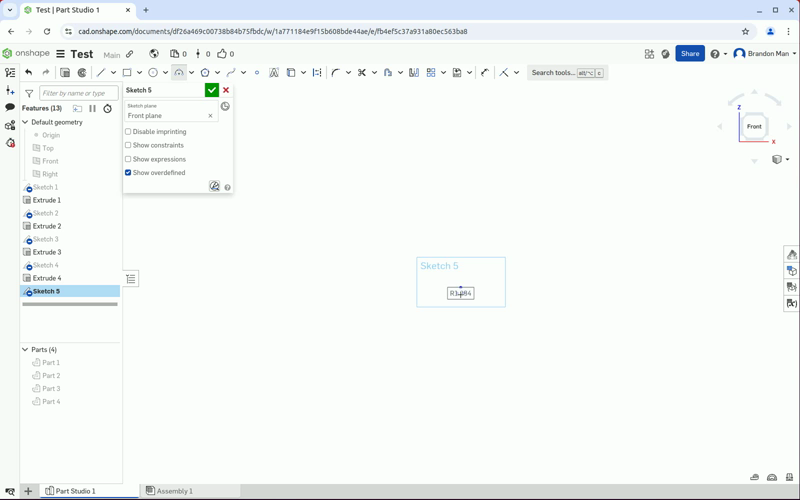
key_up(shift)
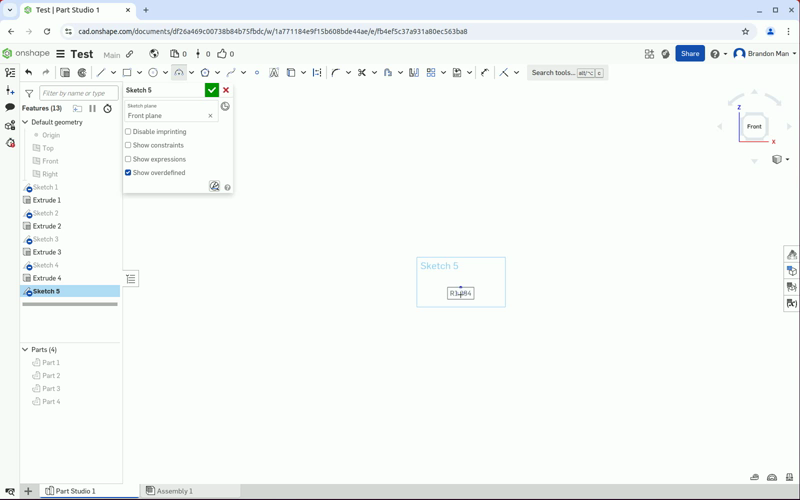
key(esc)
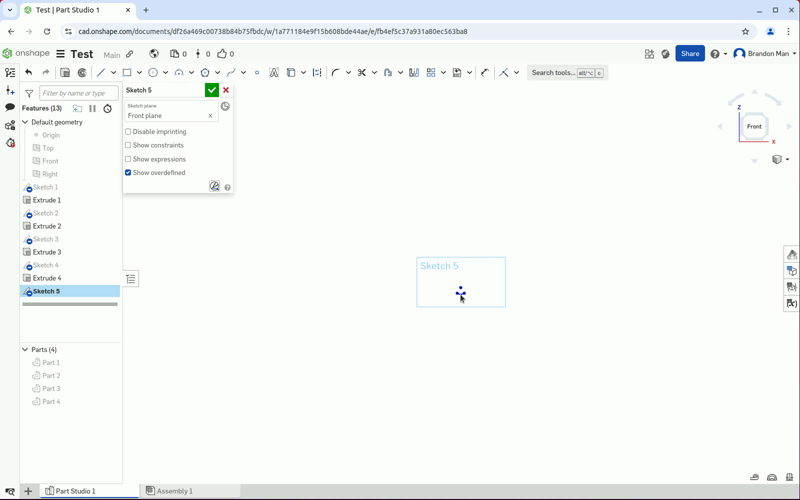
key(l)
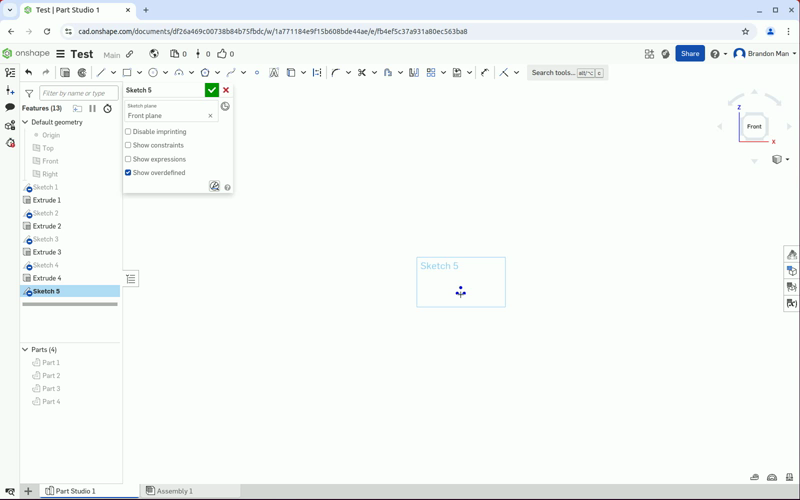
mouse_move(464, 293)
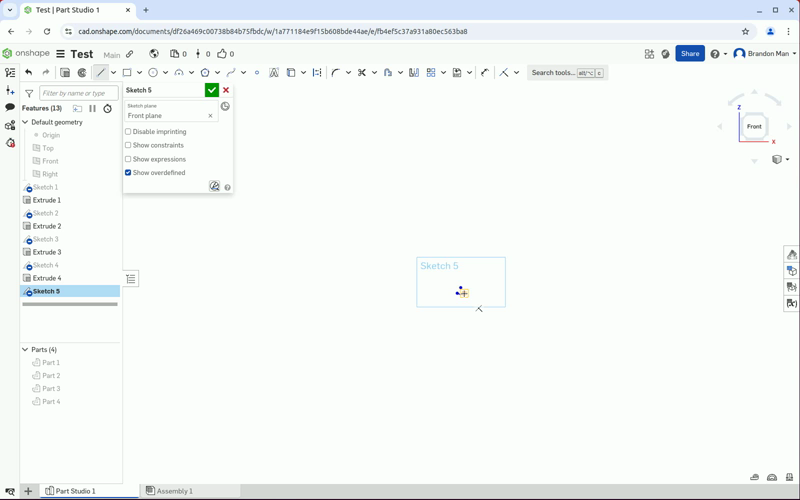
scroll(6)
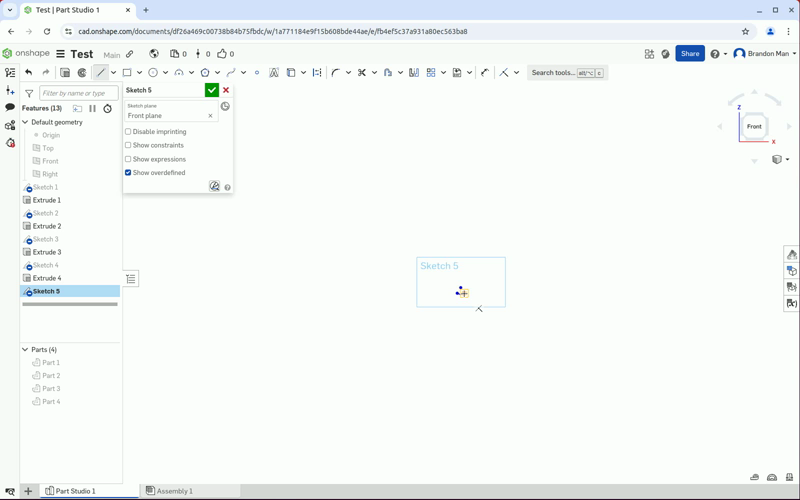
scroll(6)
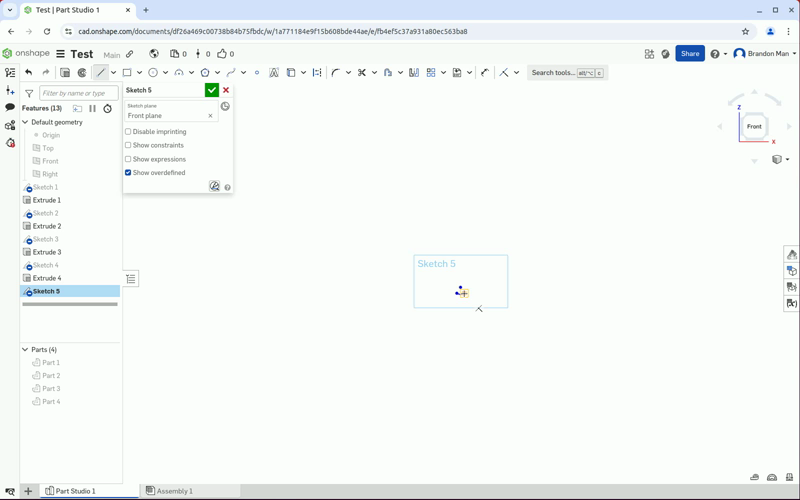
scroll(6)
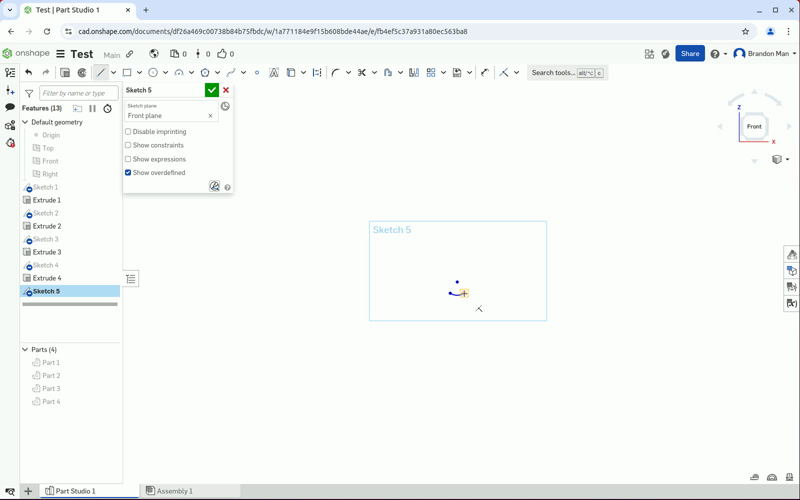
scroll(6)
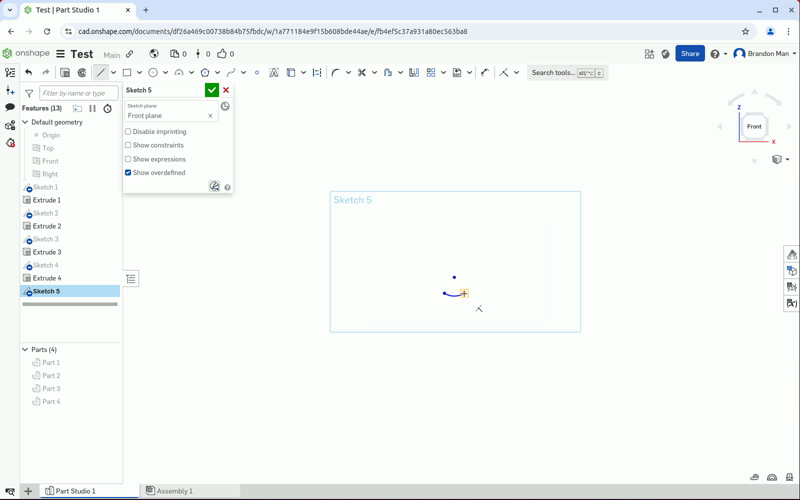
scroll(6)
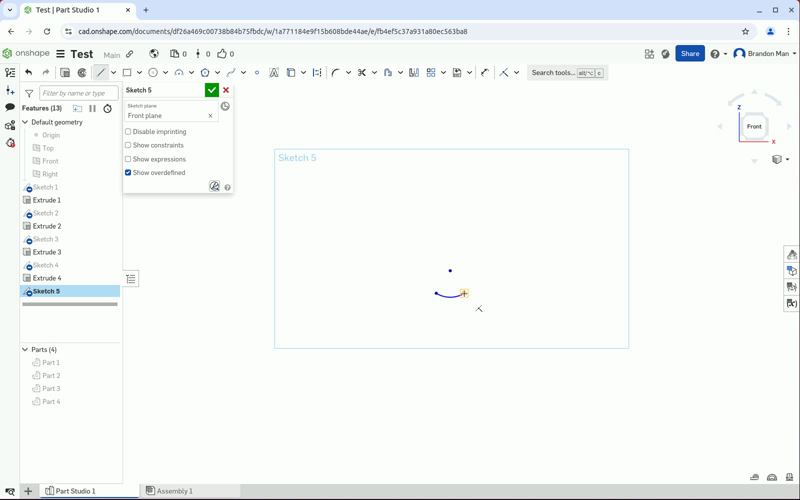
scroll(6)
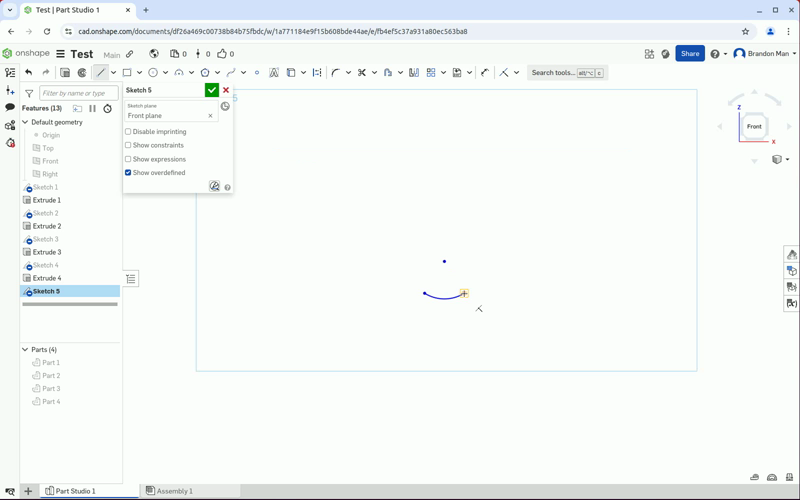
scroll(6)
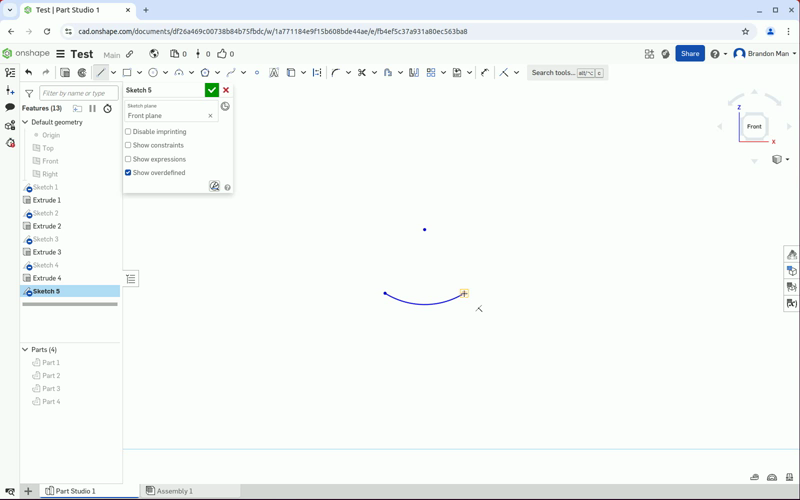
click(464, 293)
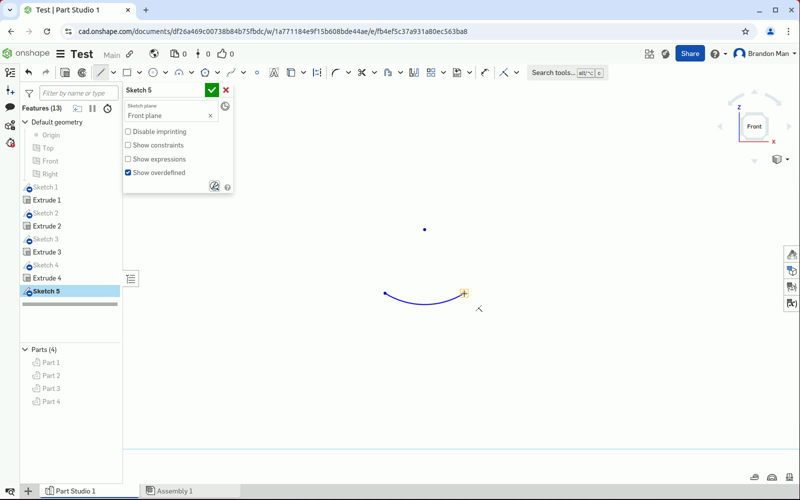
scroll(-6)
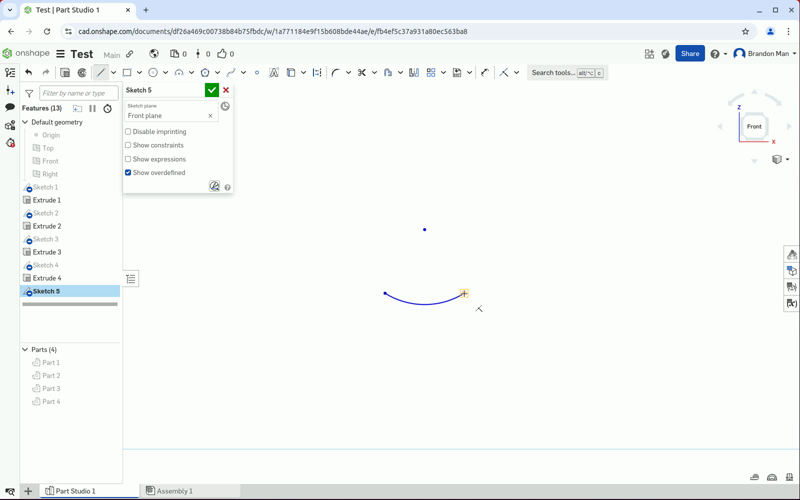
scroll(-6)
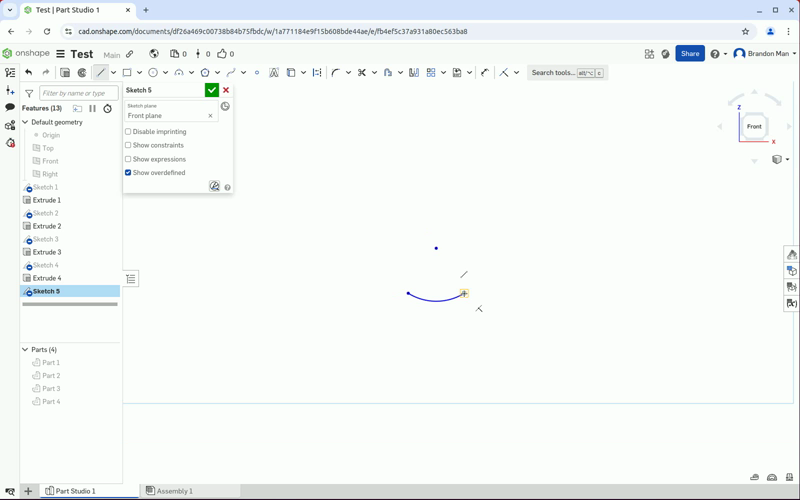
scroll(-6)
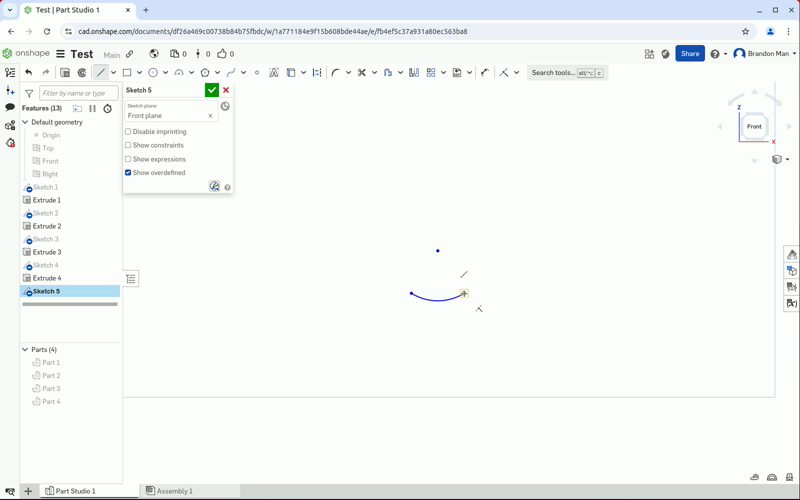
scroll(-6)
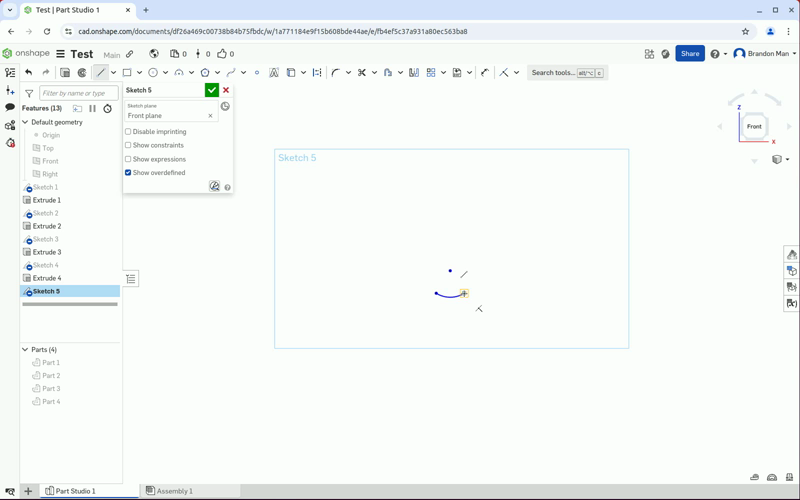
scroll(-6)
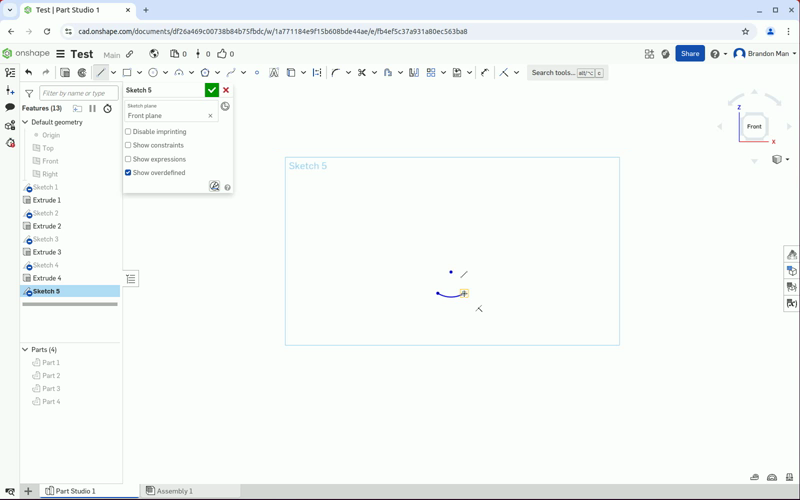
scroll(-6)
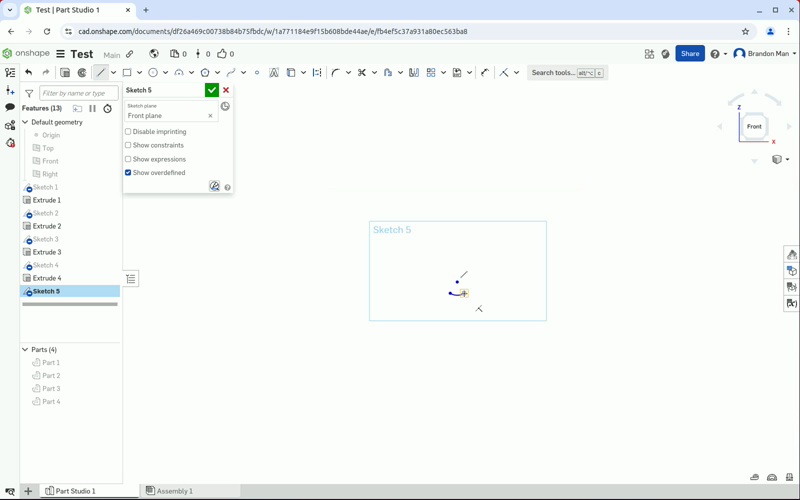
scroll(-6)
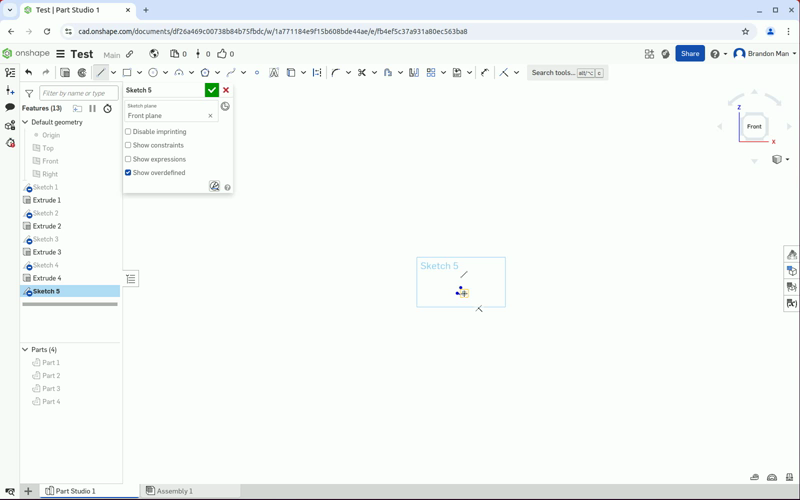
mouse_move(494, 293)
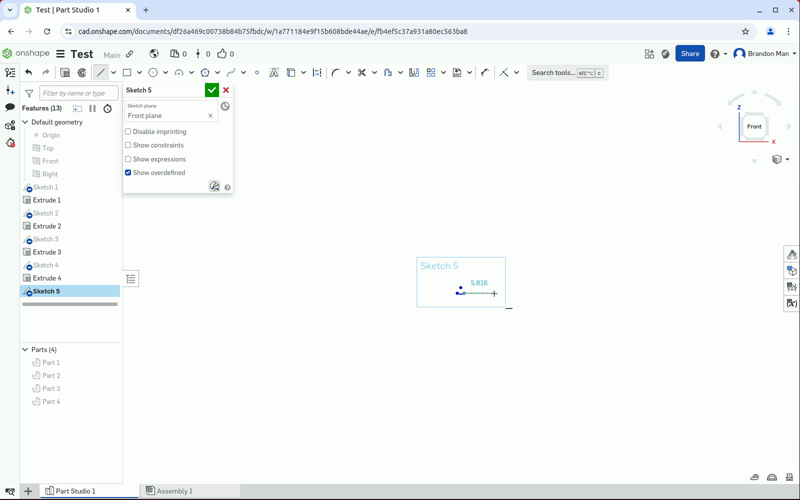
key_down(shift)
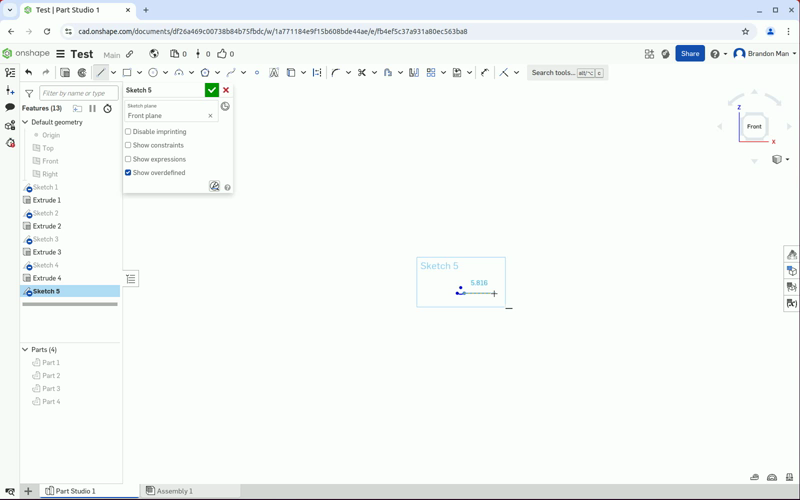
mouse_move(457, 293)
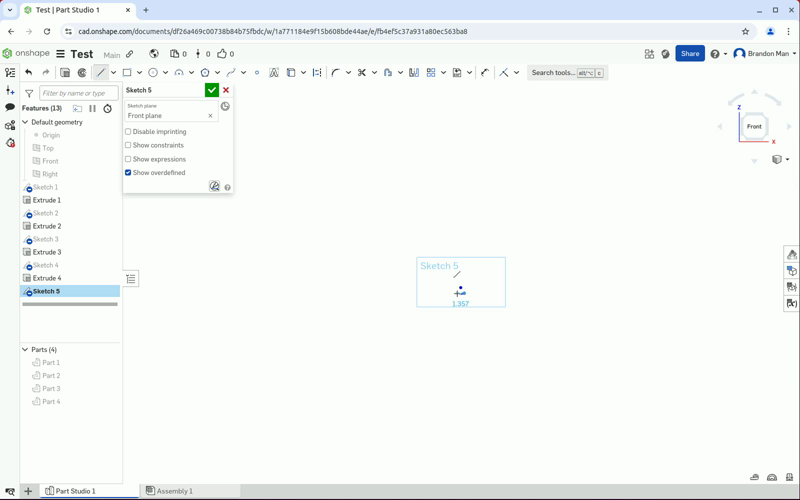
scroll(6)
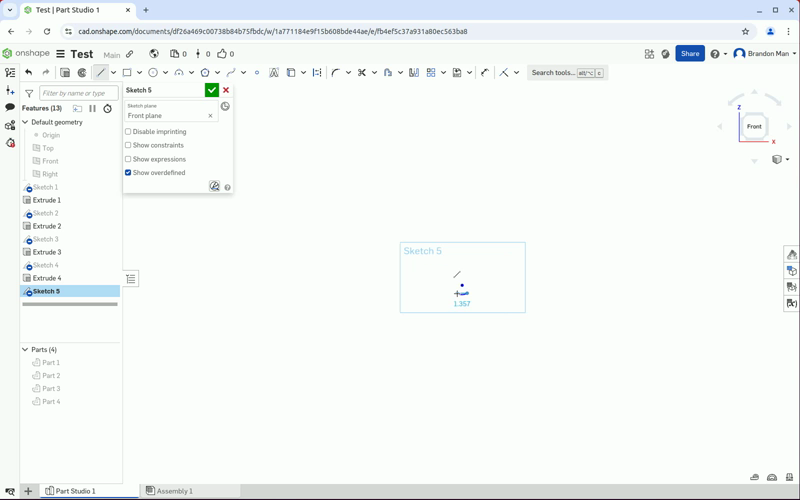
scroll(6)
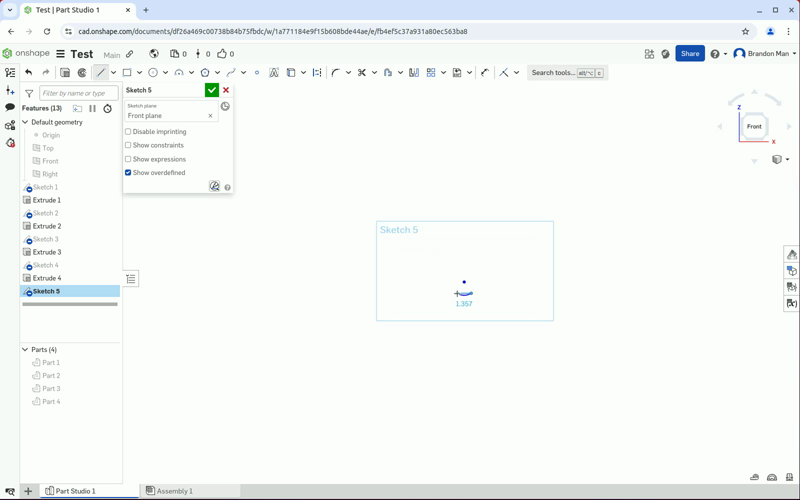
scroll(6)
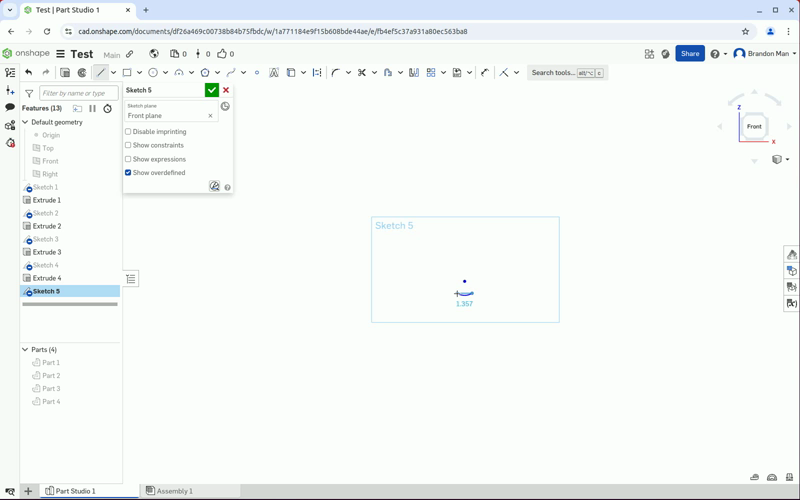
scroll(6)
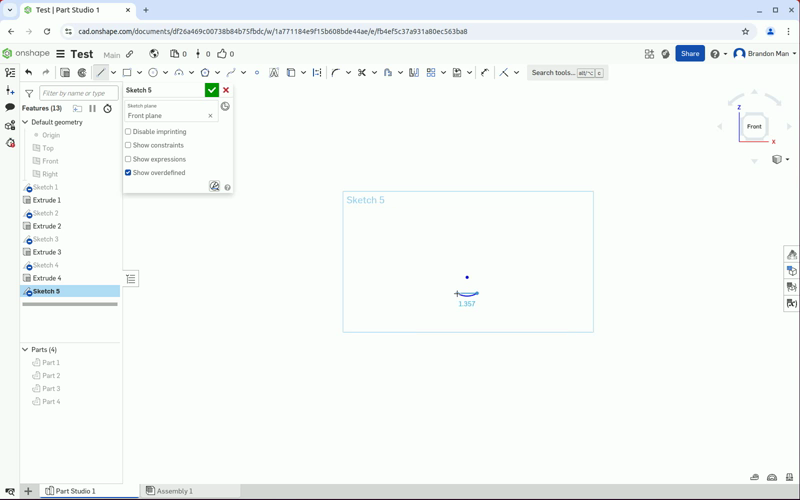
scroll(6)
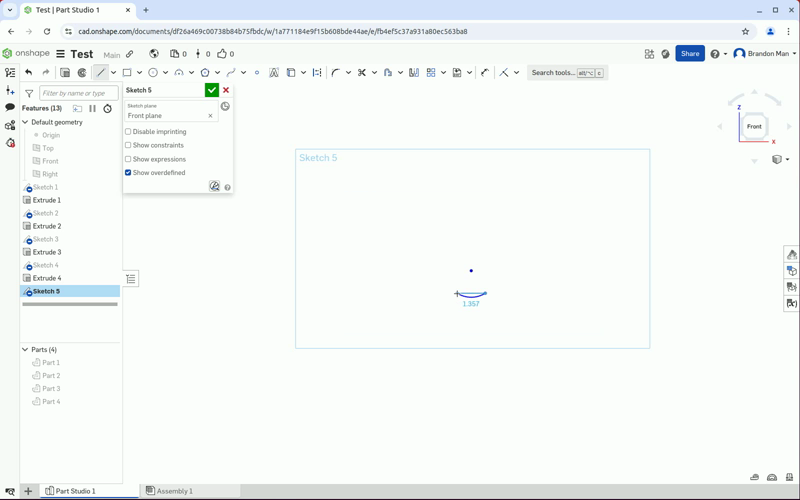
scroll(6)
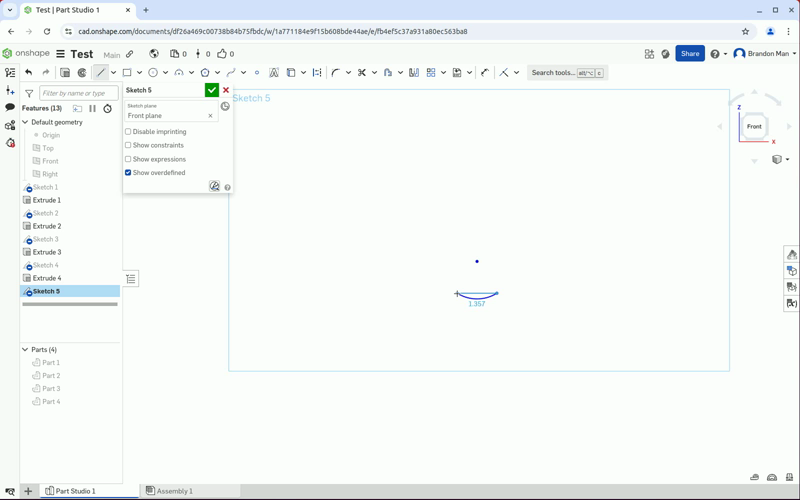
scroll(6)
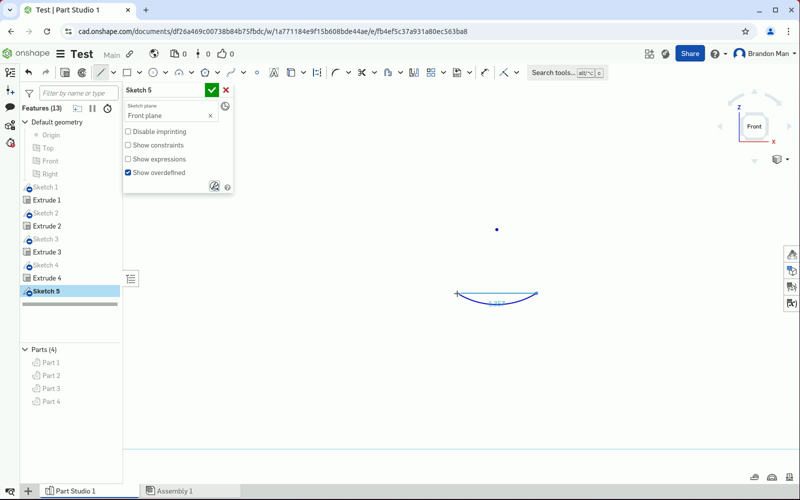
key_up(shift)
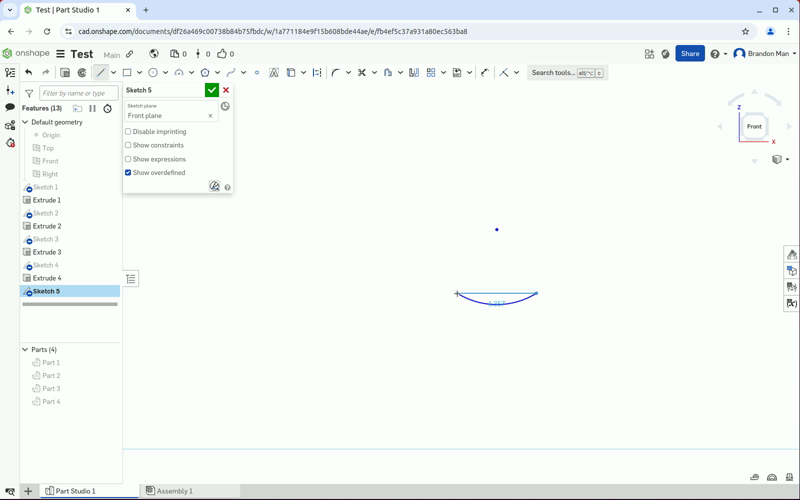
click(457, 293)
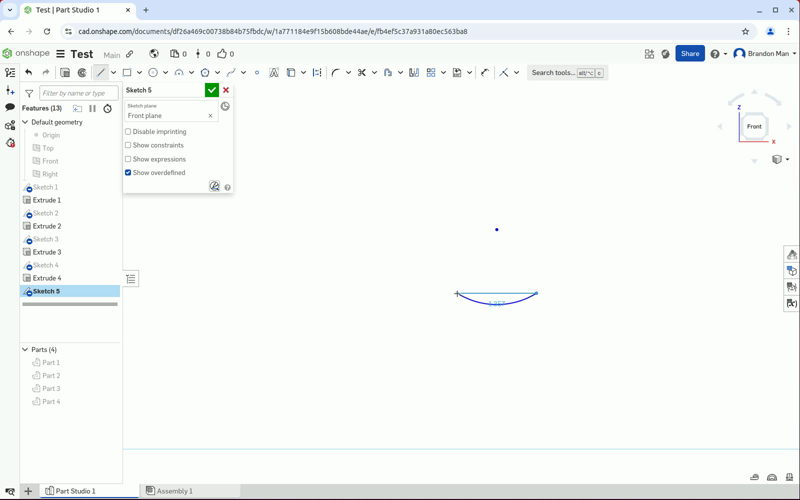
scroll(-6)
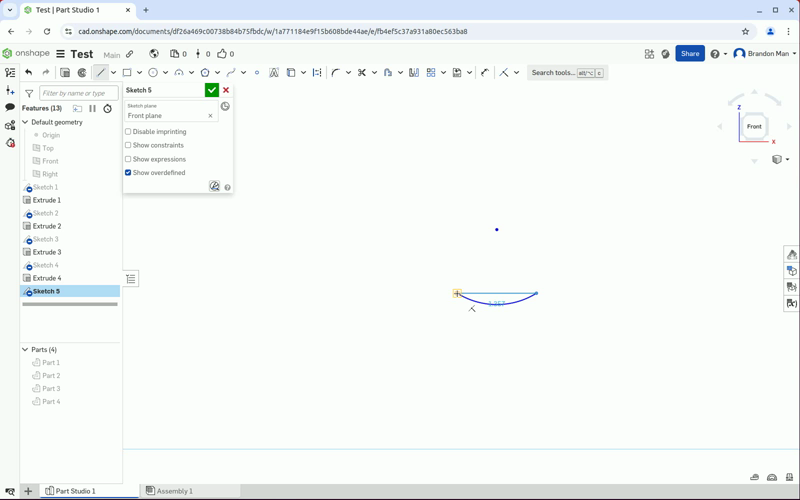
scroll(-6)
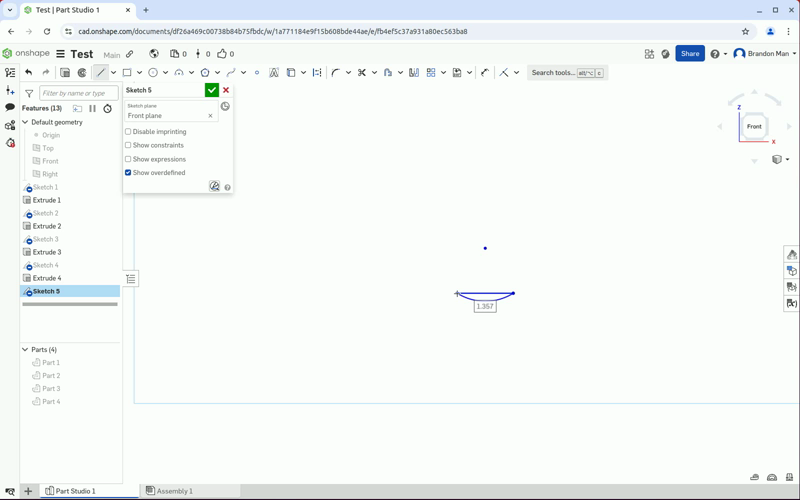
scroll(-6)
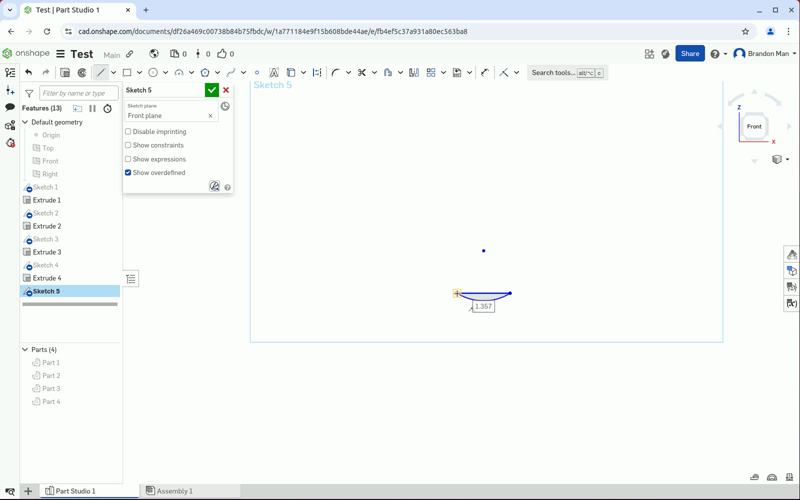
scroll(-6)
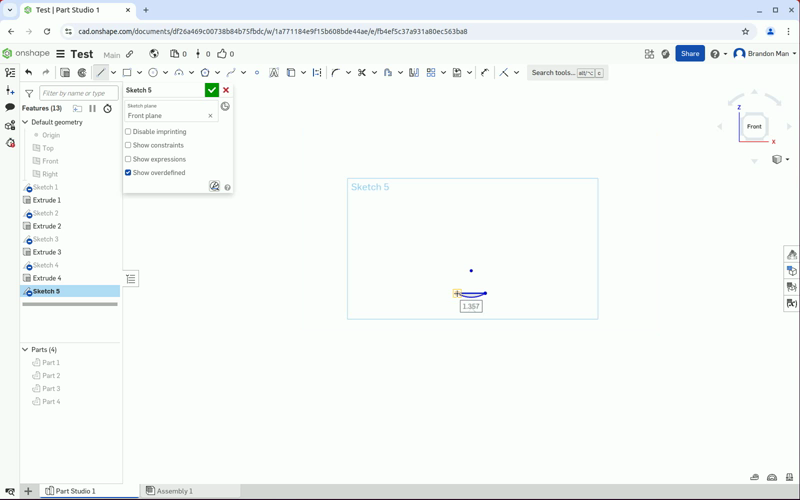
scroll(-6)
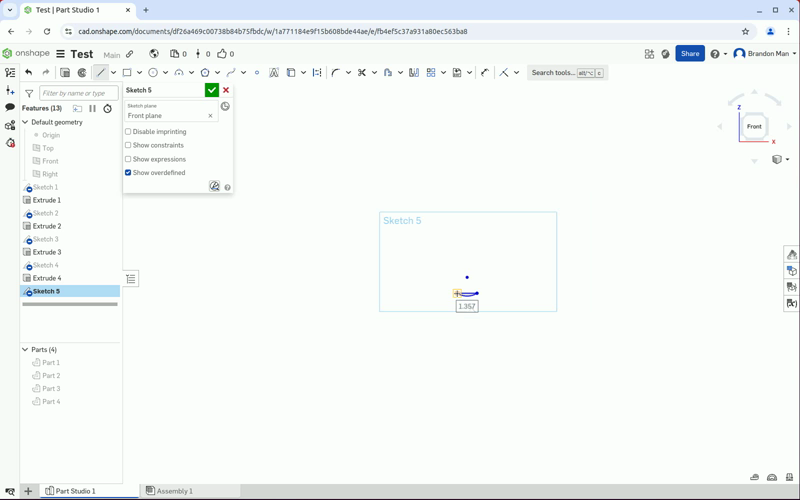
scroll(-6)
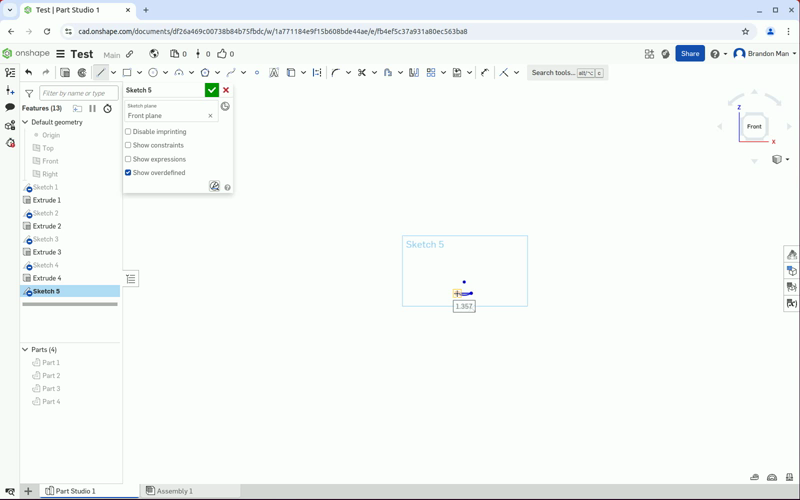
scroll(-6)
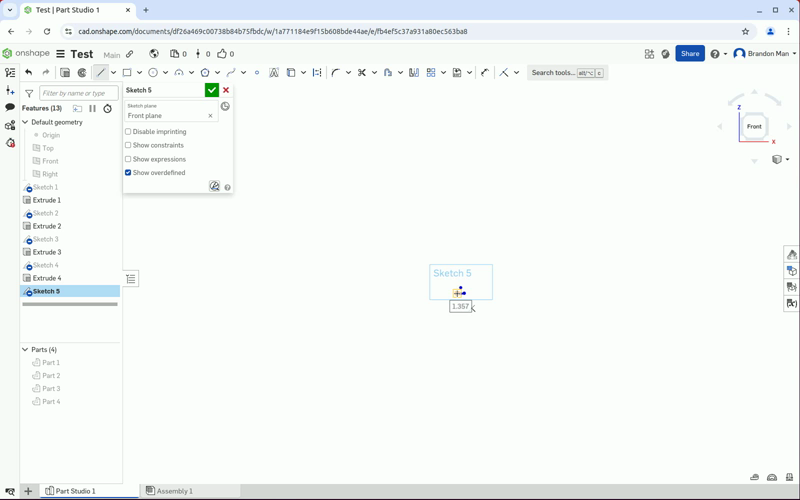
key(esc)
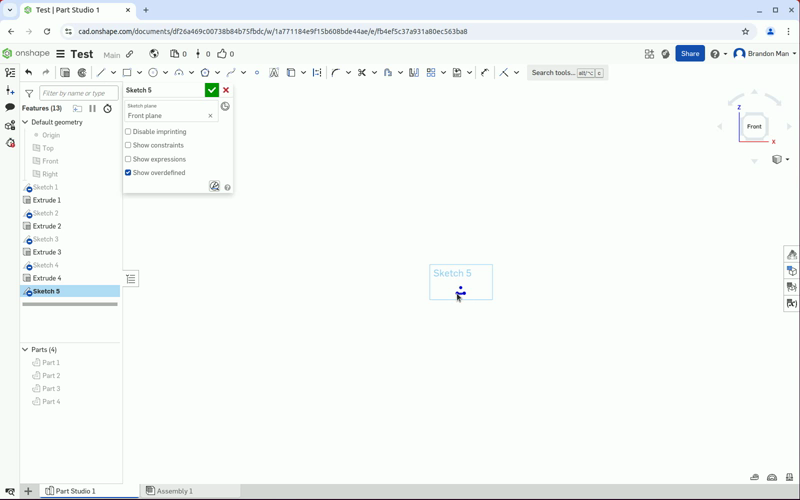
mouse_move(460, 293)
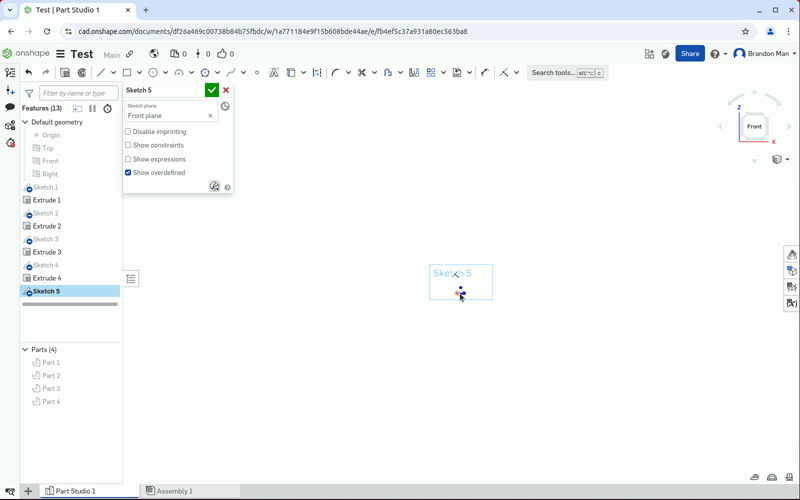
scroll(6)
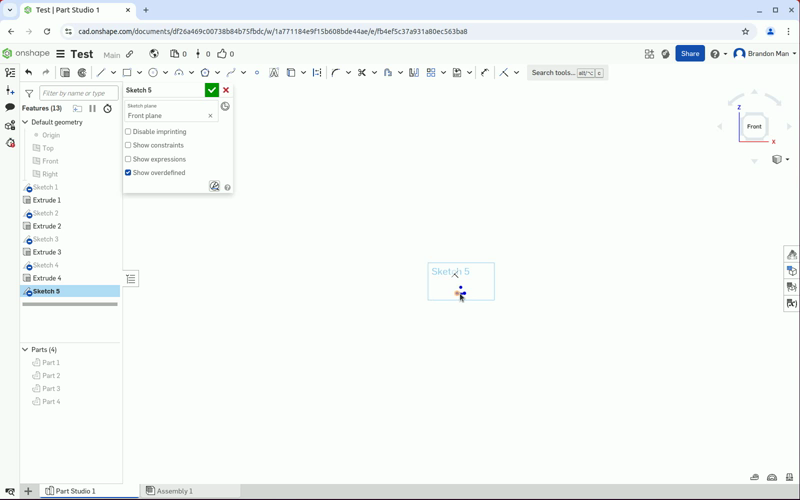
scroll(6)
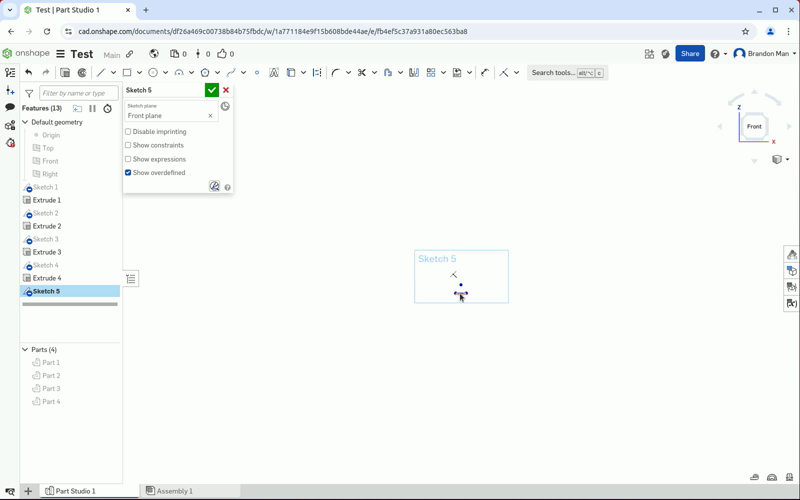
scroll(6)
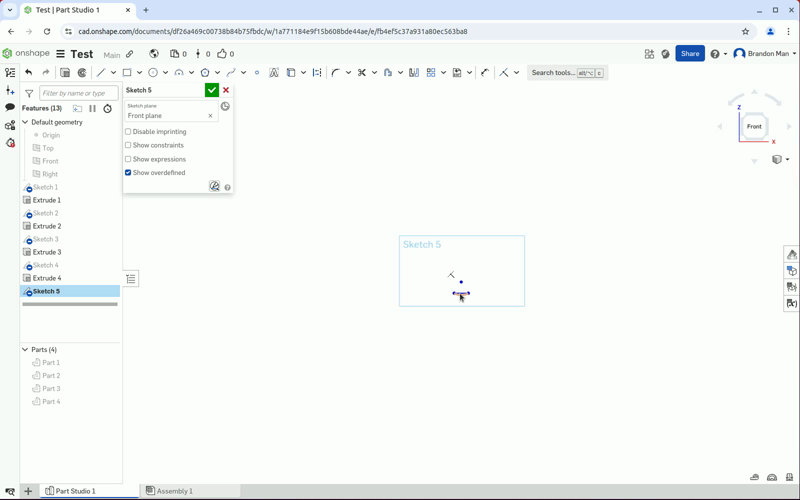
scroll(6)
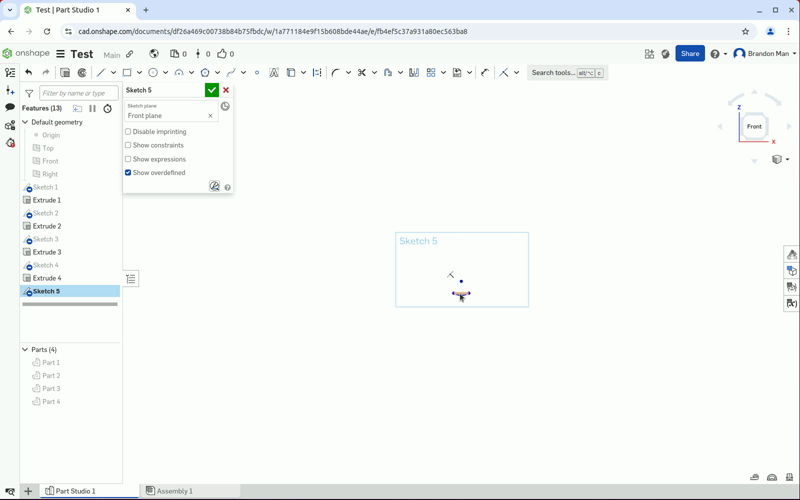
scroll(6)
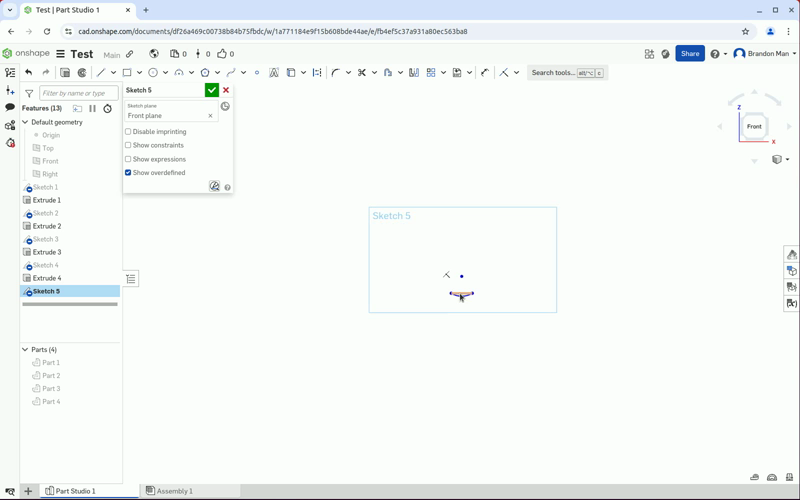
scroll(6)
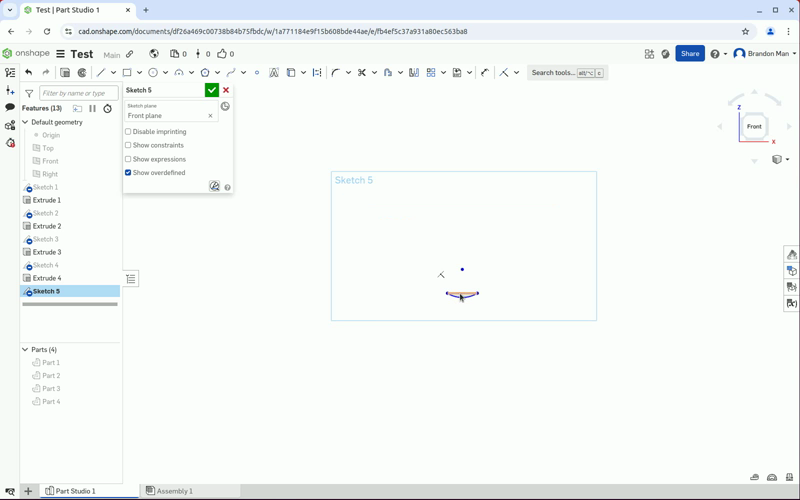
scroll(6)
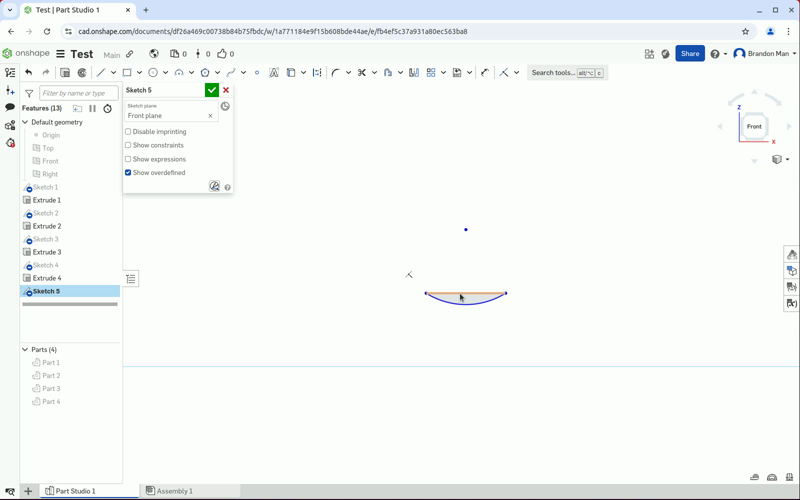
click(460, 293)
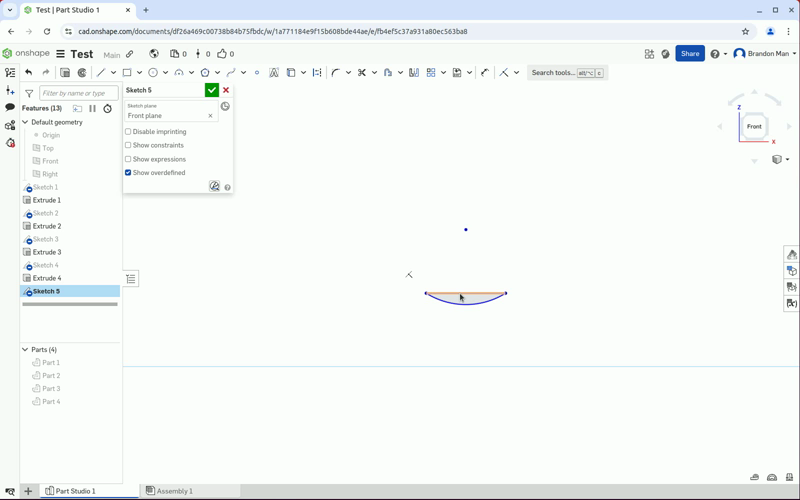
scroll(-6)
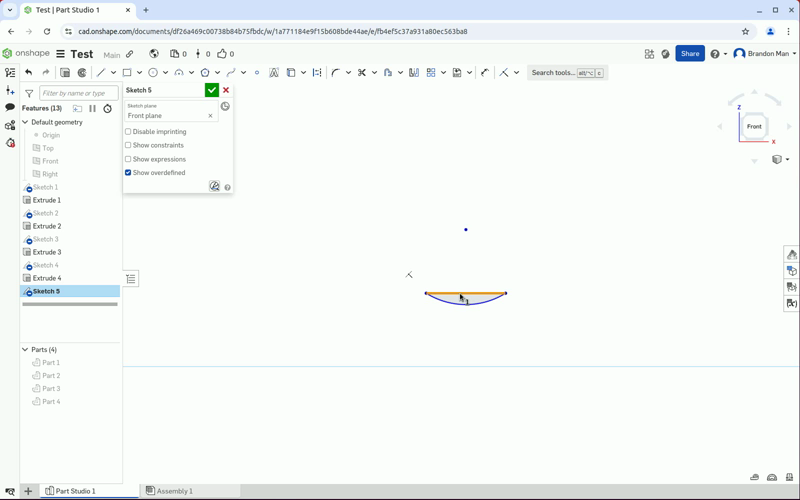
scroll(-6)
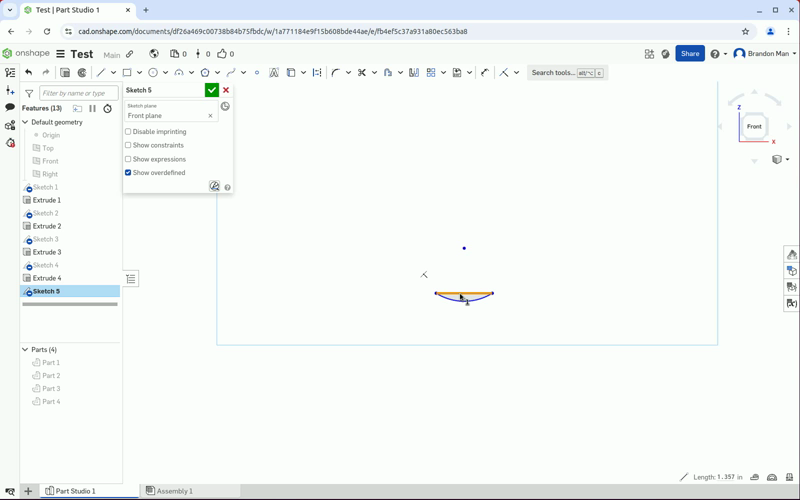
scroll(-6)
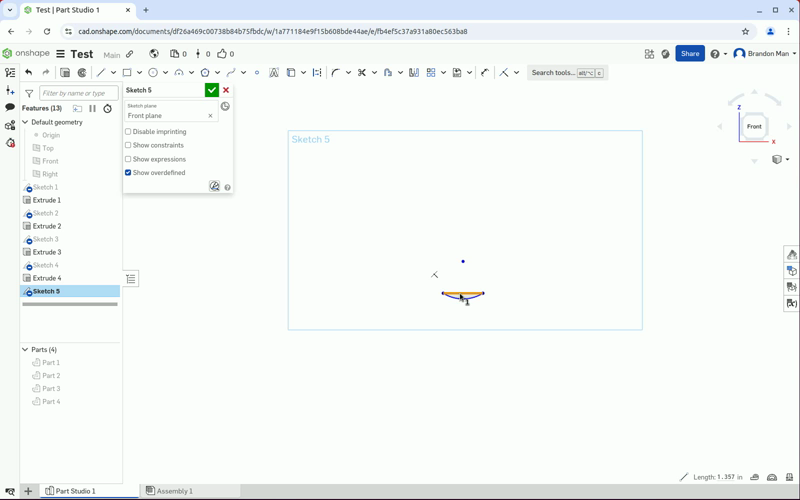
scroll(-6)
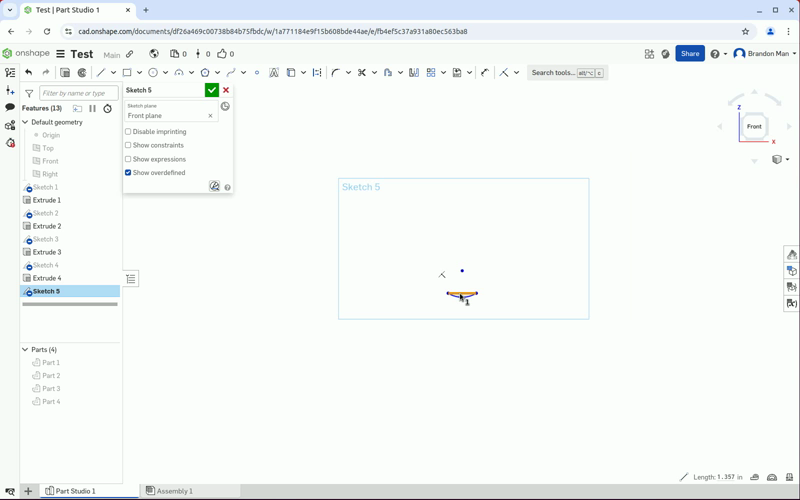
scroll(-6)
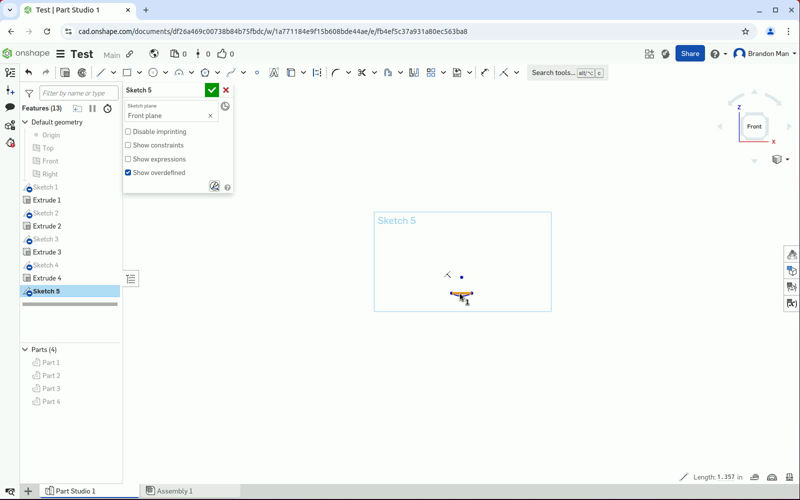
scroll(-6)
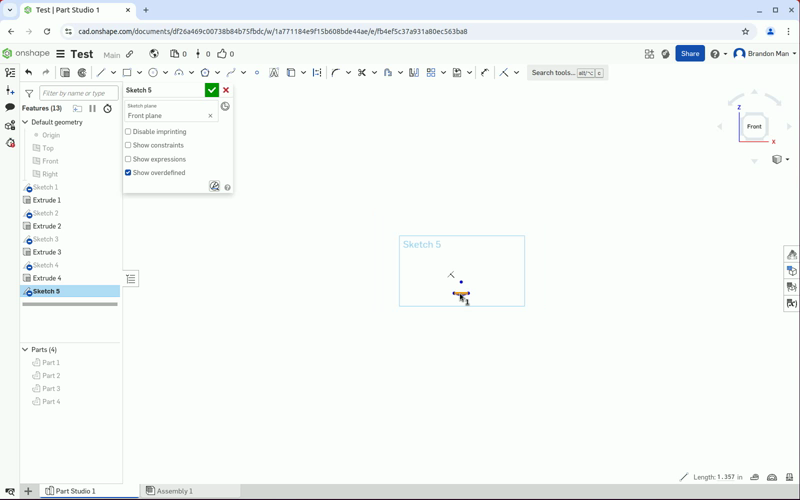
scroll(-6)
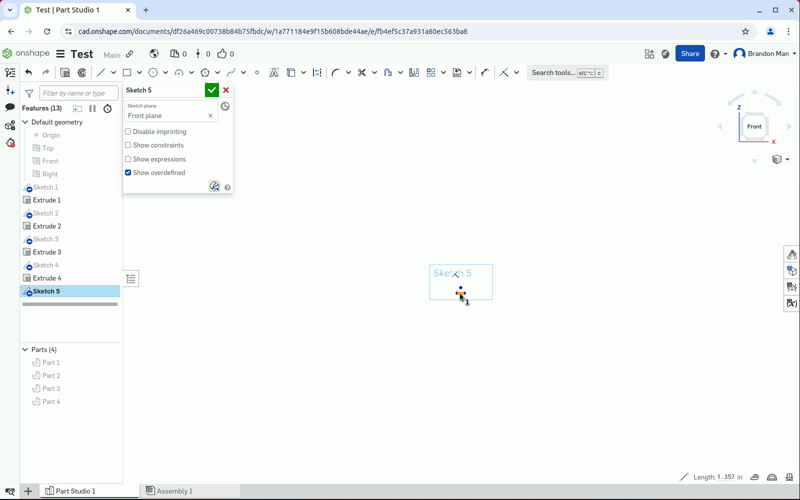
mouse_move(73, 352)
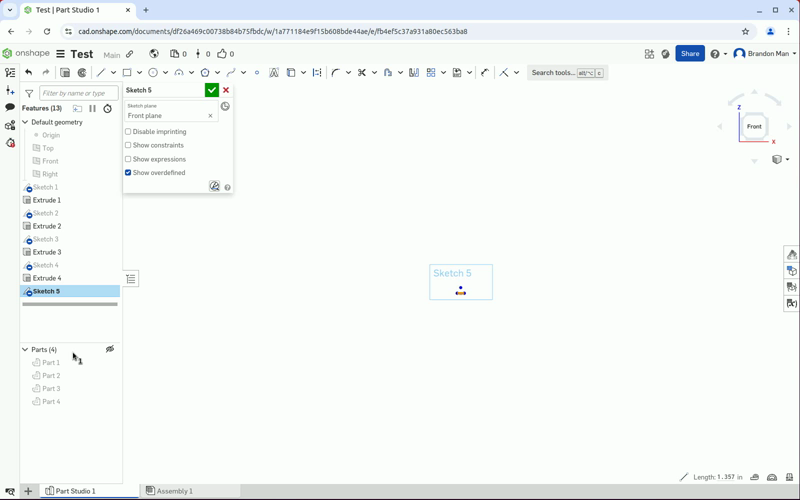
key(shift+y)
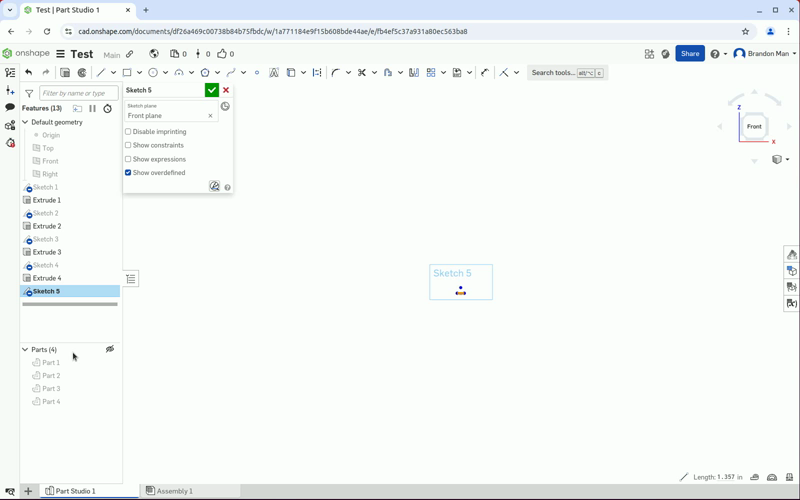
key(shift+e)
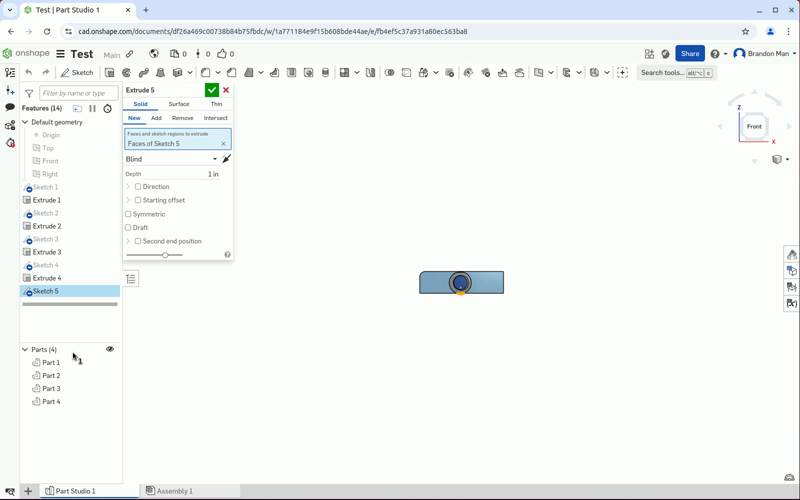
mouse_move(143, 106)
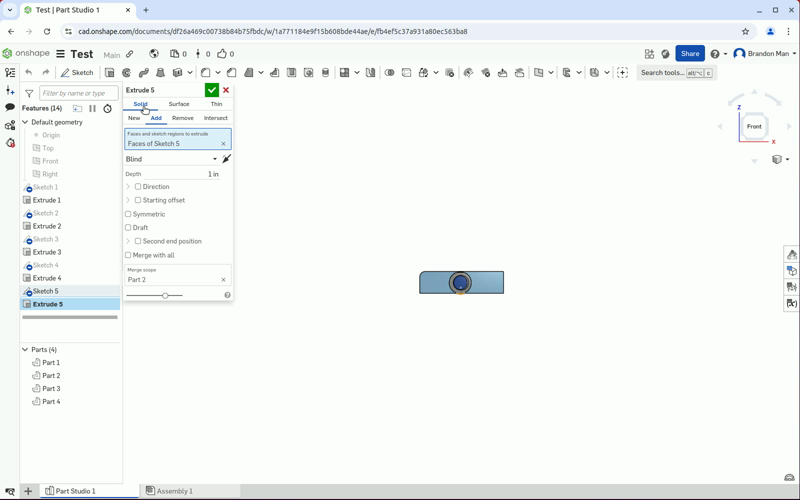
click(143, 106)
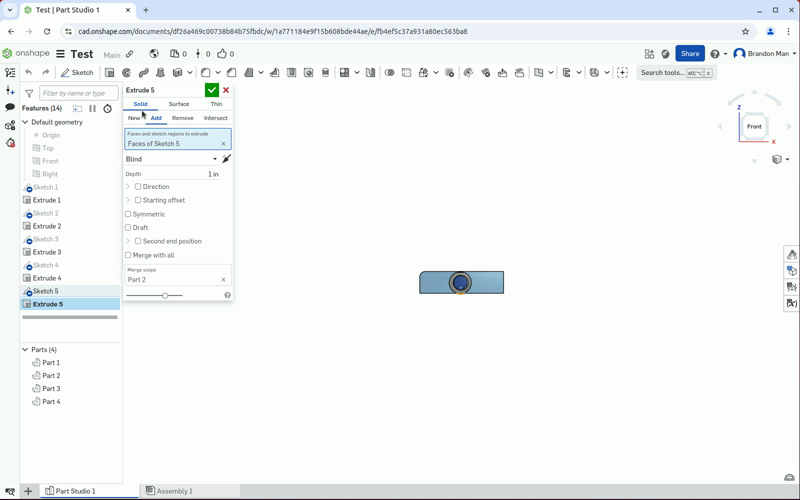
mouse_move(137, 120)
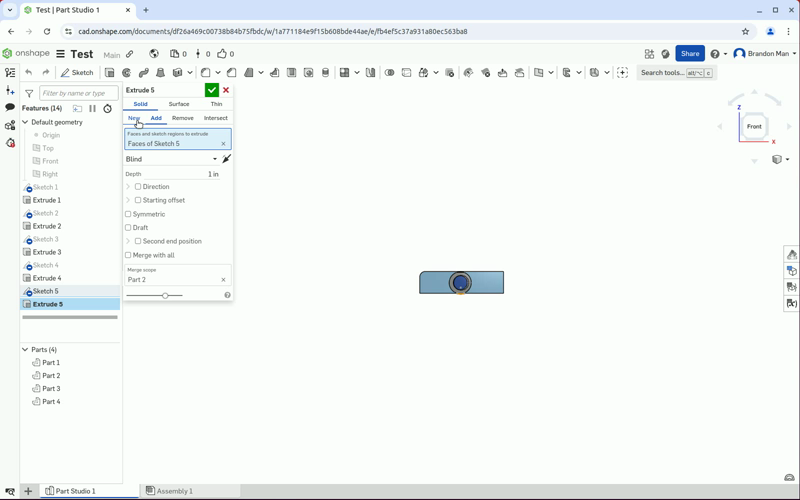
click(137, 120)
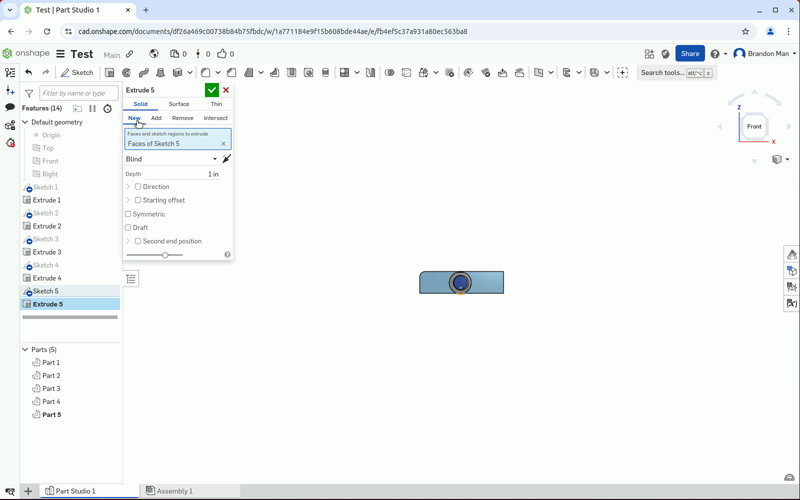
key(tab, 4)
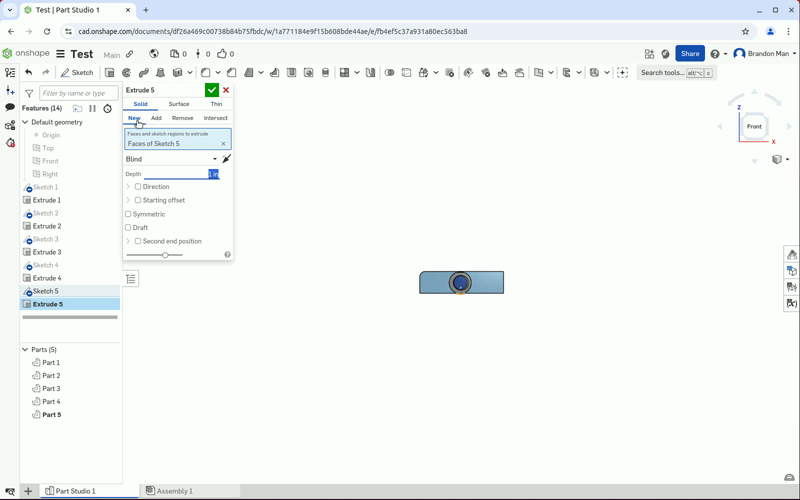
text(9.147)
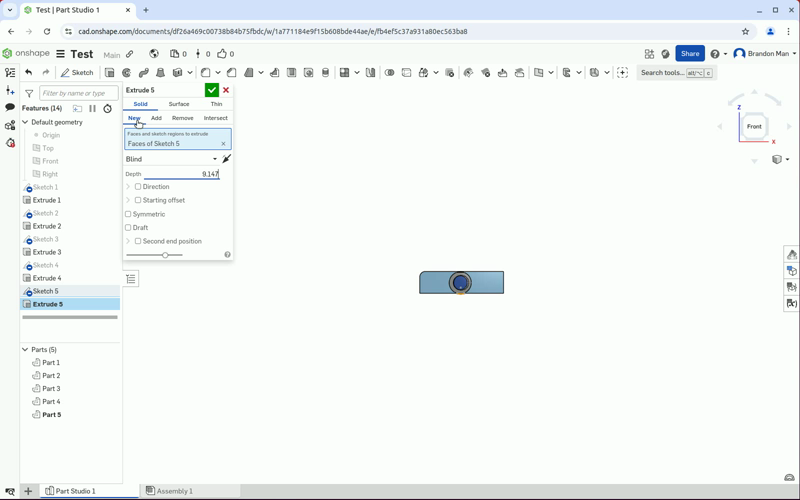
key(enter)
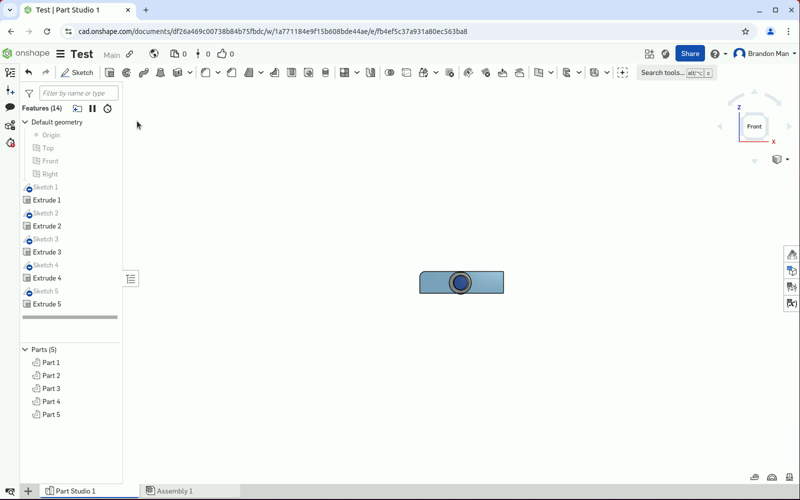
key(shift+h)
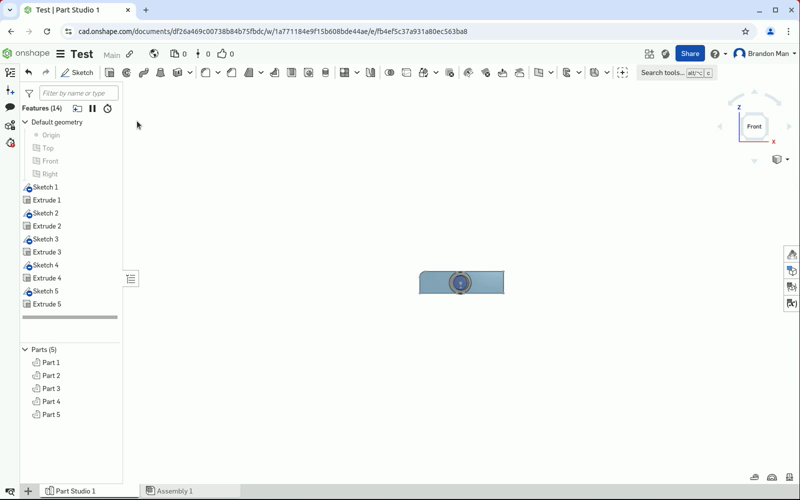
key(shift+h)
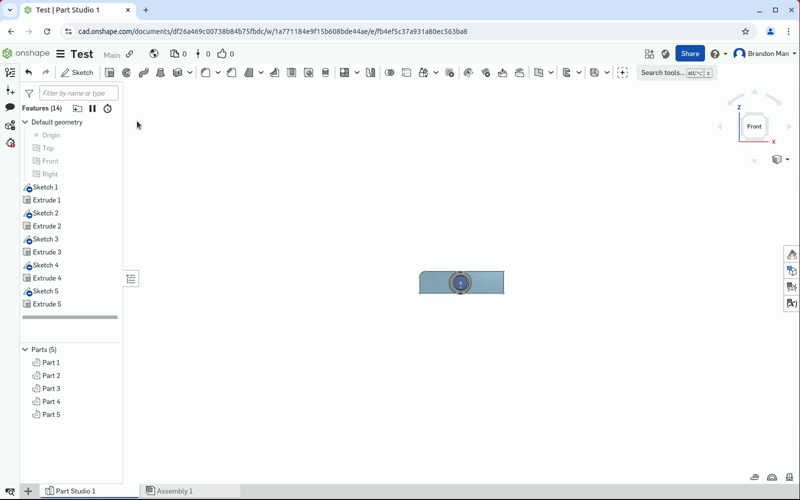
key(shift+7)
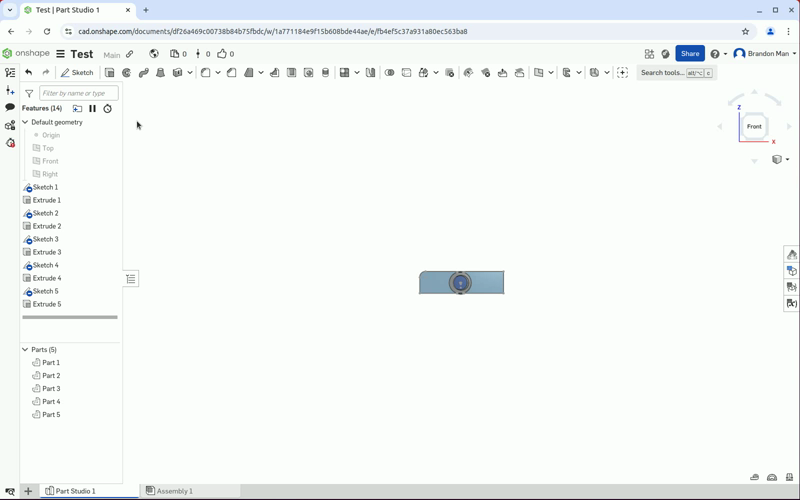
key(left, 2)
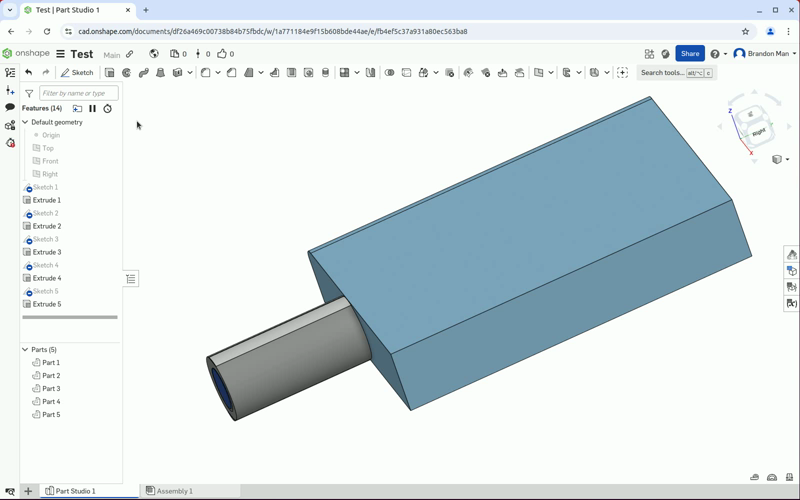
key(down, 2)
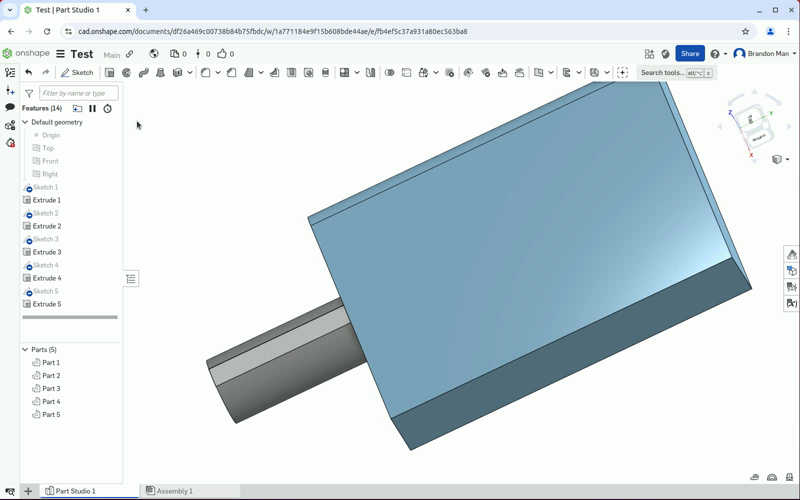
key(up, 2)
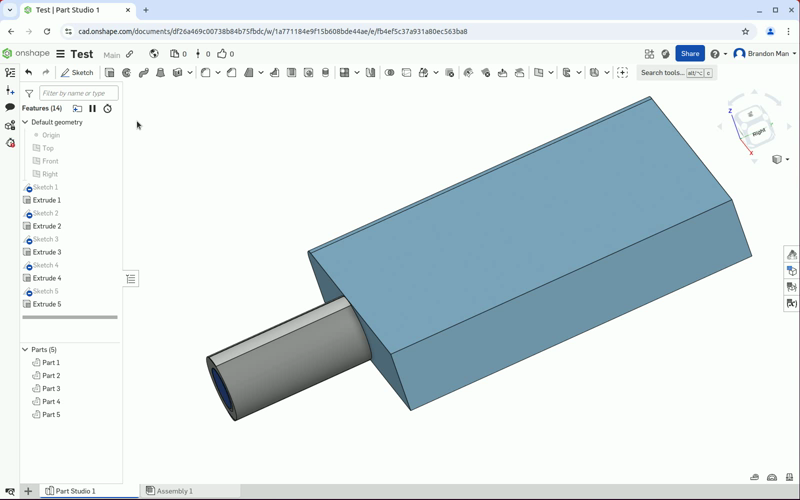
key(right, 2)
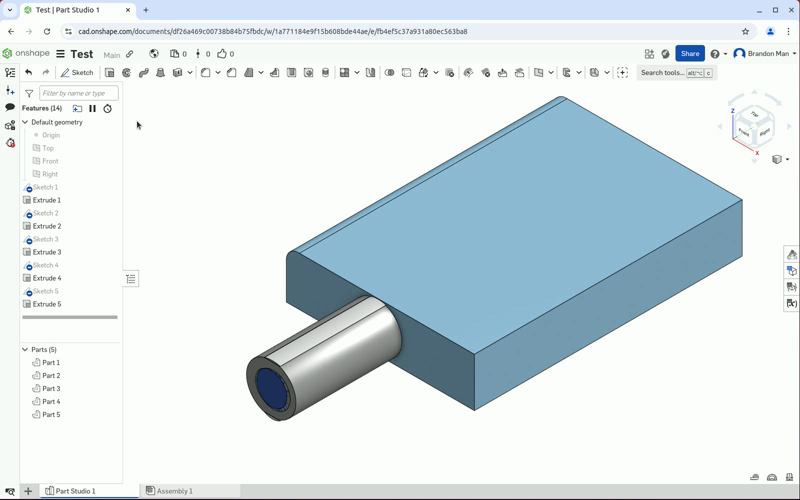
mouse_move(73, 189)
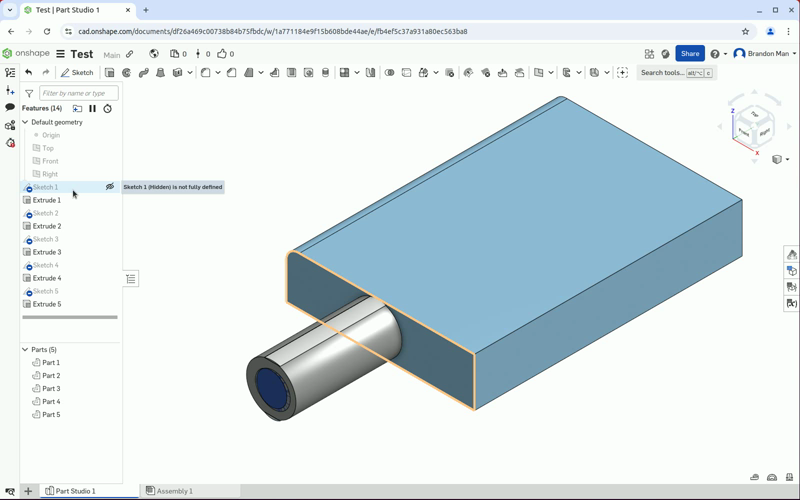
click(73, 189)